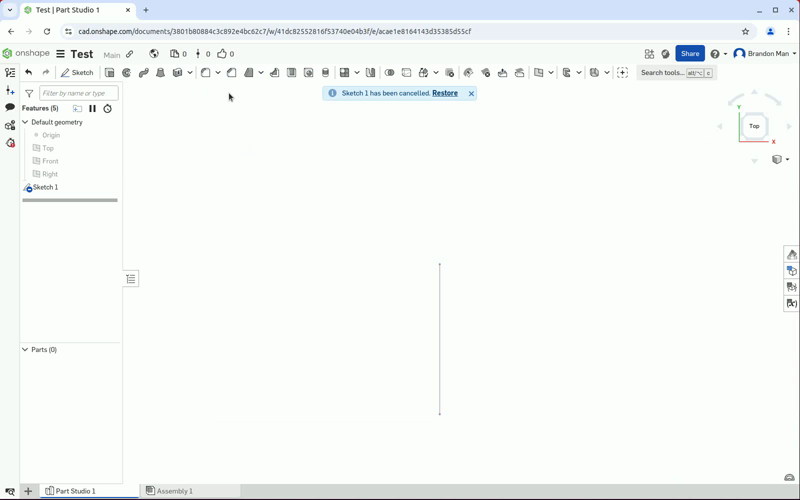
key(shift+h)
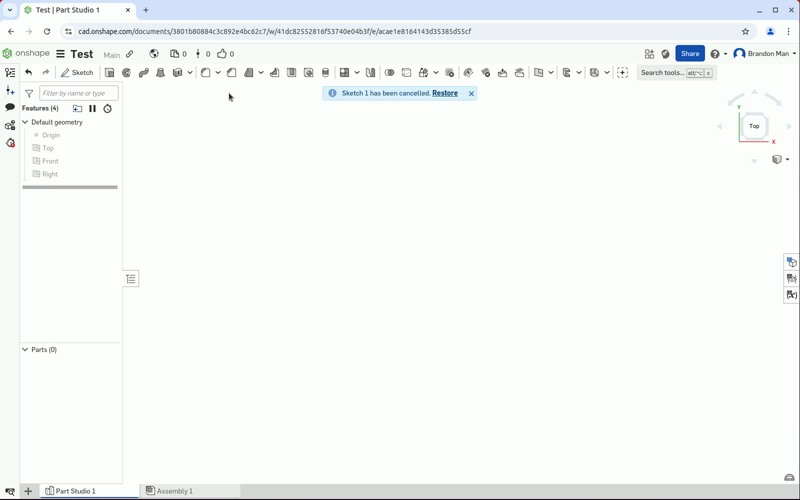
mouse_move(73, 352)
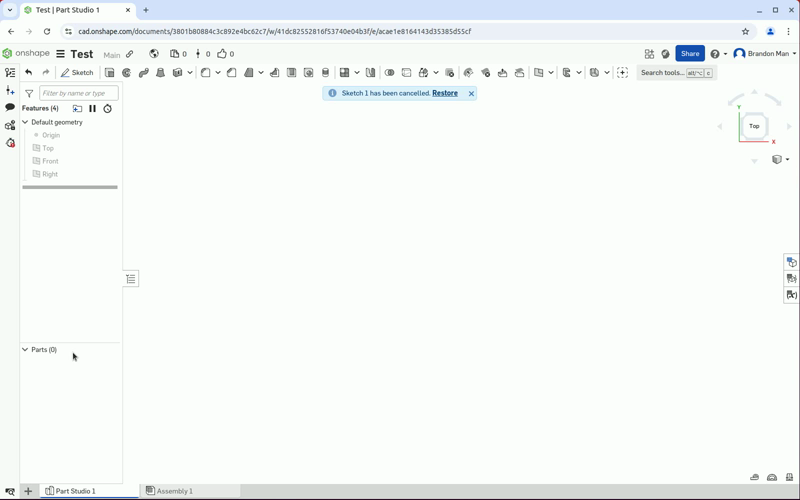
key(y)
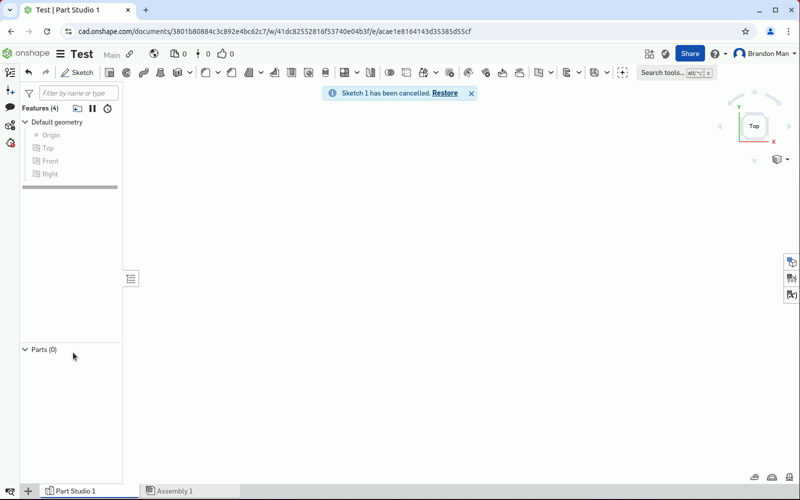
key(shift+p)
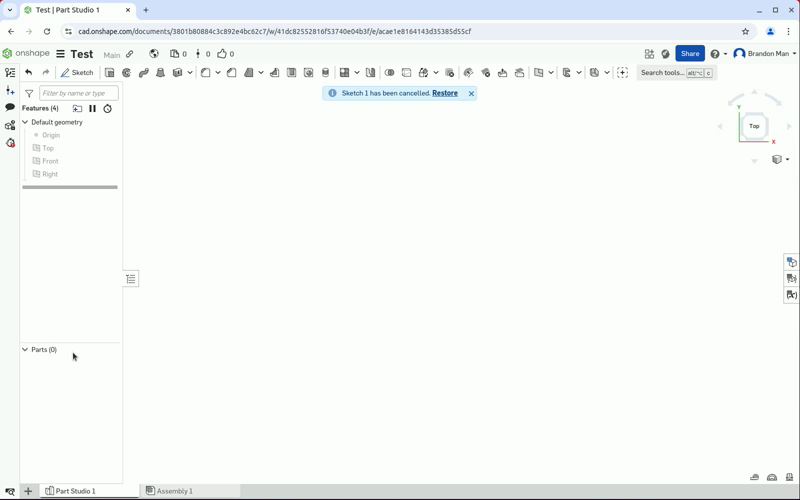
key(space)
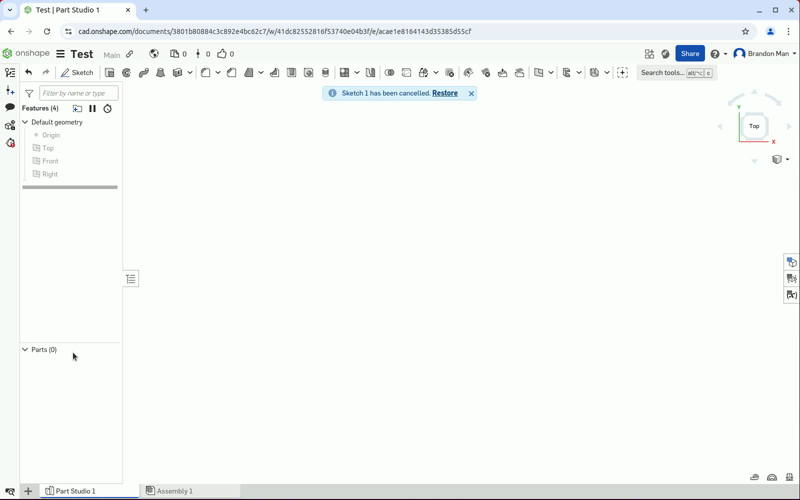
key_down(shift)
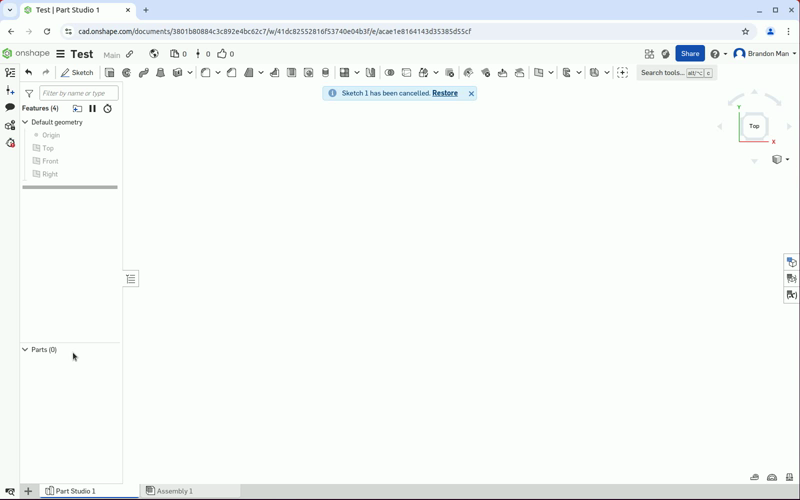
key(up)
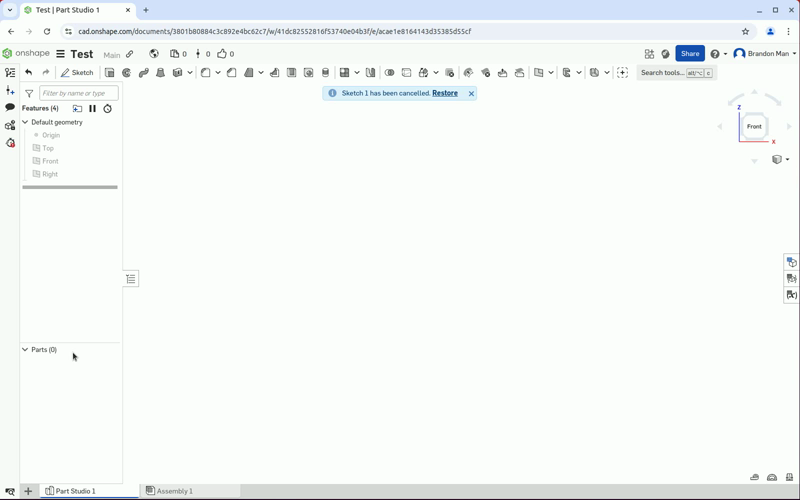
key_up(shift)
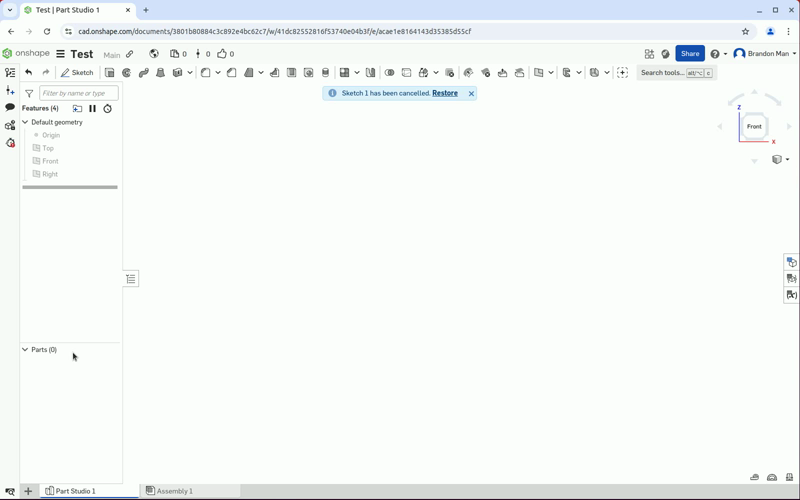
key(space)
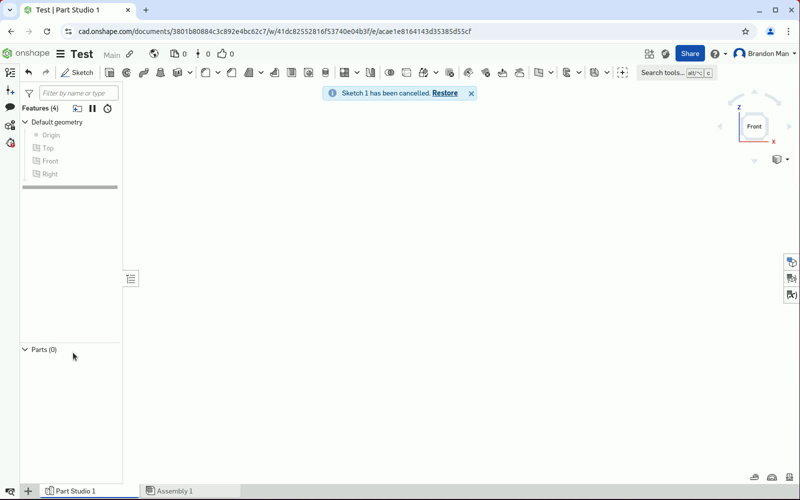
key_down(shift)
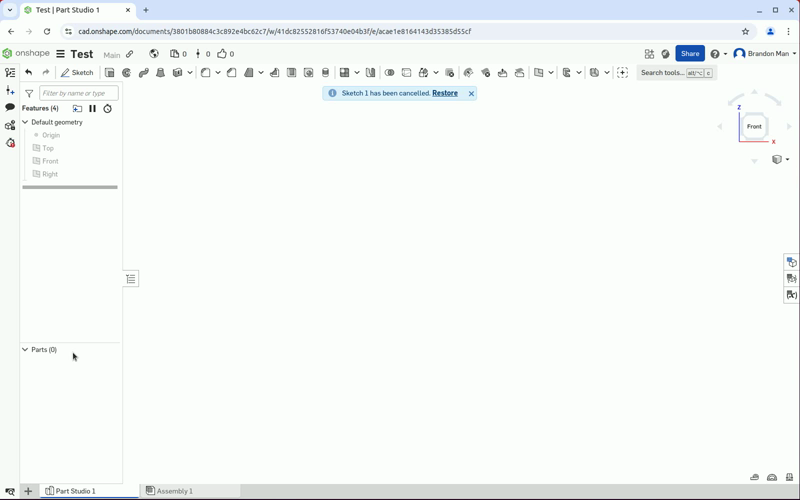
key(left)
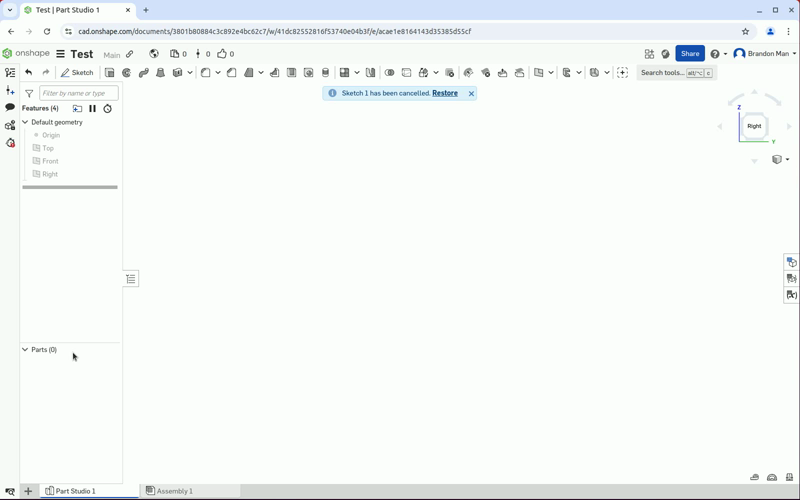
key_up(shift)
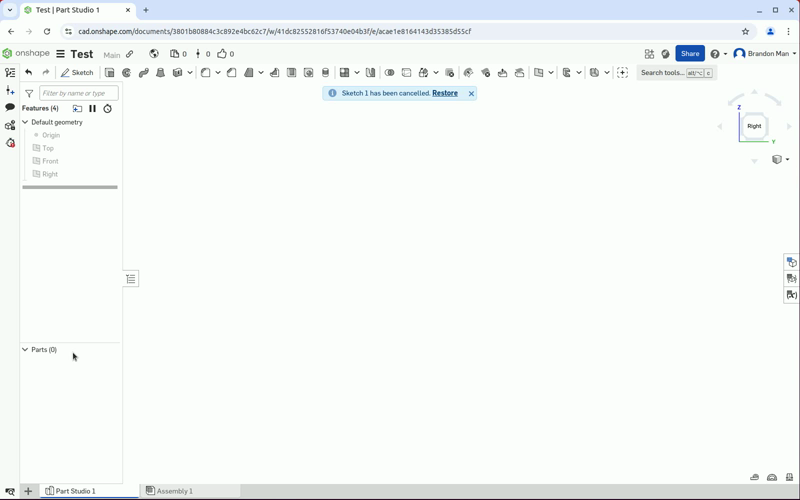
mouse_move(73, 352)
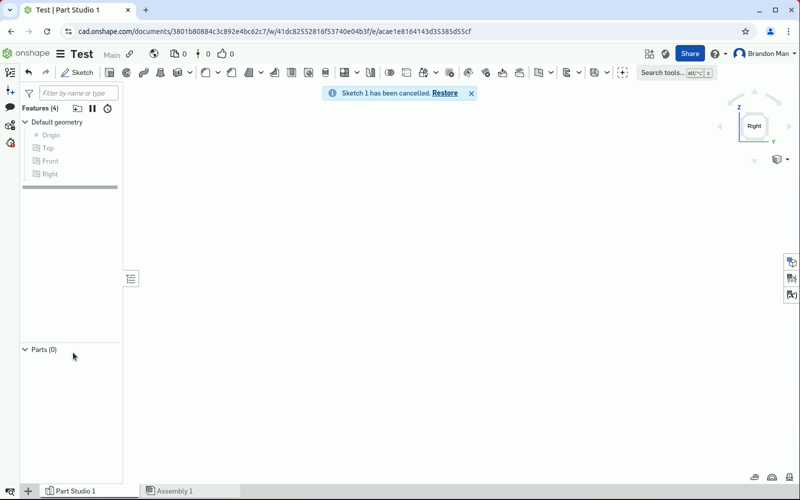
key(shift+y)
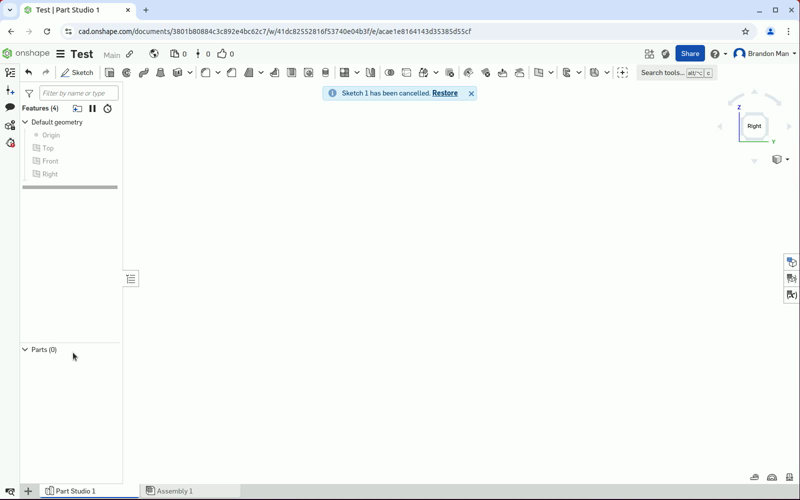
key(shift+s)
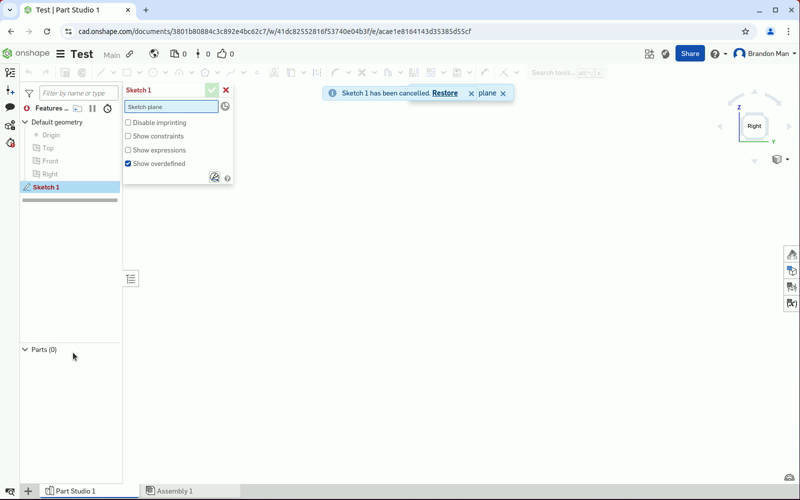
mouse_move(73, 176)
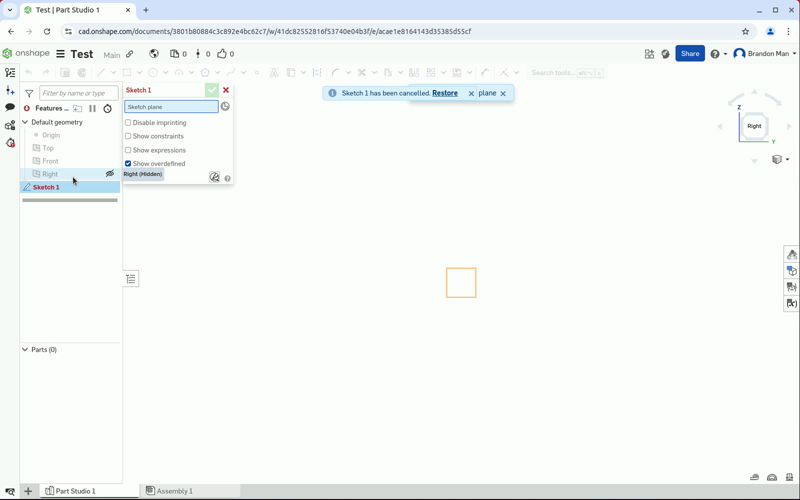
click(73, 176)
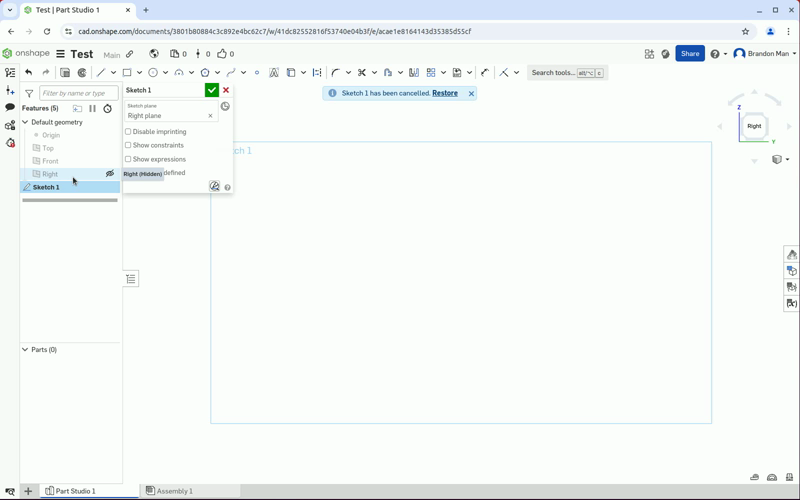
mouse_move(73, 352)
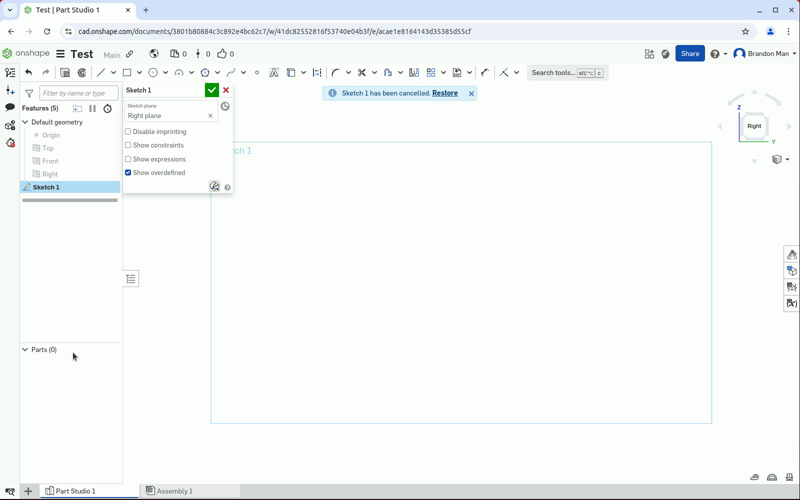
key(y)
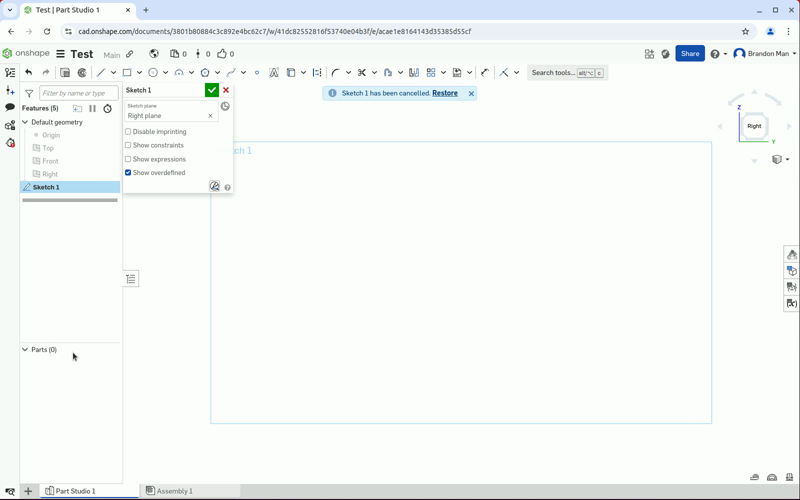
key(l)
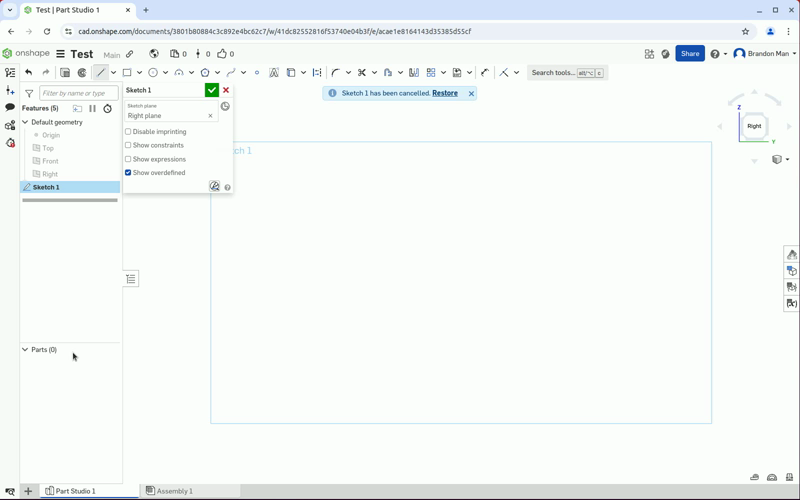
key_down(shift)
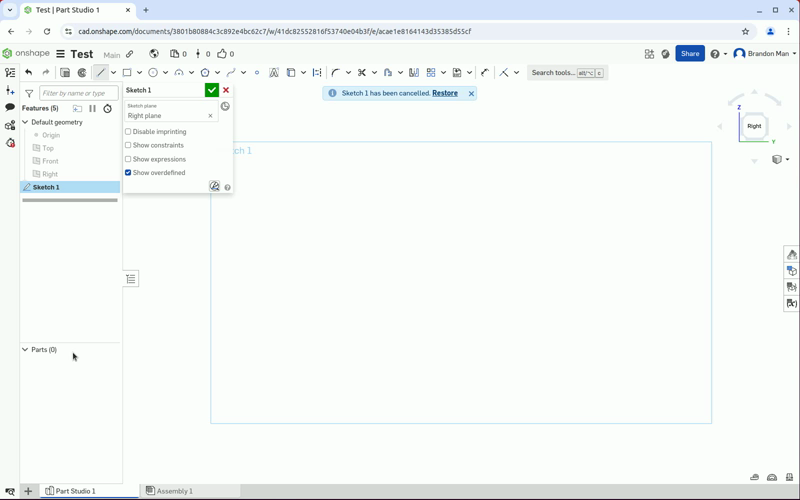
mouse_move(460, 285)
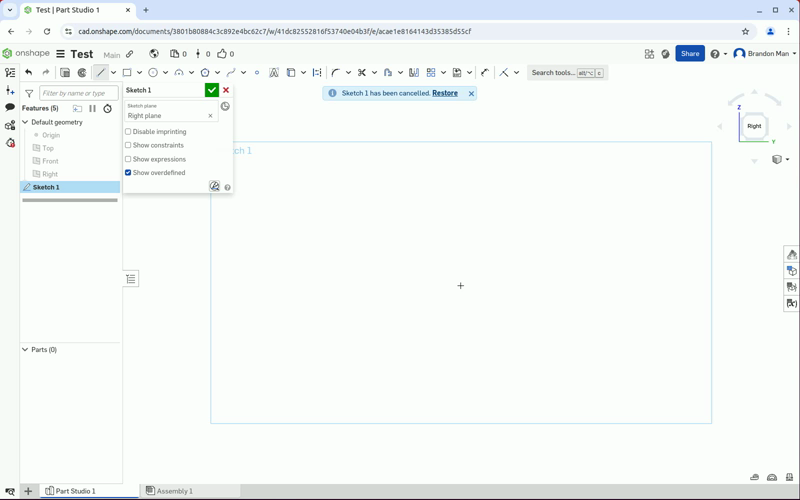
click(460, 285)
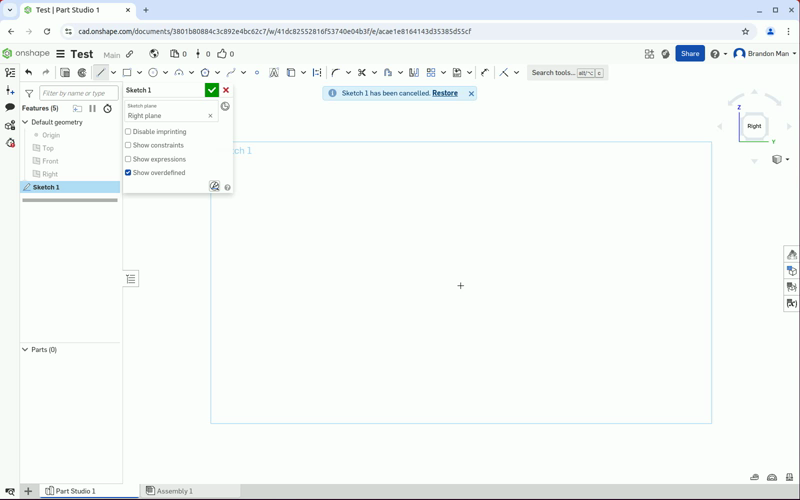
key_up(shift)
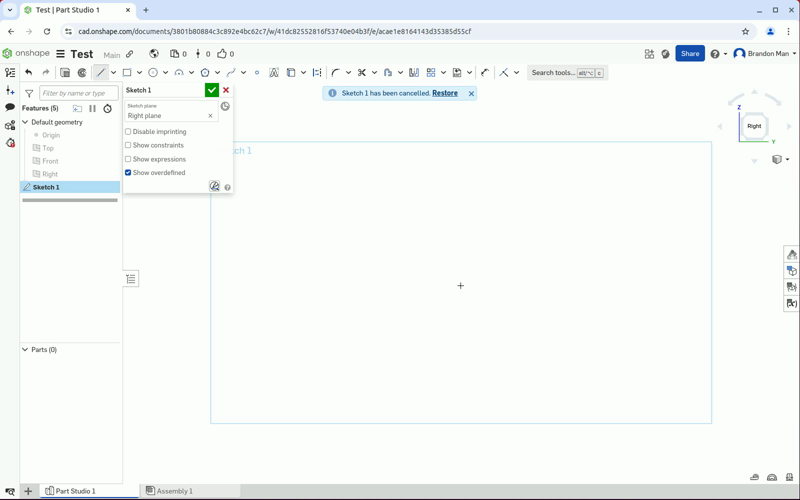
key_down(shift)
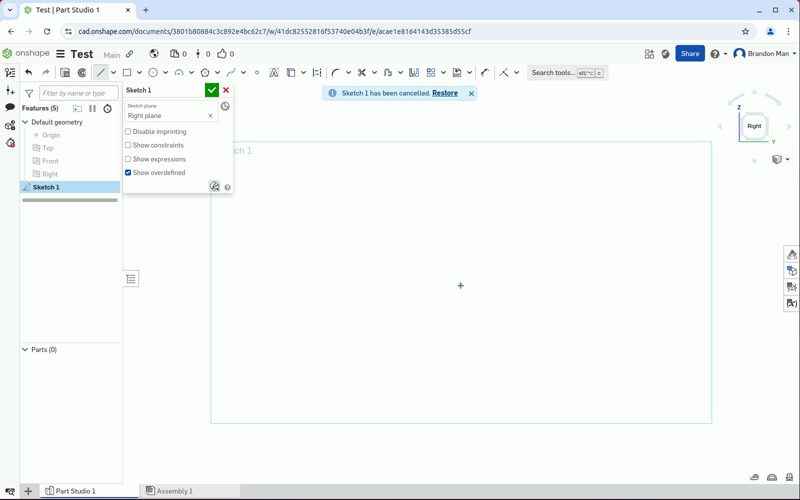
mouse_move(570, 285)
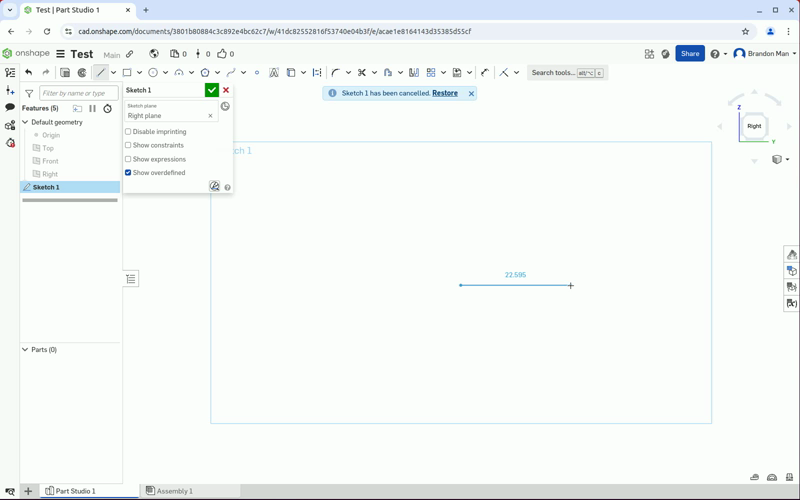
click(570, 285)
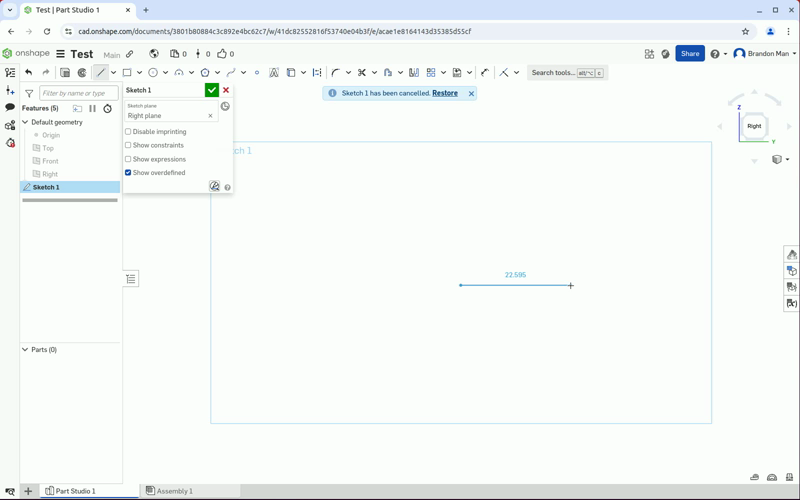
key_up(shift)
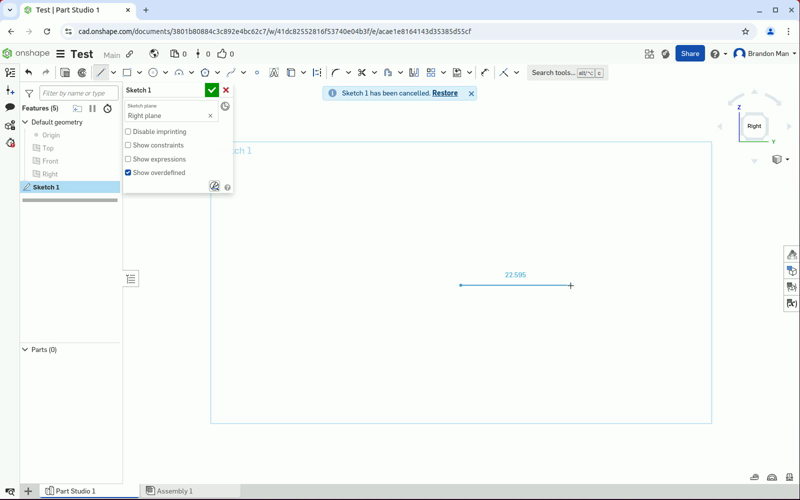
key(esc)
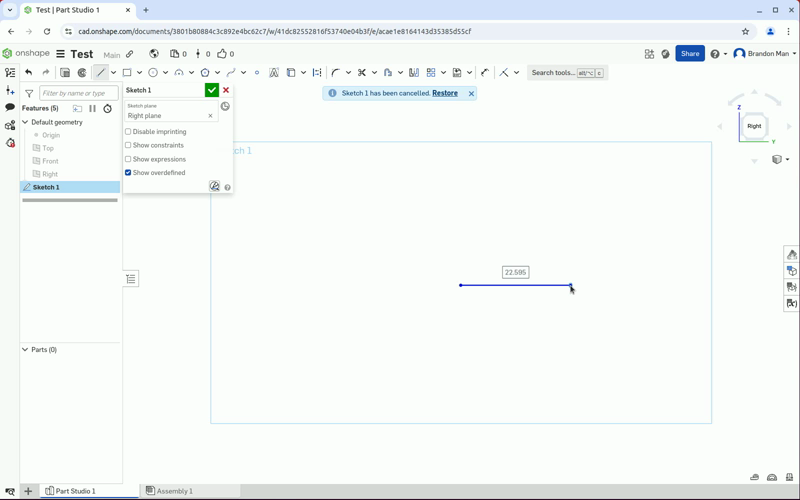
key(a)
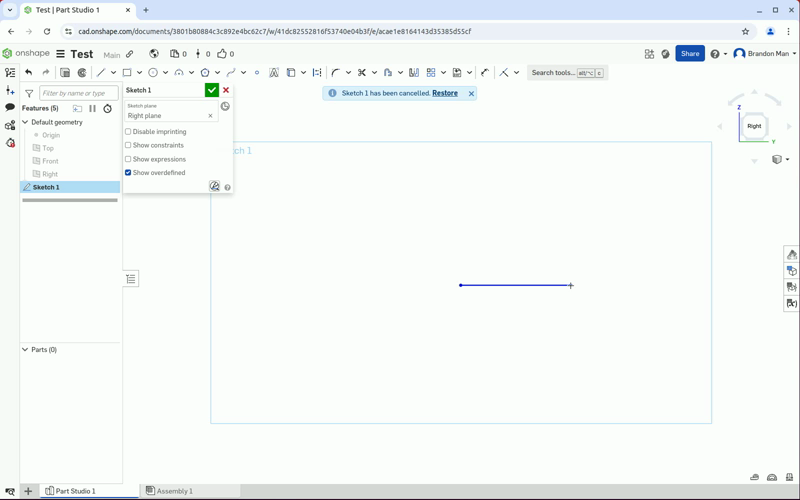
mouse_move(570, 285)
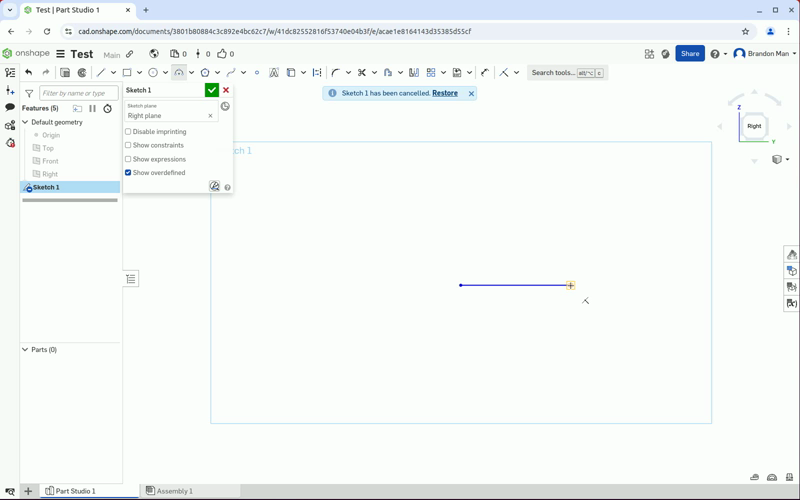
click(570, 285)
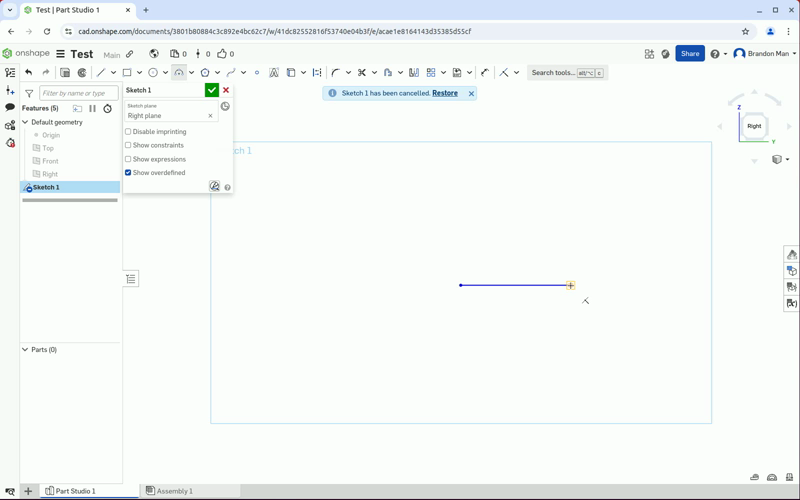
key_down(shift)
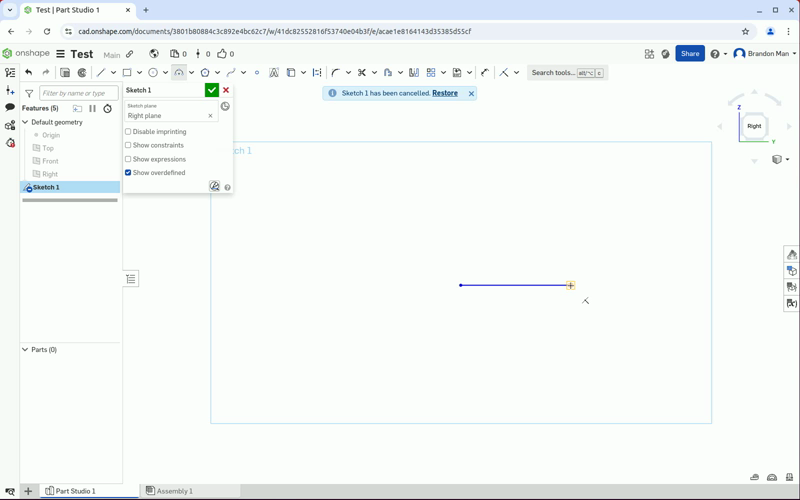
mouse_move(570, 280)
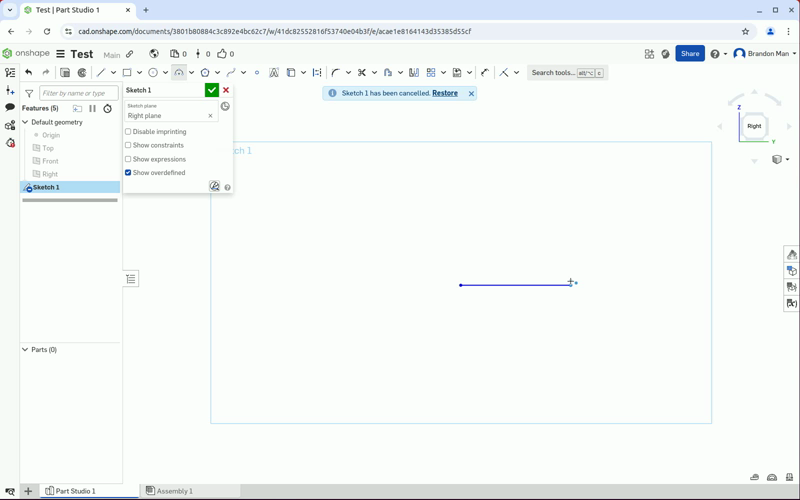
scroll(6)
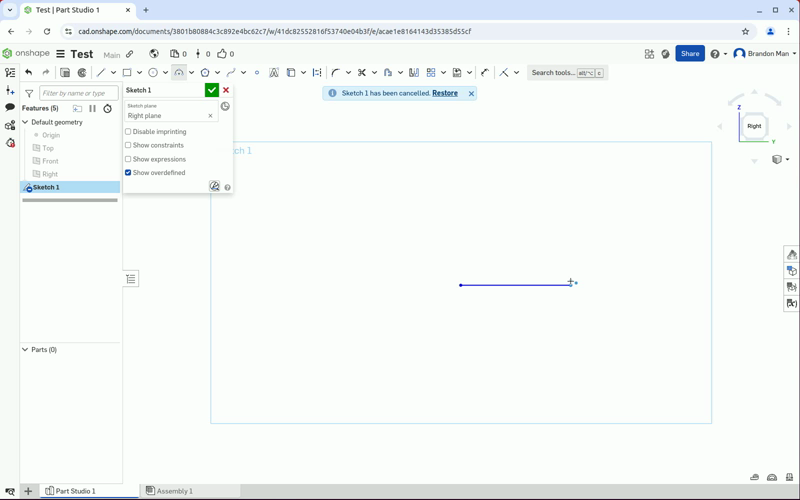
scroll(6)
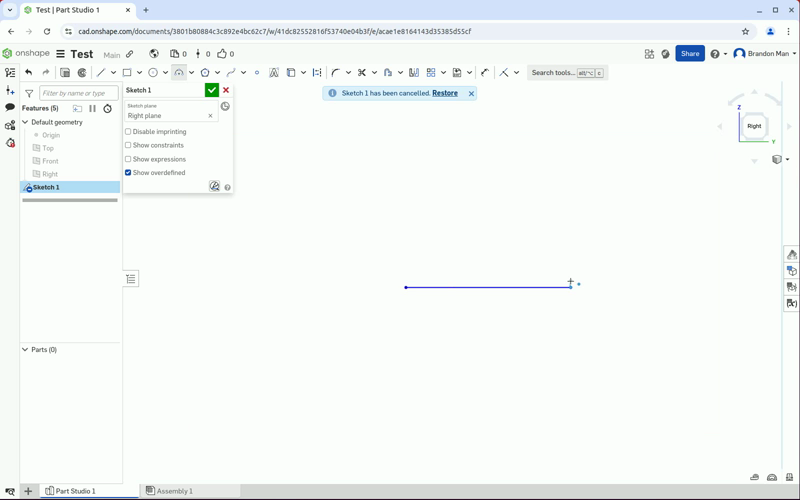
scroll(6)
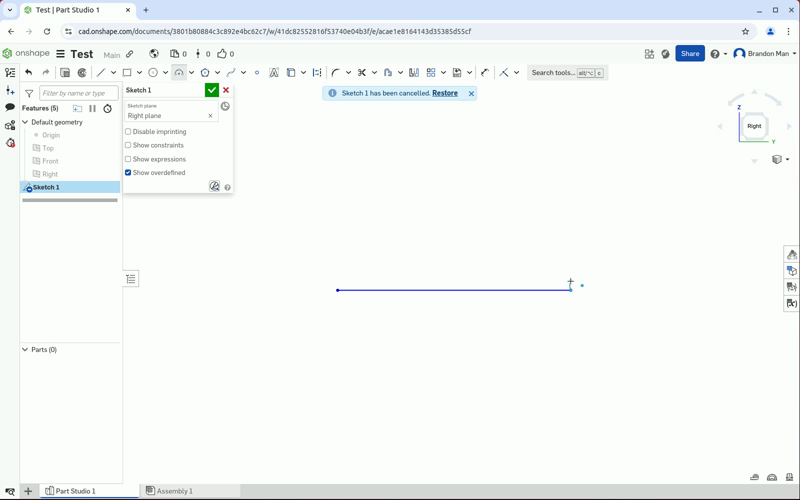
scroll(6)
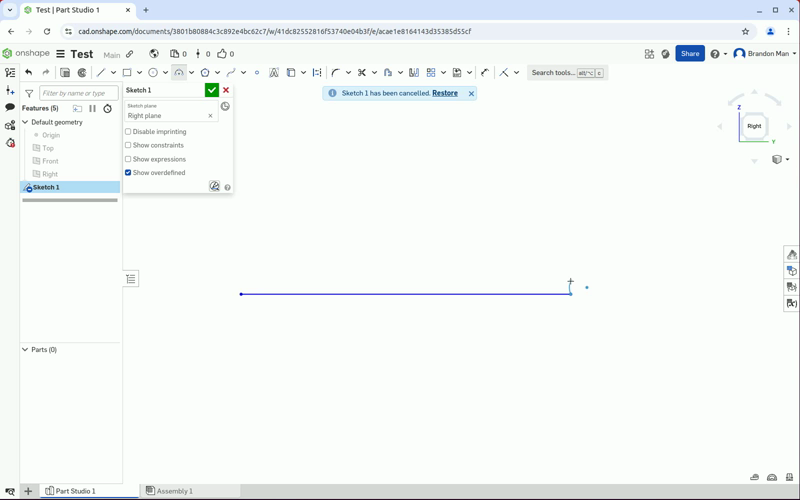
scroll(6)
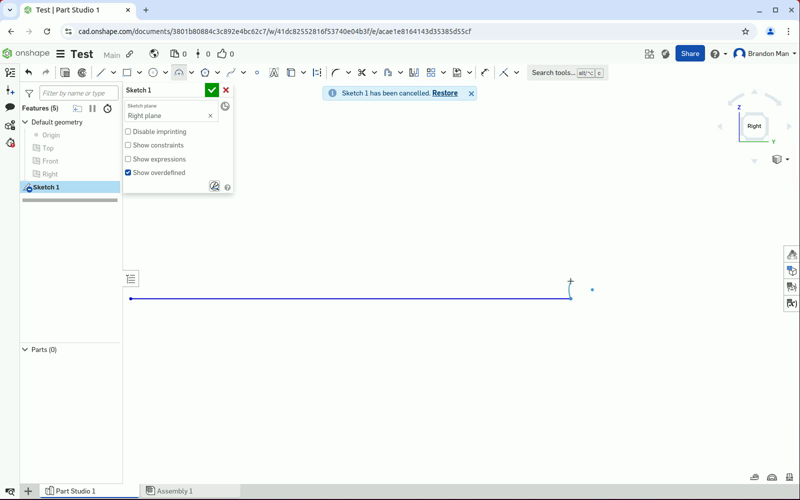
scroll(6)
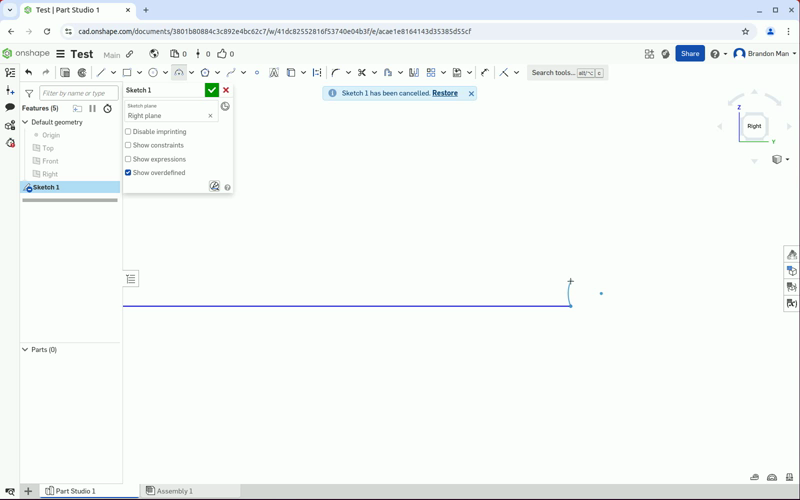
scroll(6)
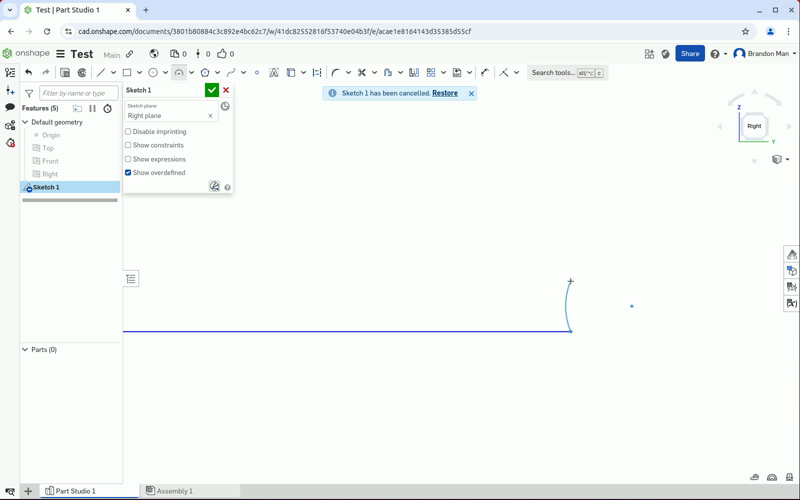
click(570, 280)
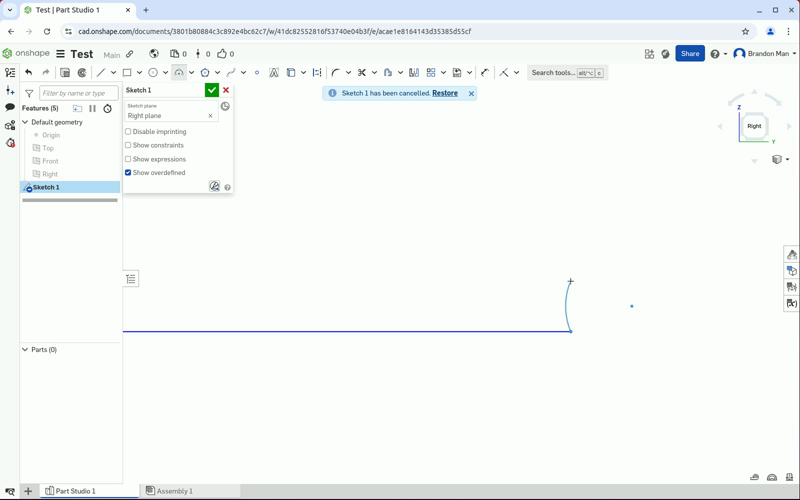
scroll(-6)
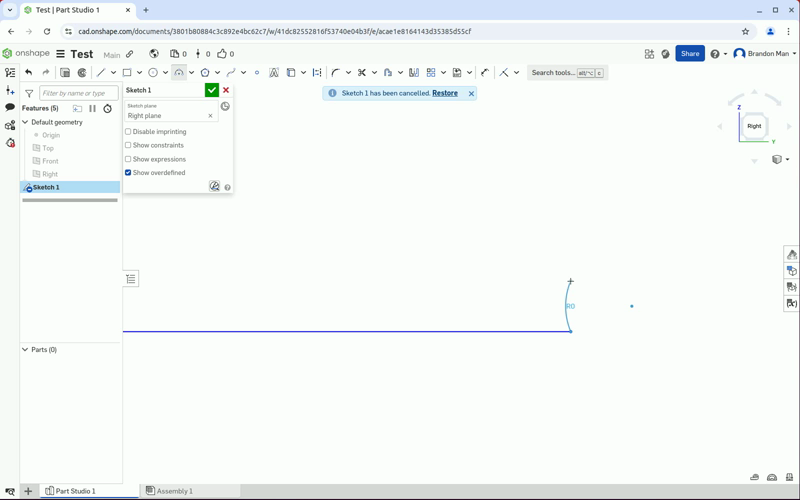
scroll(-6)
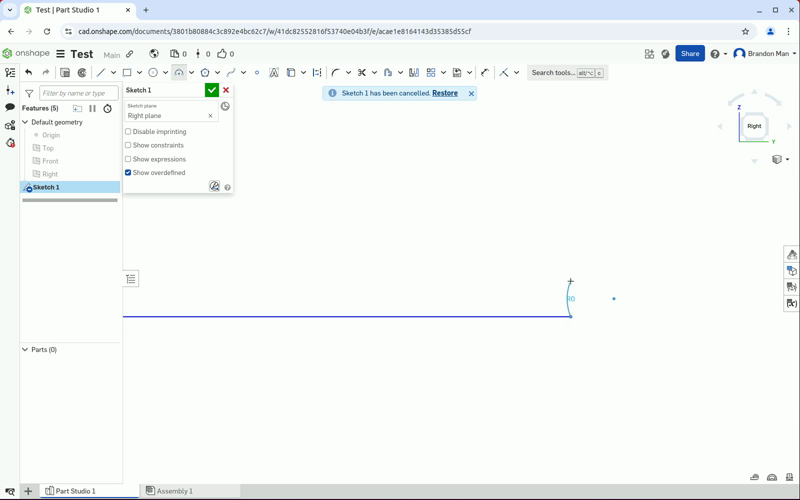
scroll(-6)
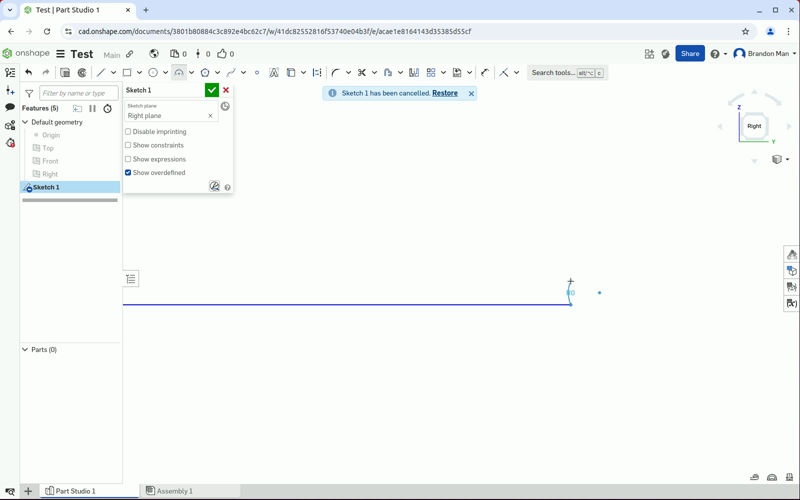
scroll(-6)
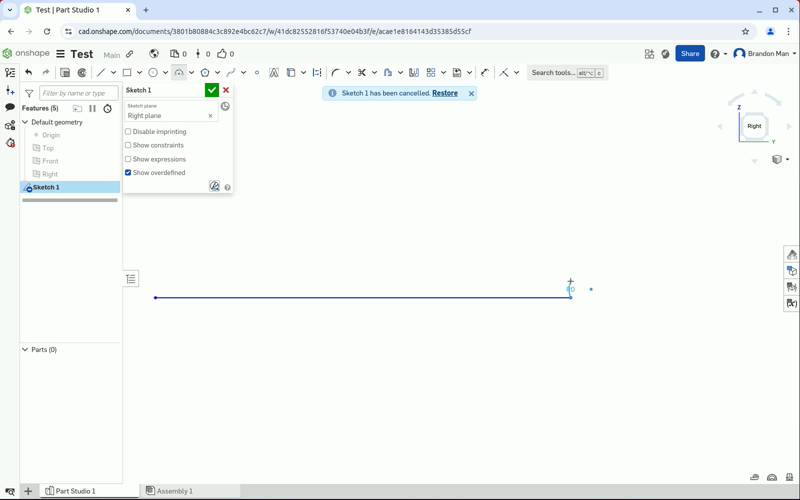
scroll(-6)
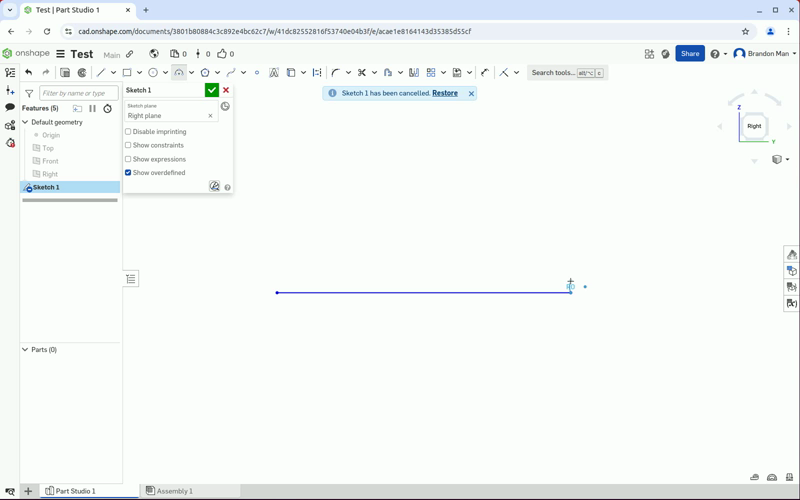
scroll(-6)
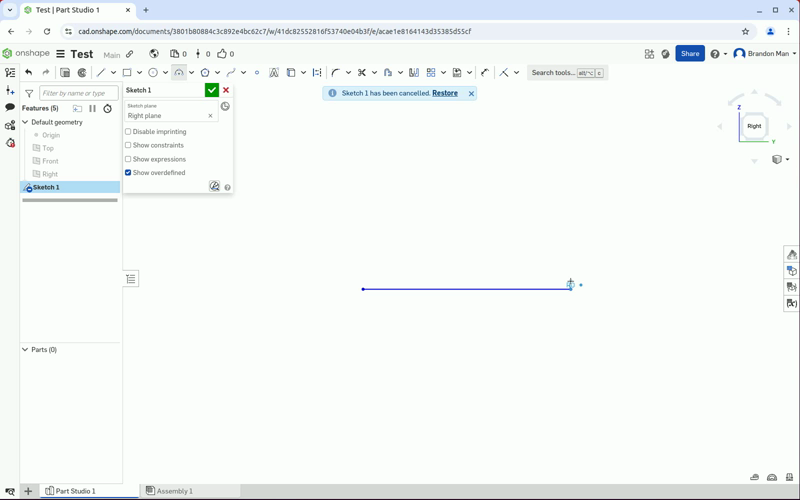
scroll(-6)
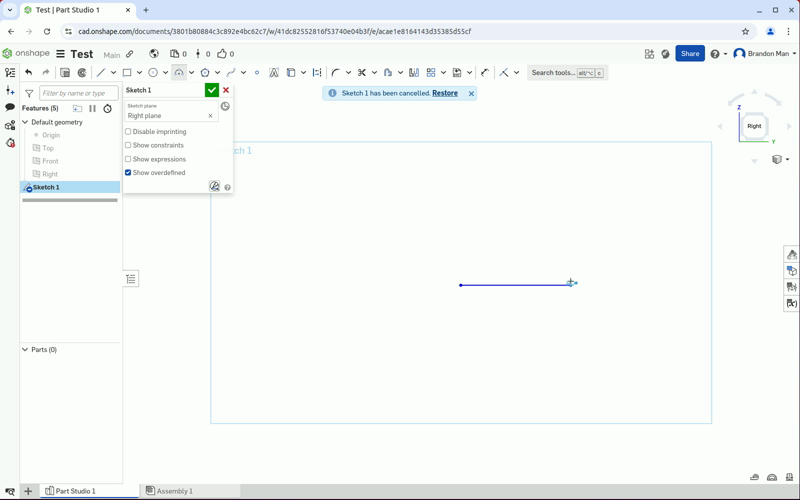
mouse_move(573, 282)
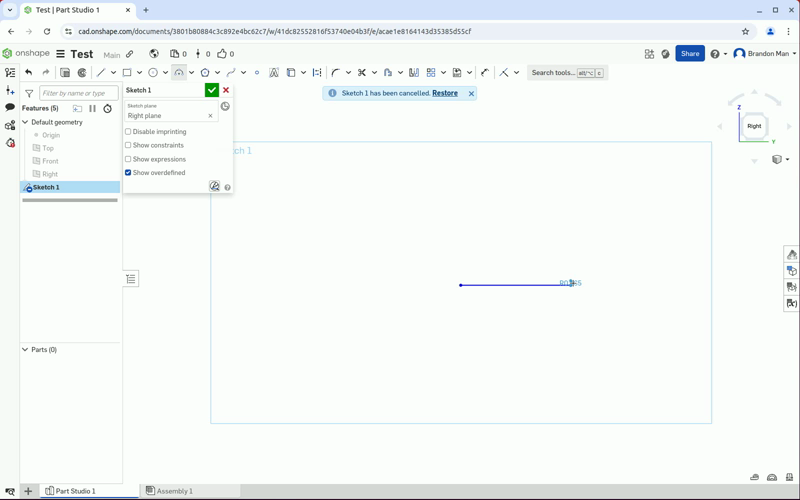
scroll(6)
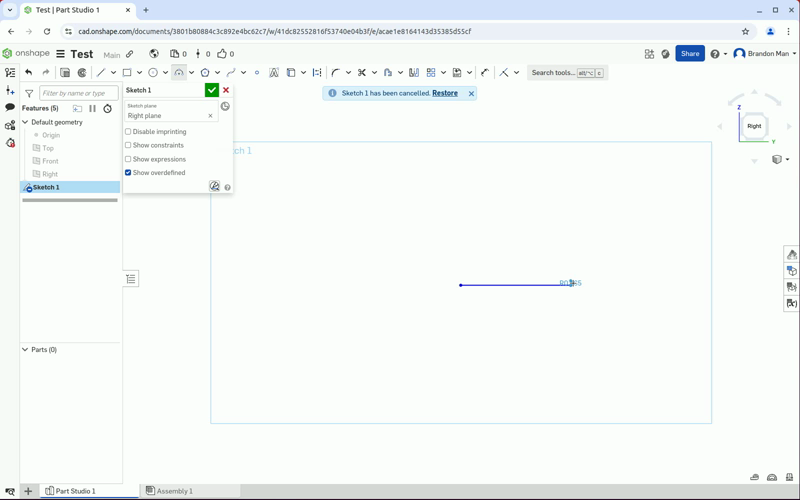
scroll(6)
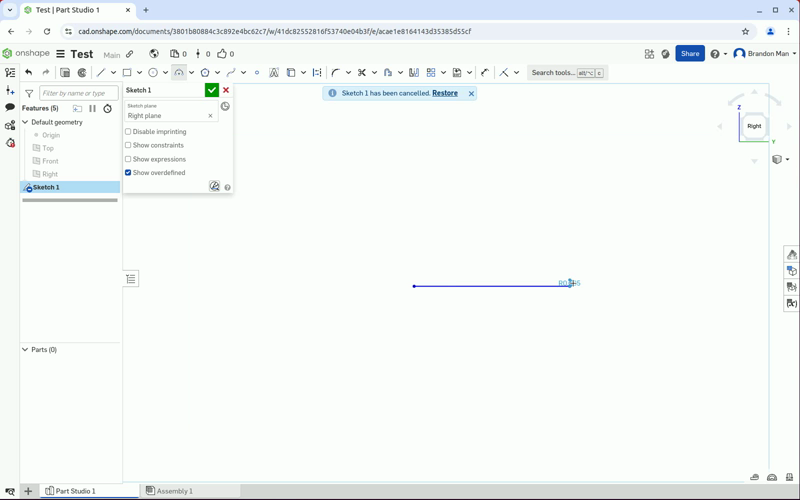
scroll(6)
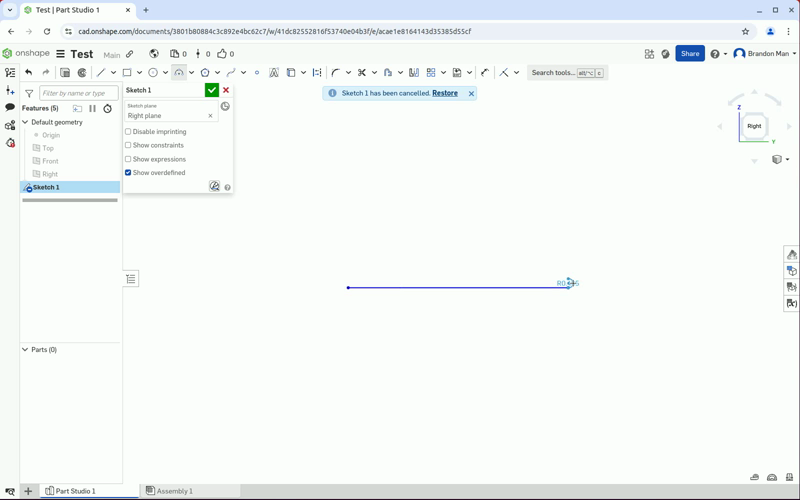
scroll(6)
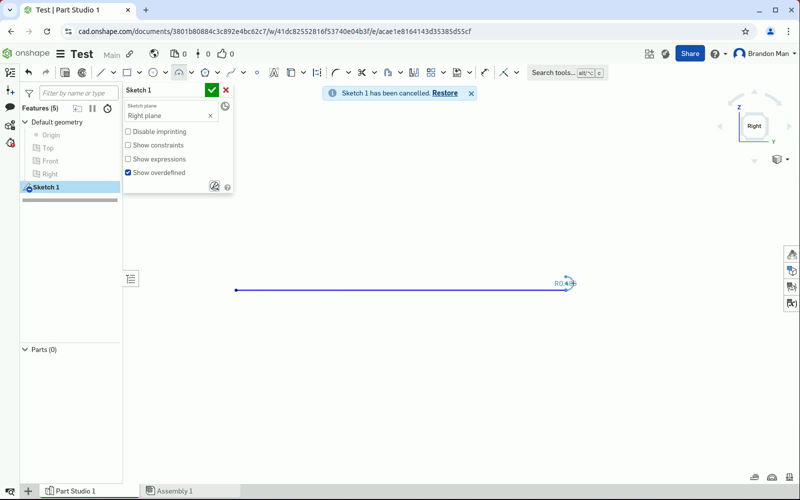
scroll(6)
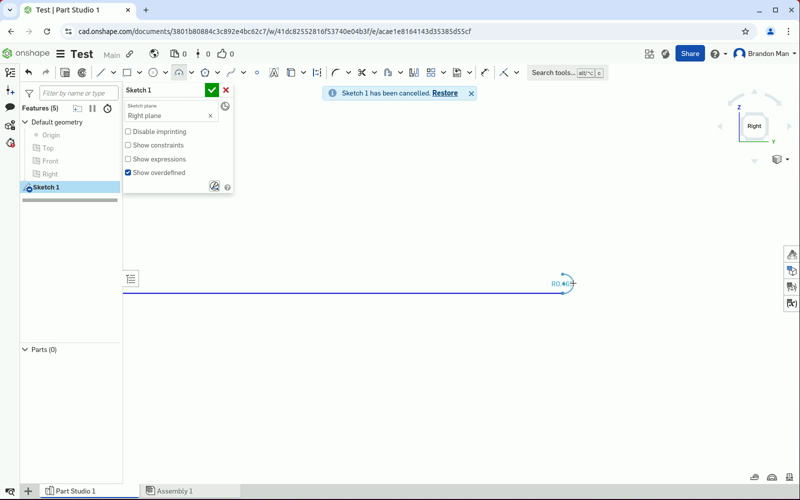
scroll(6)
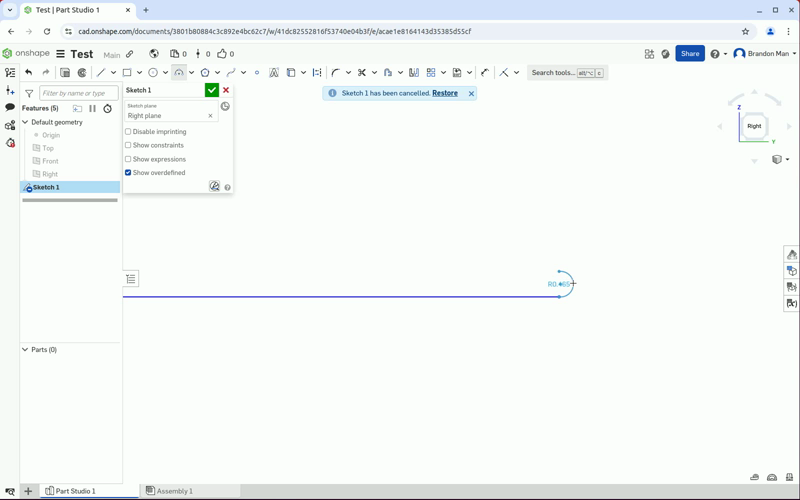
scroll(6)
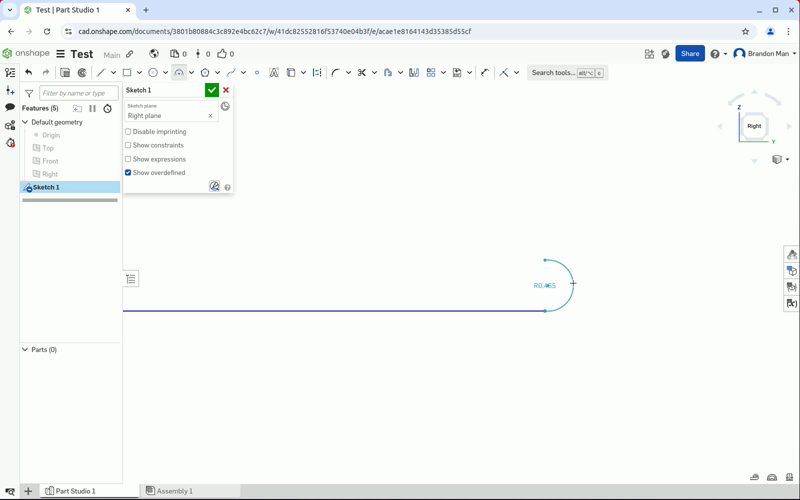
click(573, 282)
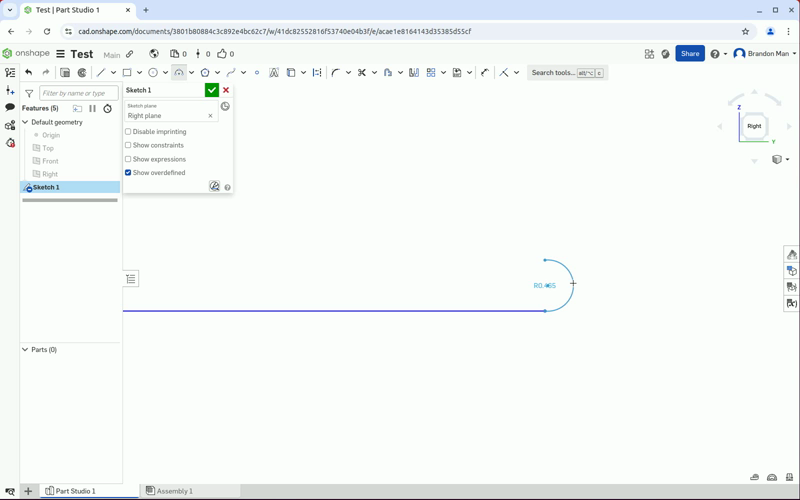
scroll(-6)
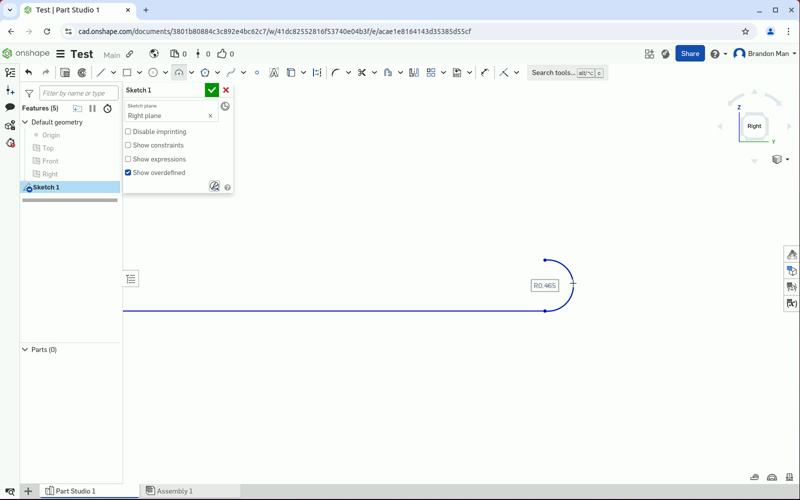
scroll(-6)
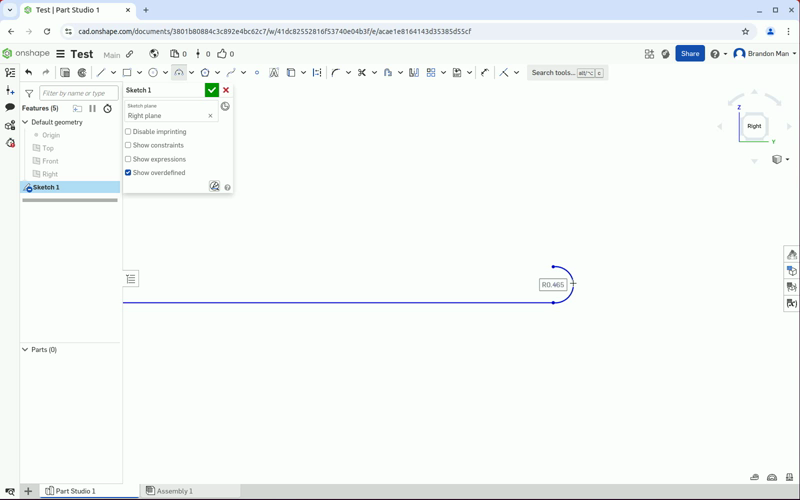
scroll(-6)
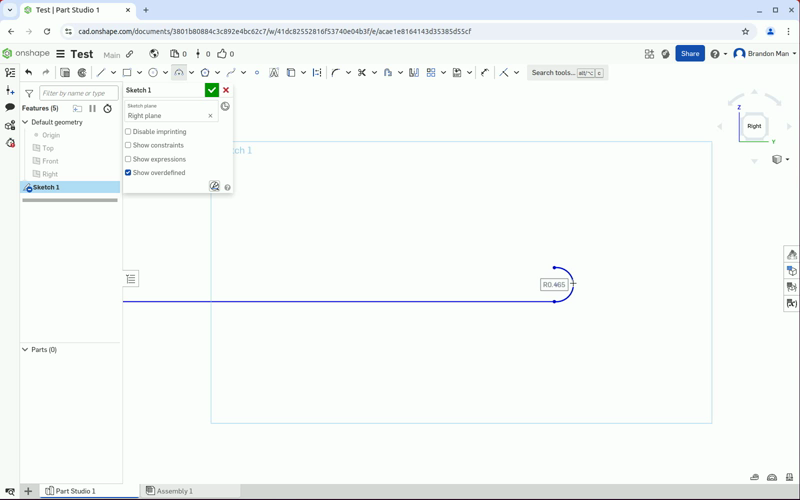
scroll(-6)
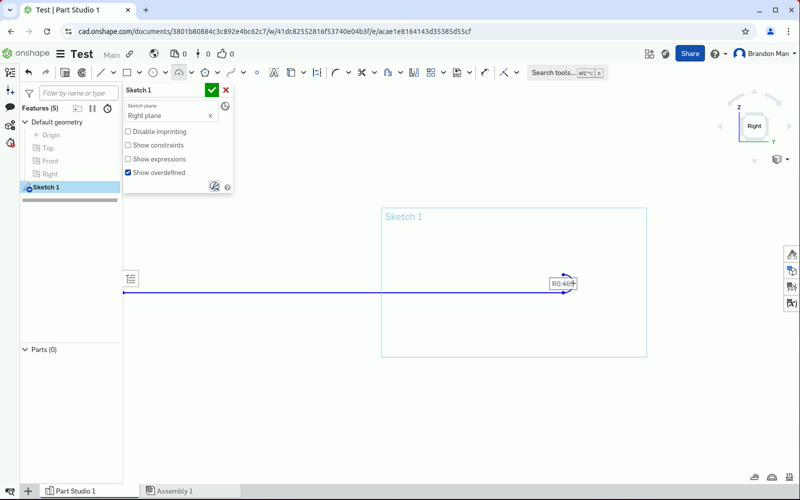
scroll(-6)
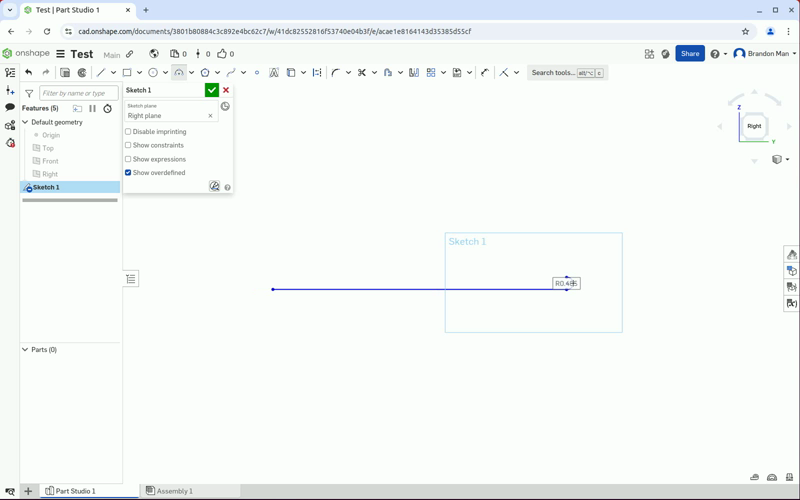
scroll(-6)
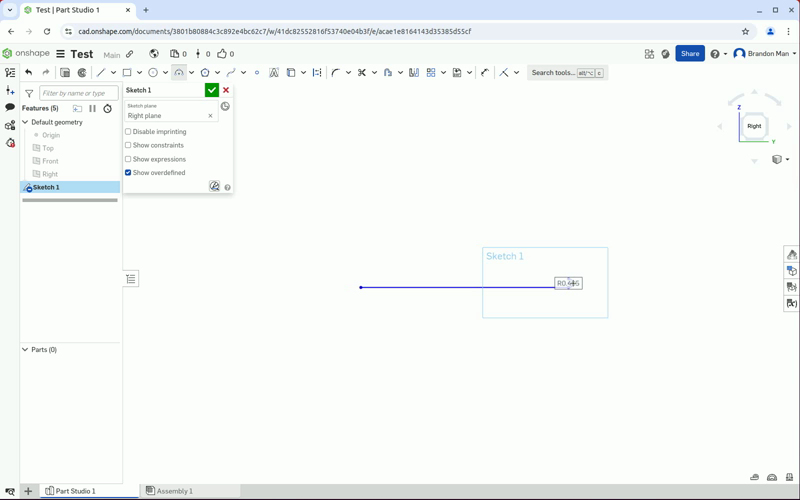
scroll(-6)
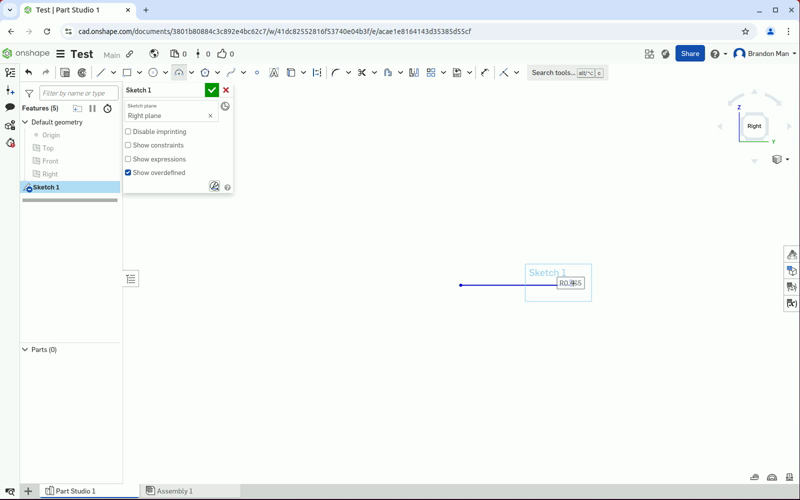
key_up(shift)
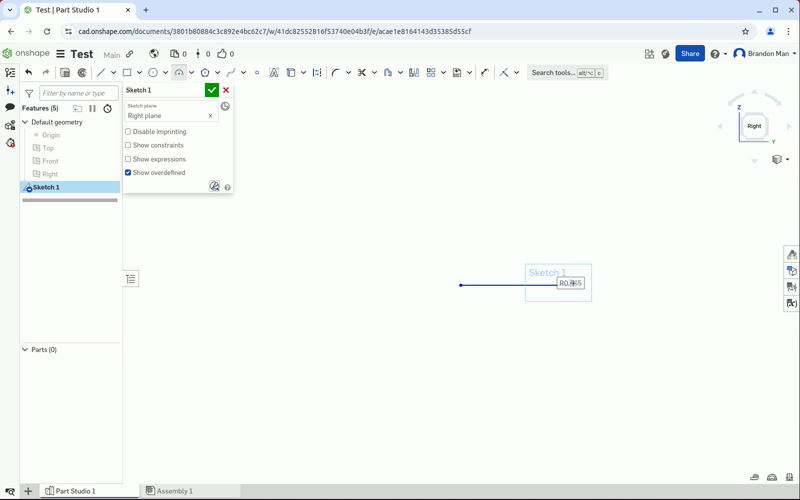
key(esc)
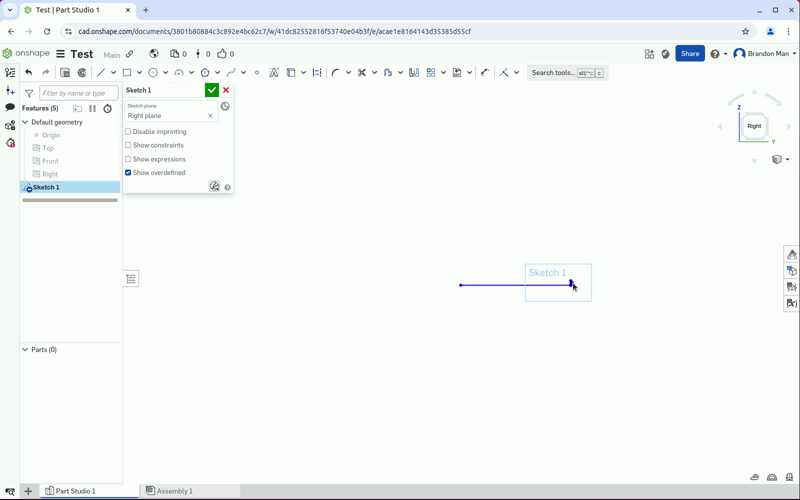
key(l)
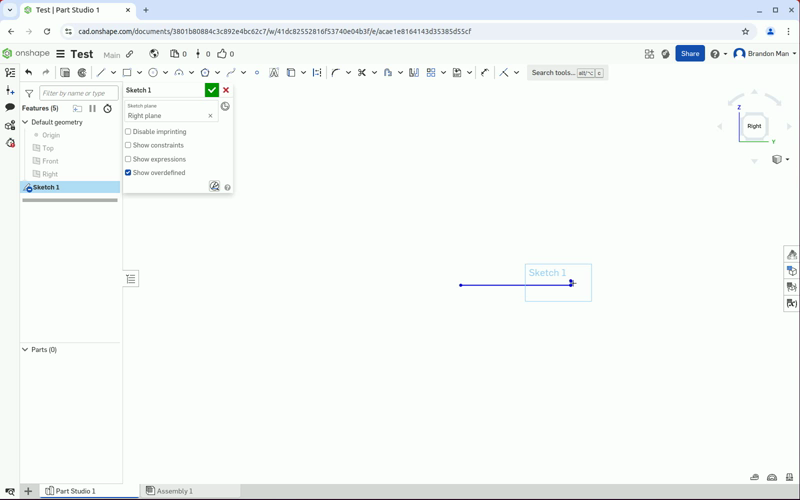
mouse_move(570, 280)
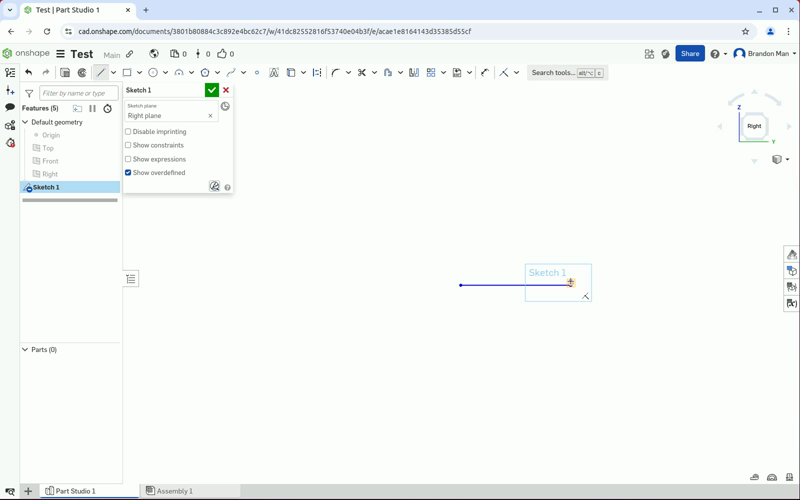
scroll(6)
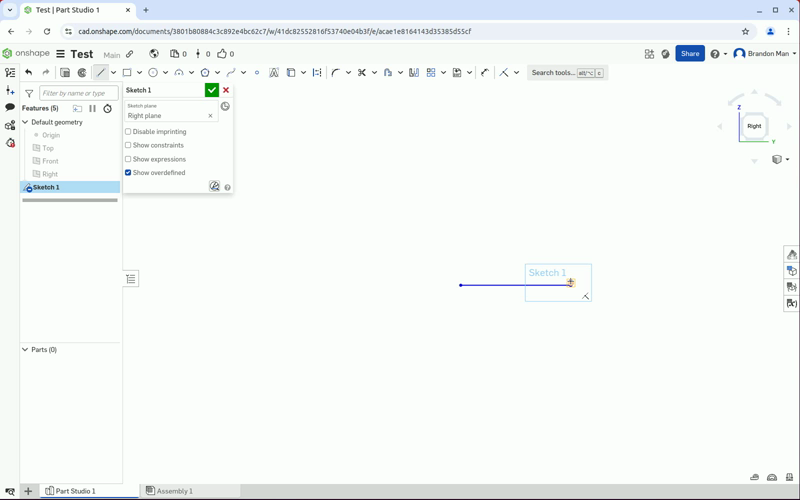
scroll(6)
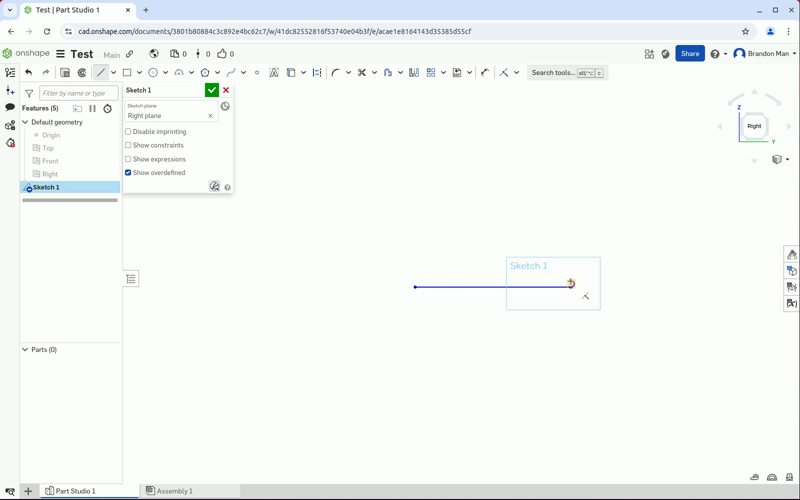
scroll(6)
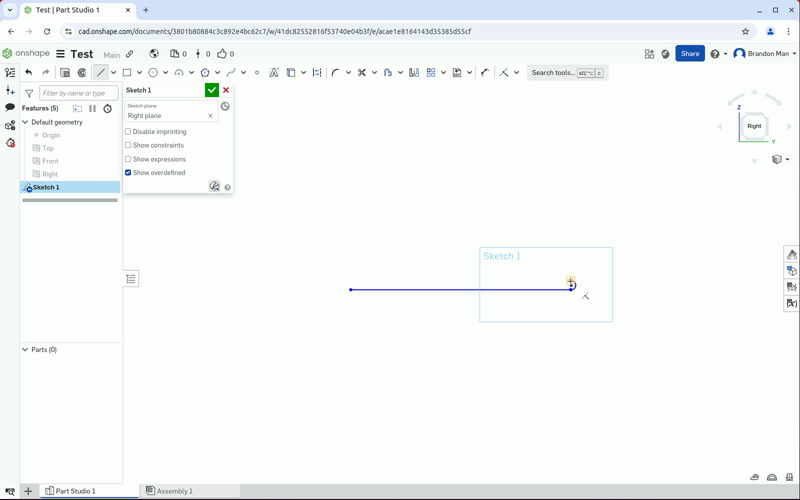
scroll(6)
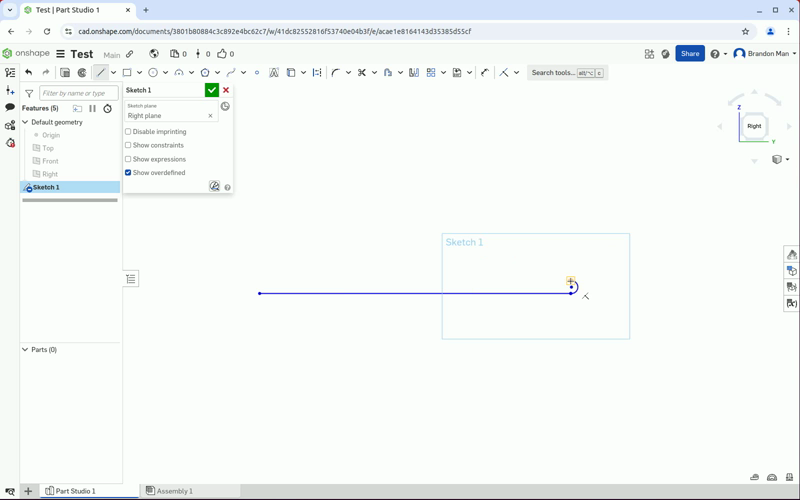
scroll(6)
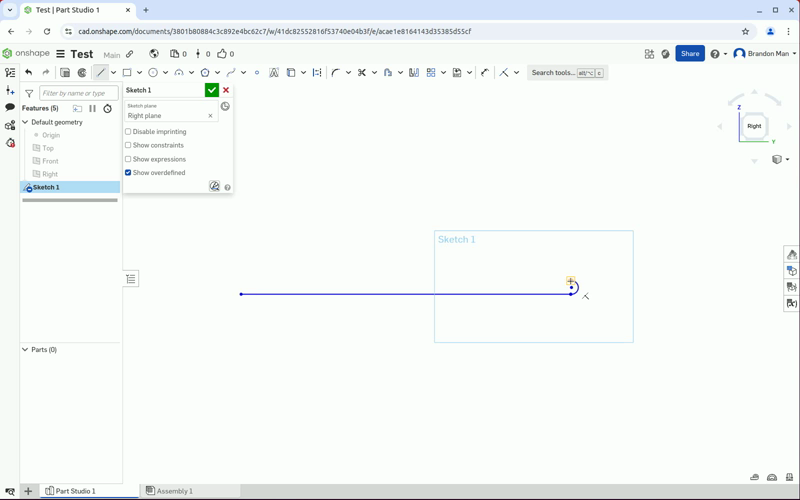
scroll(6)
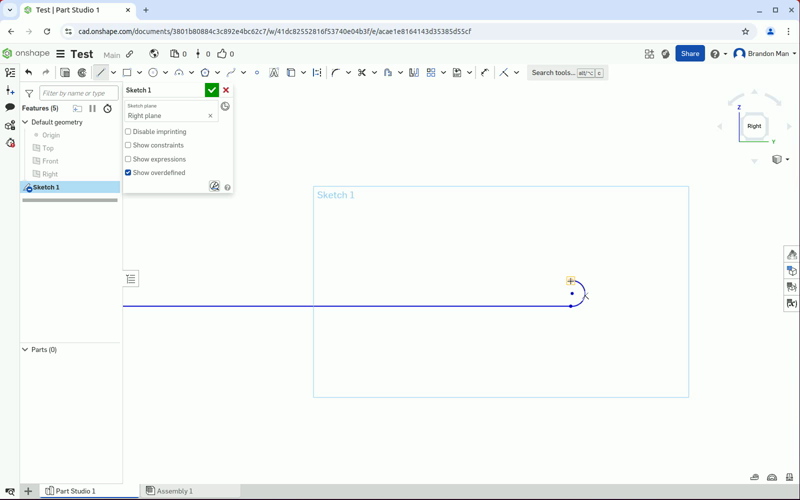
scroll(6)
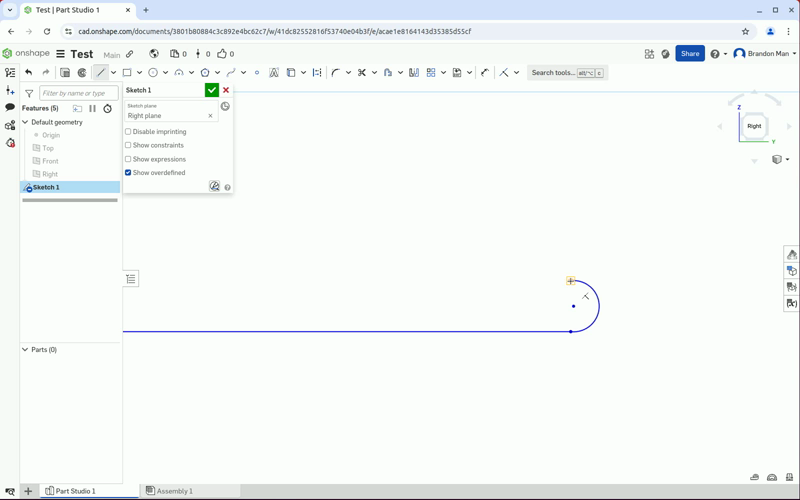
click(570, 280)
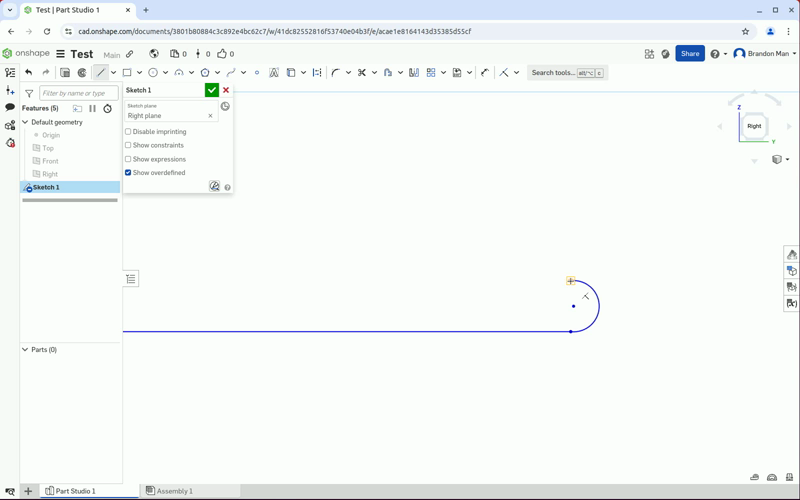
scroll(-6)
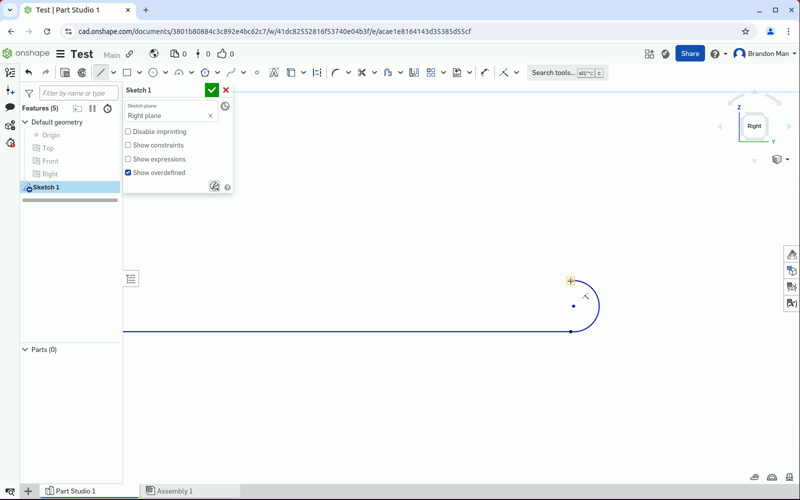
scroll(-6)
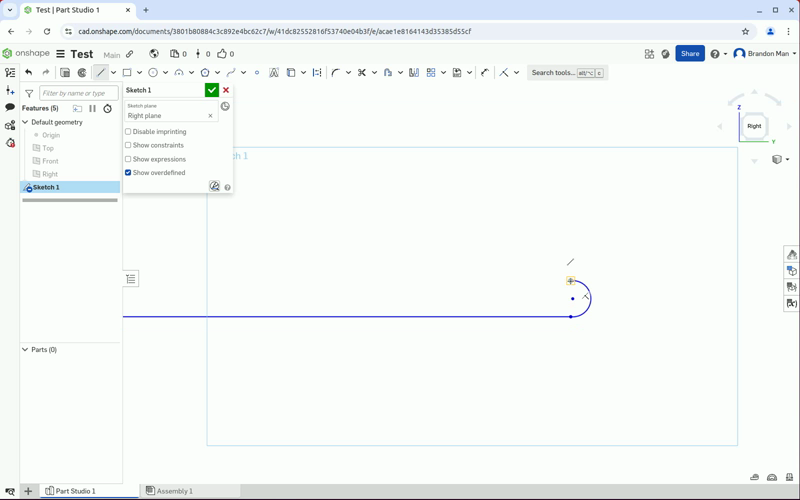
scroll(-6)
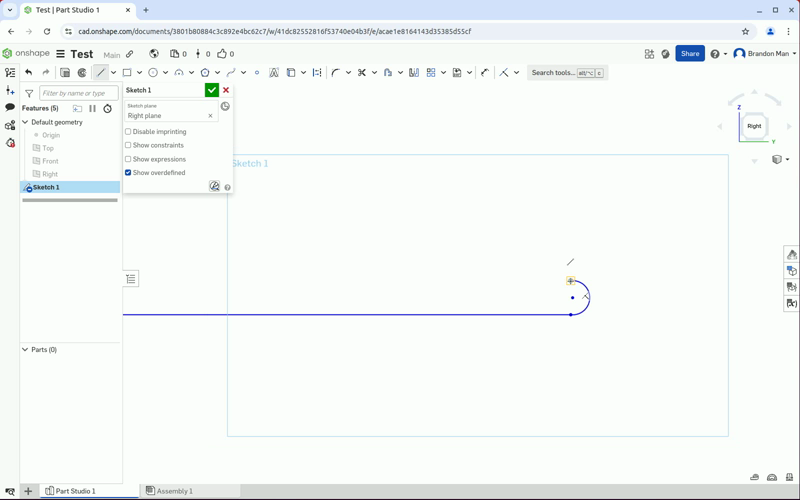
scroll(-6)
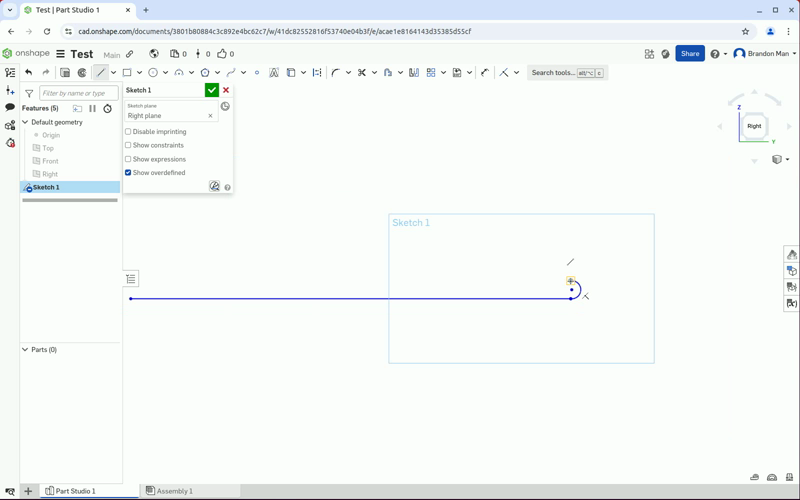
scroll(-6)
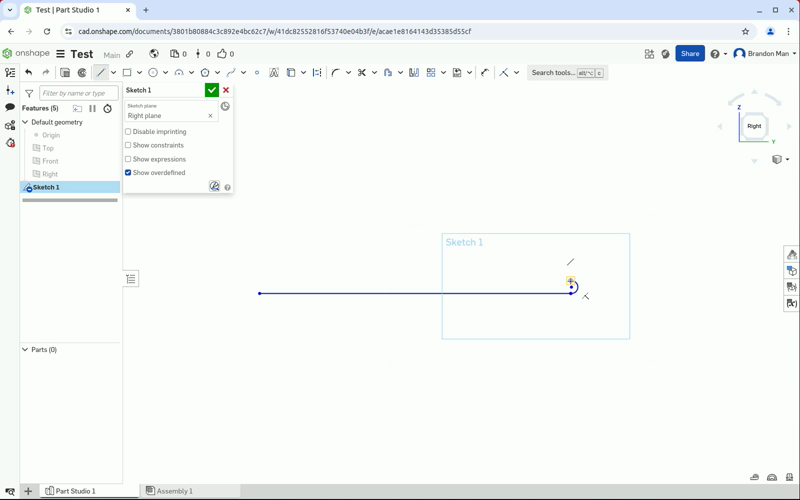
scroll(-6)
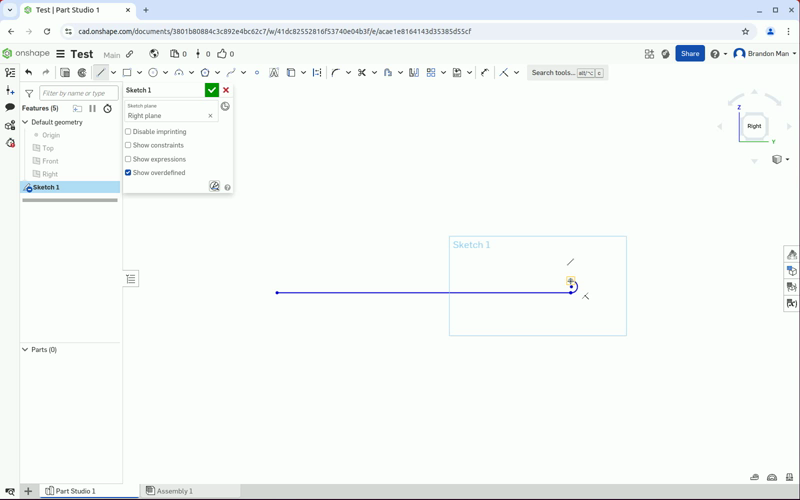
scroll(-6)
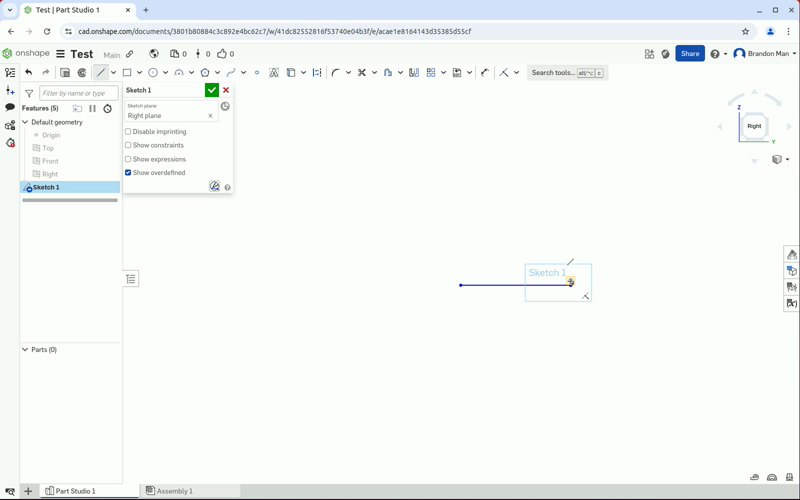
key_down(shift)
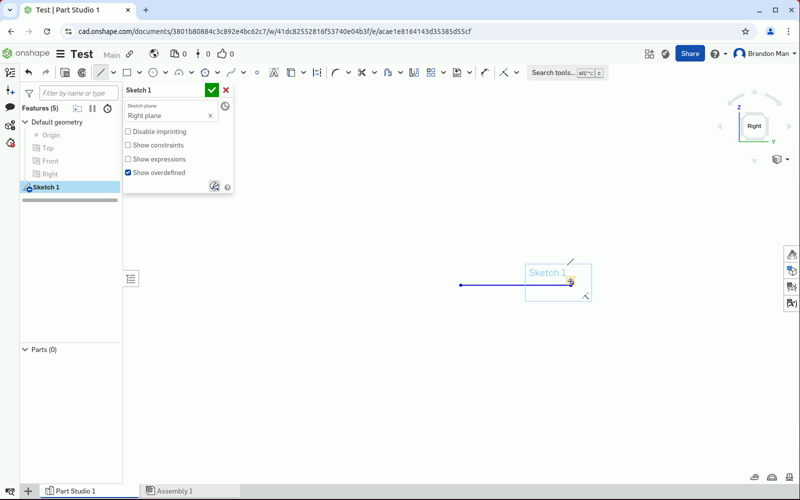
mouse_move(460, 280)
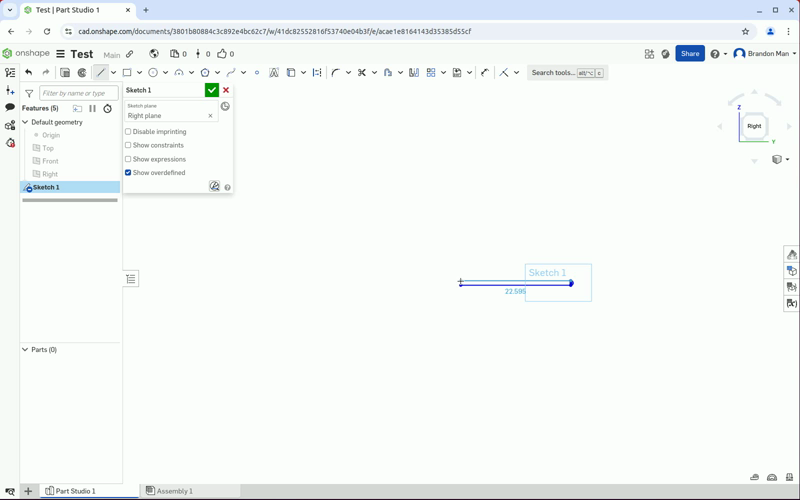
click(460, 280)
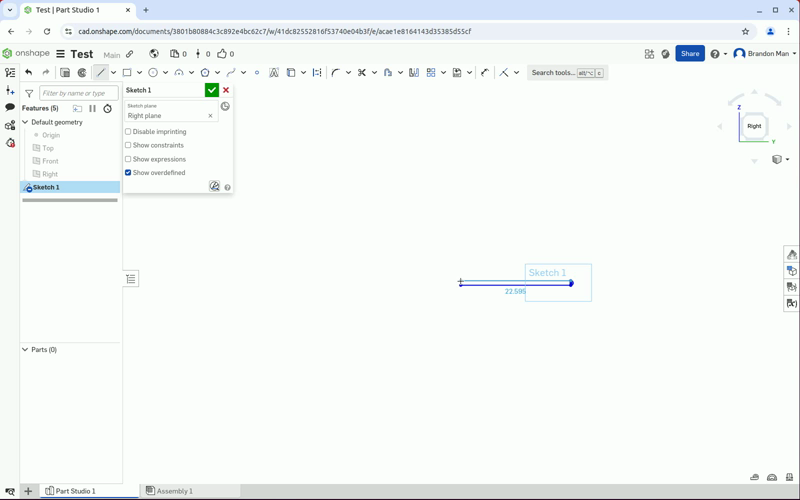
key_up(shift)
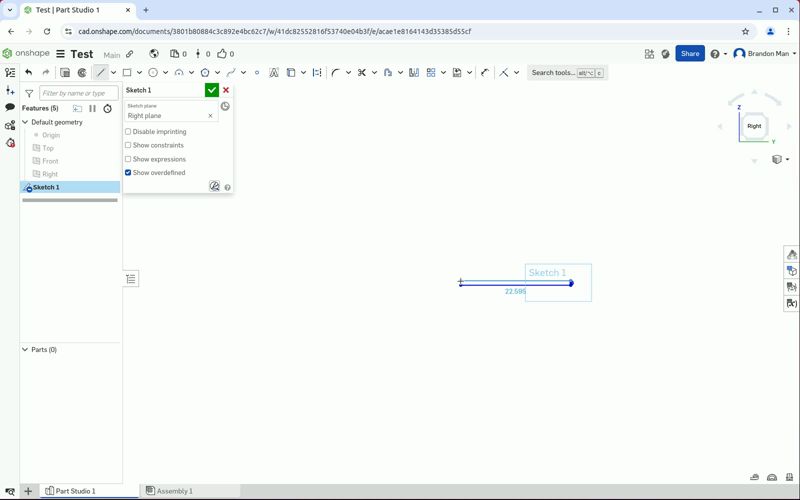
key(esc)
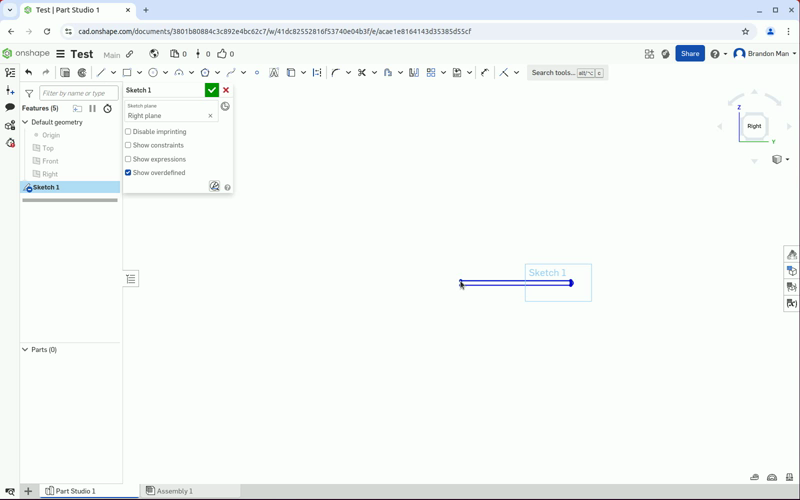
key(a)
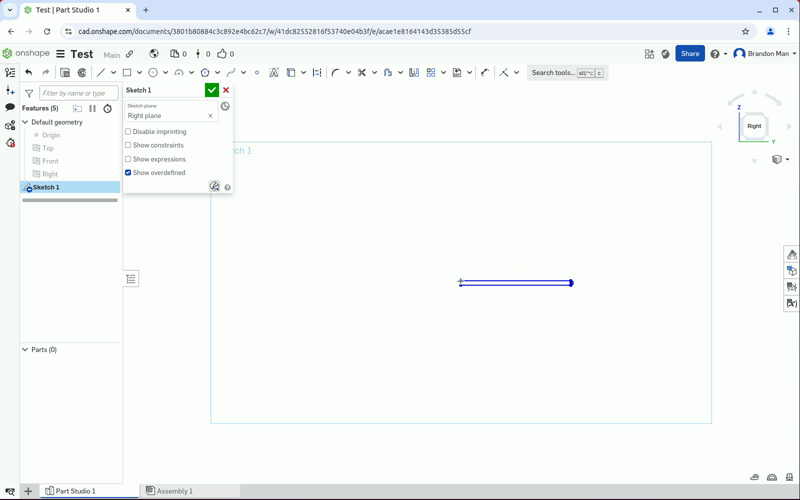
mouse_move(460, 280)
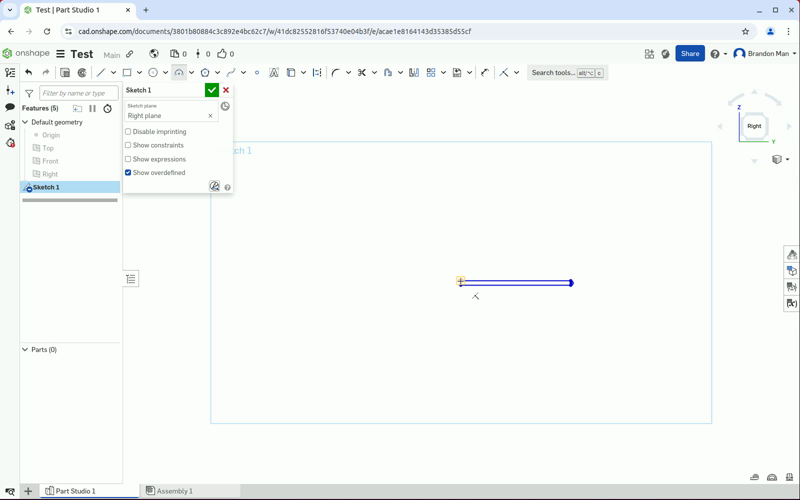
click(460, 280)
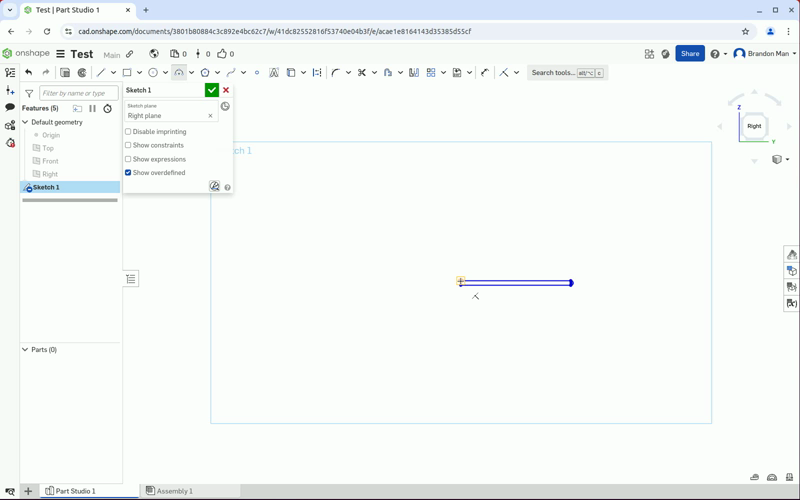
mouse_move(460, 285)
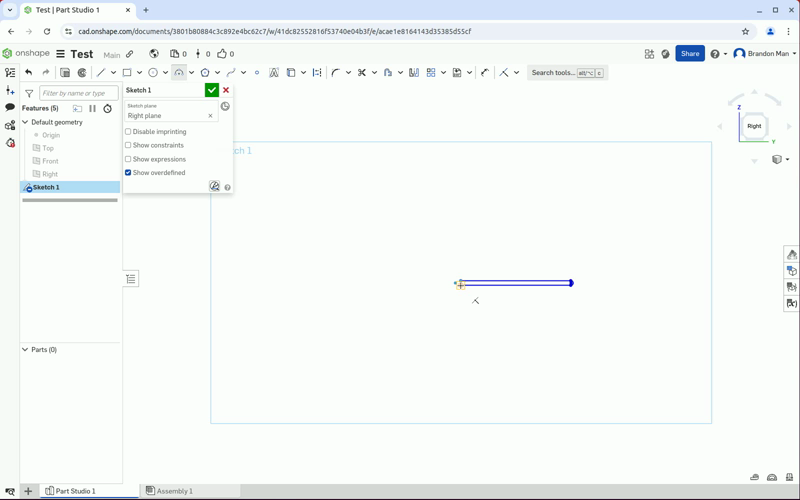
scroll(6)
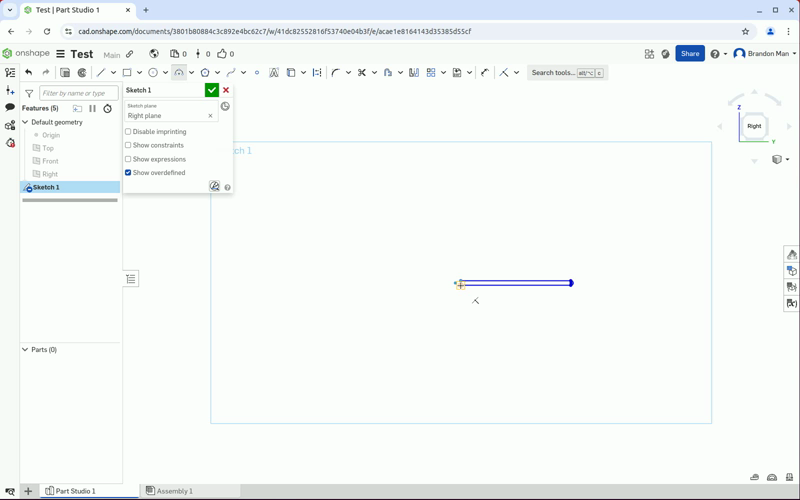
scroll(6)
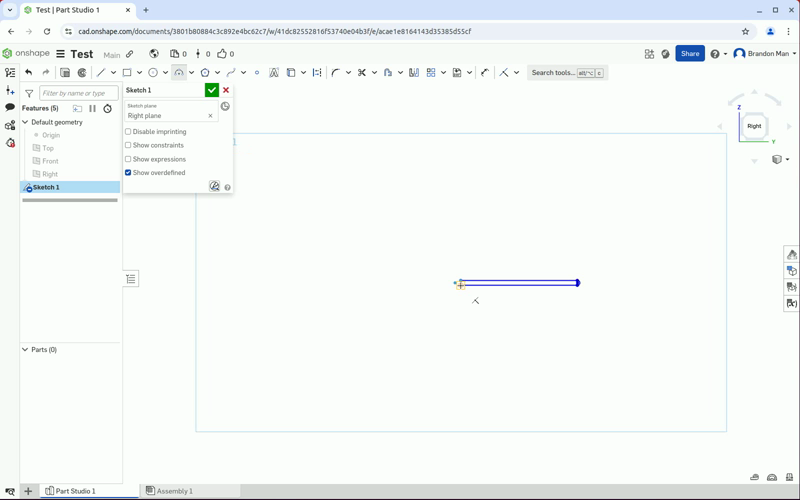
scroll(6)
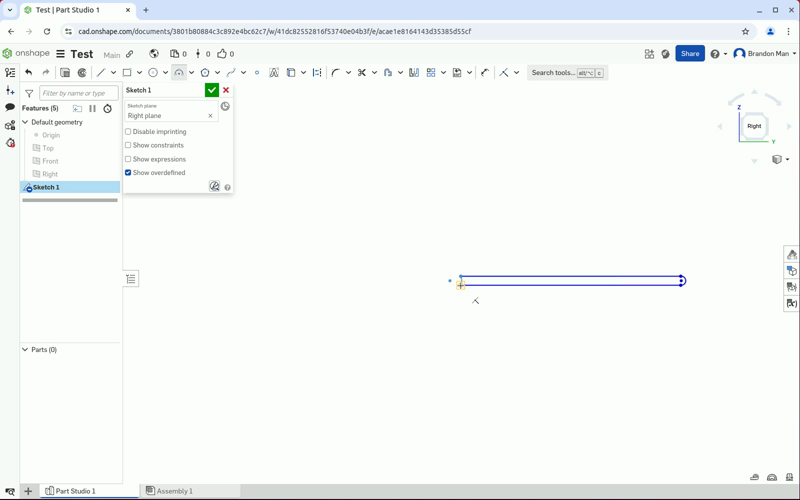
scroll(6)
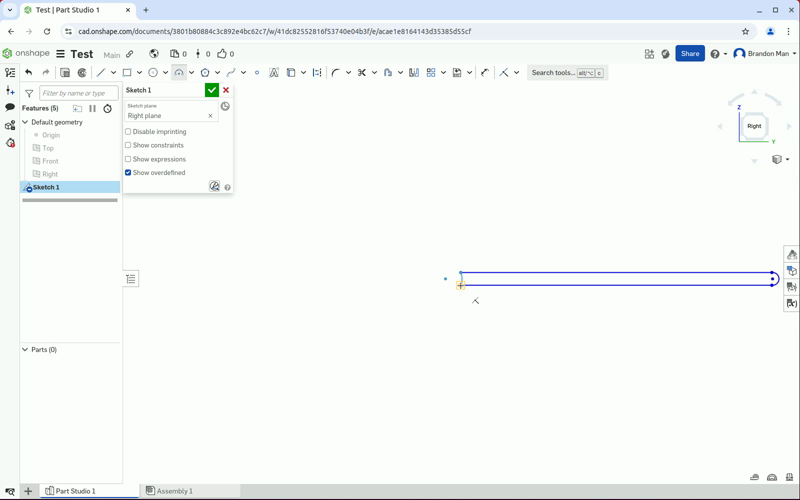
scroll(6)
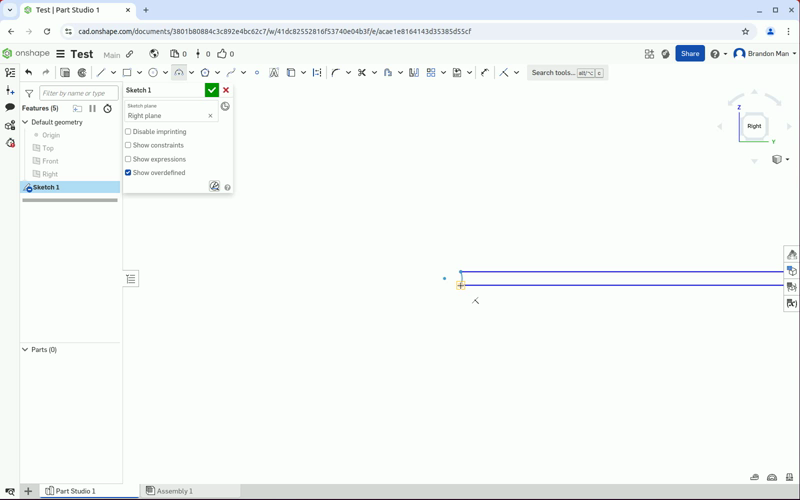
scroll(6)
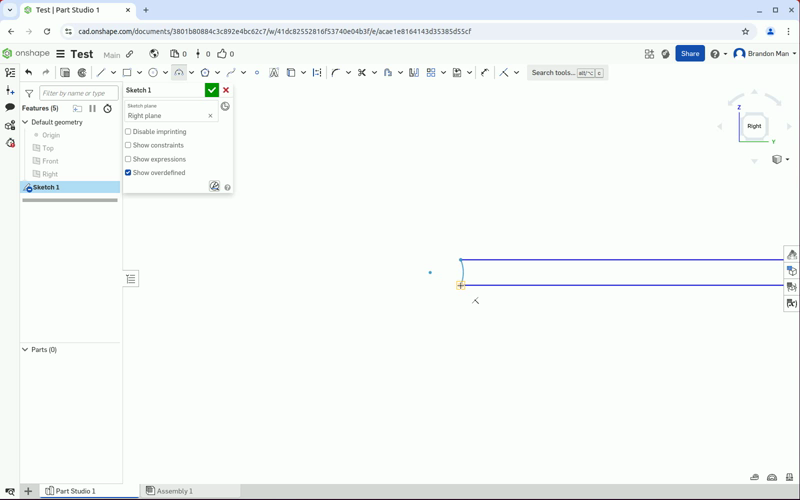
scroll(6)
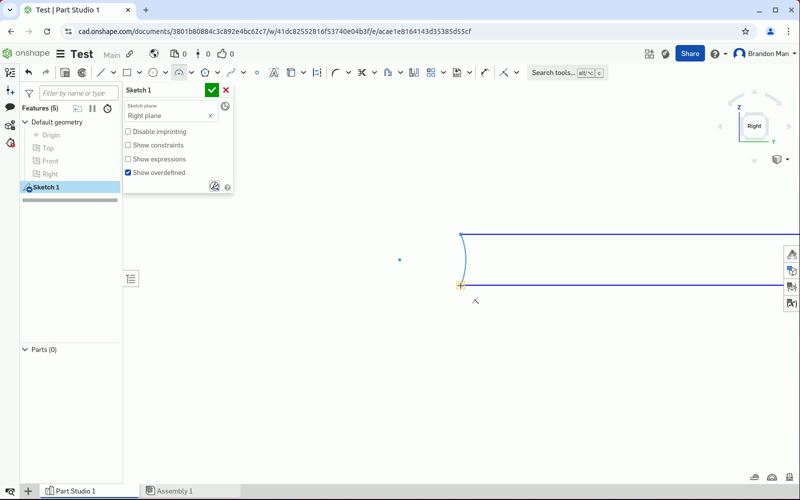
click(460, 285)
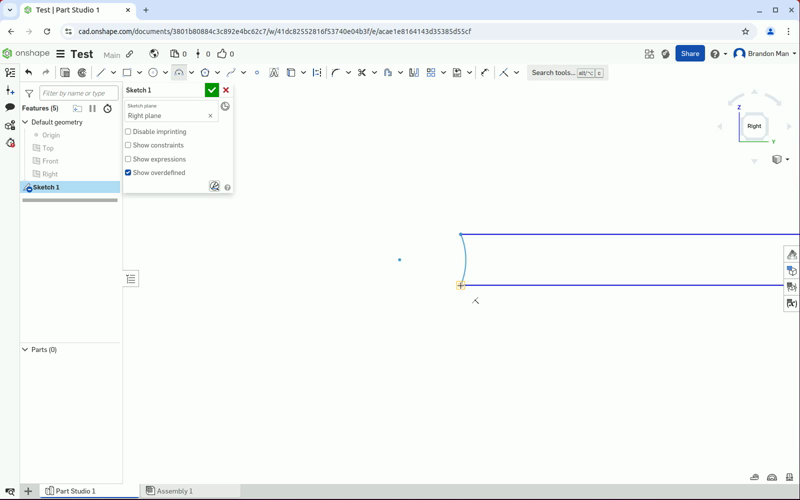
scroll(-6)
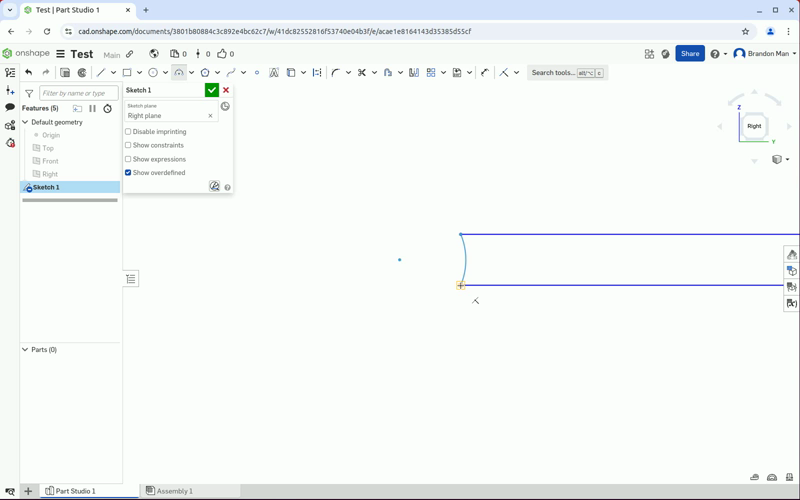
scroll(-6)
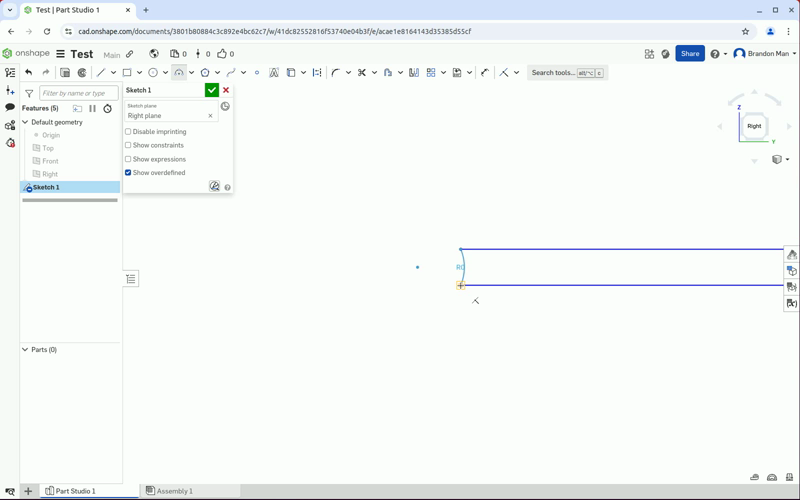
scroll(-6)
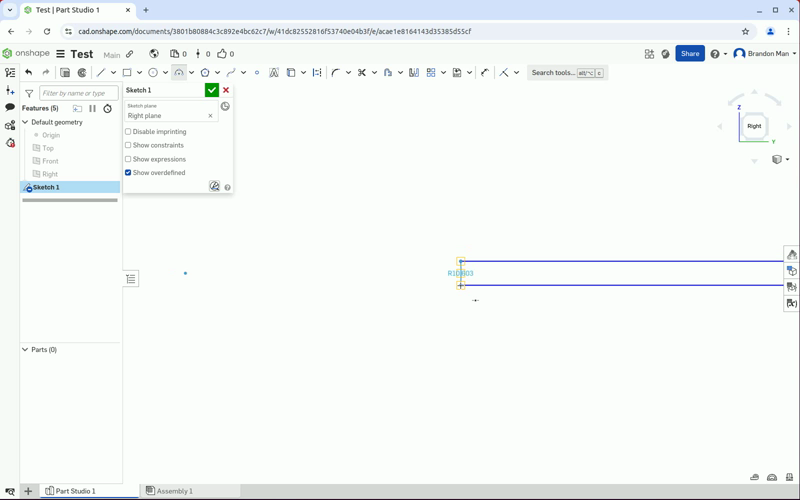
scroll(-6)
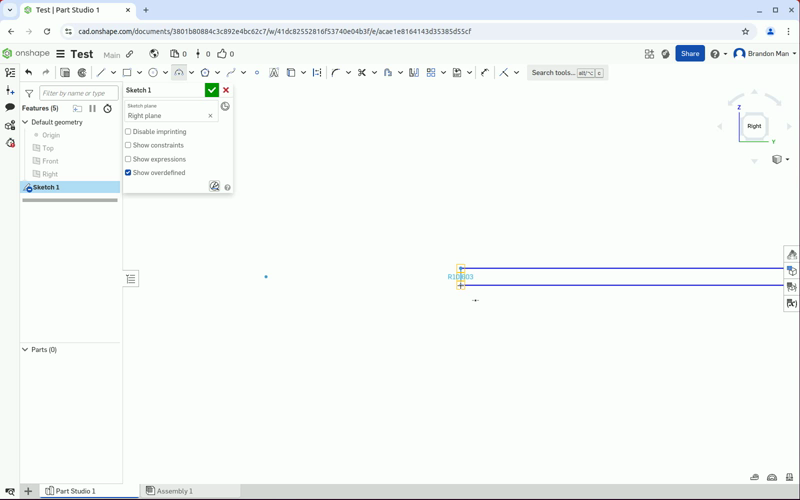
scroll(-6)
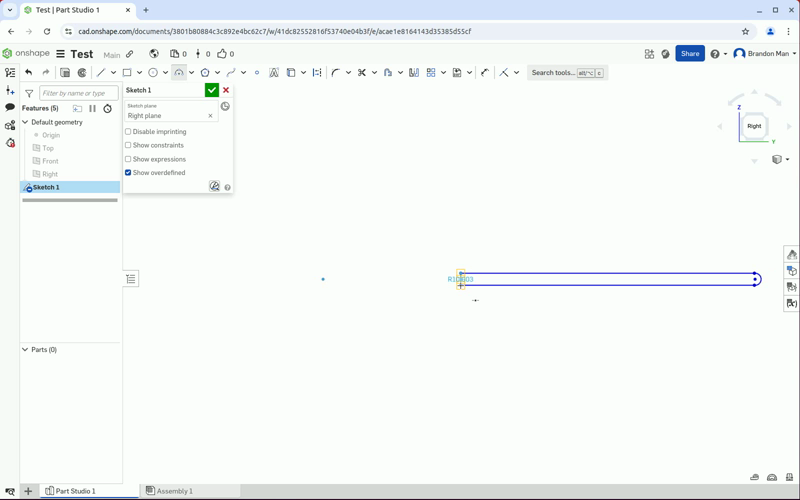
scroll(-6)
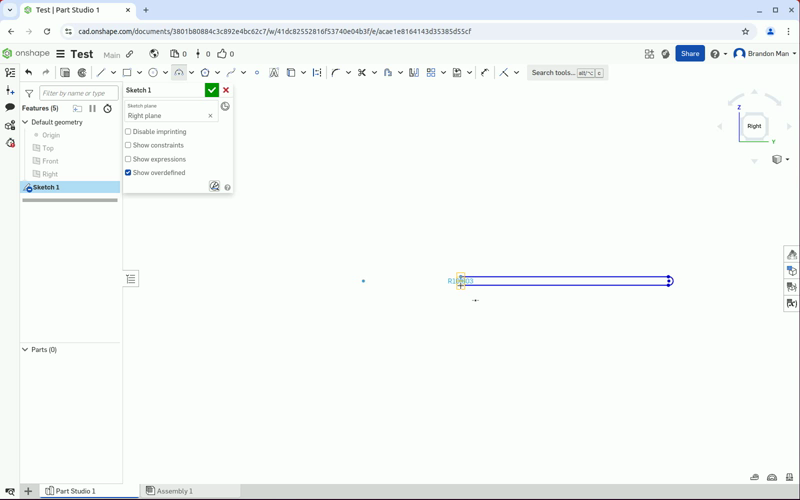
scroll(-6)
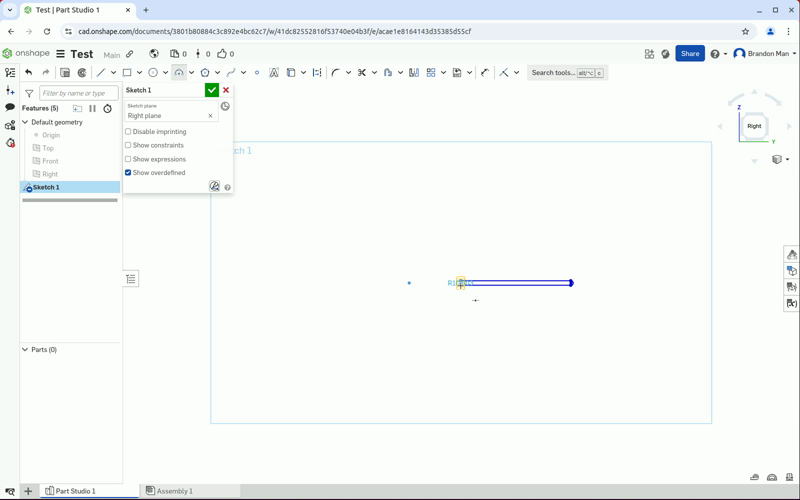
key_down(shift)
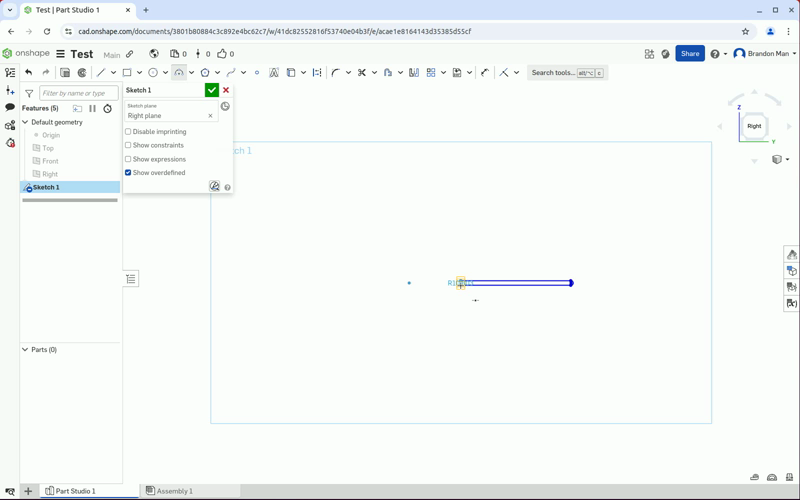
mouse_move(458, 282)
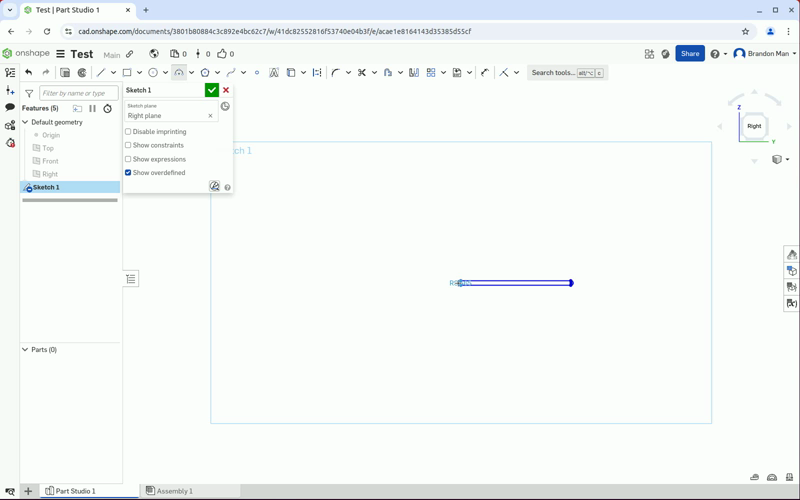
scroll(6)
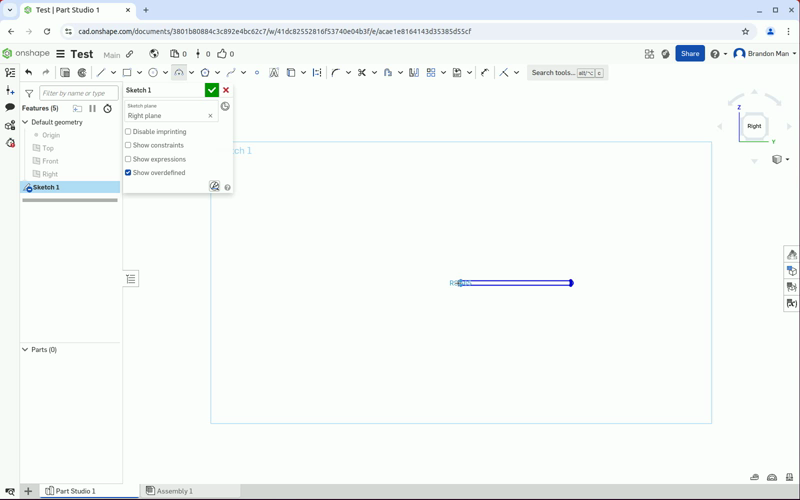
scroll(6)
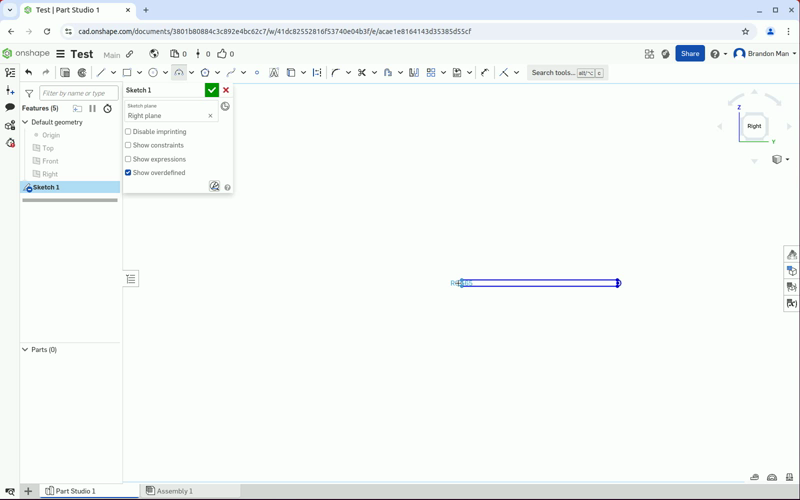
scroll(6)
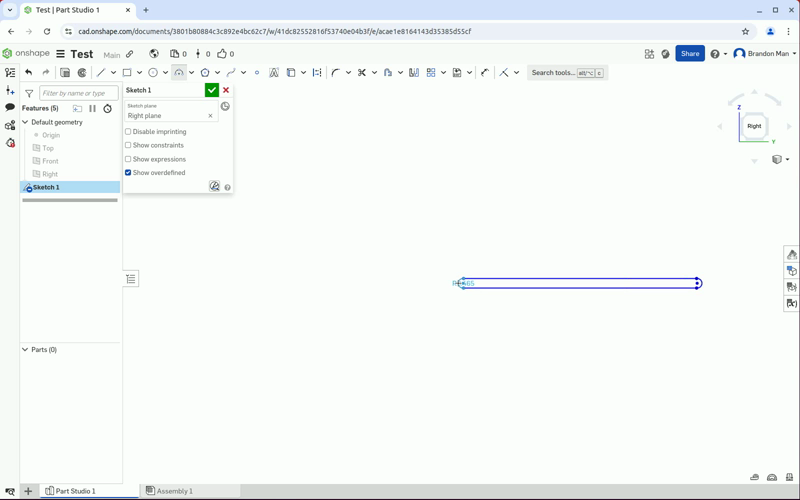
scroll(6)
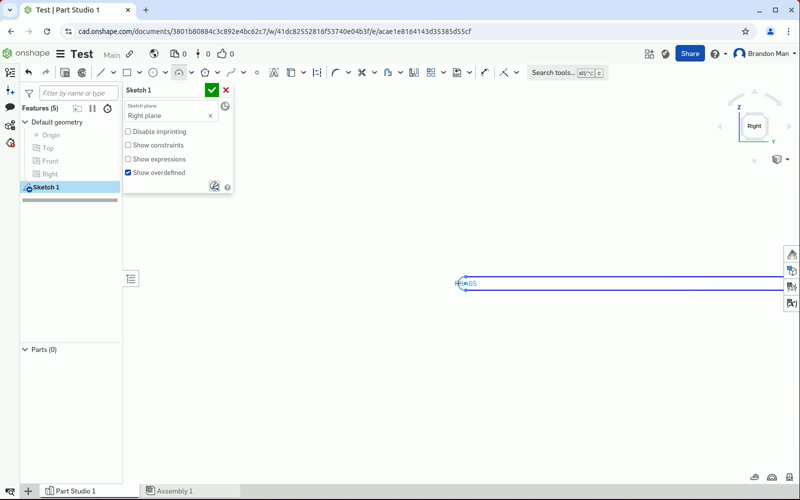
scroll(6)
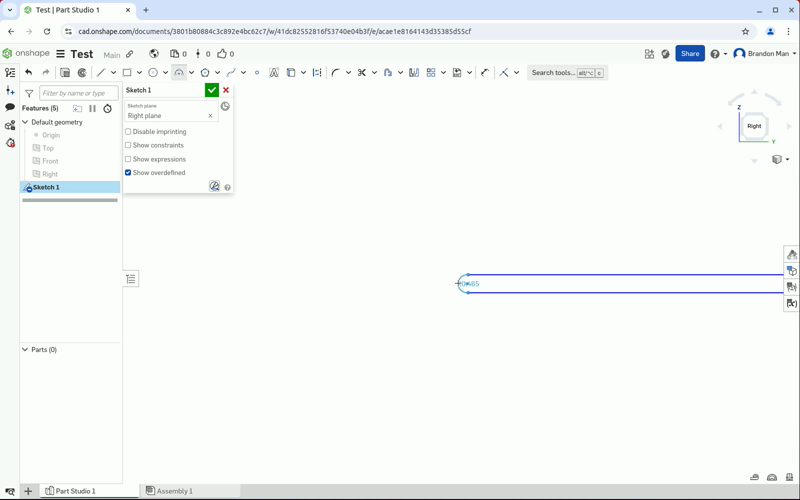
scroll(6)
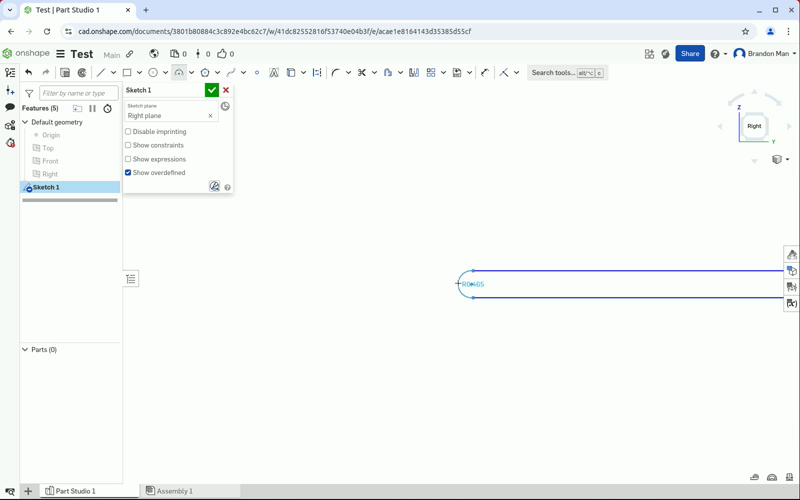
scroll(6)
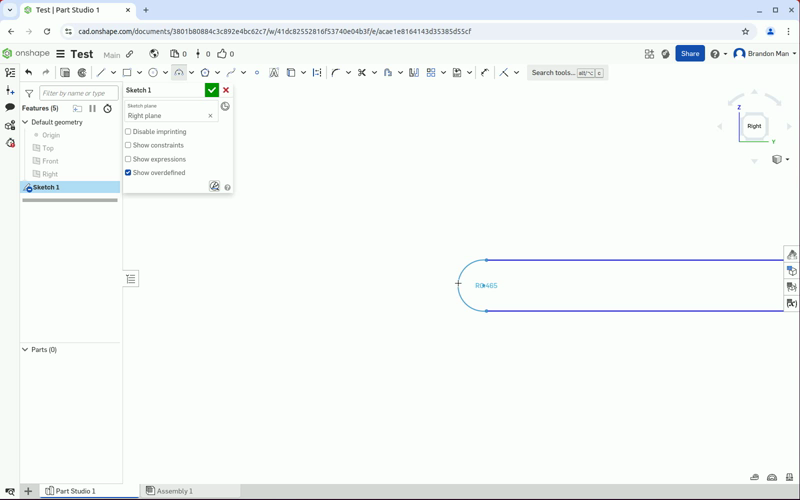
click(458, 282)
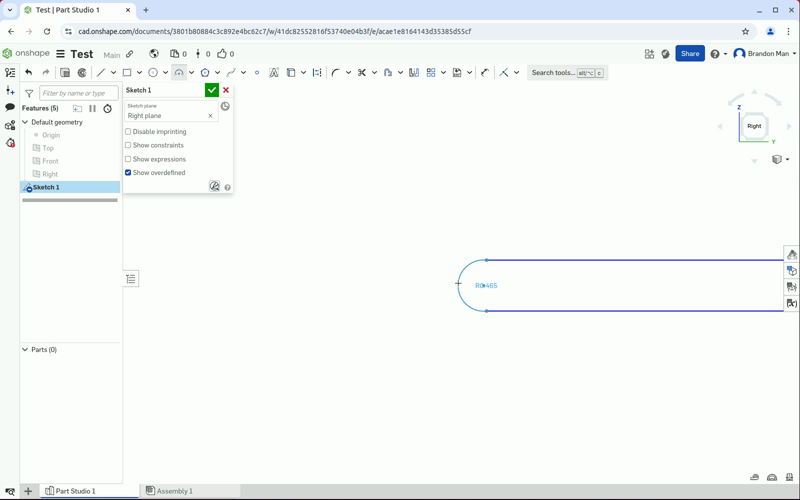
scroll(-6)
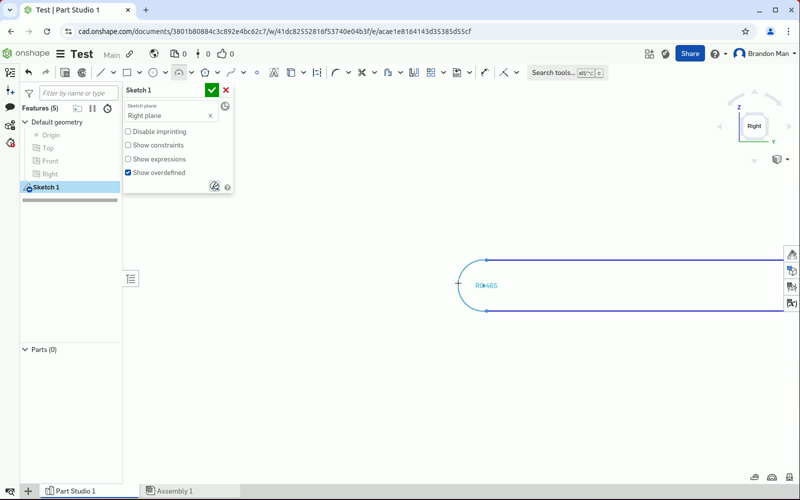
scroll(-6)
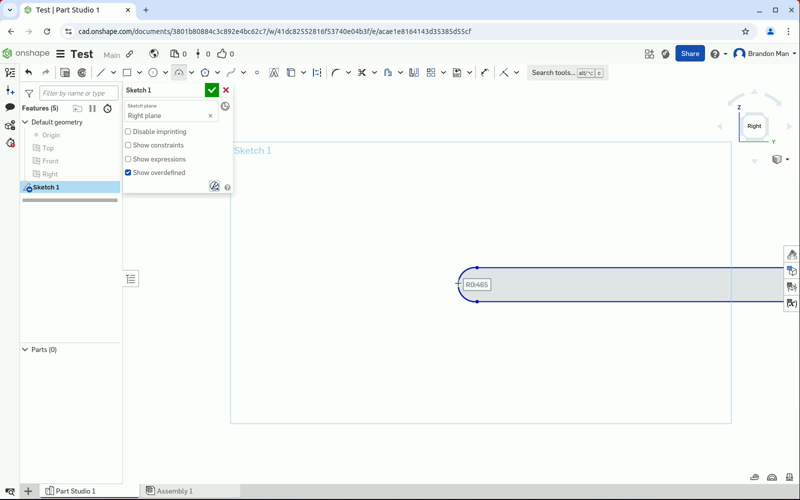
scroll(-6)
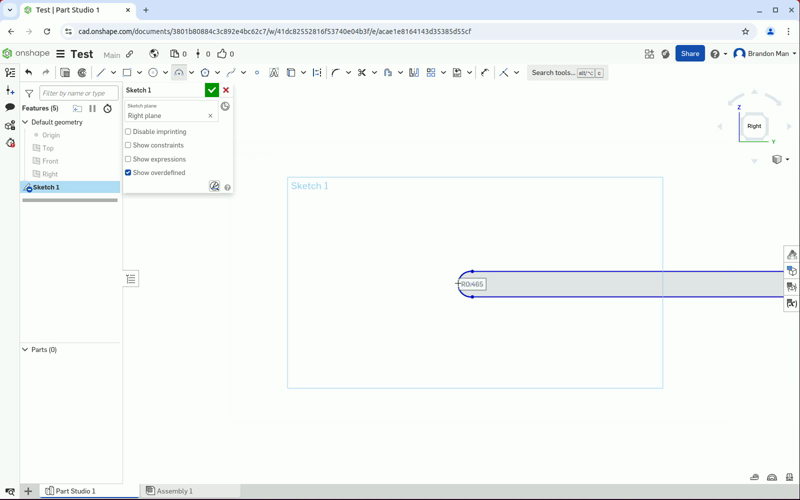
scroll(-6)
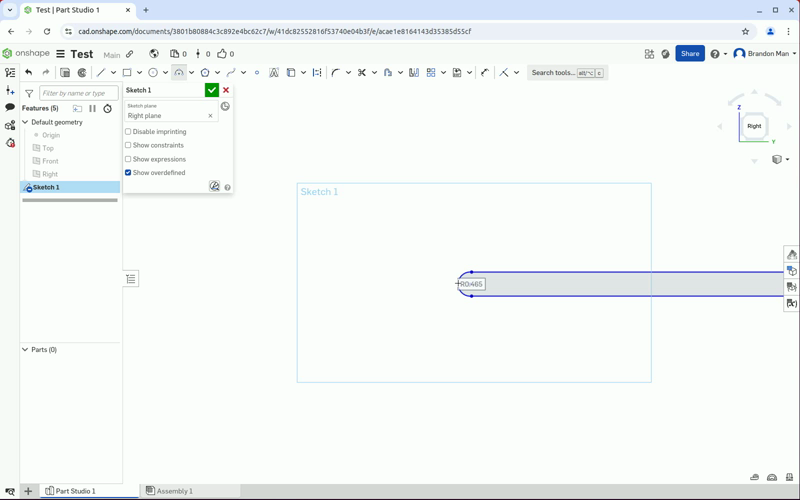
scroll(-6)
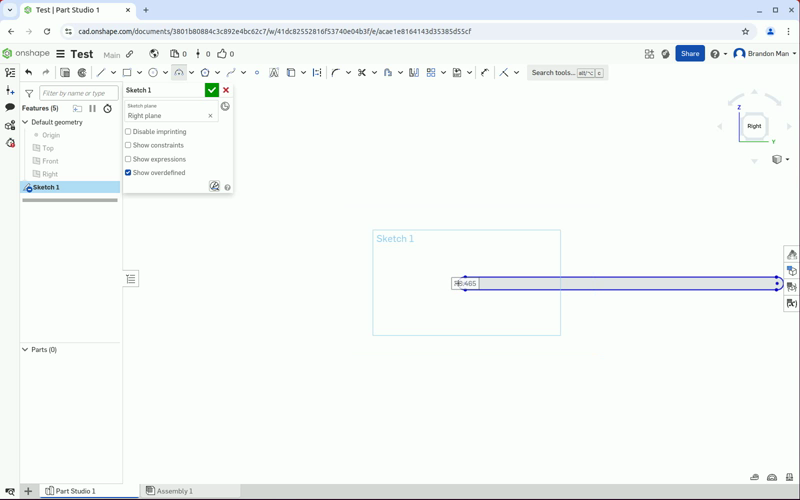
scroll(-6)
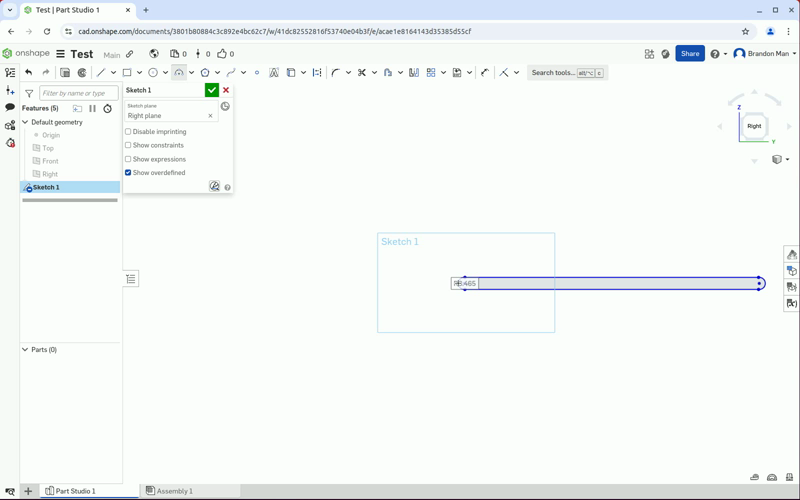
scroll(-6)
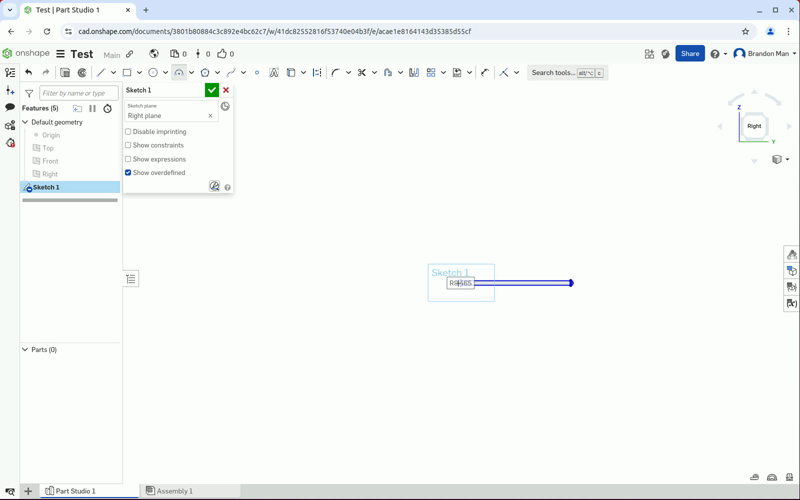
key_up(shift)
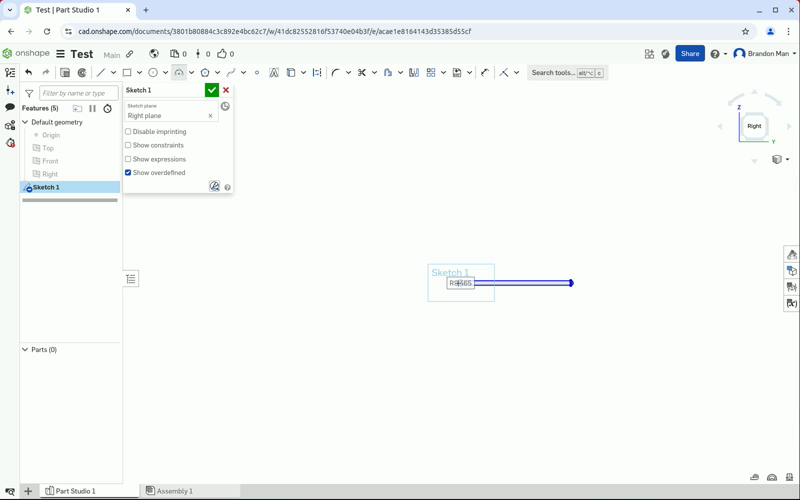
key(esc)
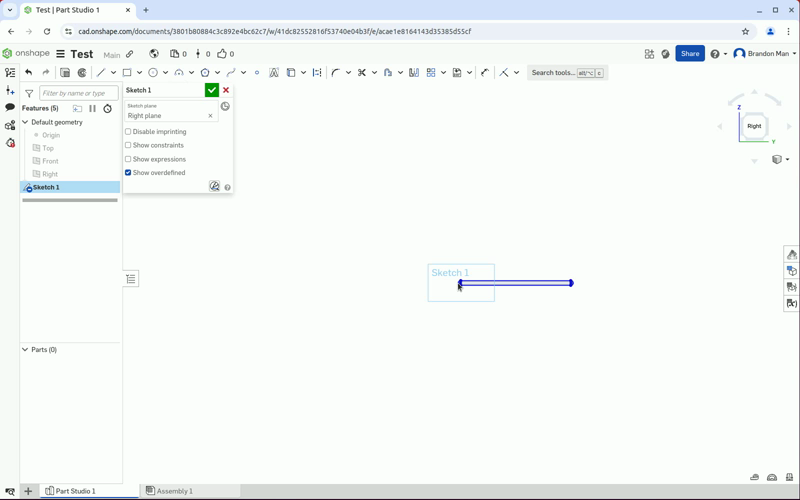
key(c)
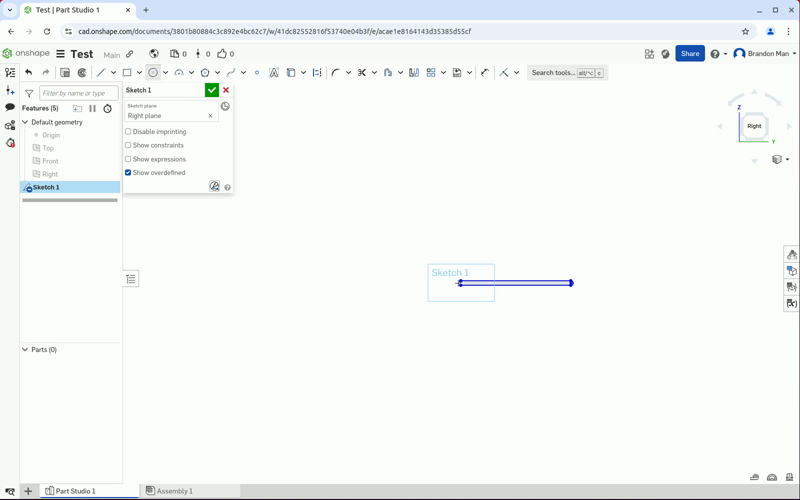
key_down(shift)
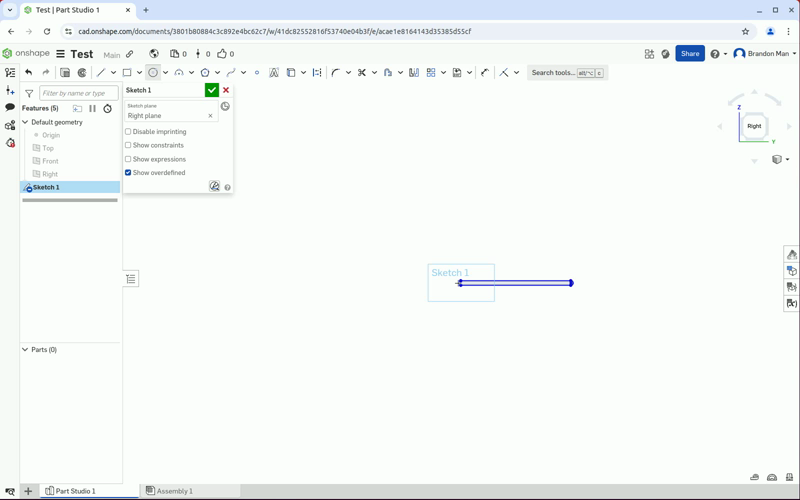
mouse_move(460, 282)
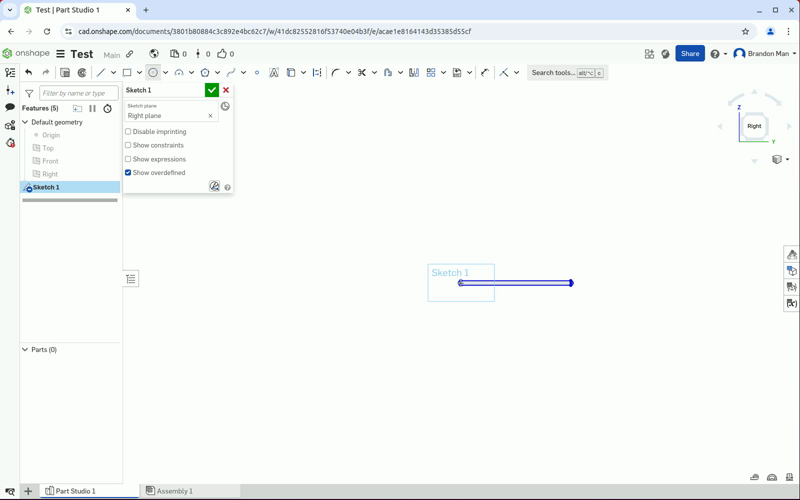
scroll(6)
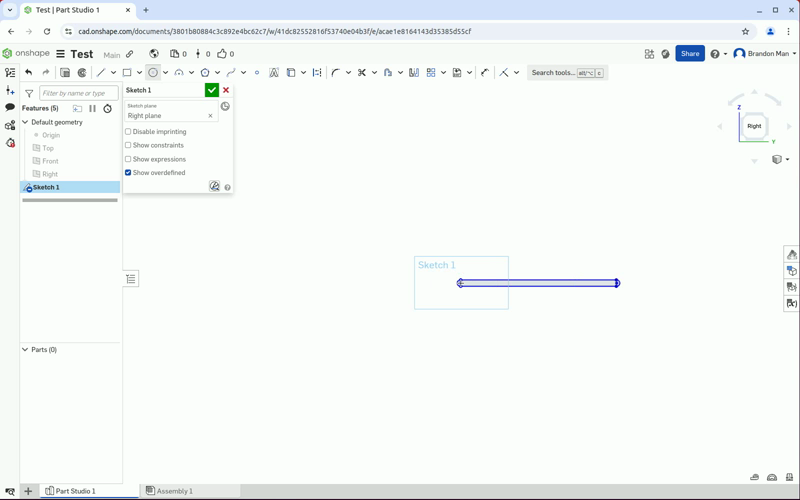
scroll(6)
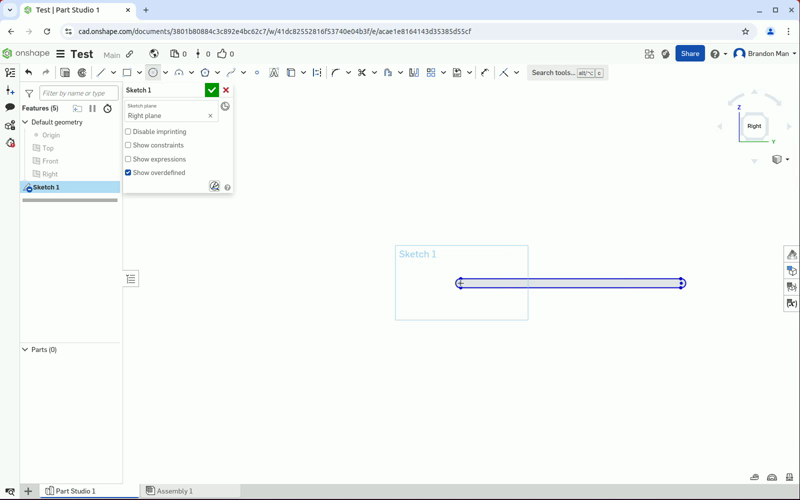
scroll(6)
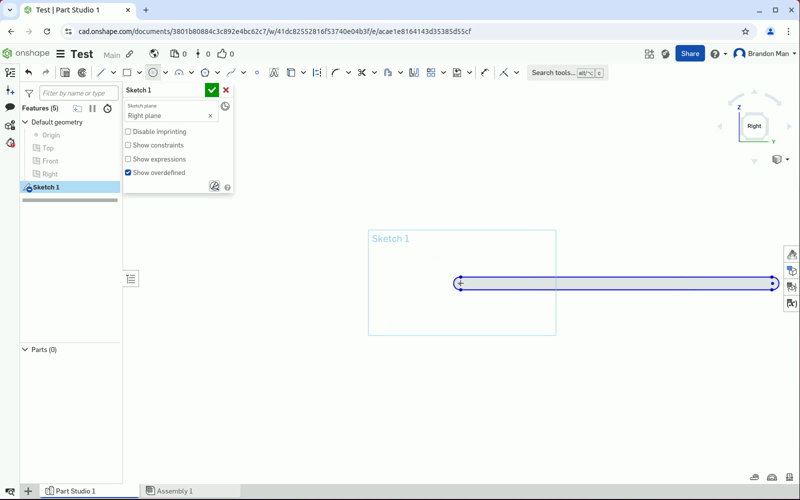
scroll(6)
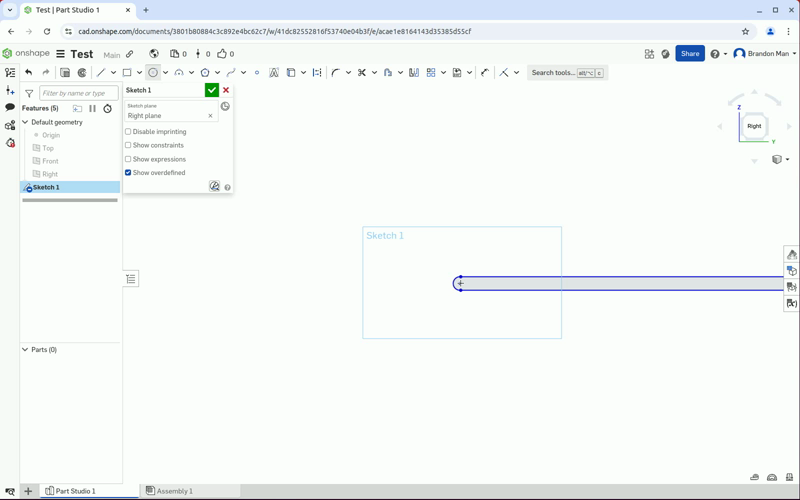
scroll(6)
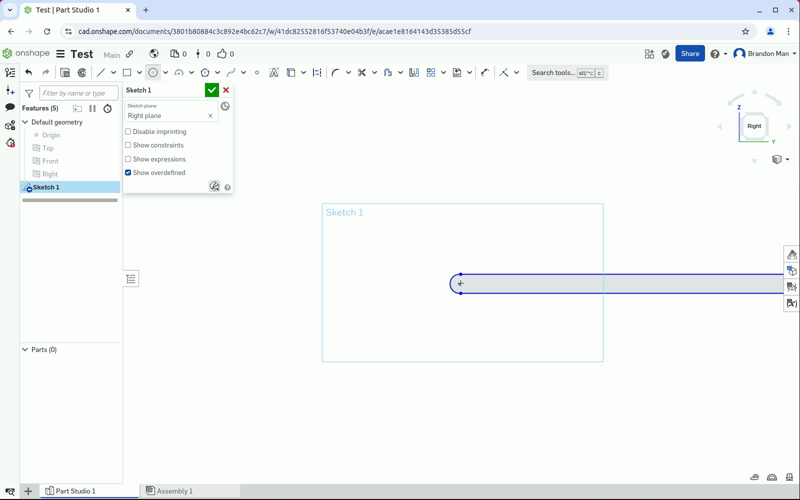
scroll(6)
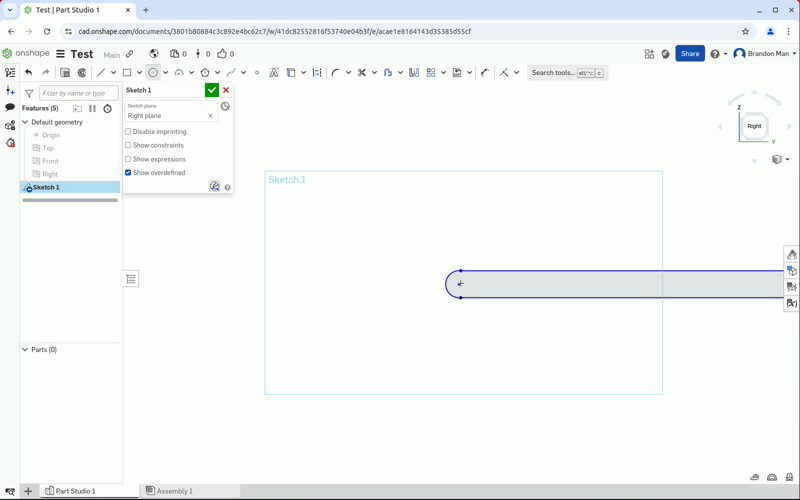
scroll(6)
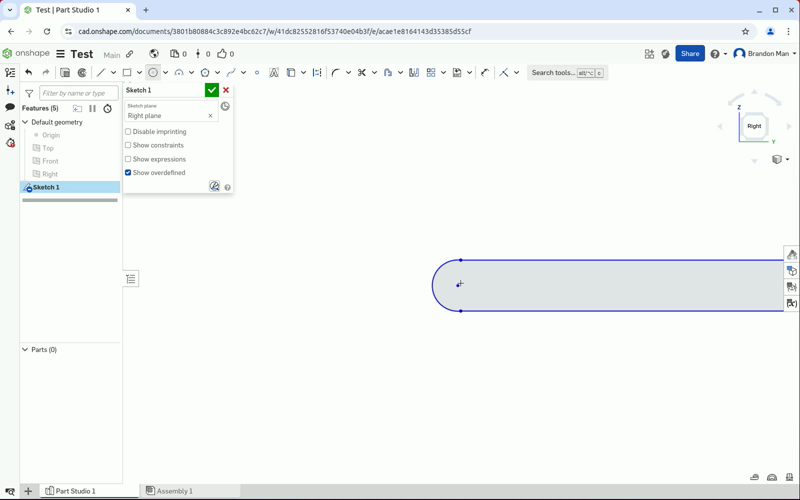
click(460, 282)
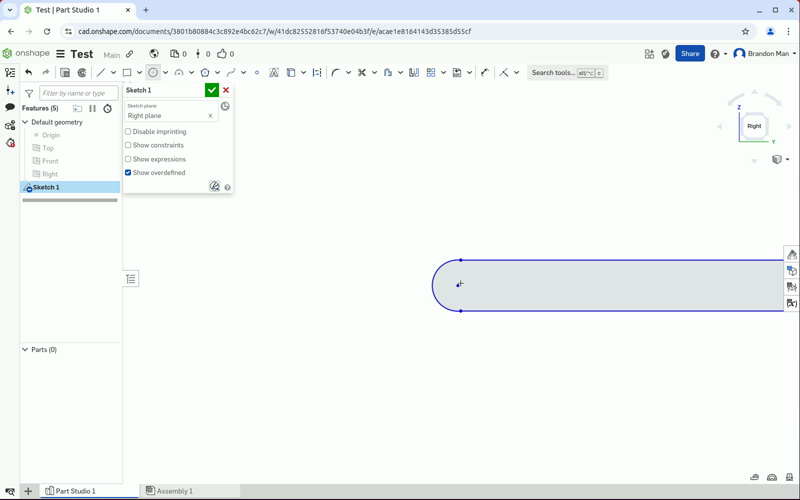
scroll(-6)
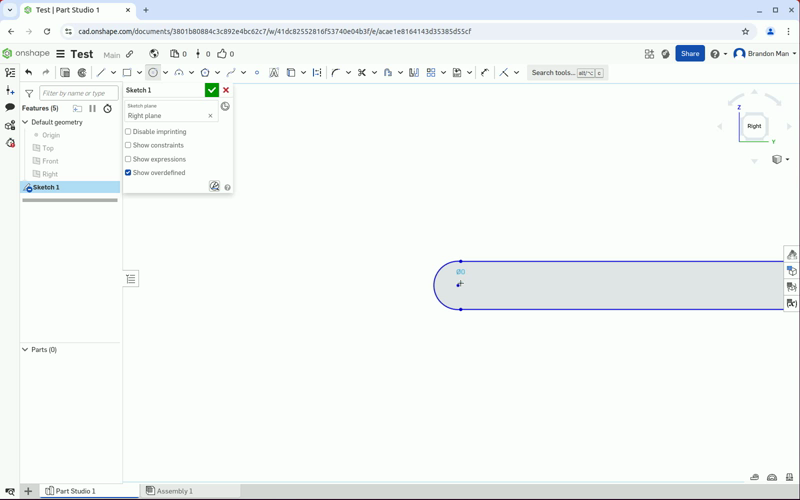
scroll(-6)
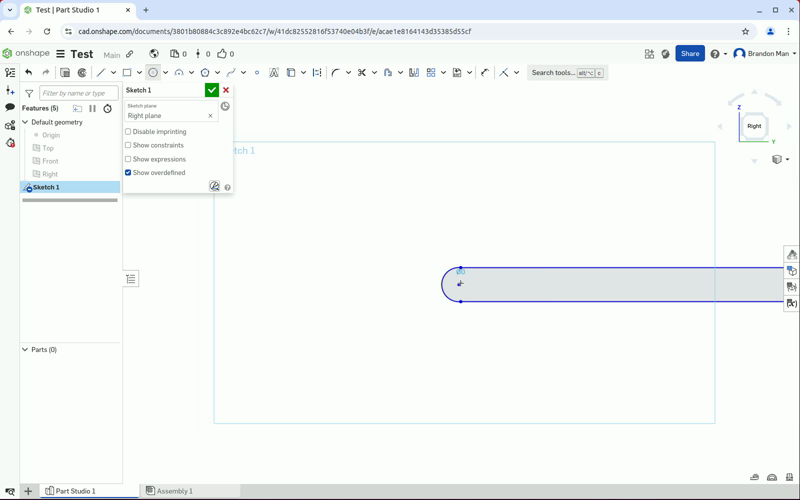
scroll(-6)
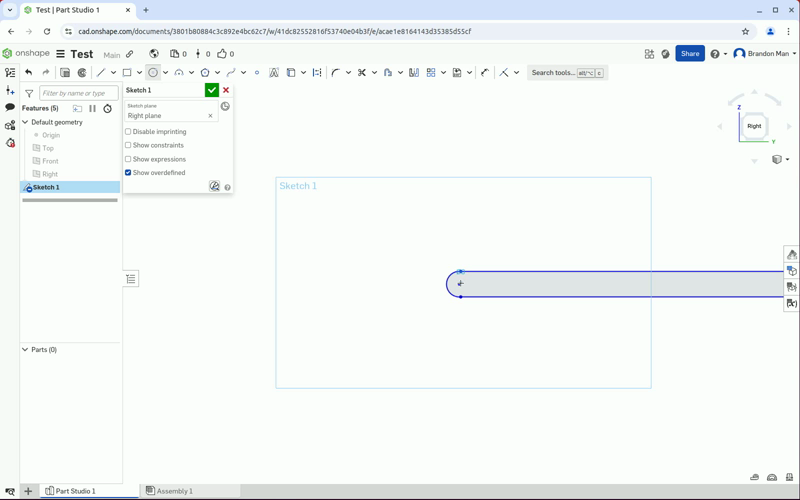
scroll(-6)
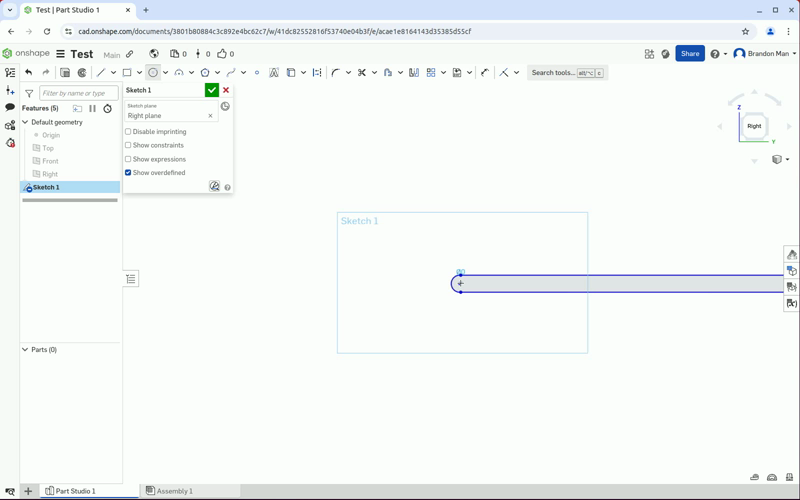
scroll(-6)
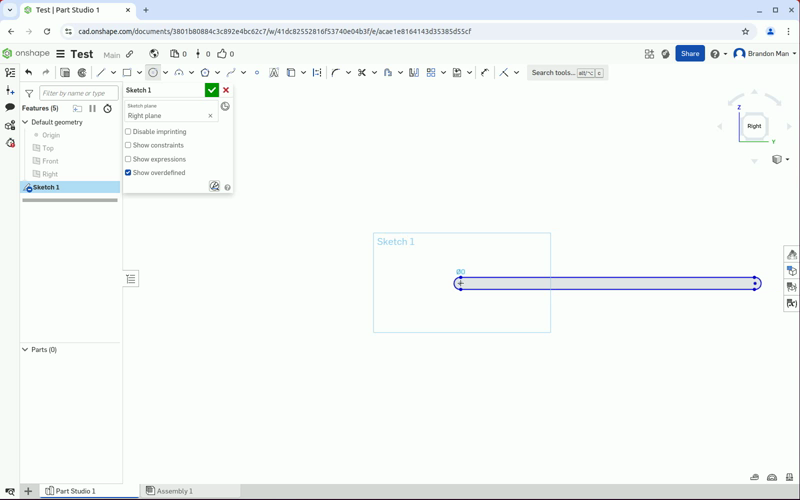
scroll(-6)
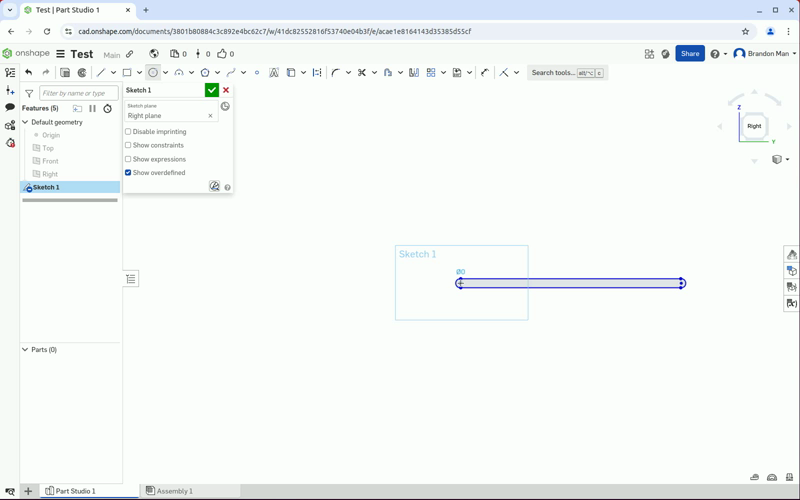
scroll(-6)
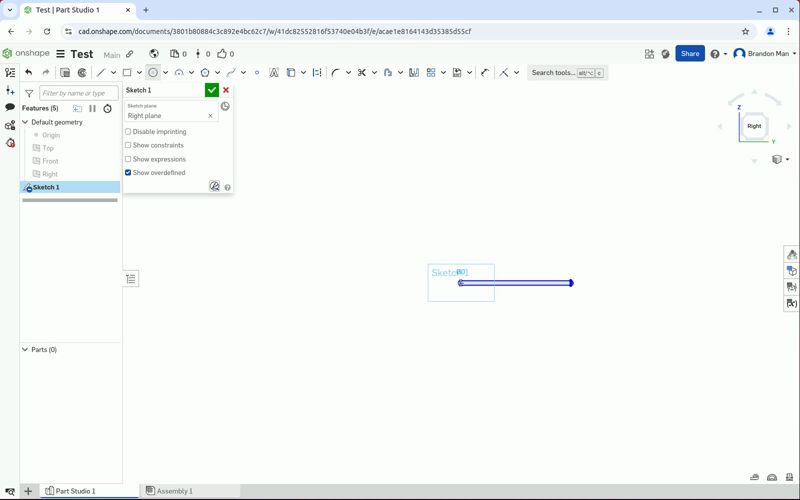
key_up(shift)
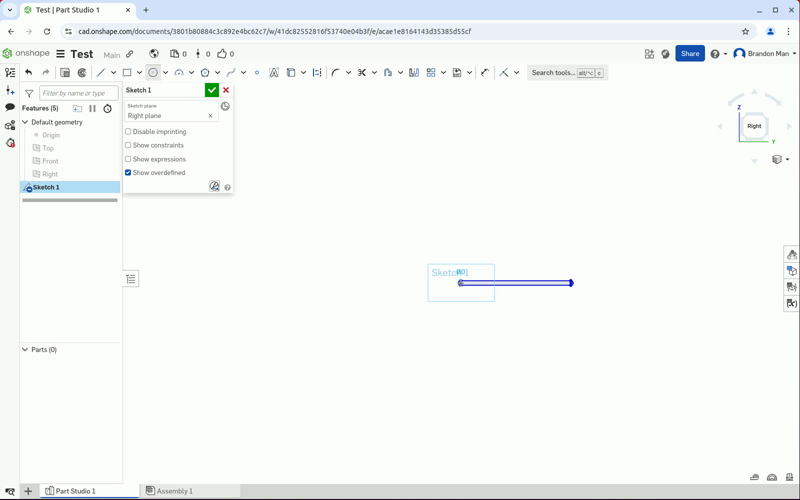
mouse_move(461, 282)
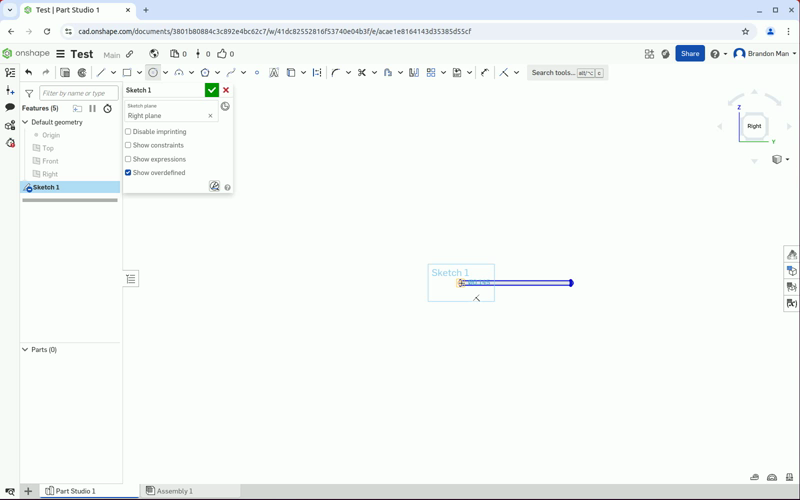
scroll(6)
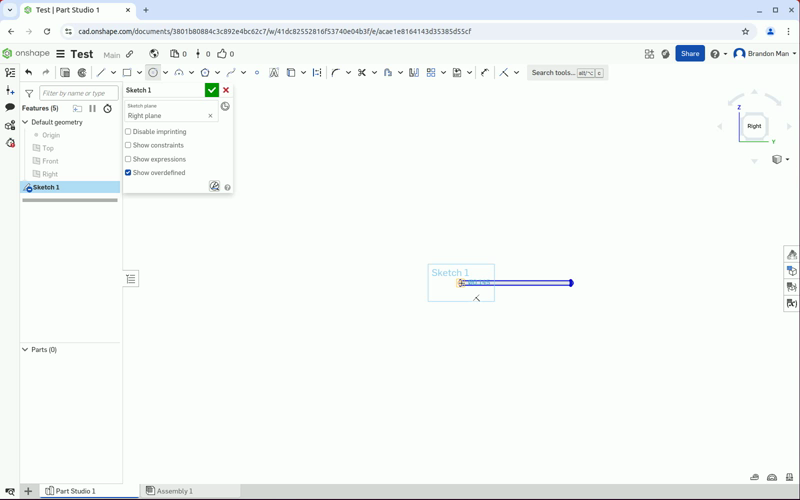
scroll(6)
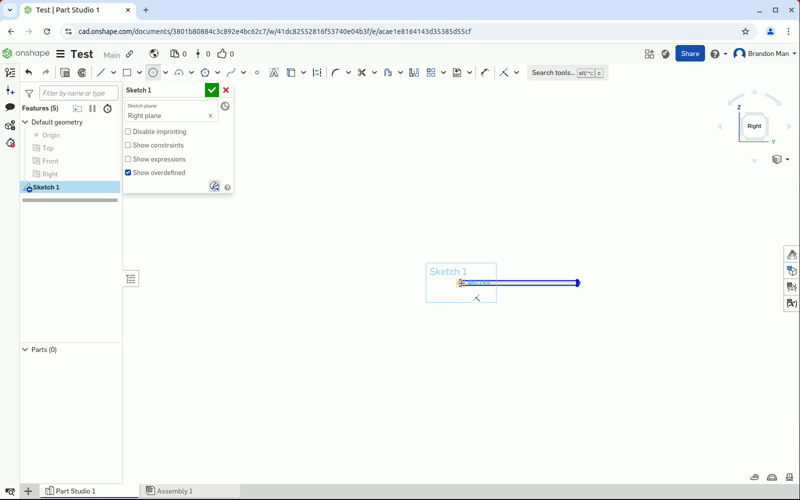
scroll(6)
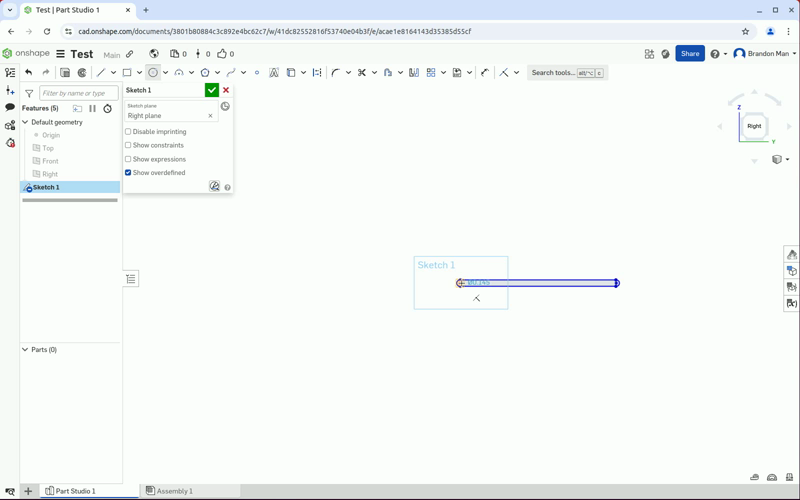
scroll(6)
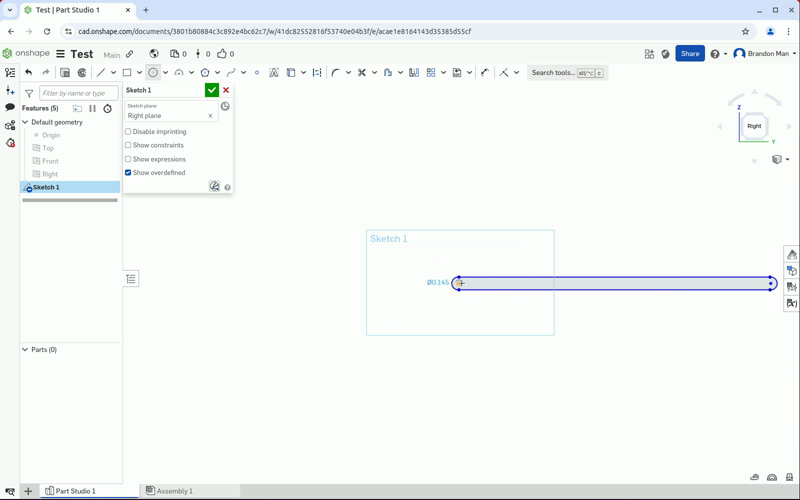
scroll(6)
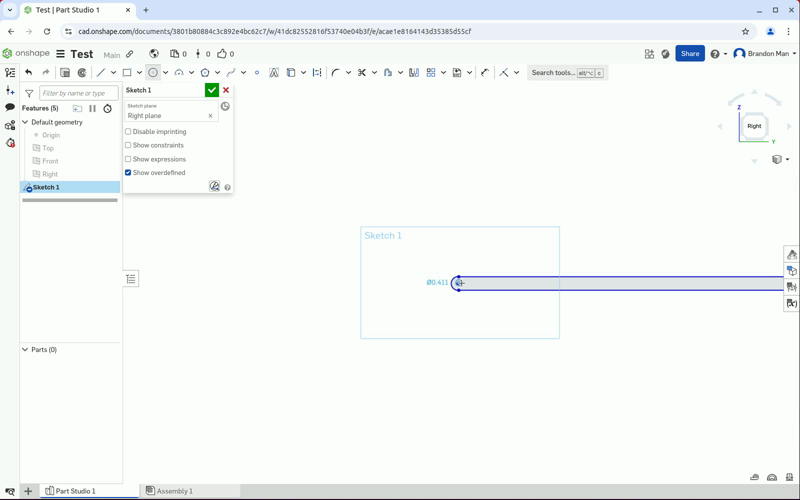
scroll(6)
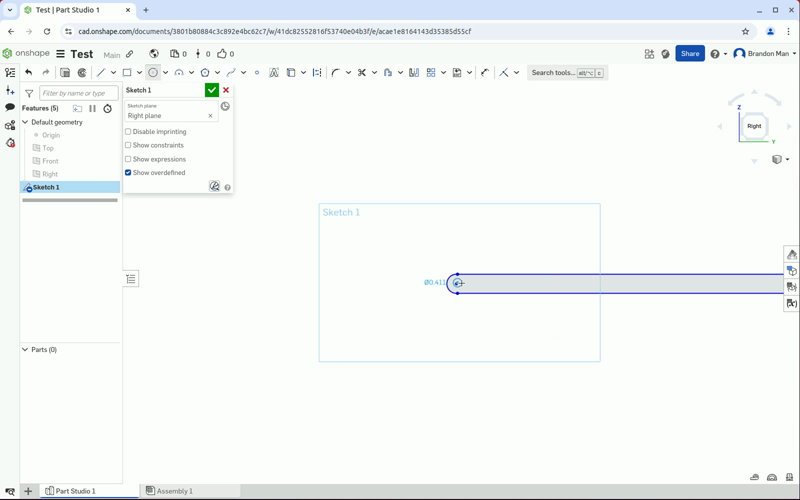
scroll(6)
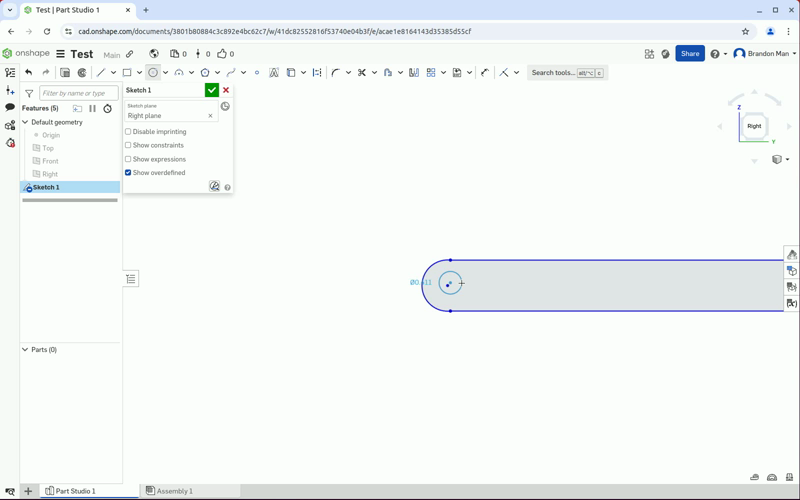
click(461, 282)
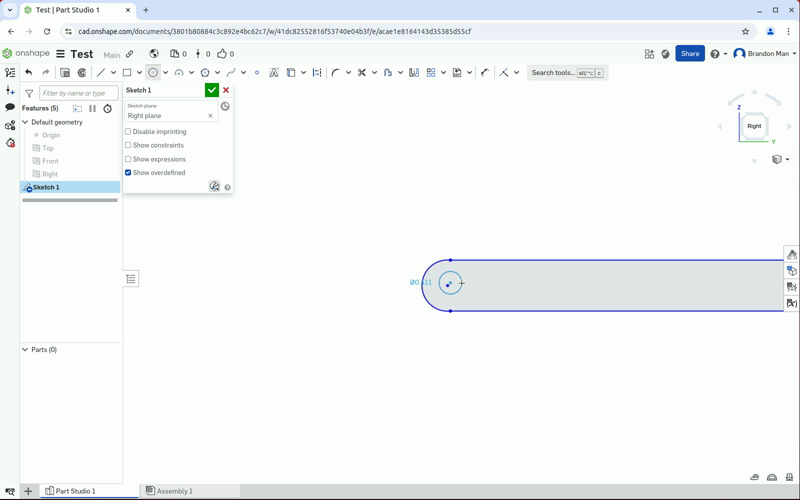
scroll(-6)
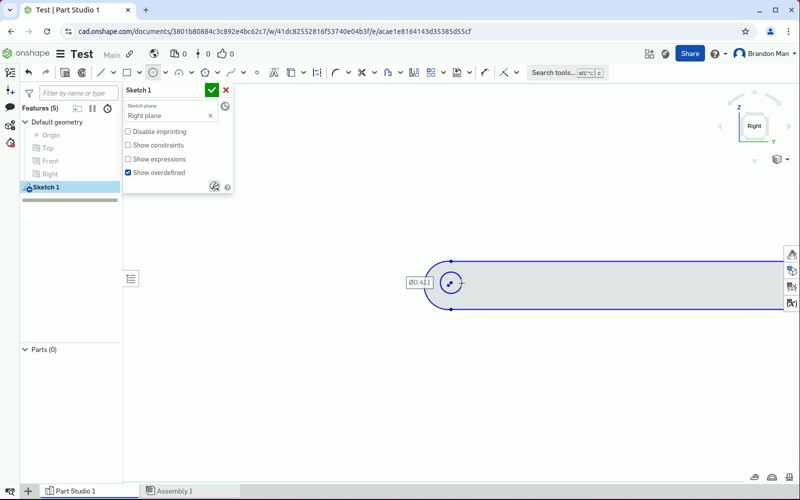
scroll(-6)
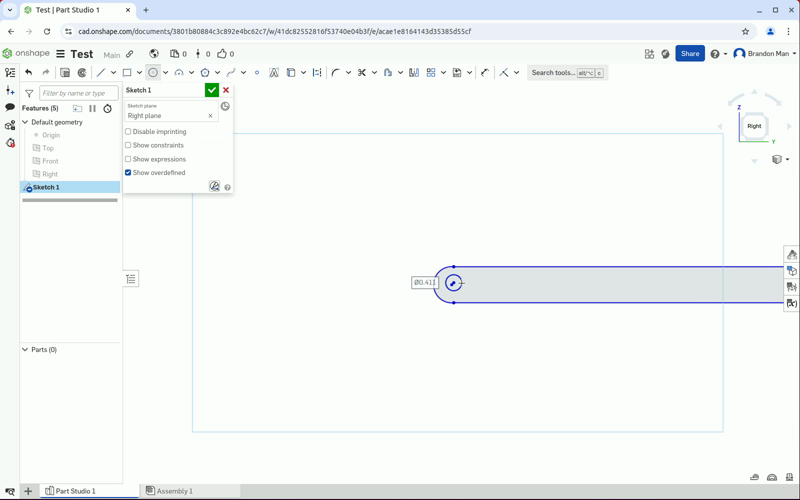
scroll(-6)
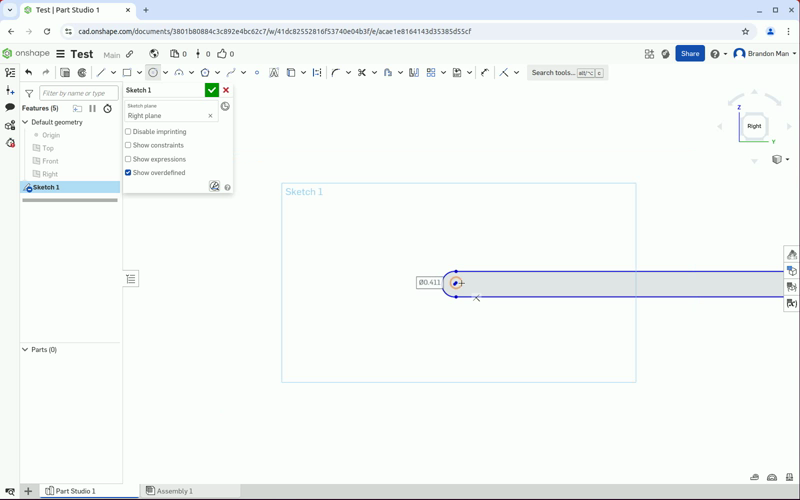
scroll(-6)
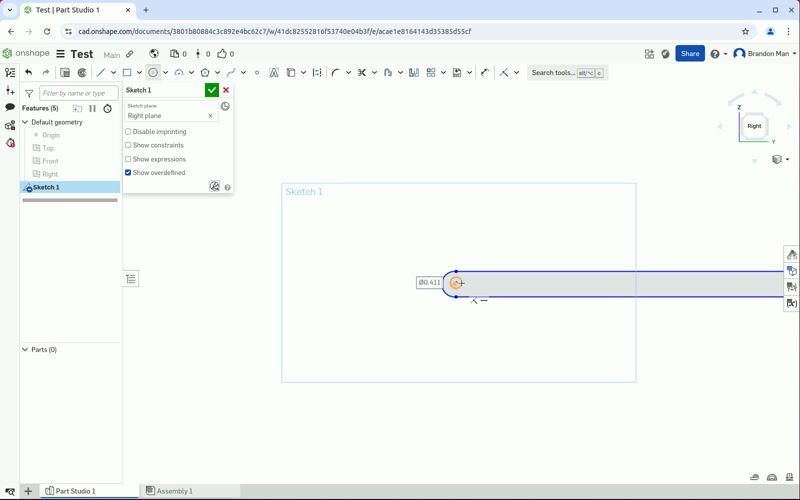
scroll(-6)
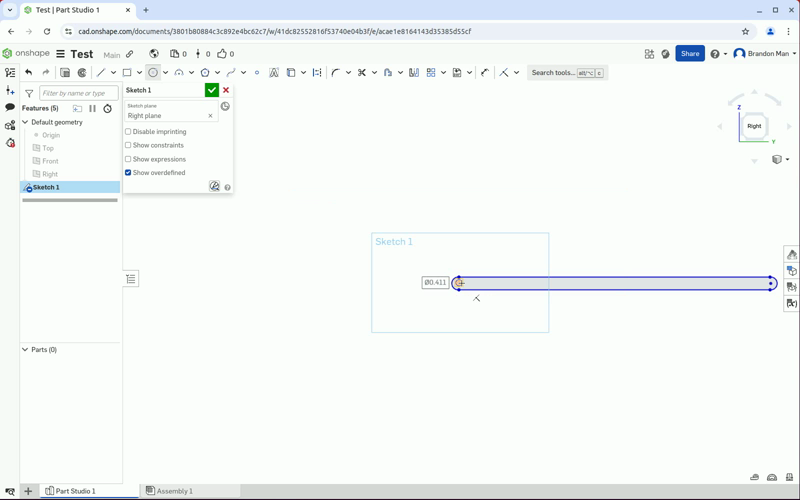
scroll(-6)
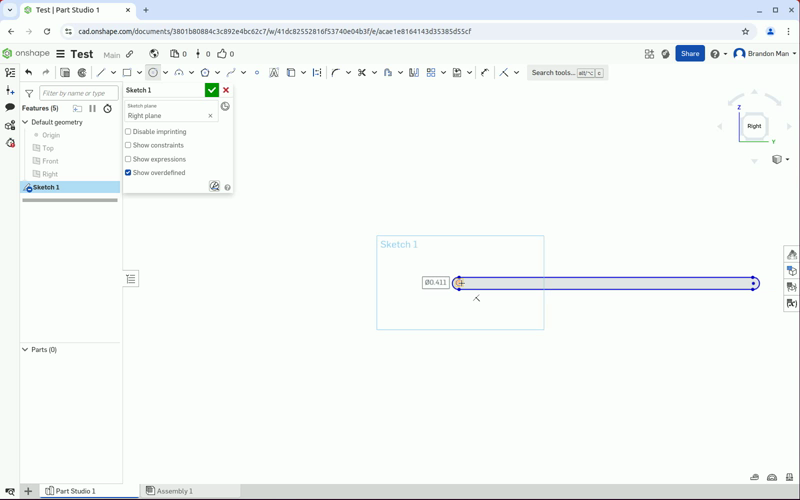
scroll(-6)
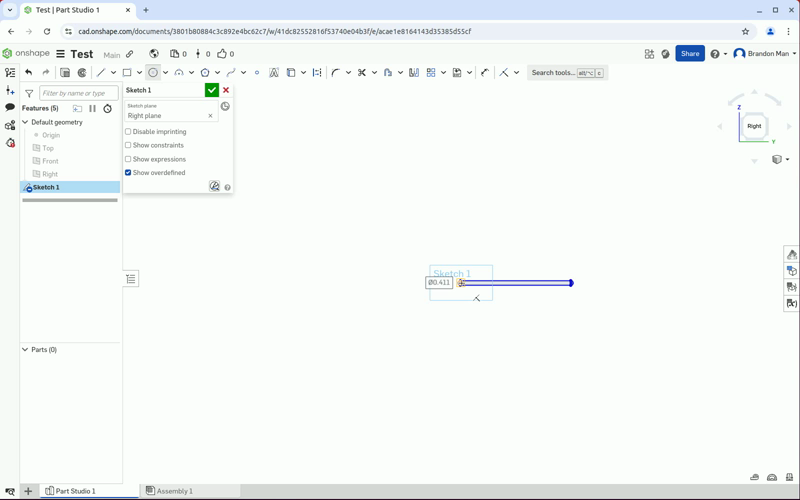
key(esc)
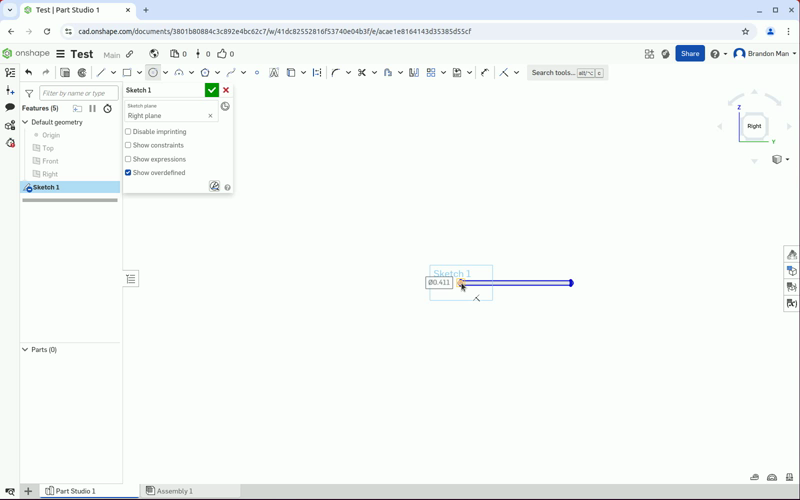
key(c)
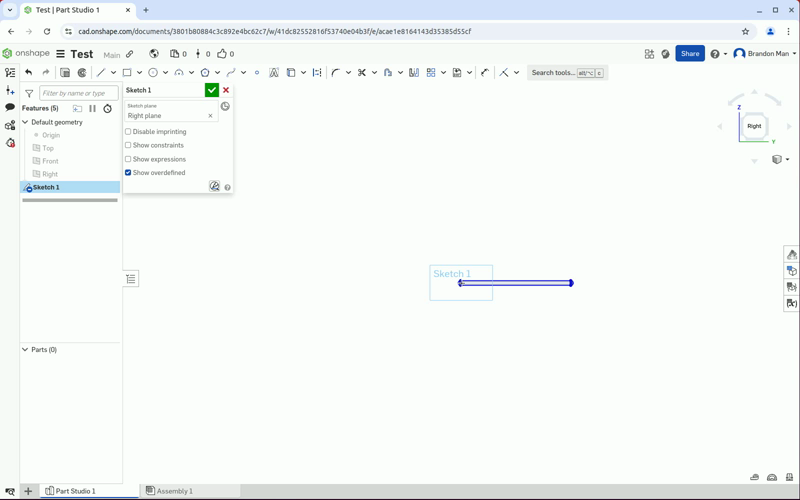
key_down(shift)
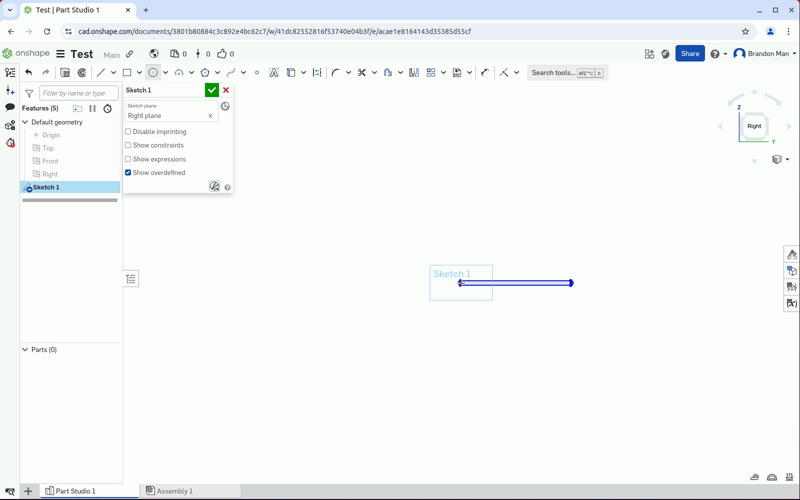
mouse_move(537, 282)
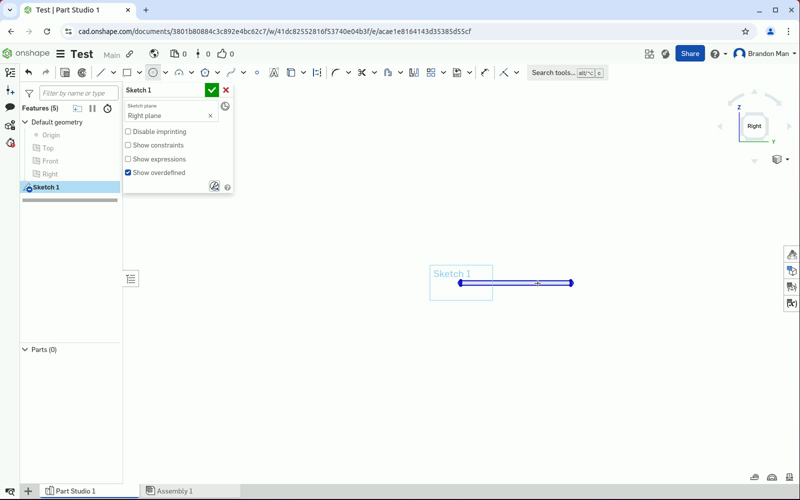
click(537, 282)
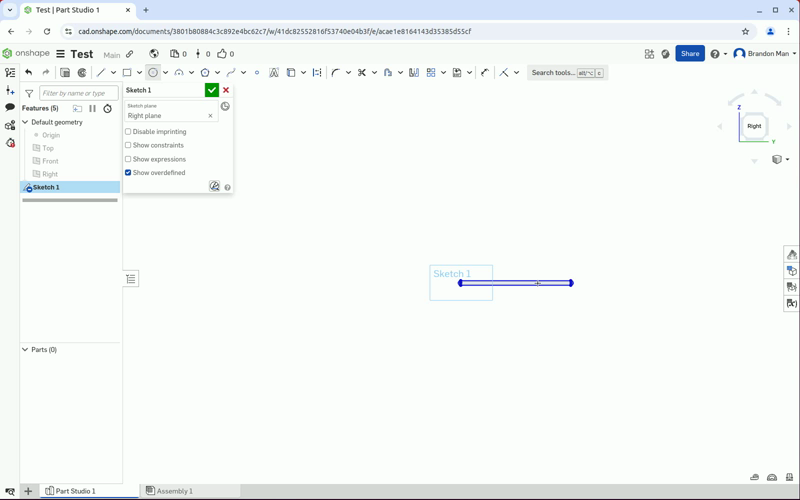
key_up(shift)
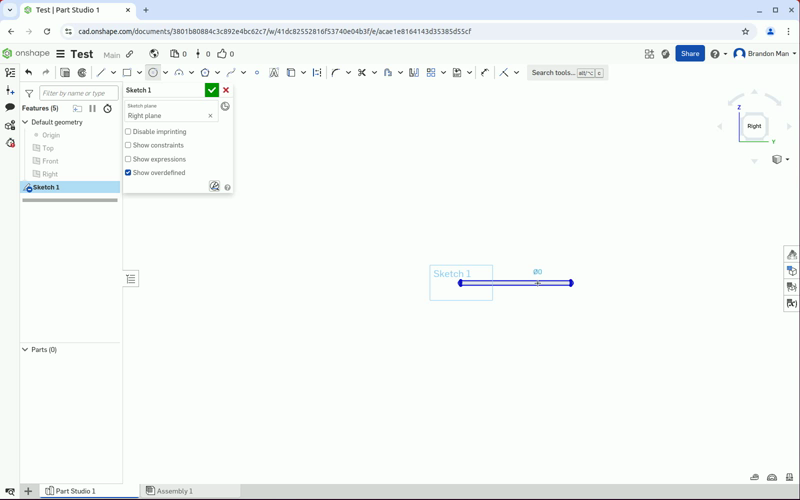
mouse_move(539, 282)
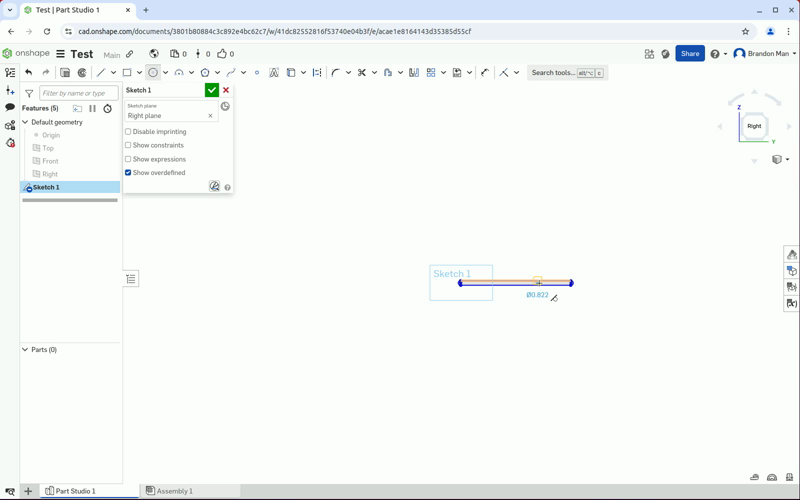
scroll(6)
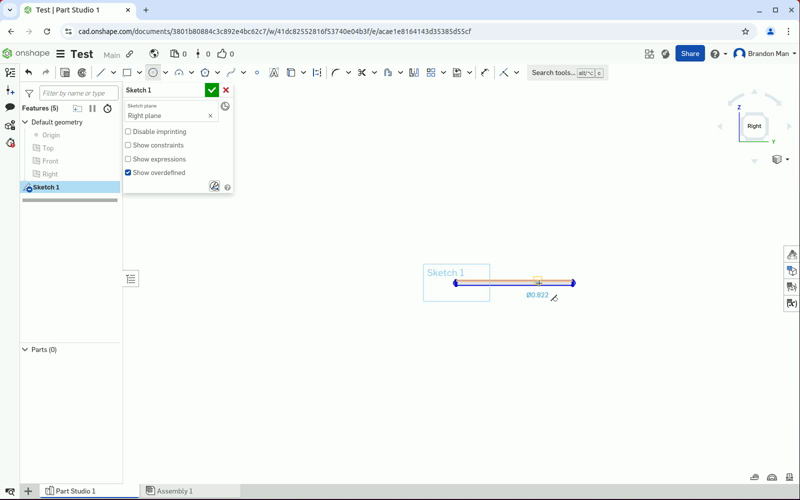
scroll(6)
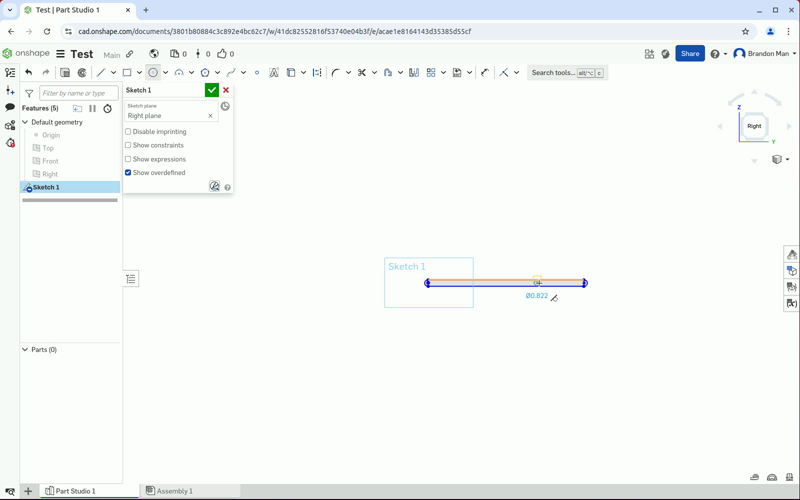
scroll(6)
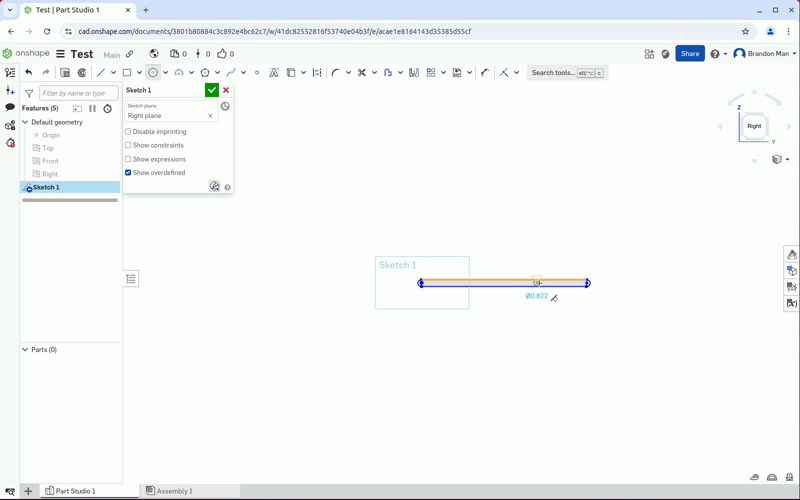
scroll(6)
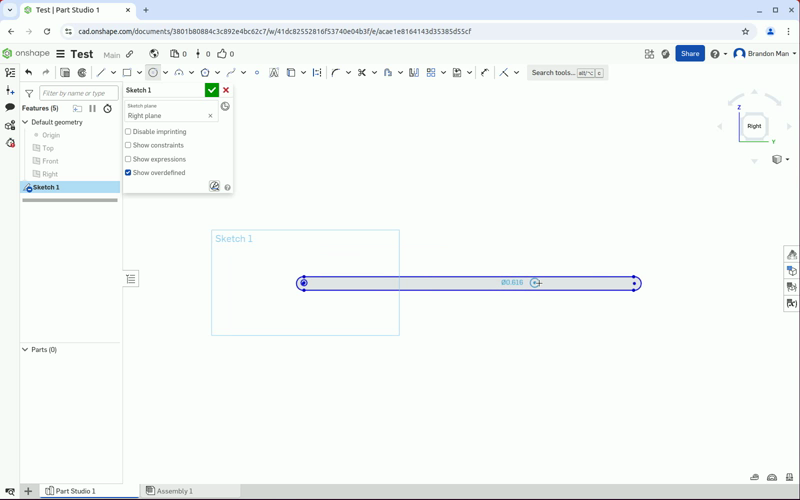
scroll(6)
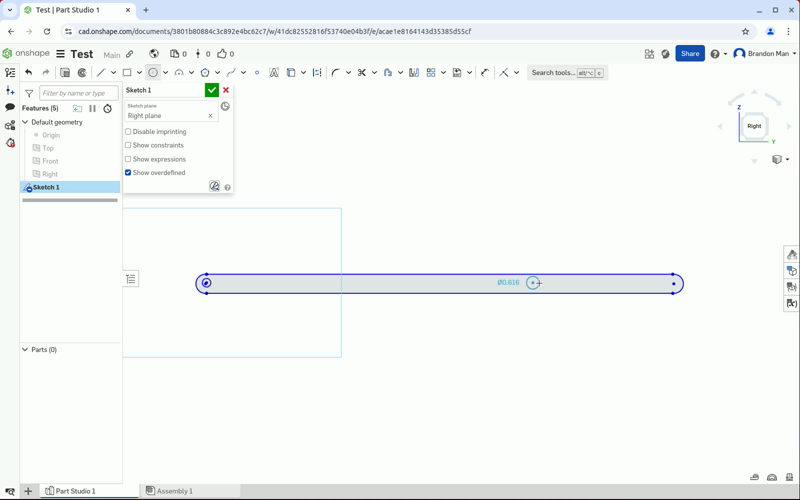
scroll(6)
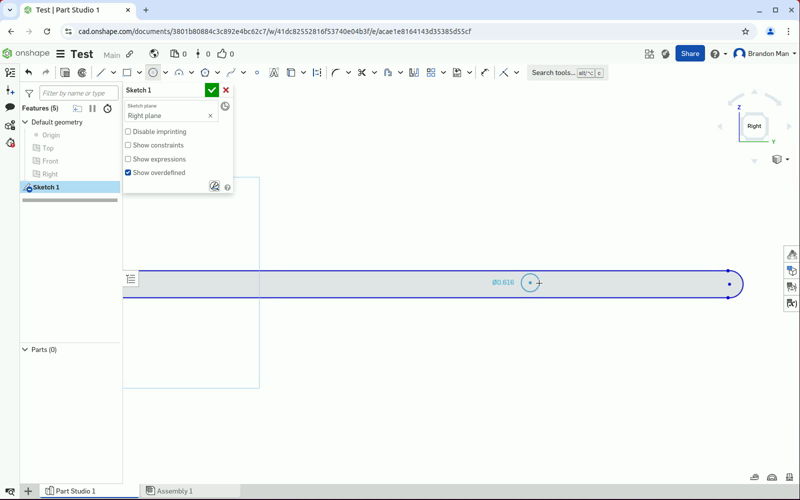
scroll(6)
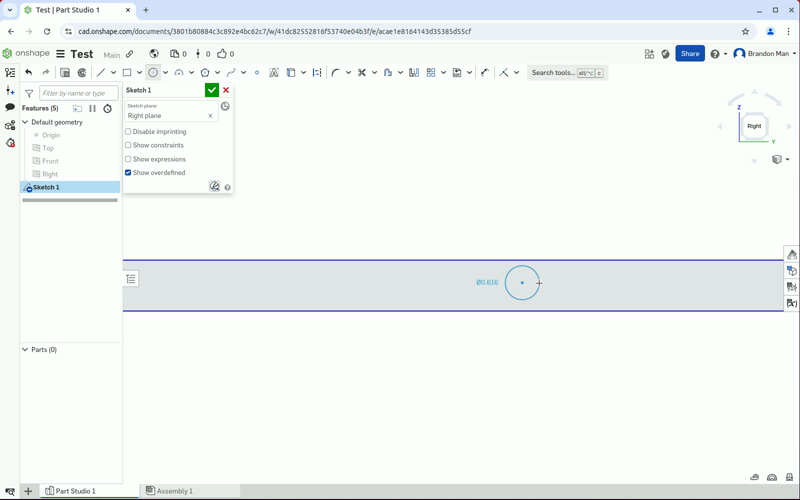
click(539, 282)
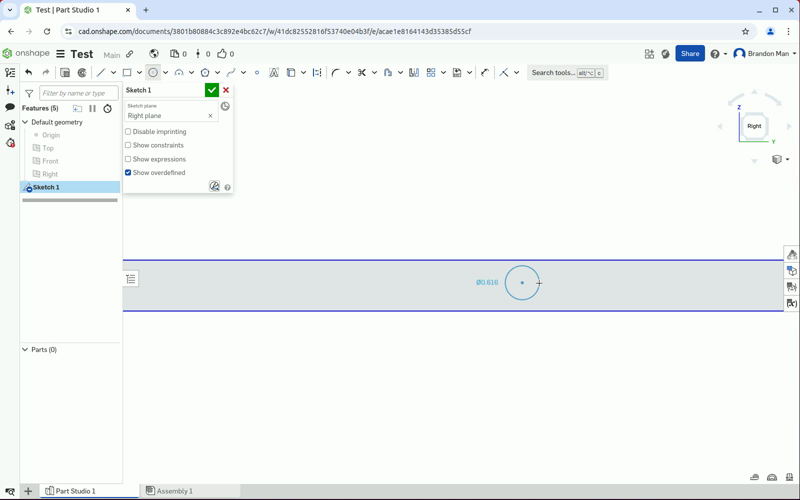
scroll(-6)
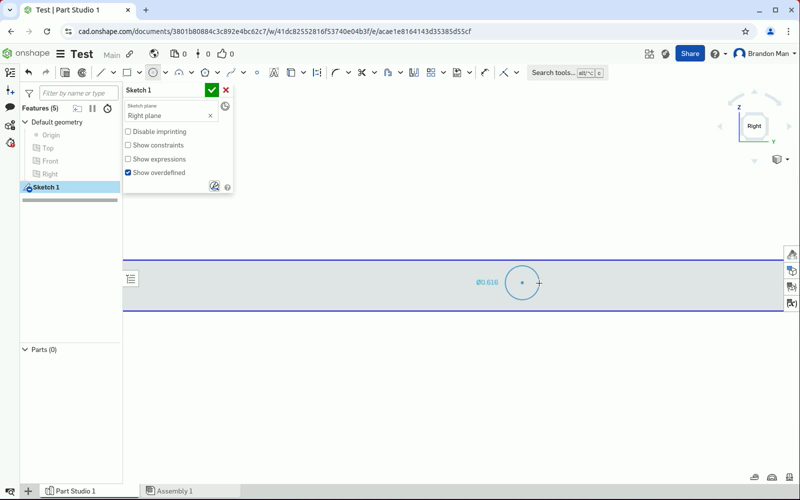
scroll(-6)
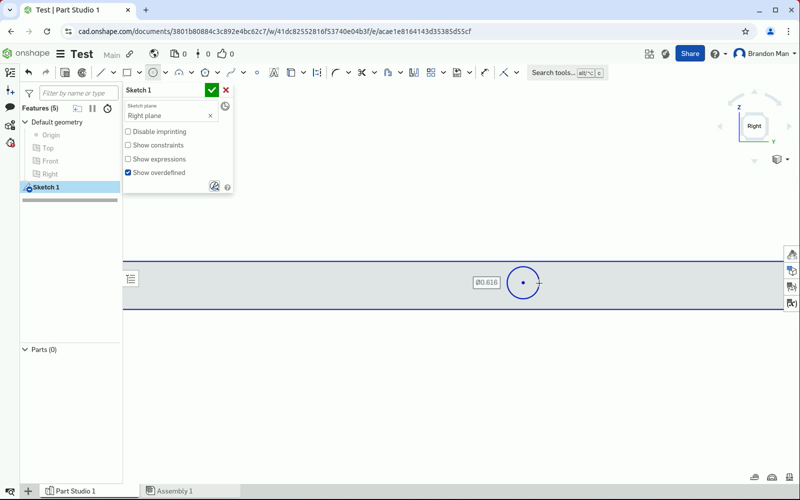
scroll(-6)
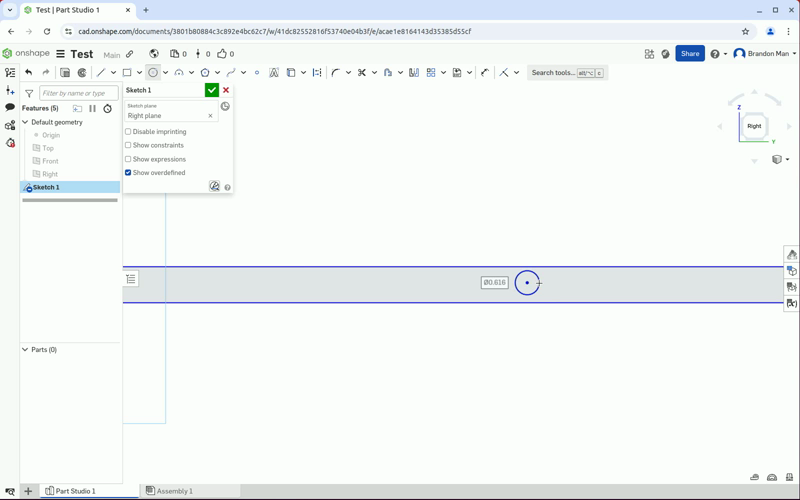
scroll(-6)
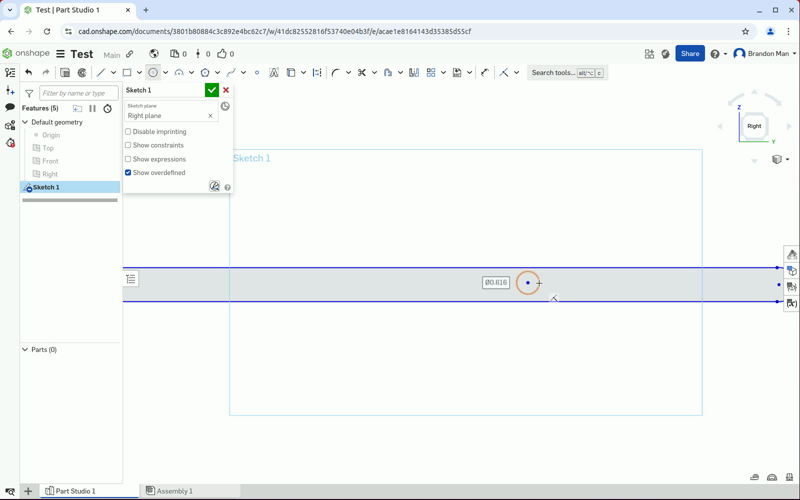
scroll(-6)
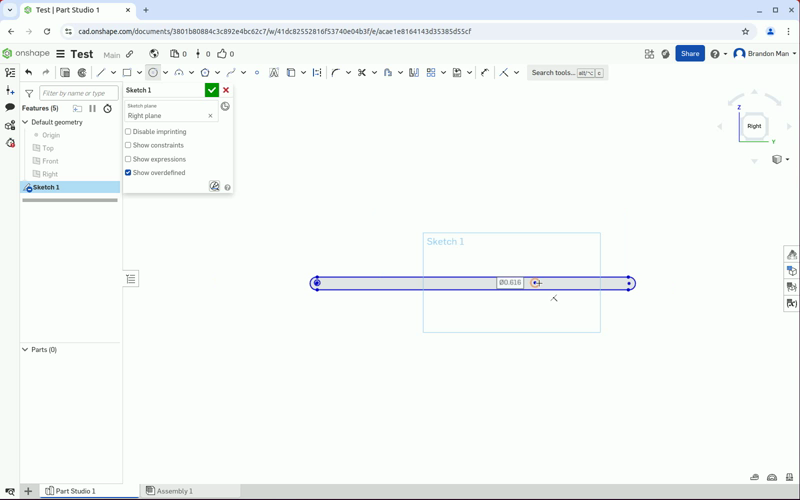
scroll(-6)
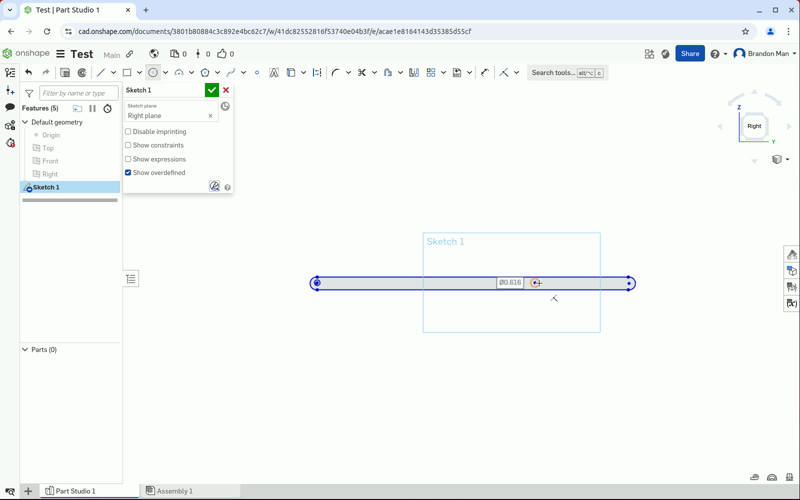
scroll(-6)
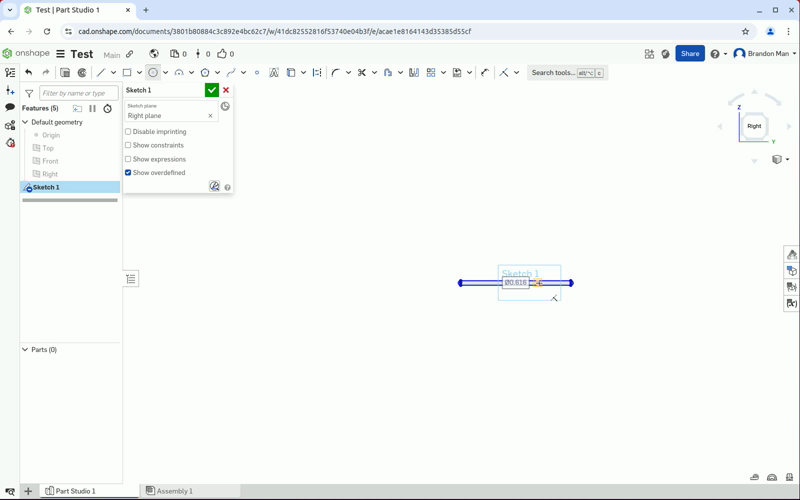
key(esc)
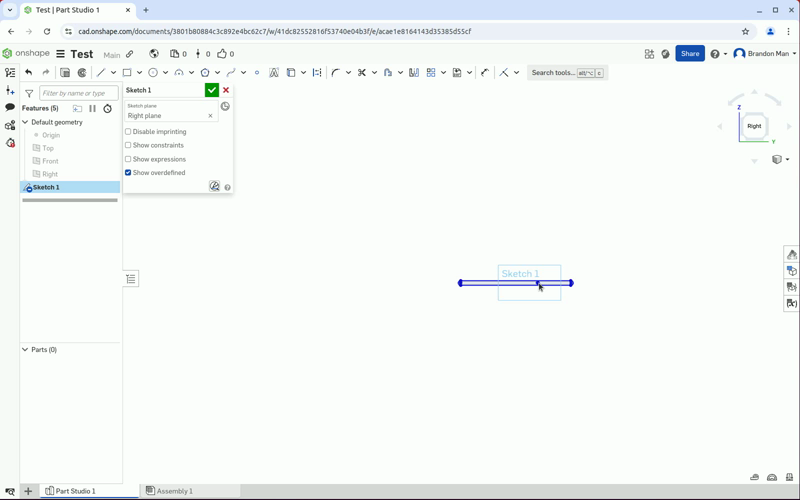
key(c)
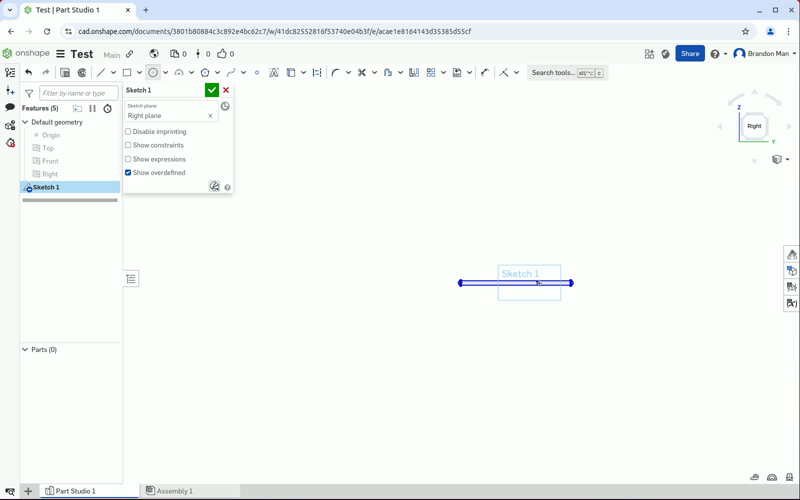
key_down(shift)
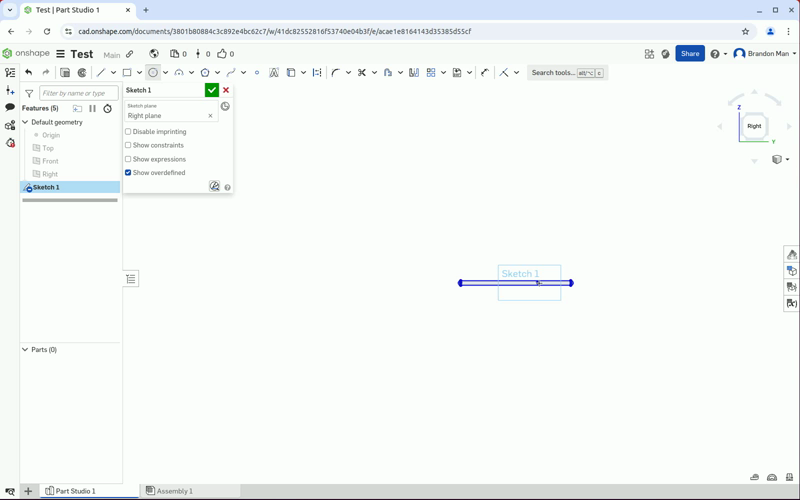
mouse_move(570, 282)
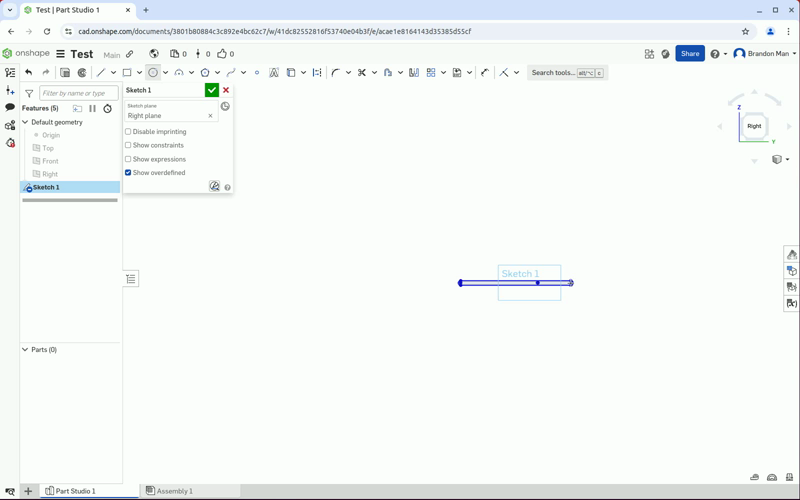
scroll(6)
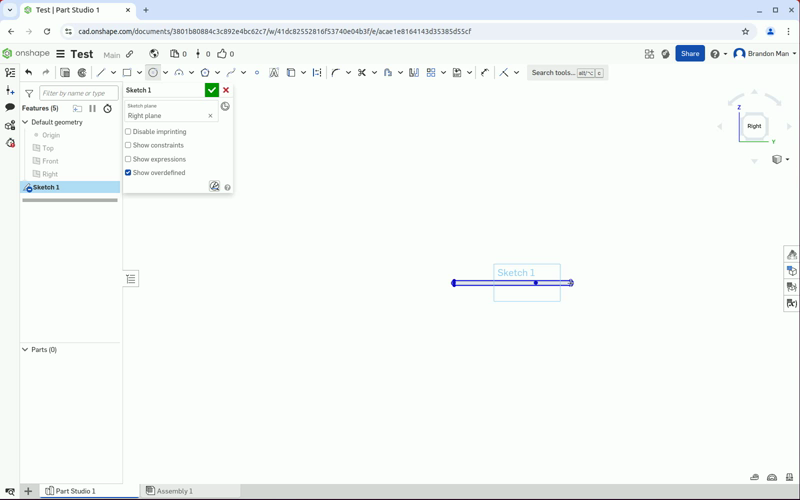
scroll(6)
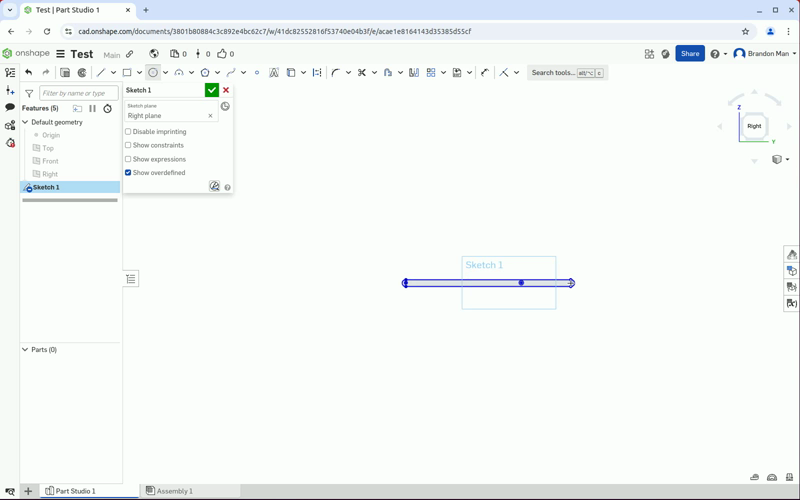
scroll(6)
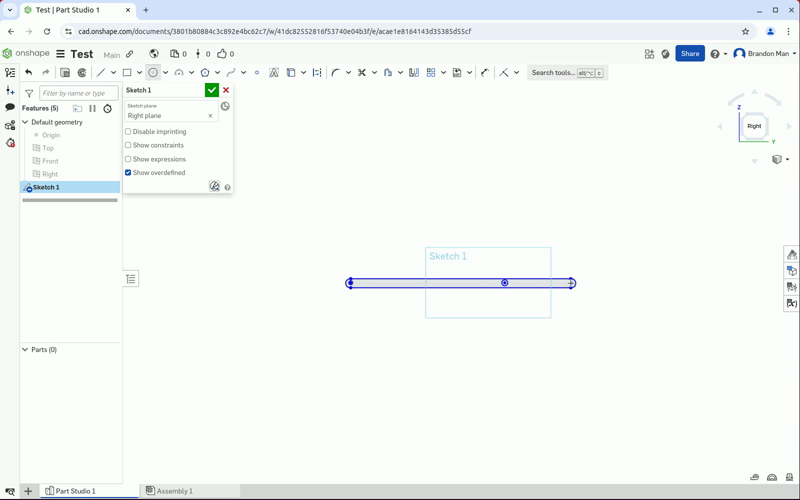
scroll(6)
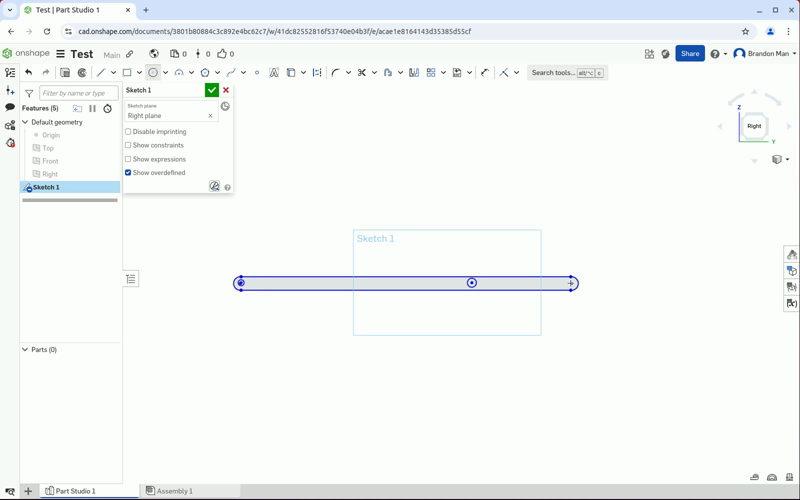
scroll(6)
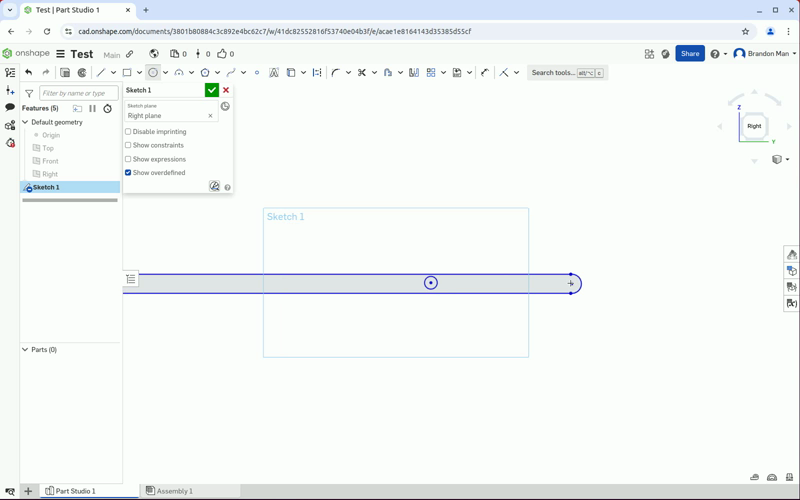
scroll(6)
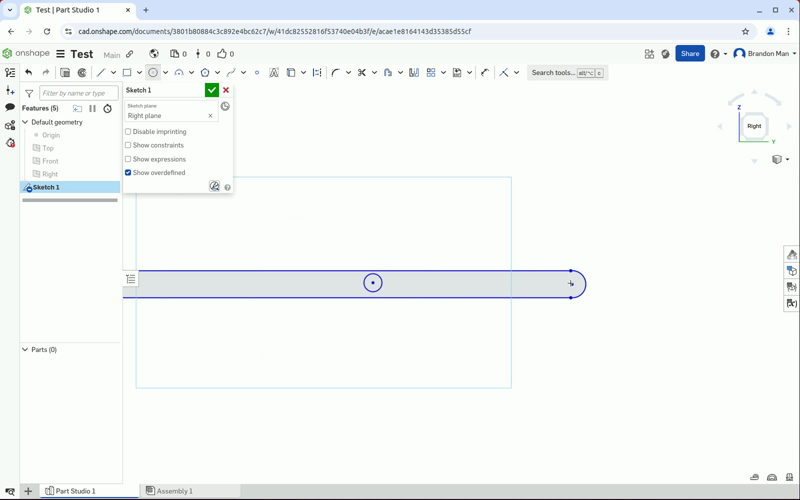
scroll(6)
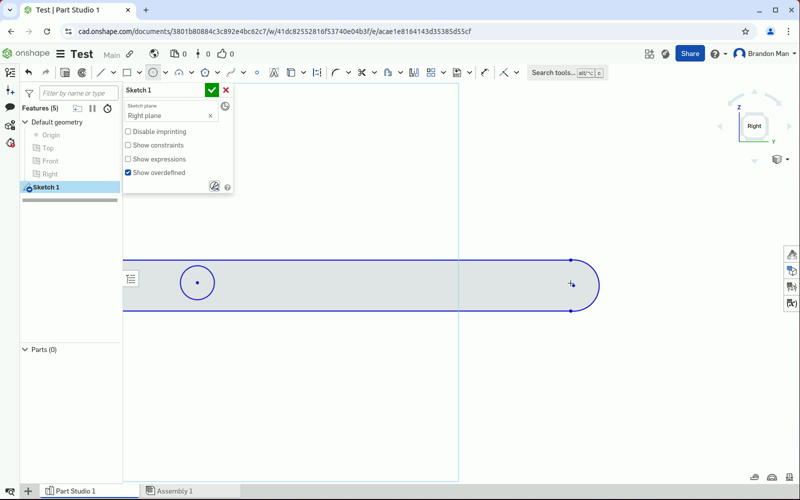
click(570, 282)
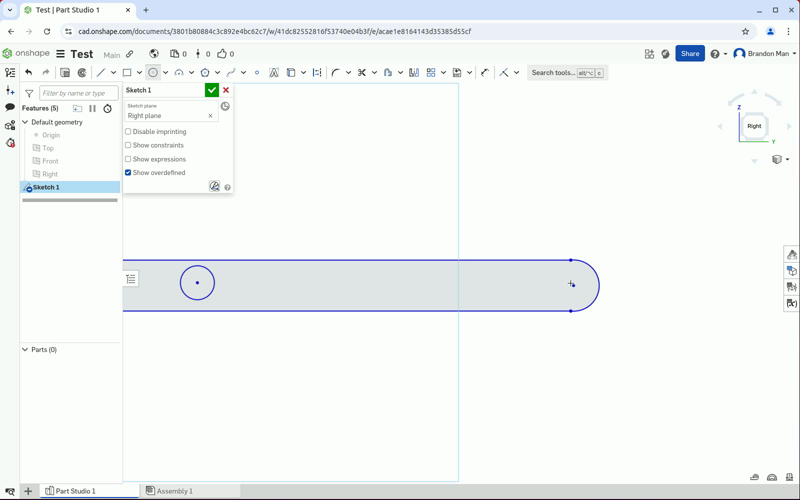
scroll(-6)
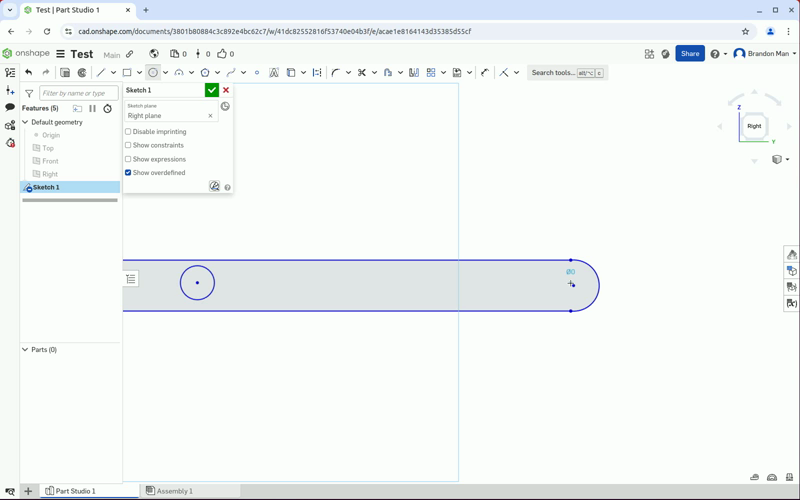
scroll(-6)
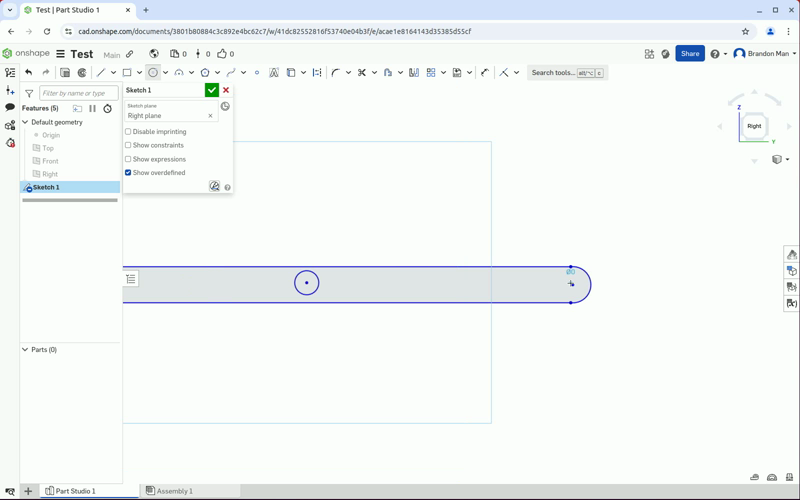
scroll(-6)
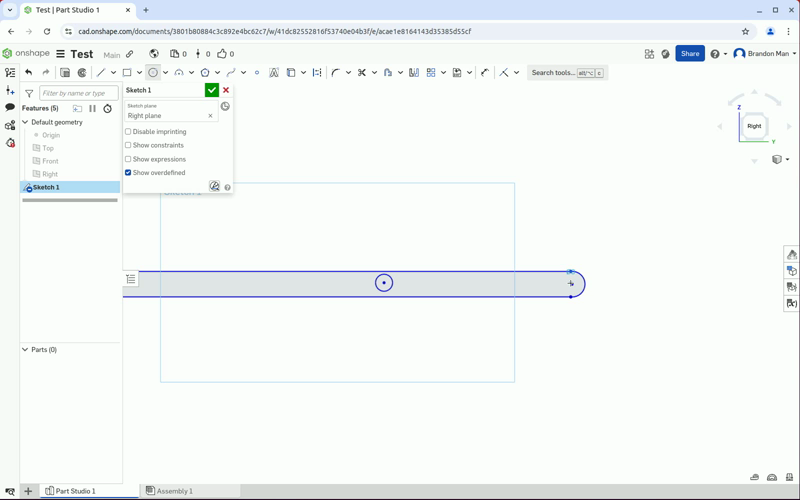
scroll(-6)
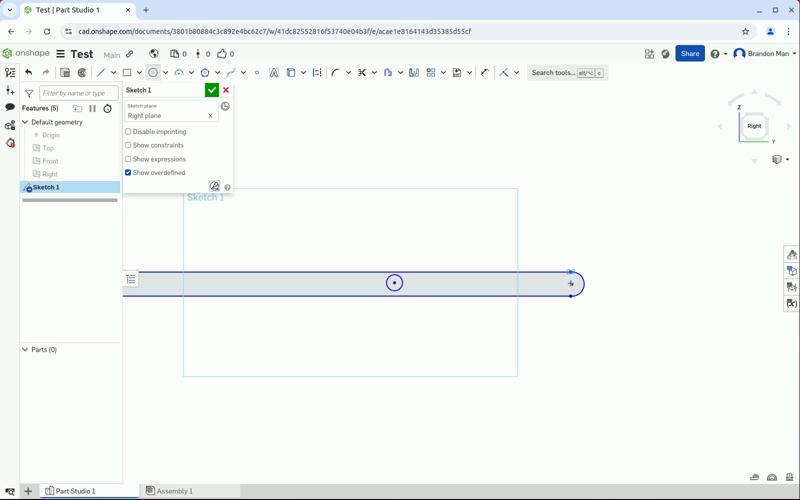
scroll(-6)
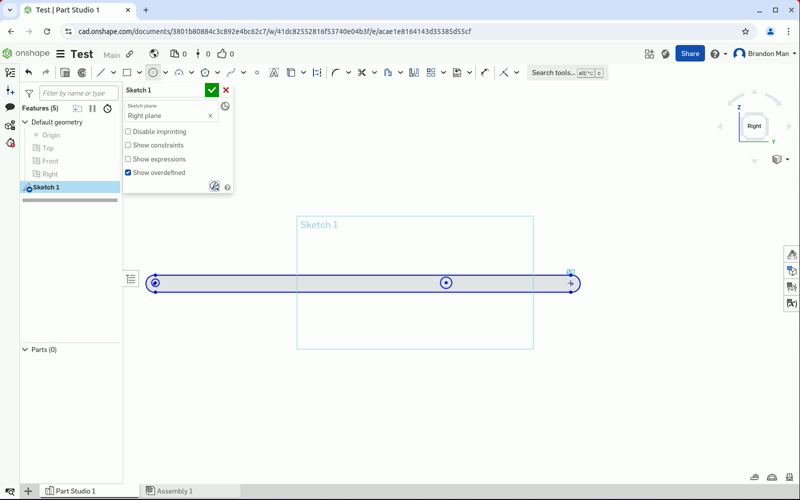
scroll(-6)
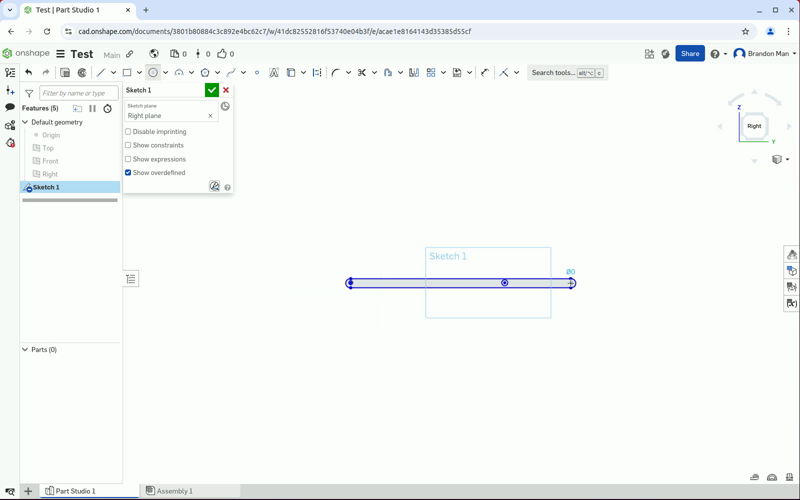
scroll(-6)
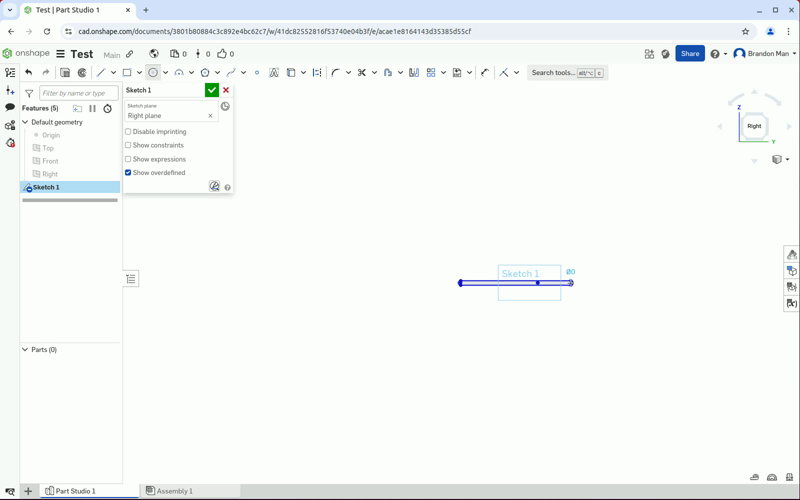
key_up(shift)
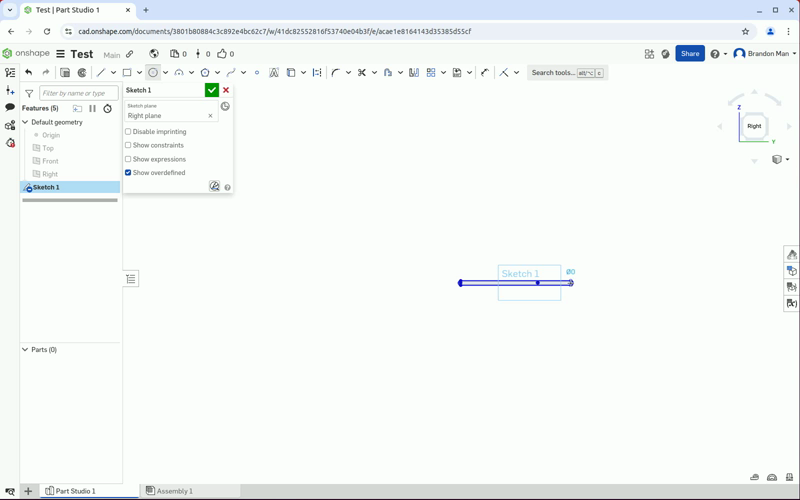
mouse_move(572, 282)
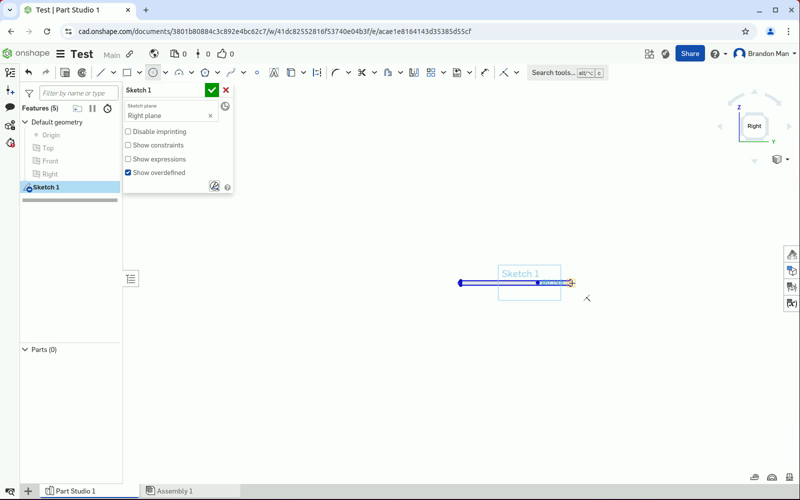
scroll(6)
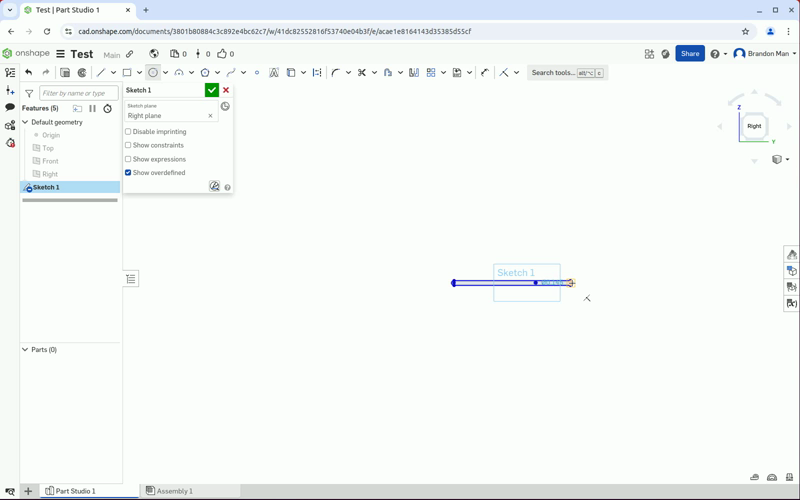
scroll(6)
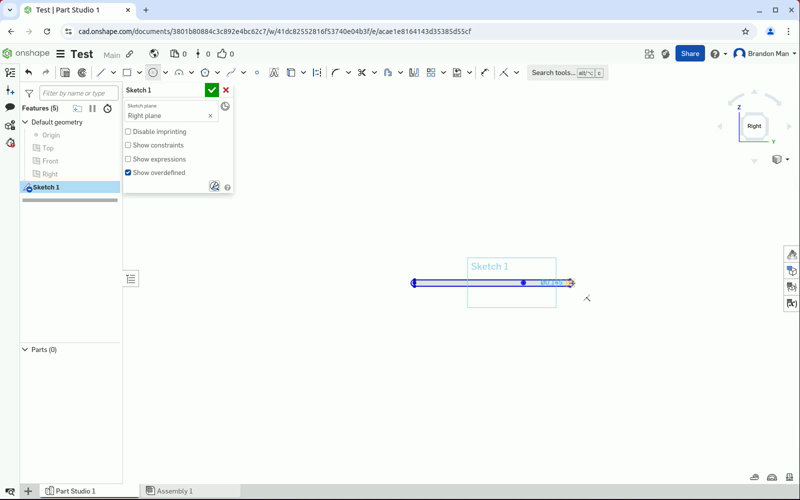
scroll(6)
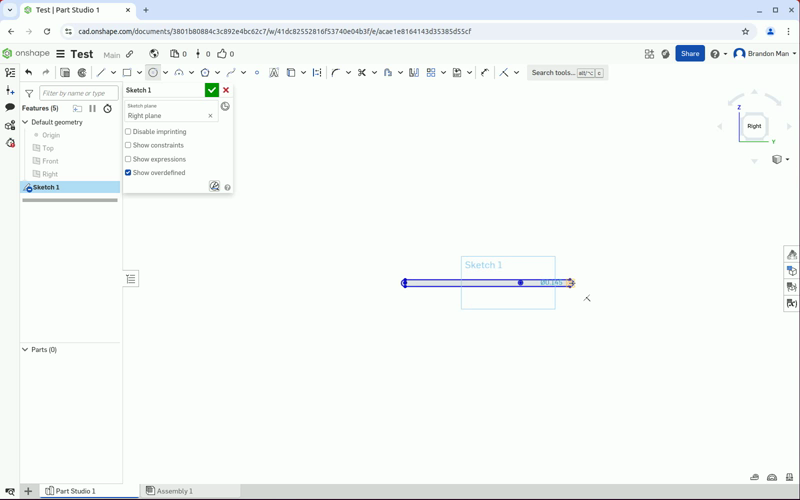
scroll(6)
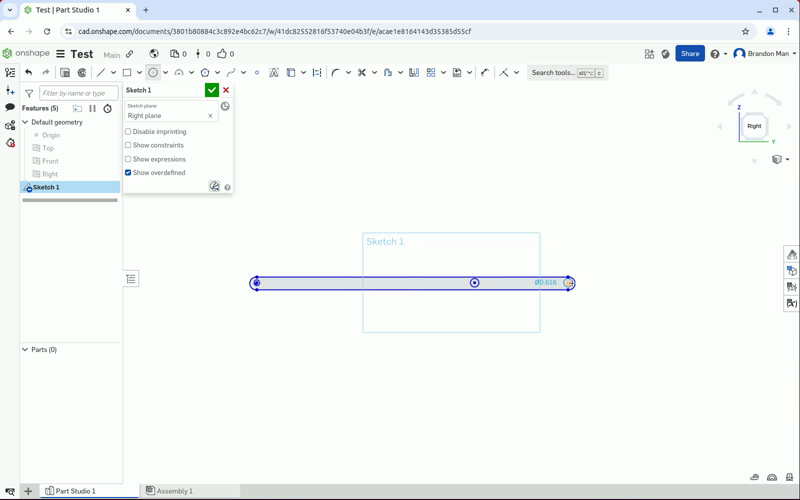
scroll(6)
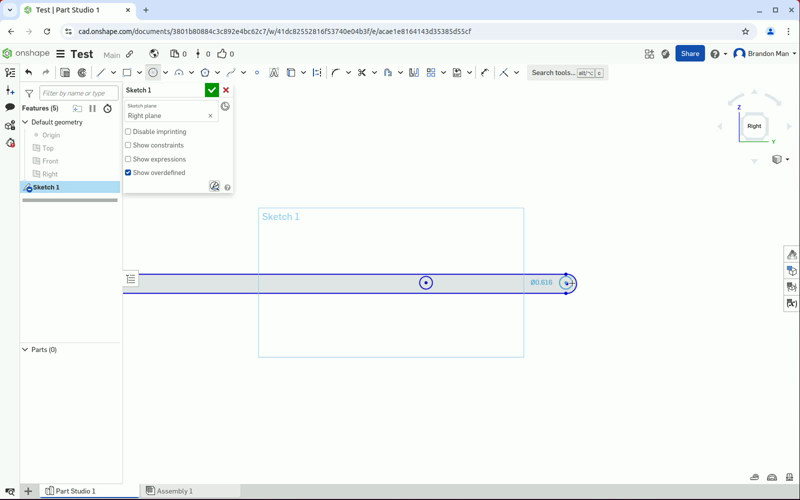
scroll(6)
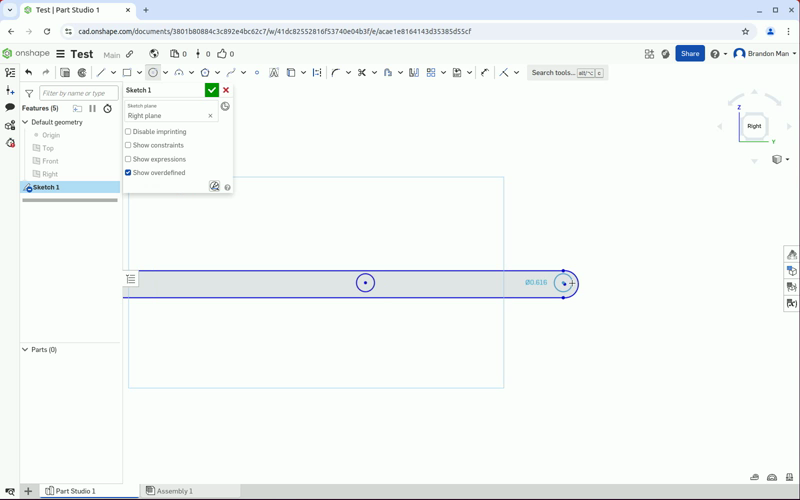
scroll(6)
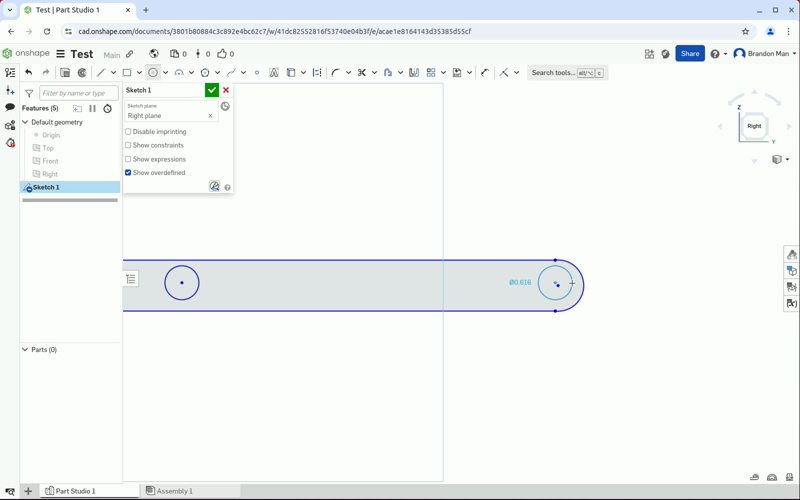
click(572, 282)
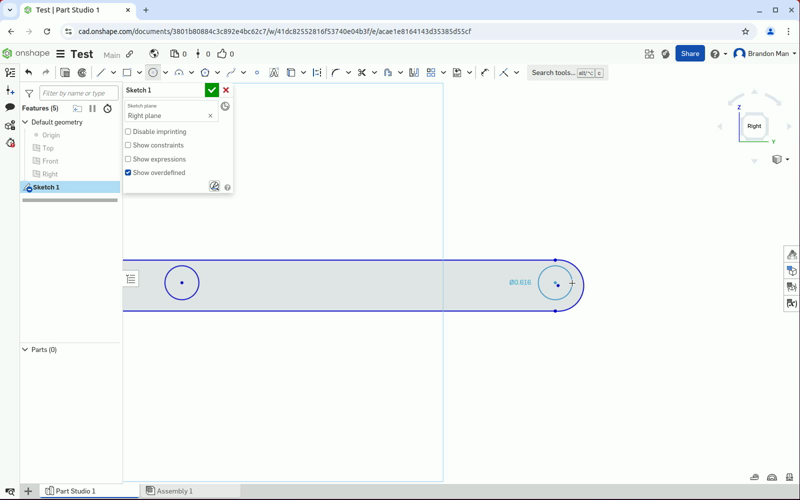
scroll(-6)
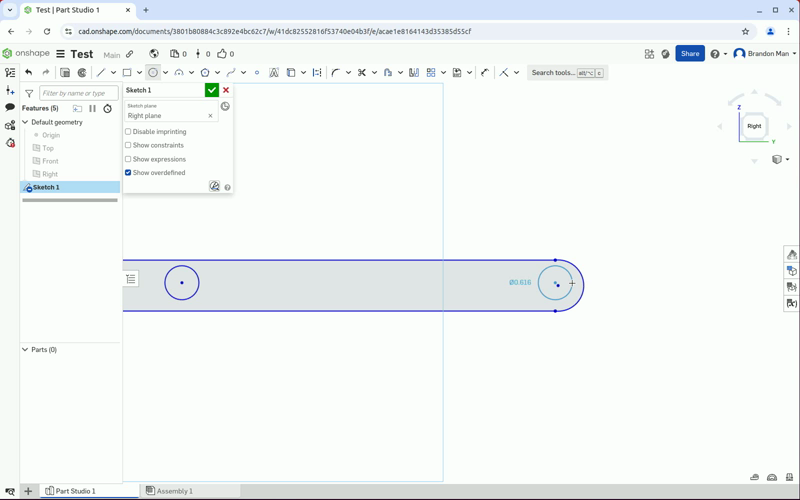
scroll(-6)
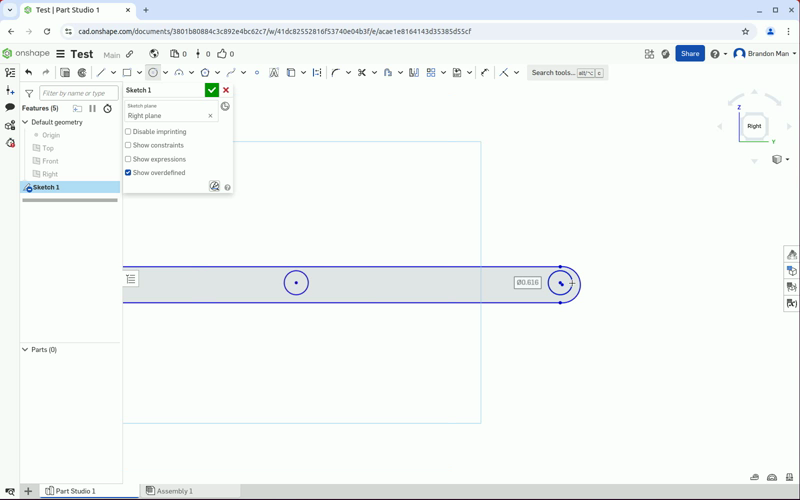
scroll(-6)
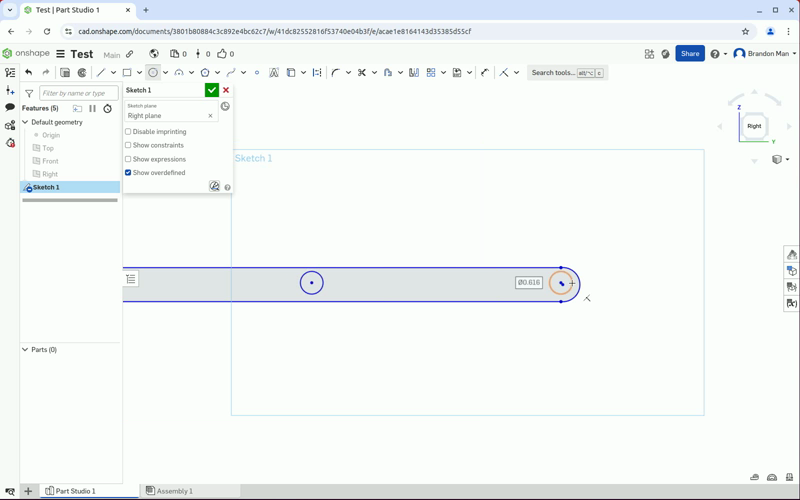
scroll(-6)
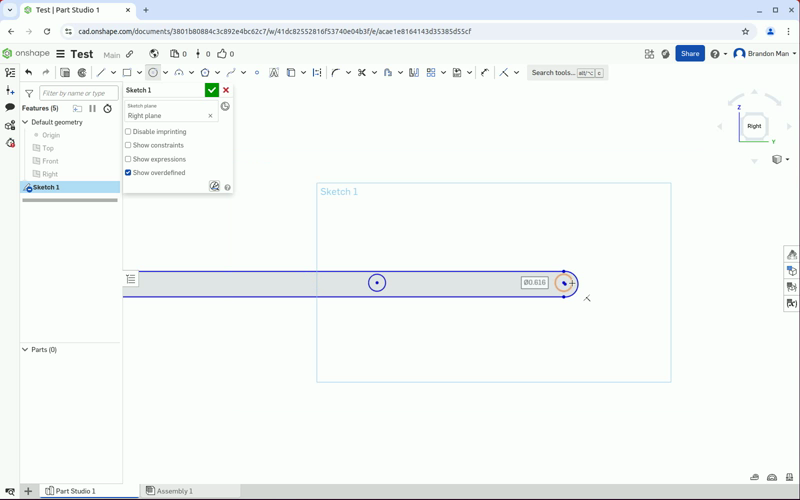
scroll(-6)
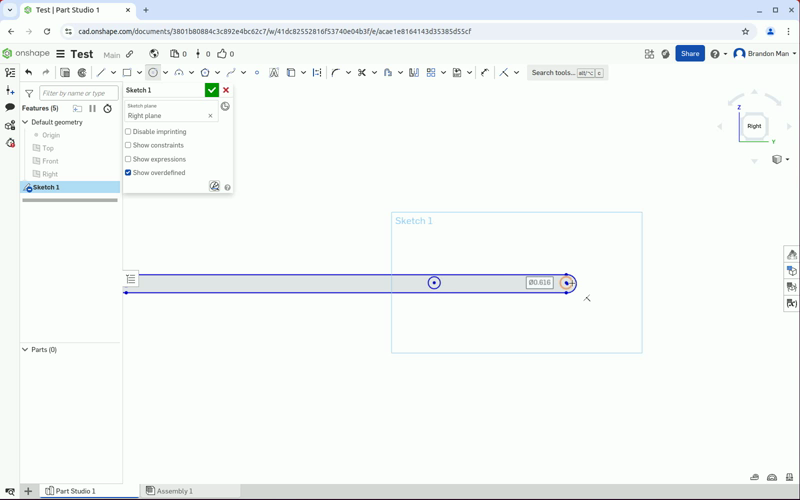
scroll(-6)
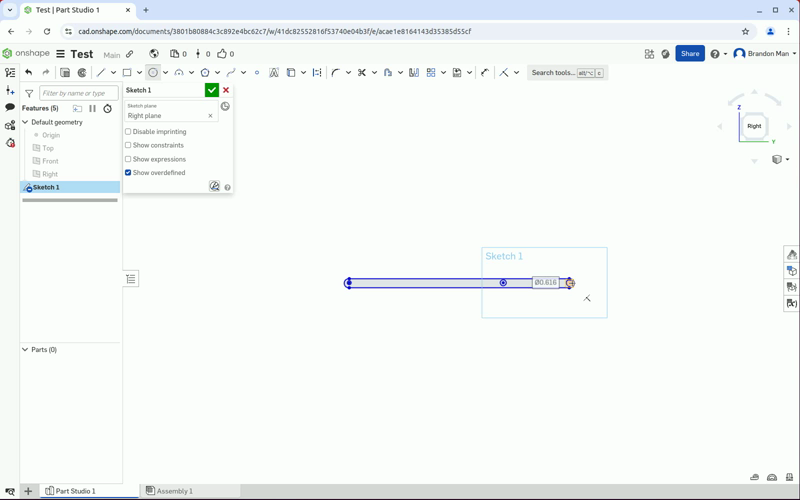
scroll(-6)
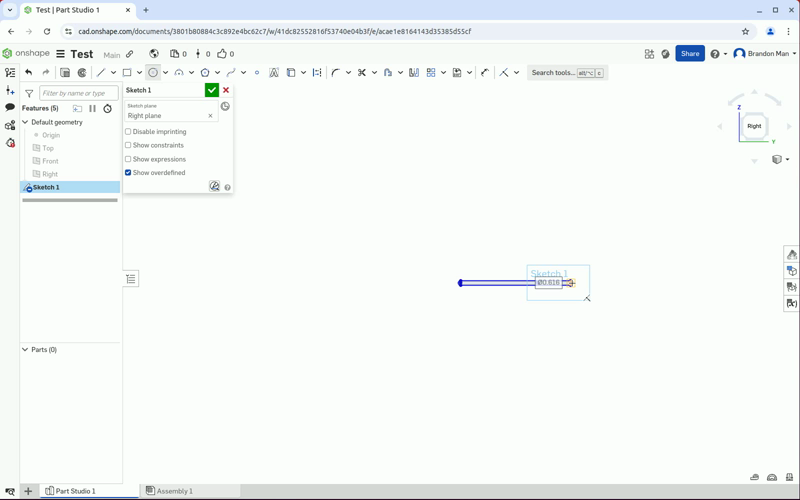
key(esc)
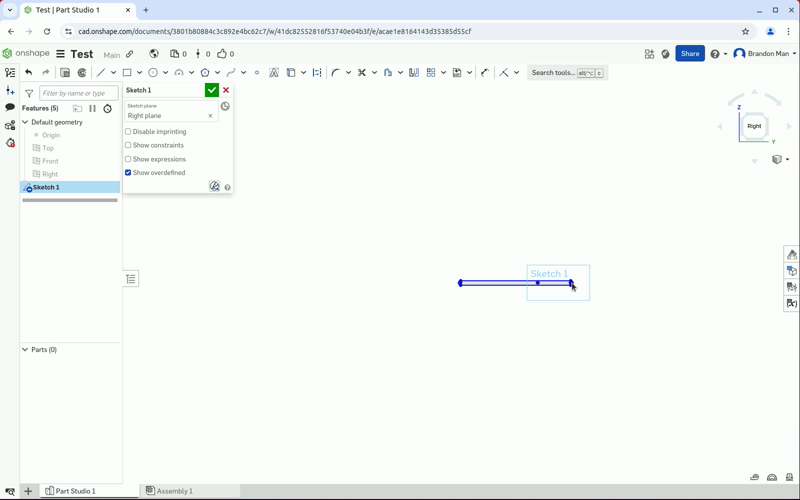
mouse_move(547, 281)
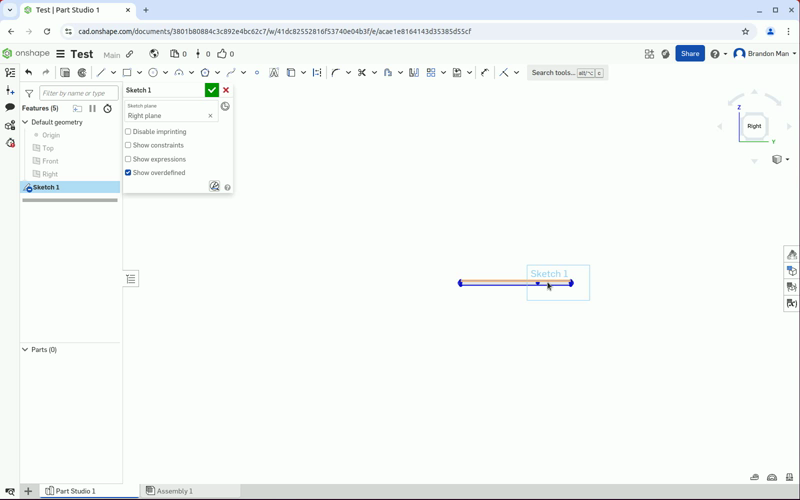
scroll(6)
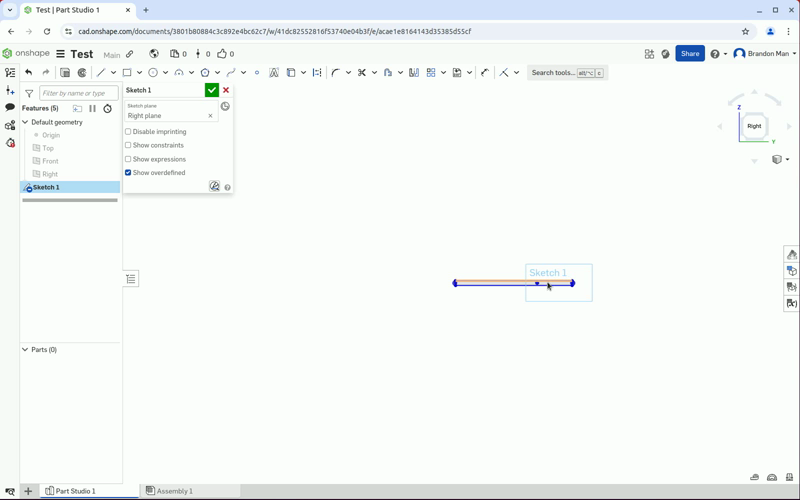
scroll(6)
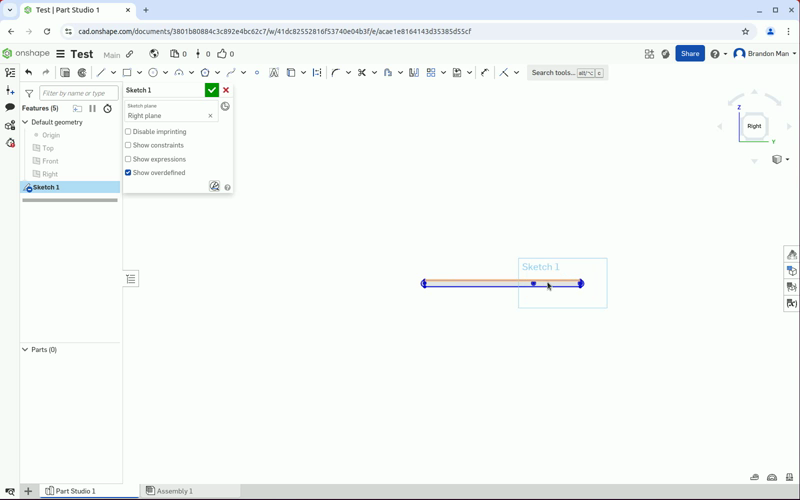
scroll(6)
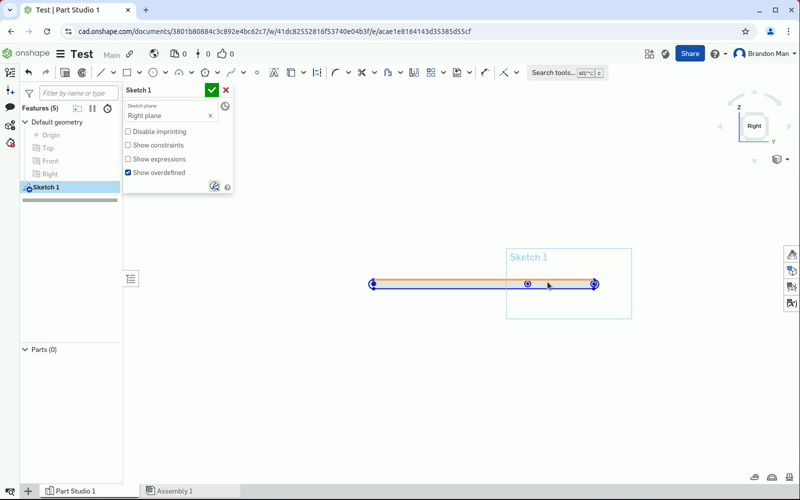
scroll(6)
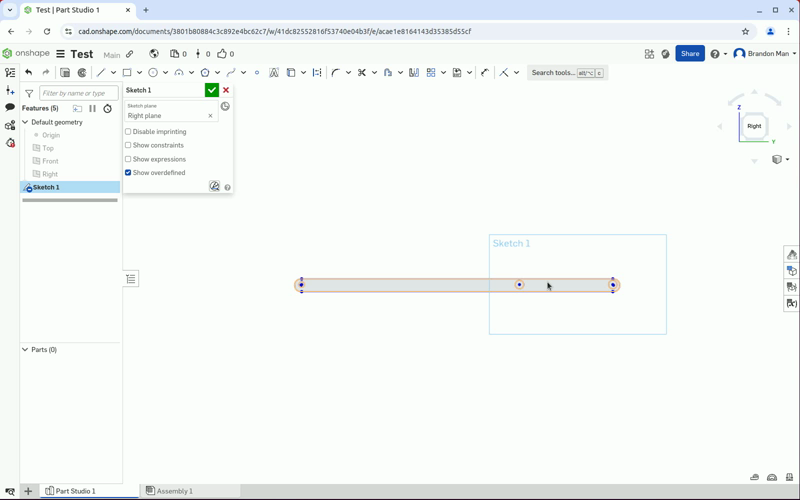
scroll(6)
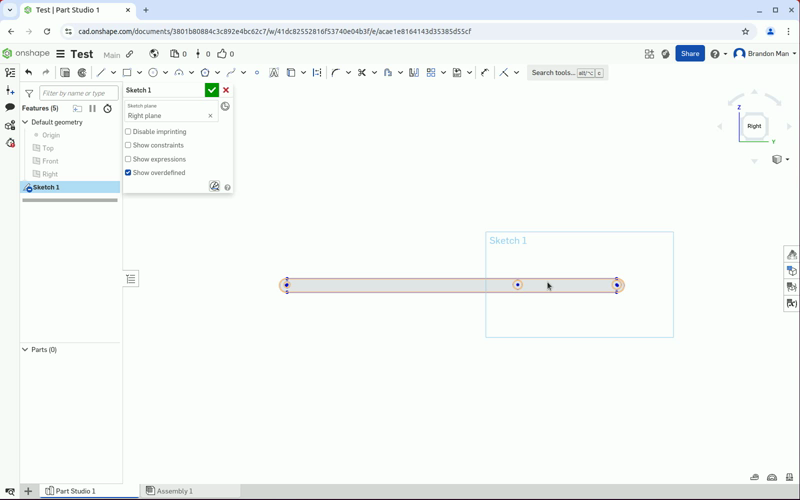
scroll(6)
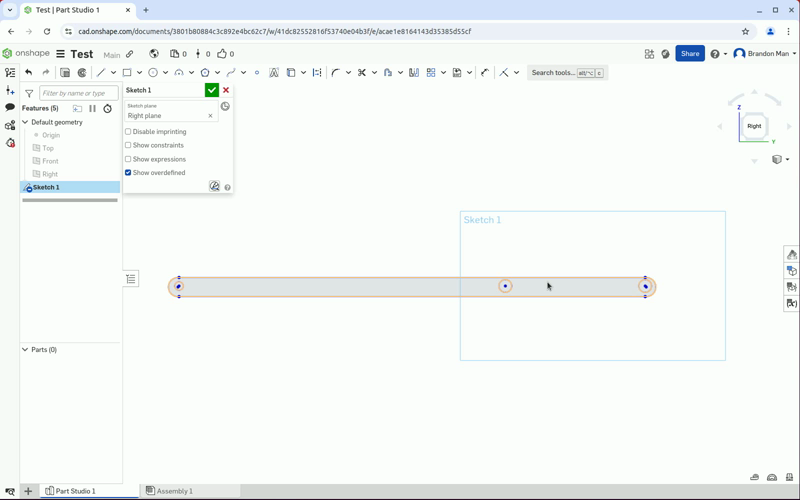
scroll(6)
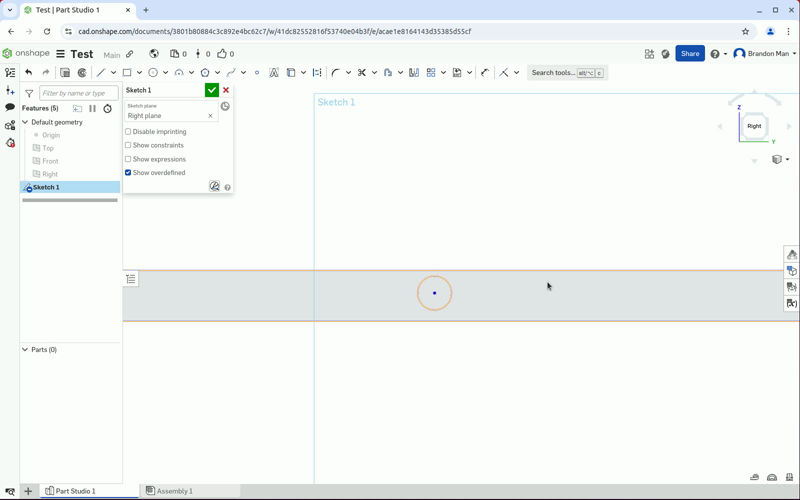
click(547, 281)
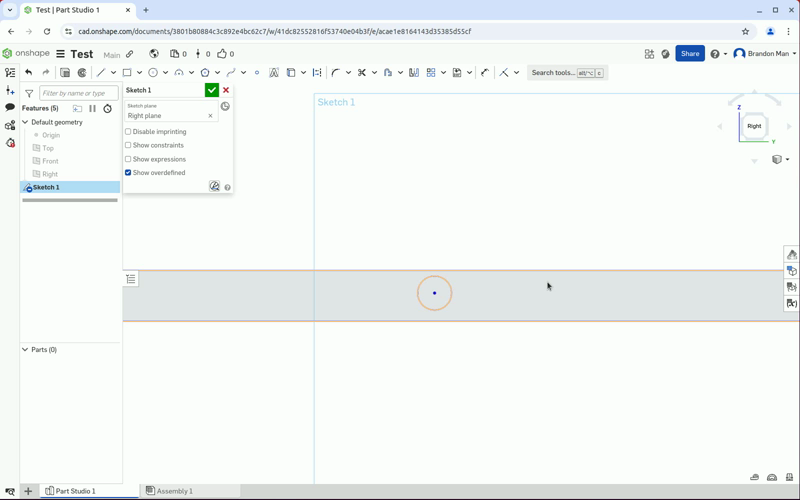
scroll(-6)
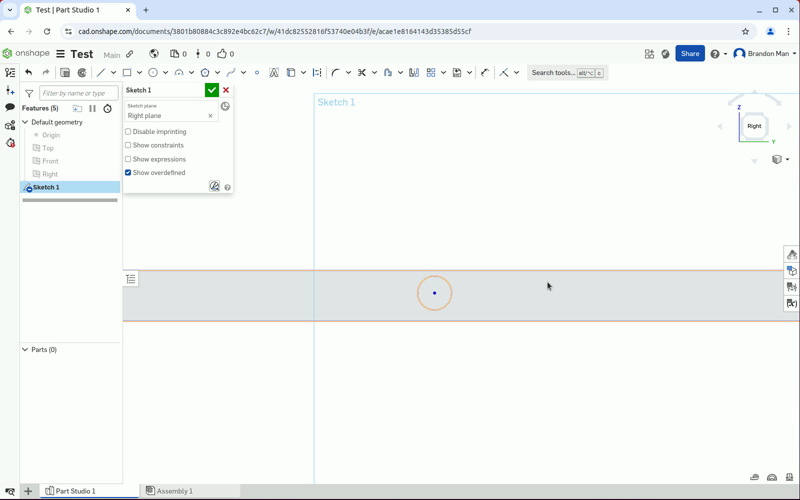
scroll(-6)
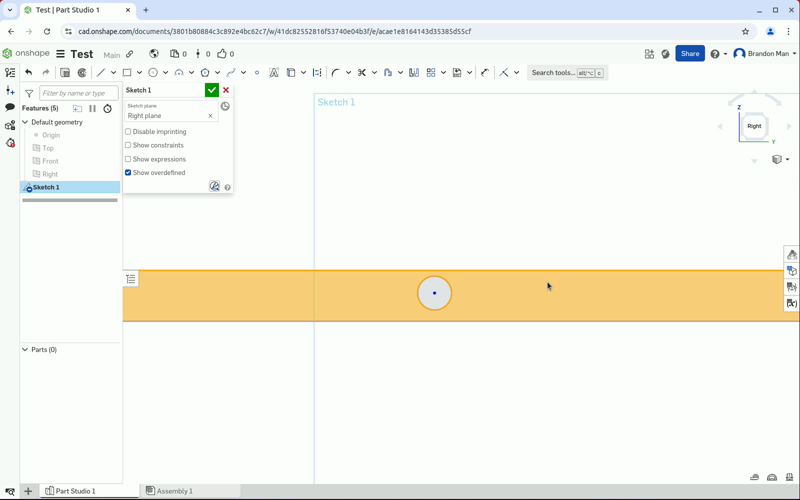
scroll(-6)
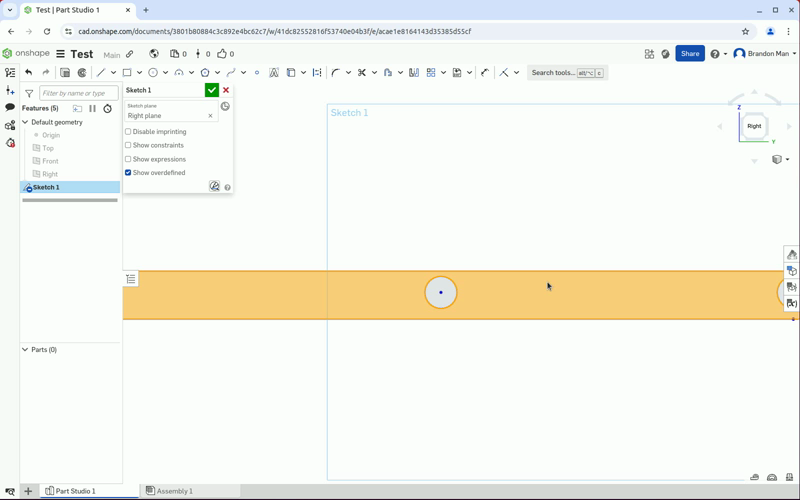
scroll(-6)
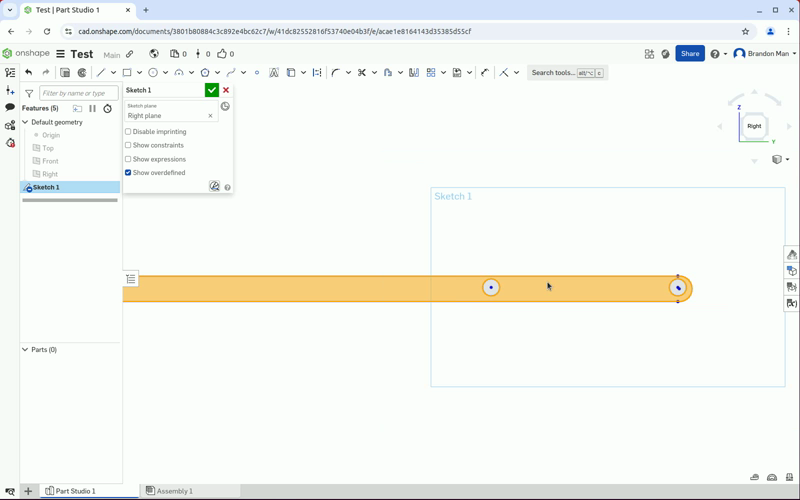
scroll(-6)
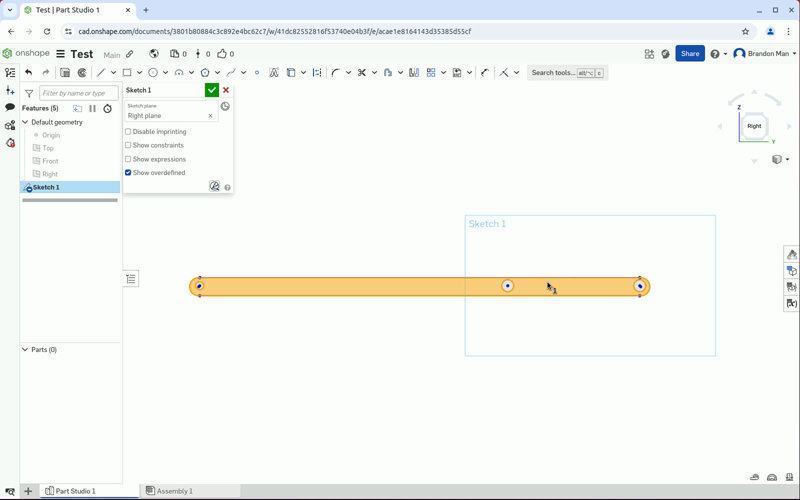
scroll(-6)
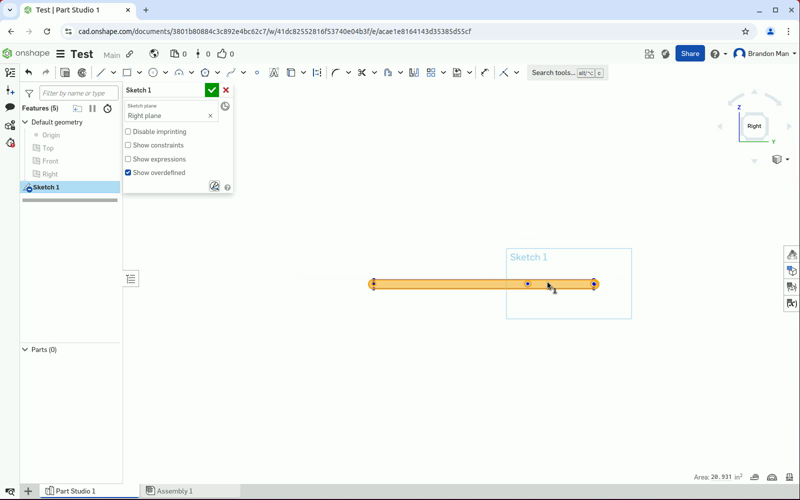
scroll(-6)
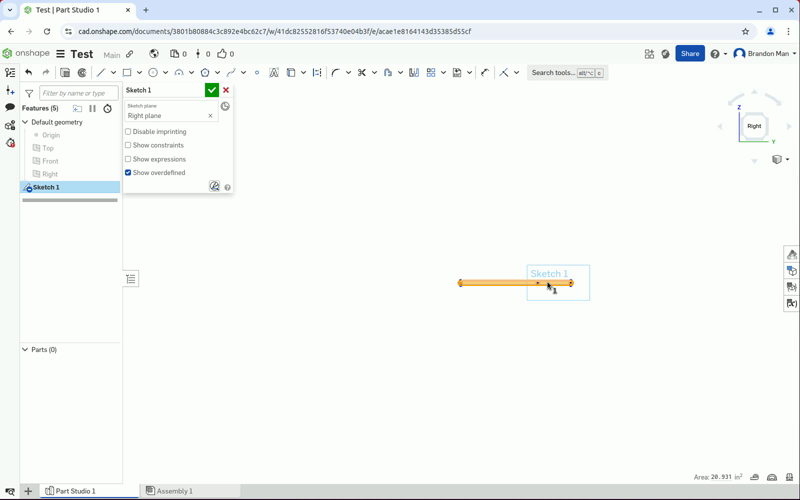
mouse_move(73, 352)
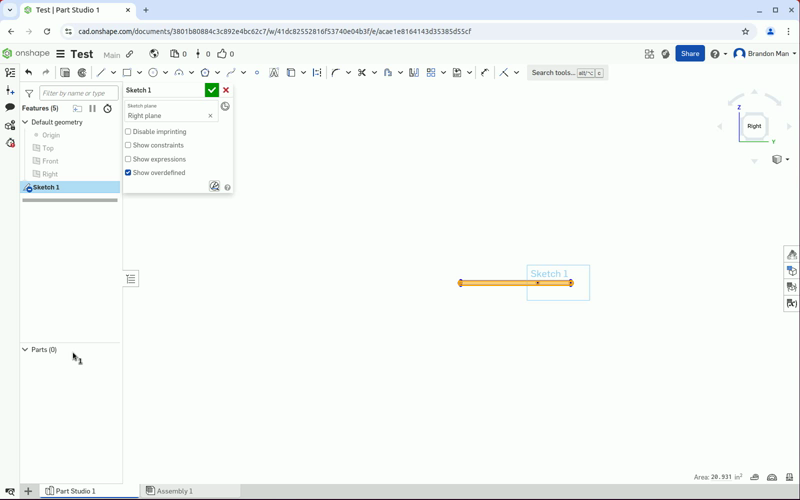
key(shift+y)
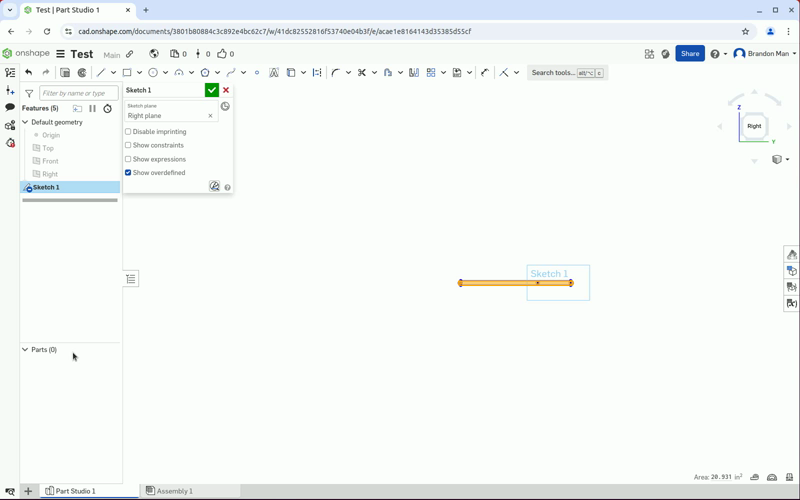
key(shift+e)
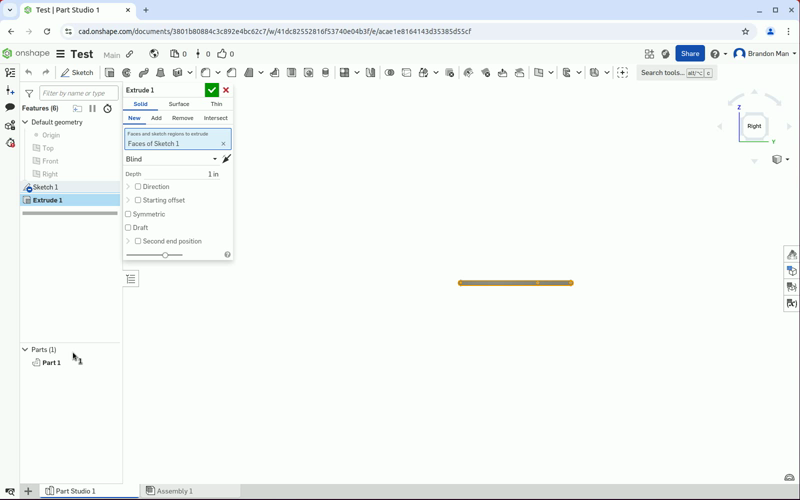
mouse_move(143, 106)
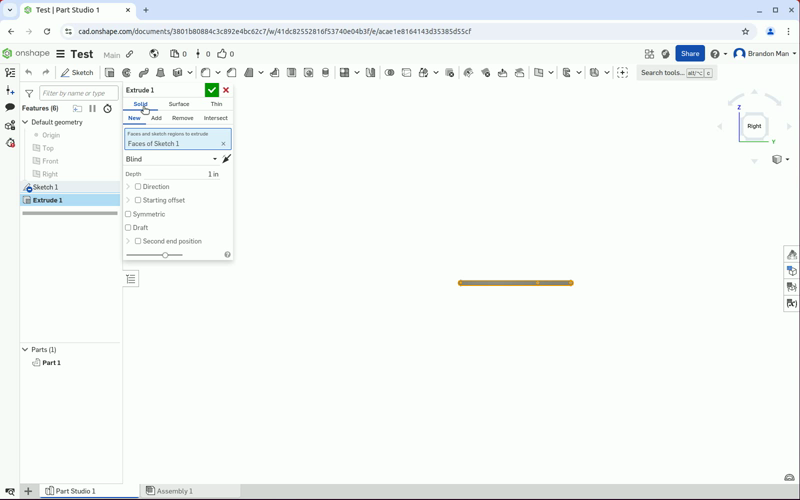
click(143, 106)
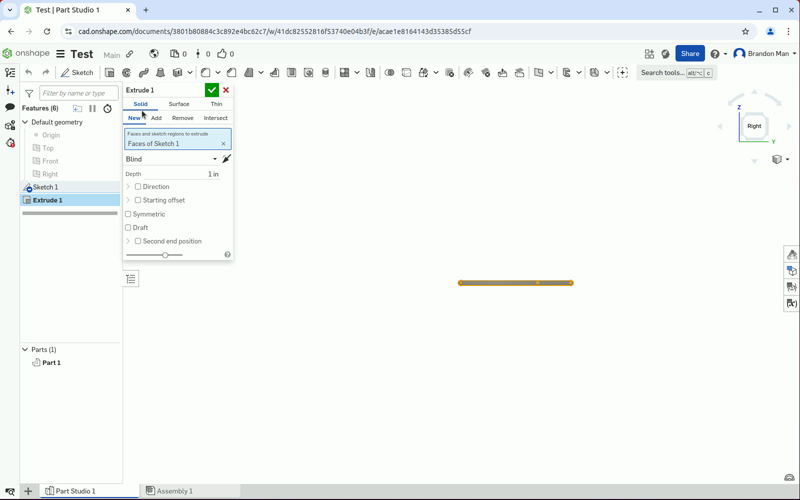
mouse_move(137, 120)
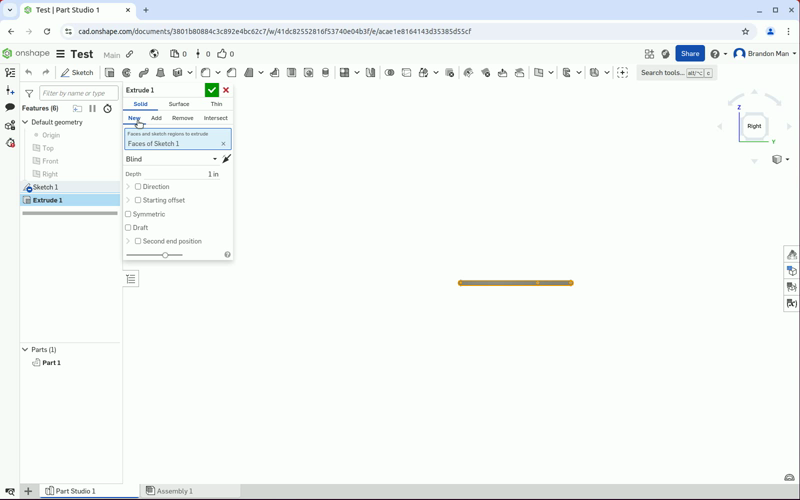
click(137, 120)
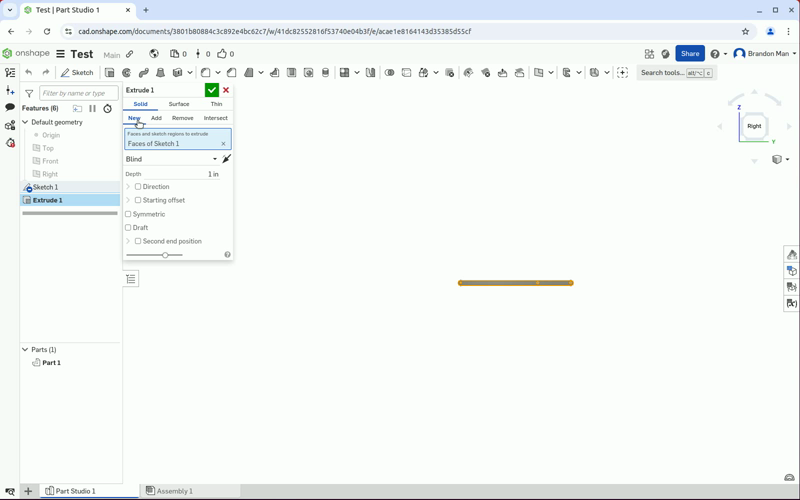
key(tab, 4)
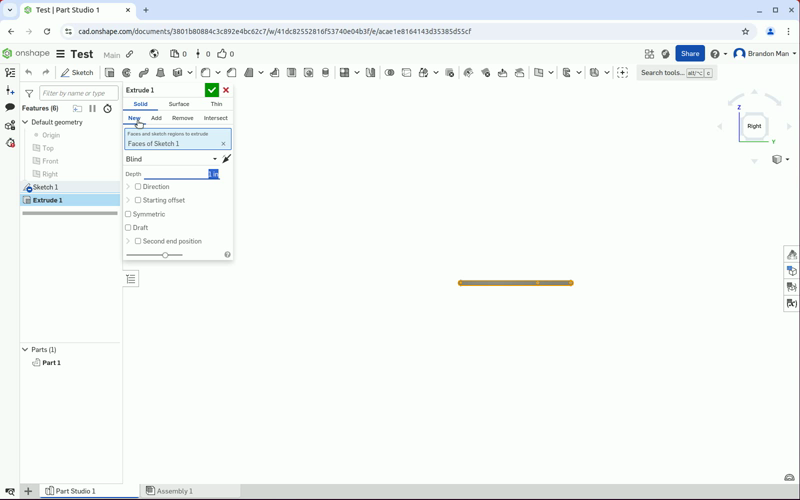
text(0.241)
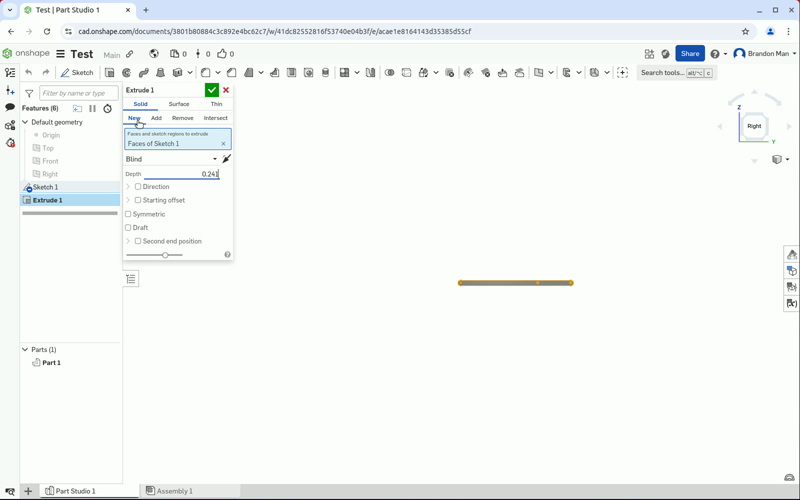
key(enter)
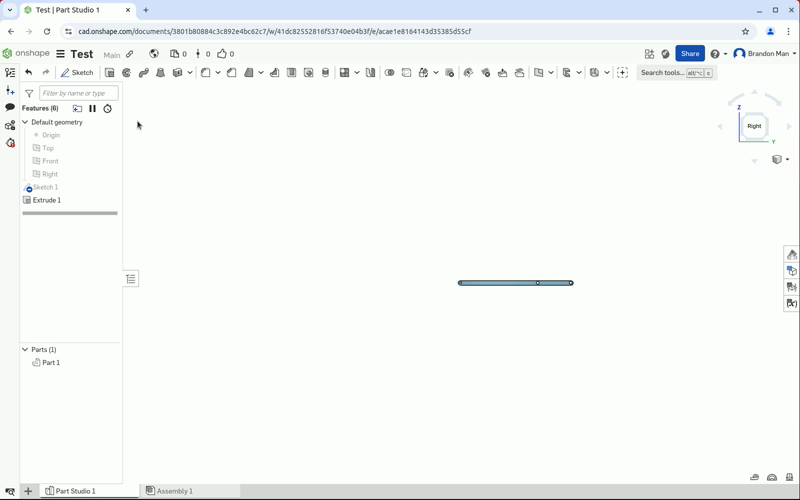
key(shift+h)
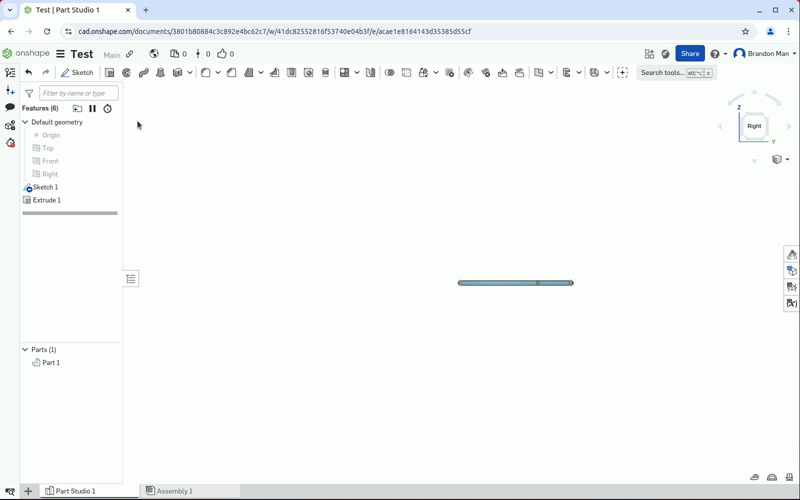
key(shift+h)
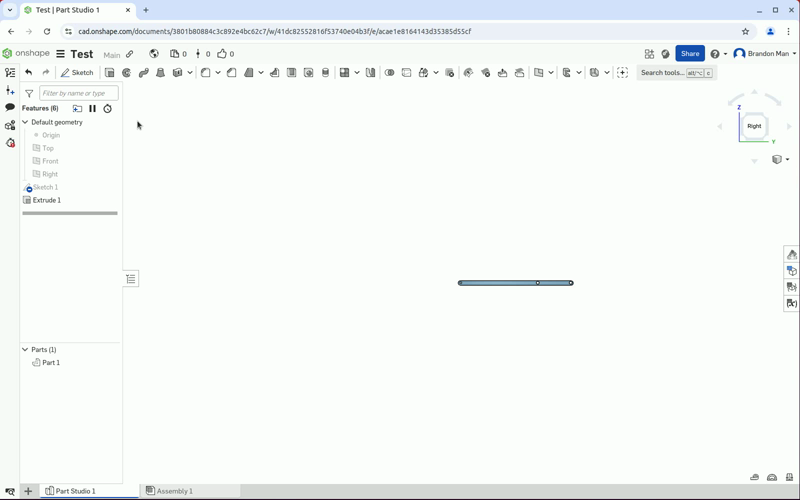
mouse_move(73, 189)
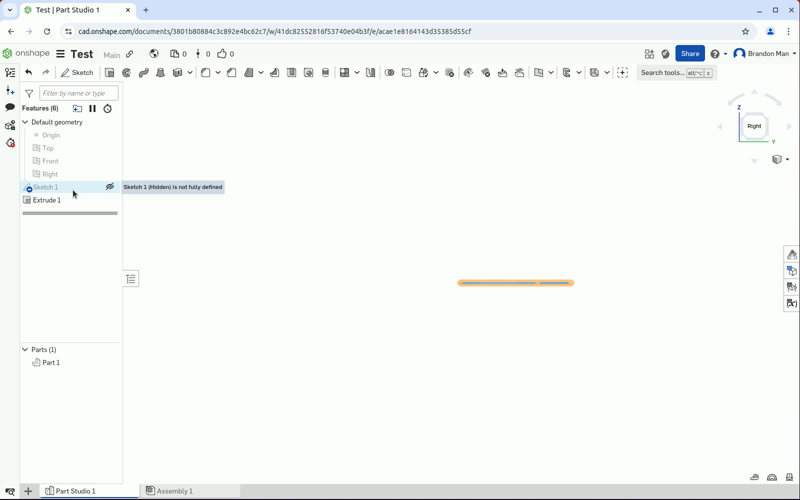
click(73, 189)
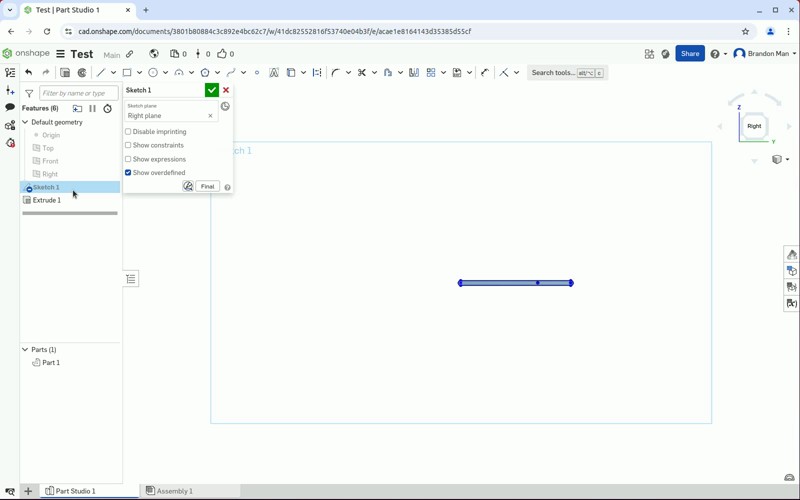
mouse_move(229, 92)
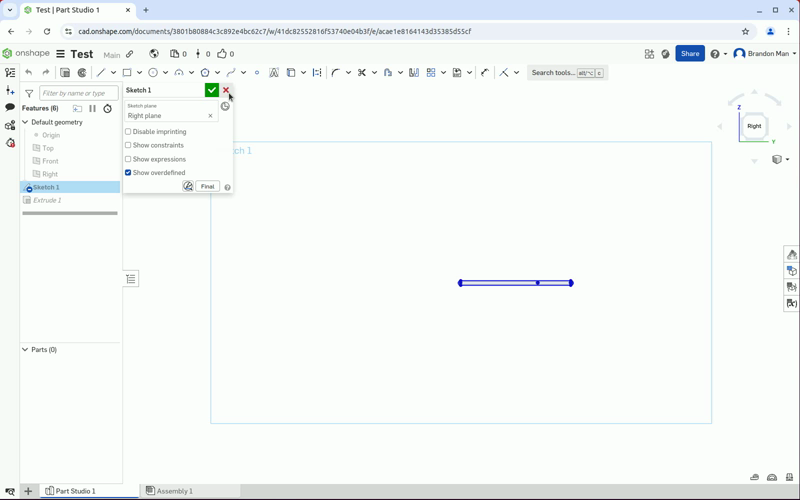
click(229, 92)
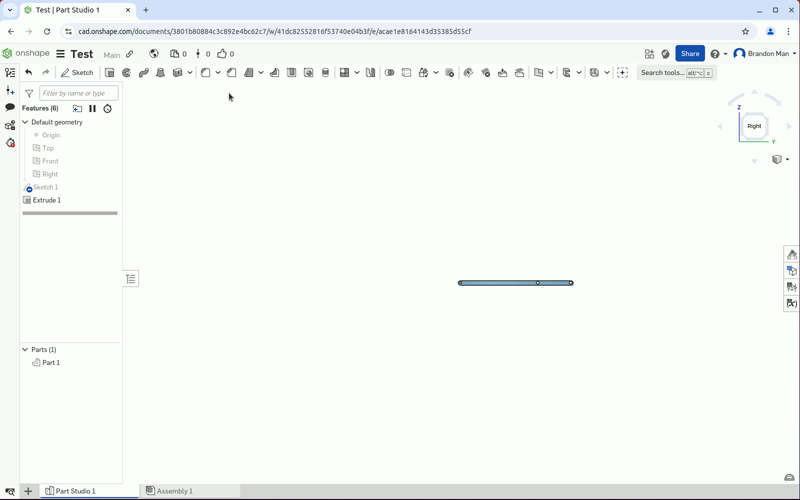
mouse_move(73, 352)
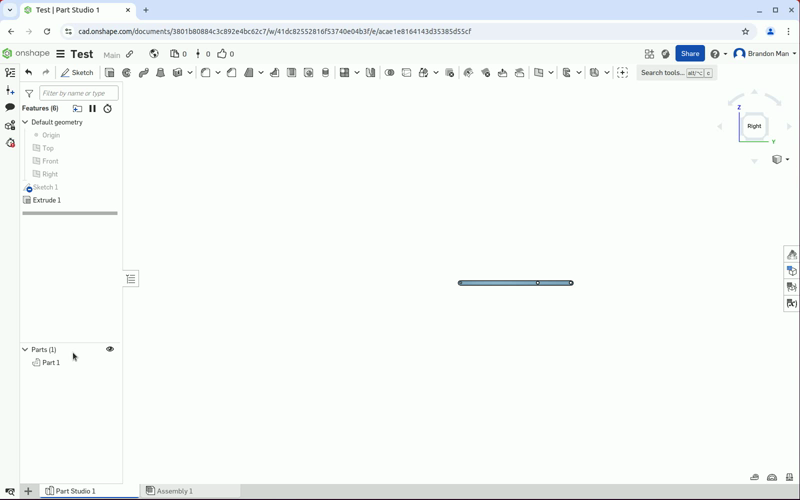
key(y)
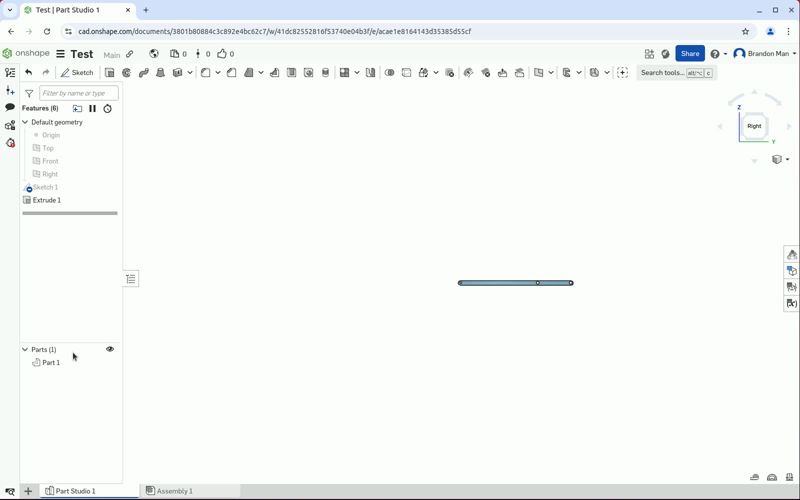
key(shift+p)
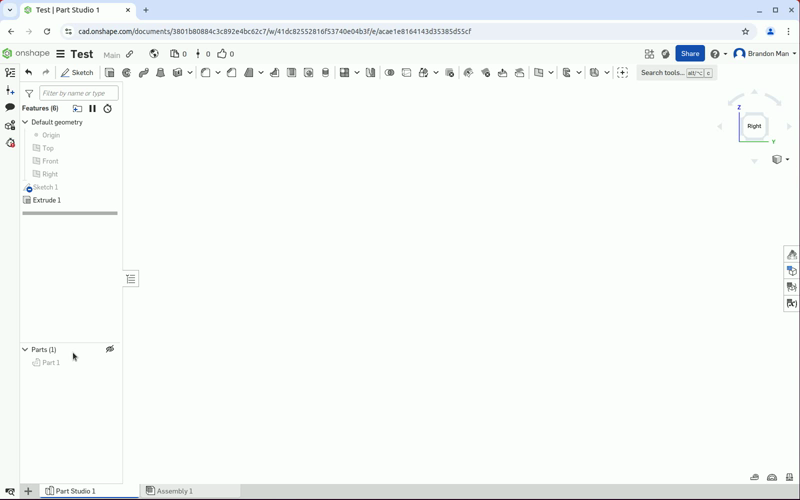
key(space)
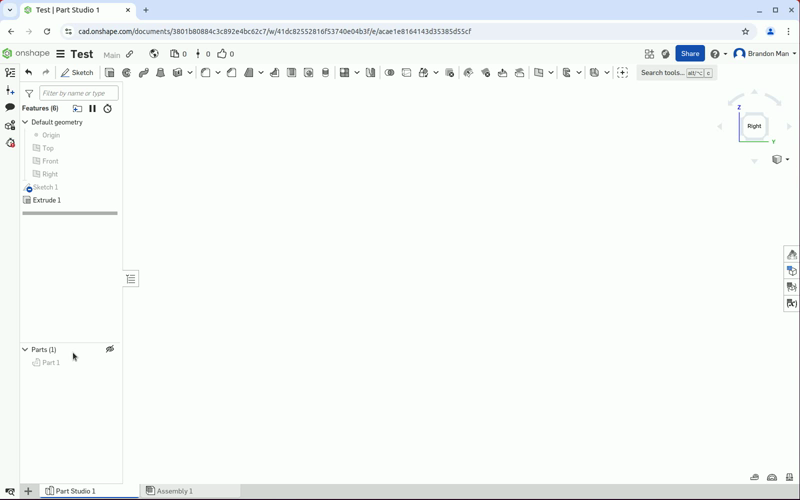
key_down(shift)
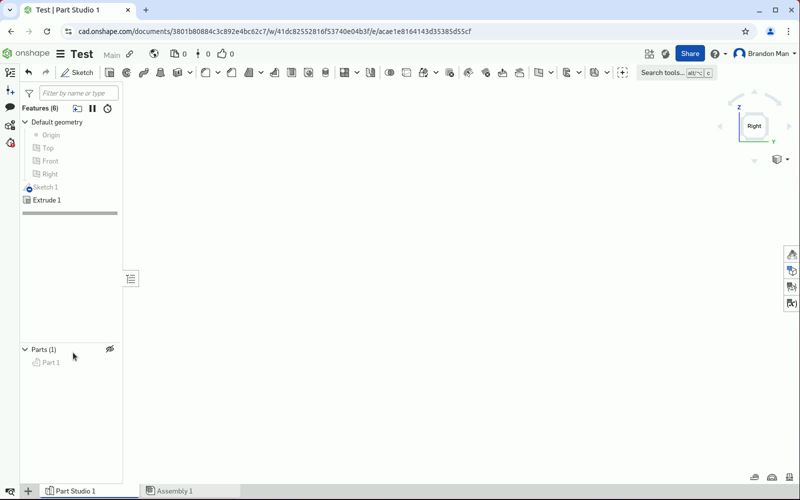
key(right)
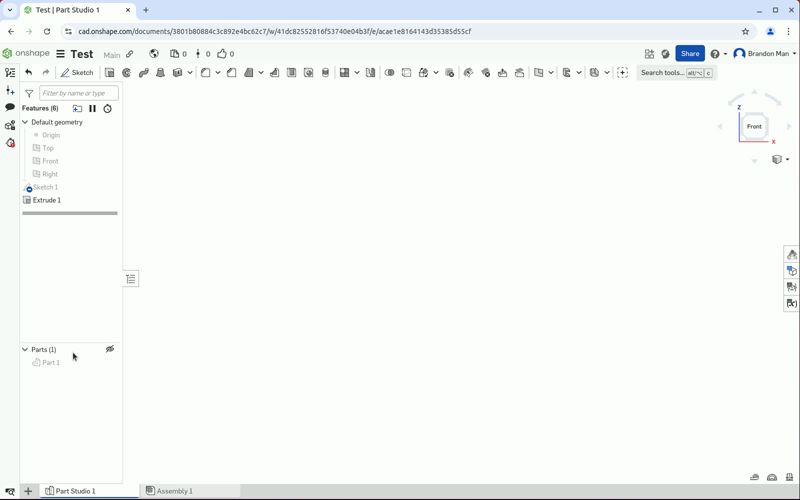
key_up(shift)
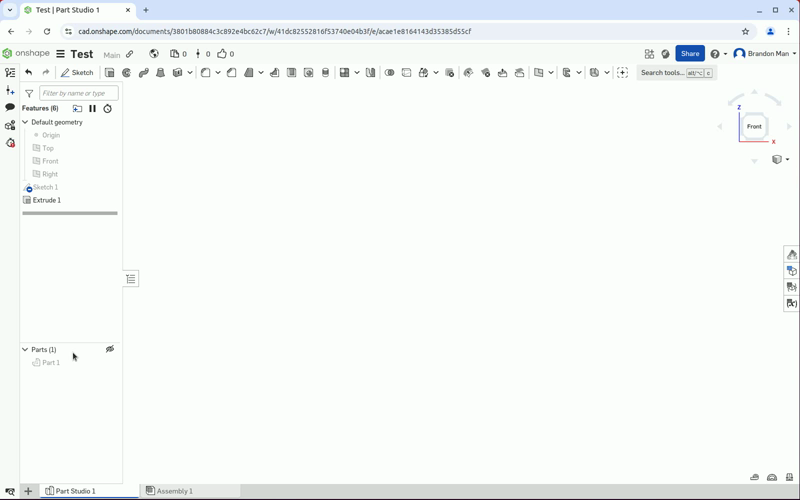
key(space)
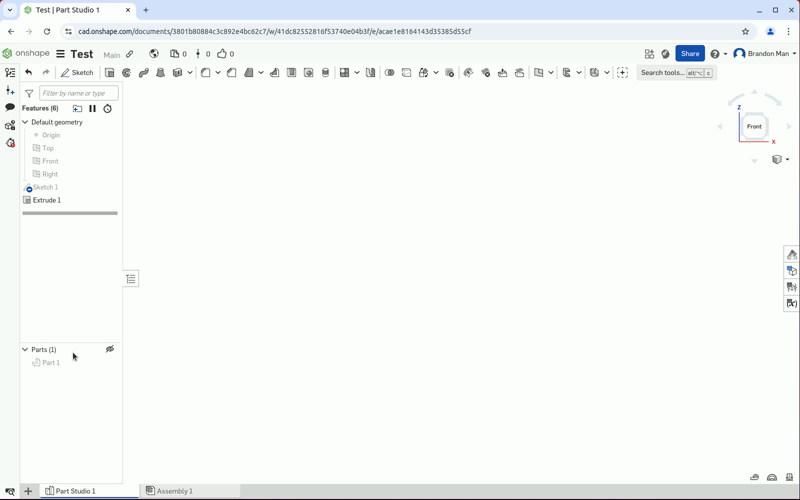
key_down(shift)
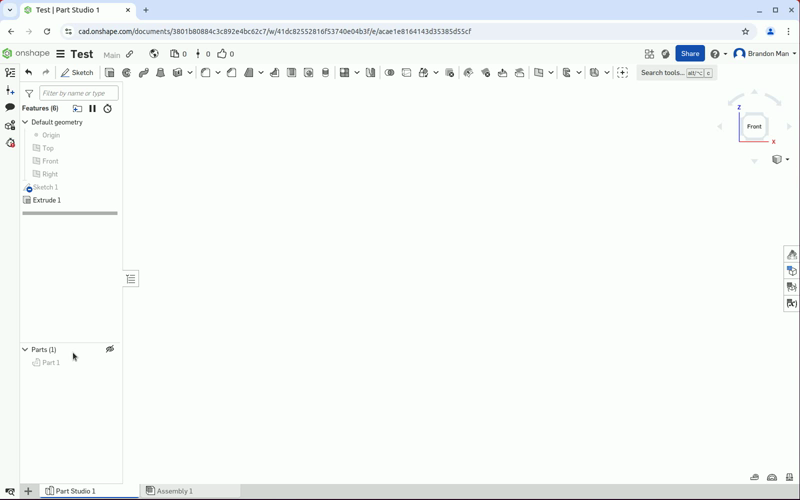
key(down)
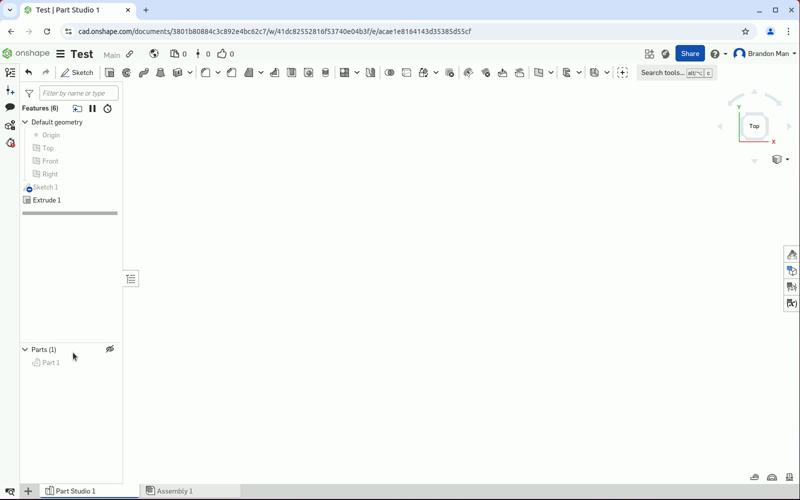
key_up(shift)
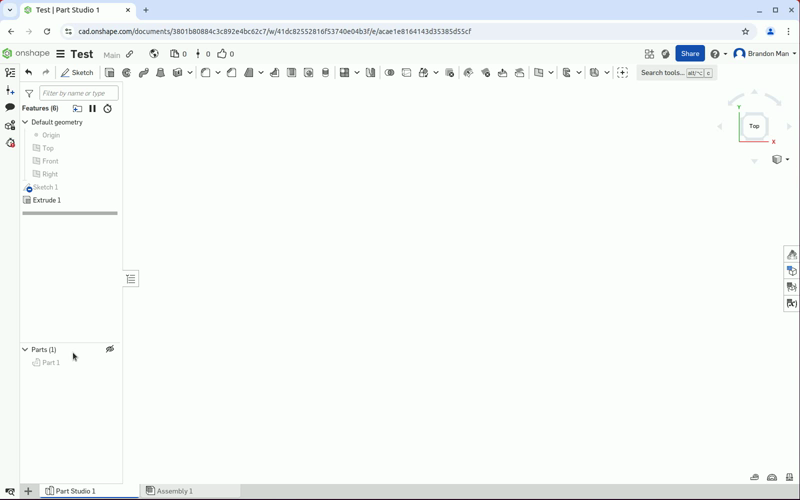
mouse_move(73, 352)
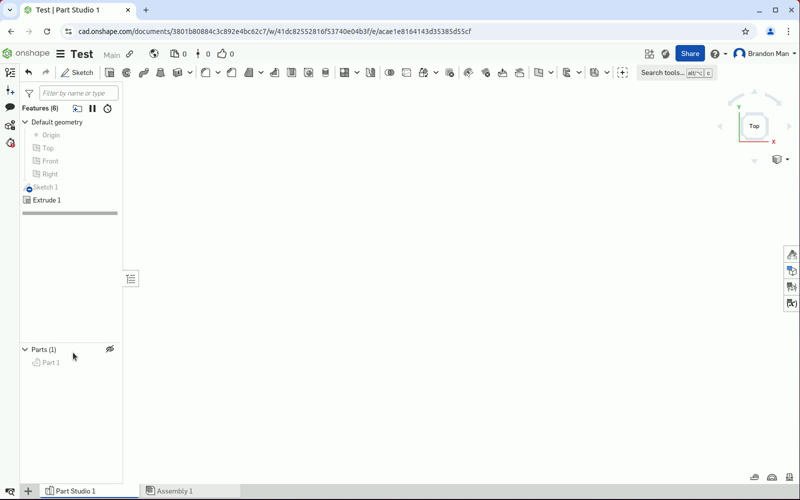
key(shift+y)
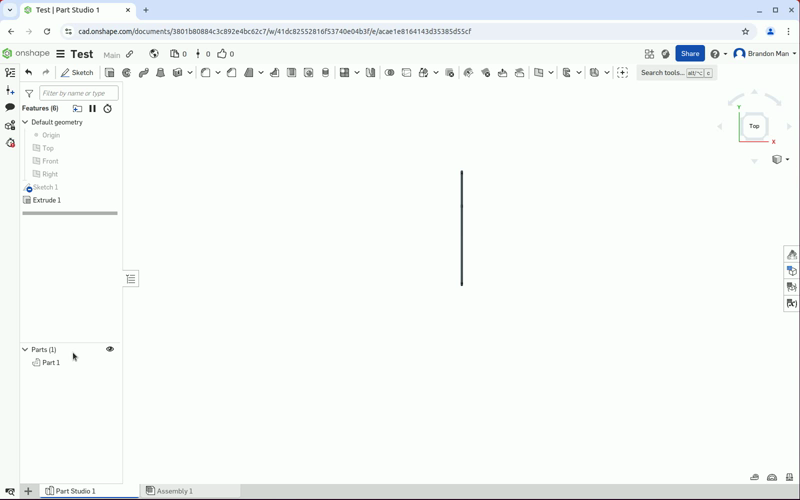
mouse_move(541, 75)
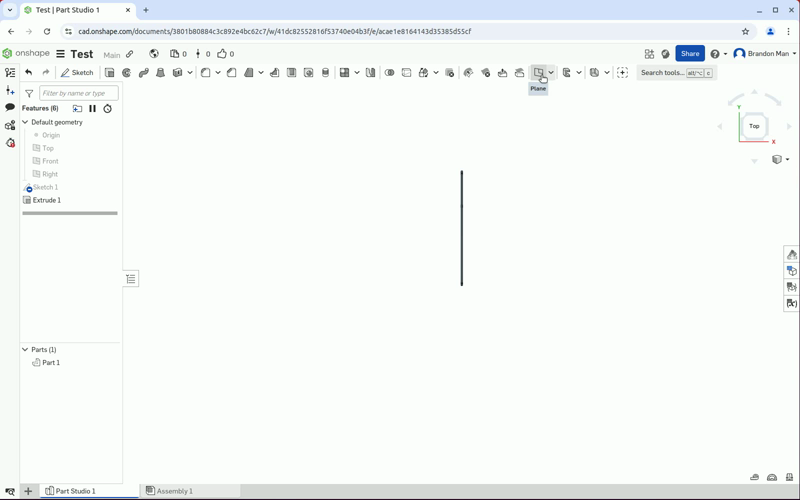
click(541, 75)
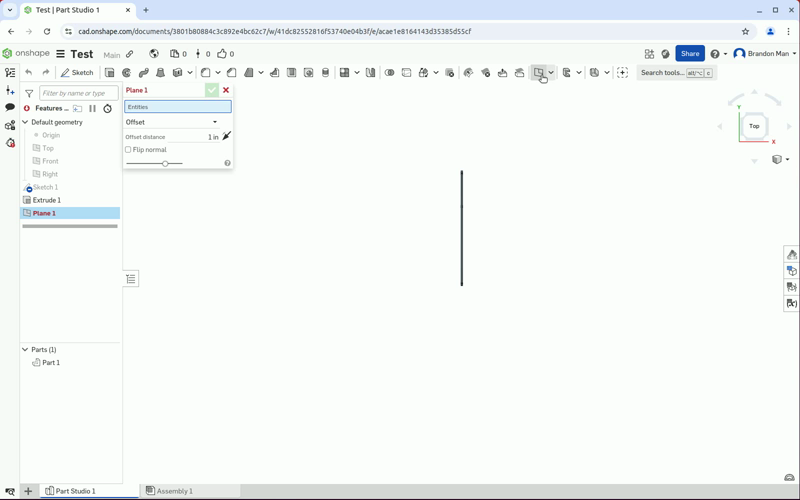
mouse_move(73, 150)
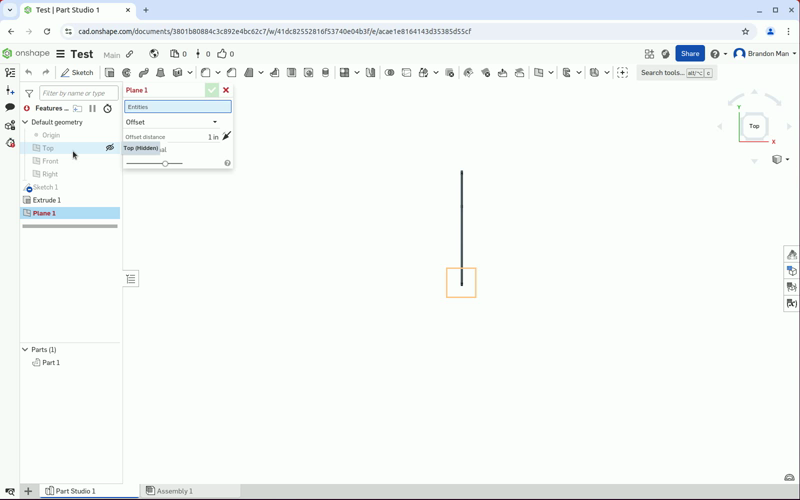
click(73, 150)
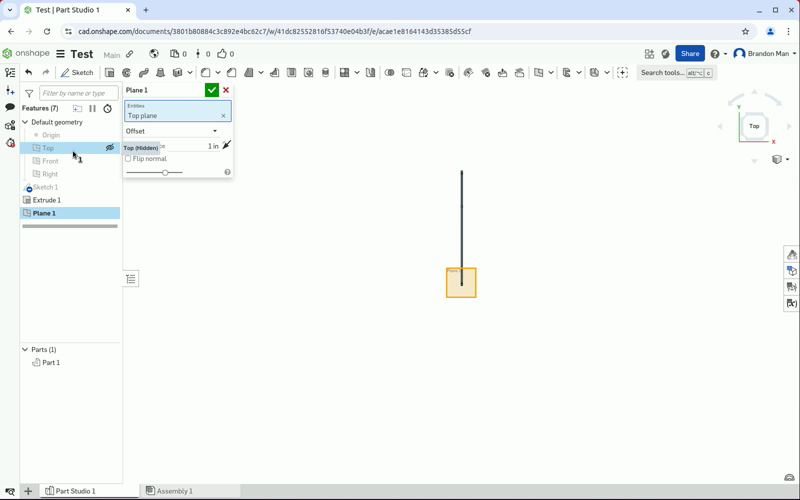
key(tab, 2)
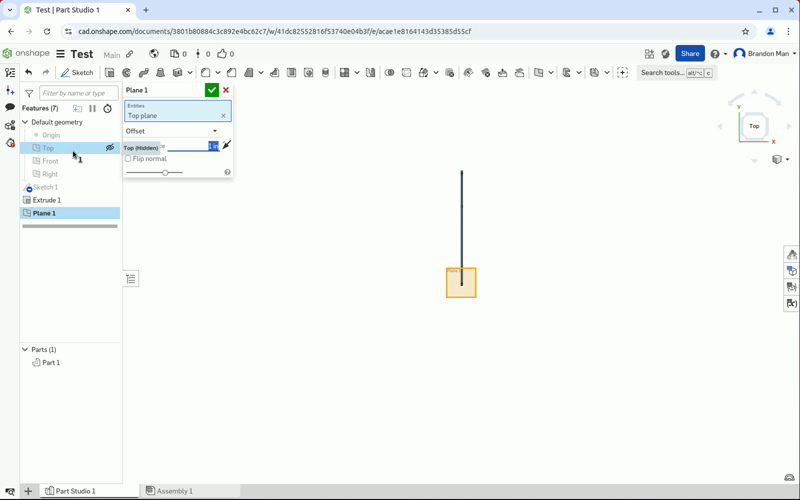
text(0.493)
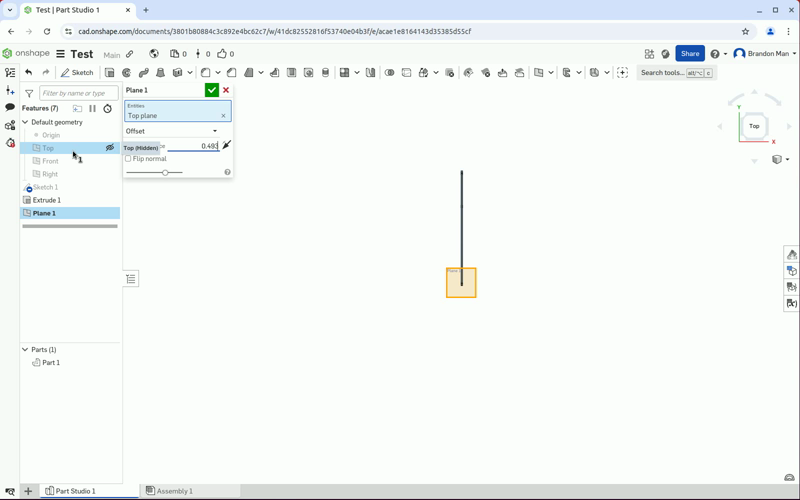
key(enter, 2)
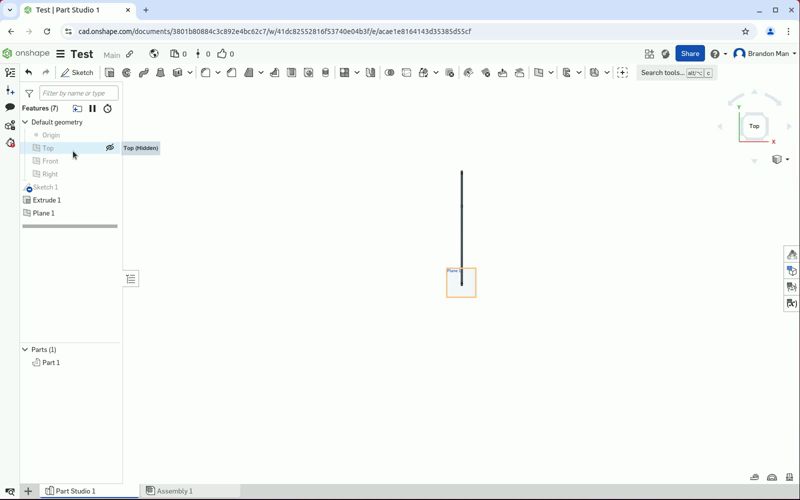
key(shift+s)
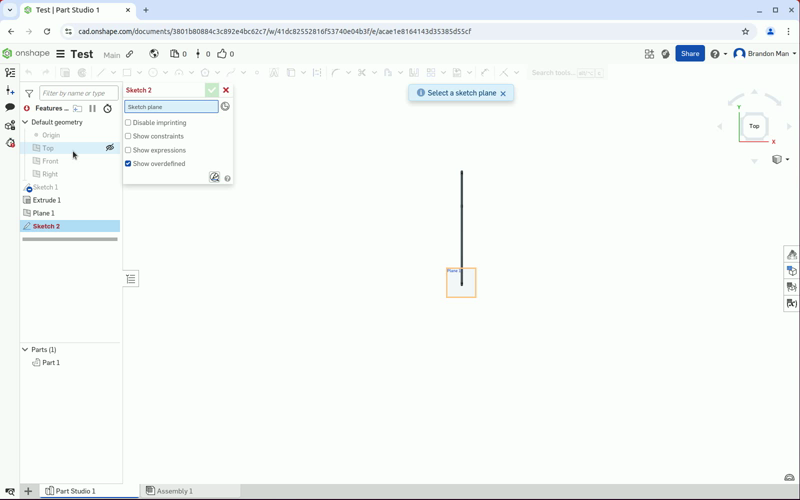
mouse_move(73, 215)
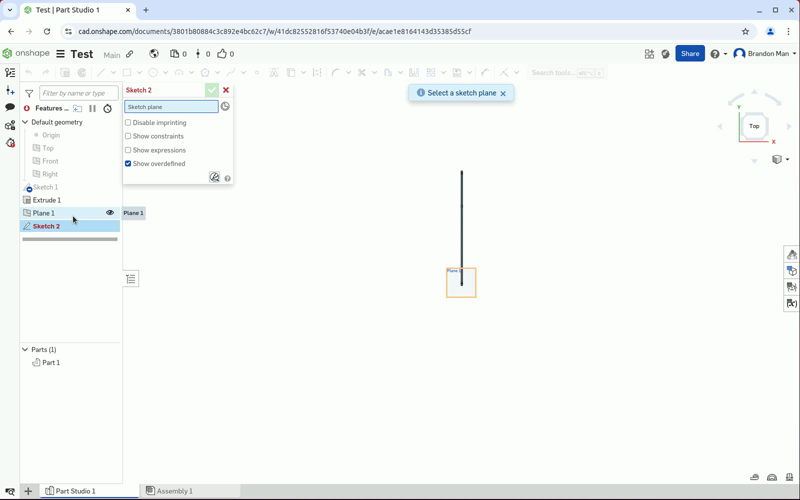
click(73, 215)
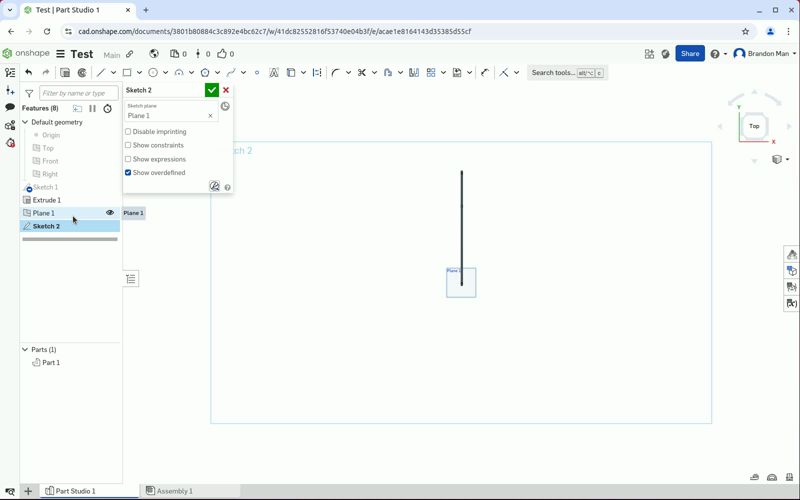
mouse_move(73, 352)
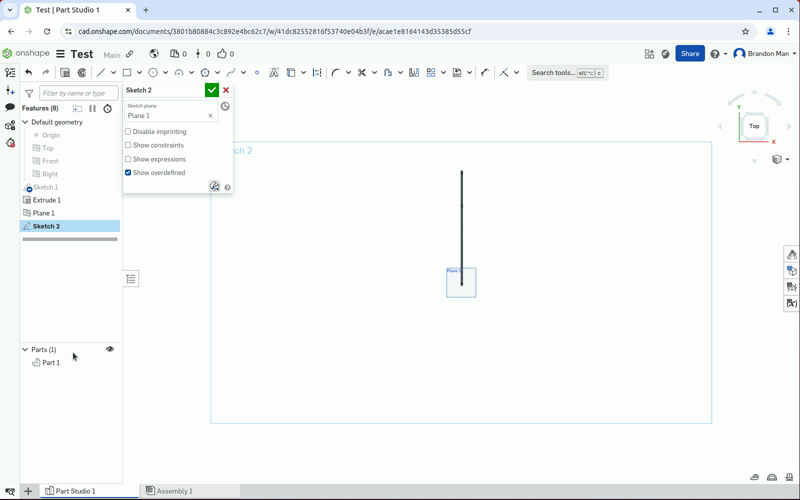
key(y)
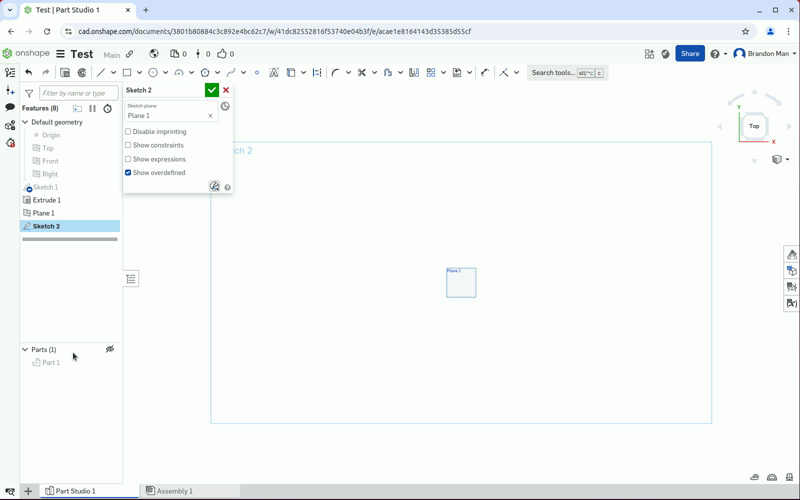
key(l)
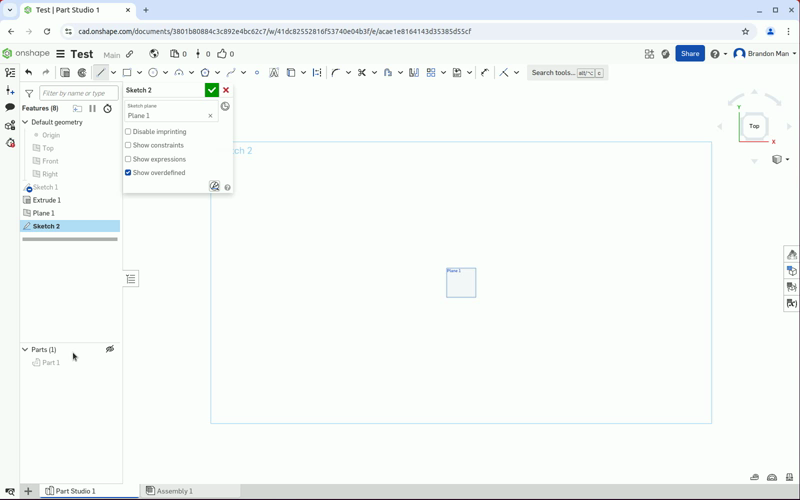
key_down(shift)
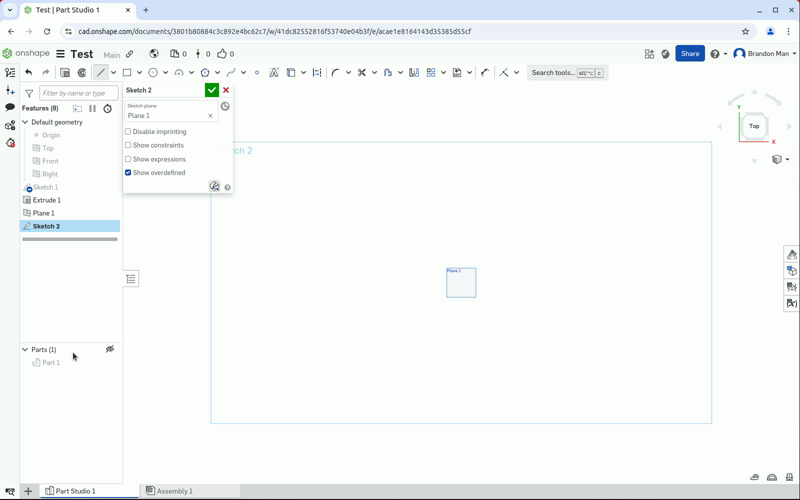
mouse_move(461, 172)
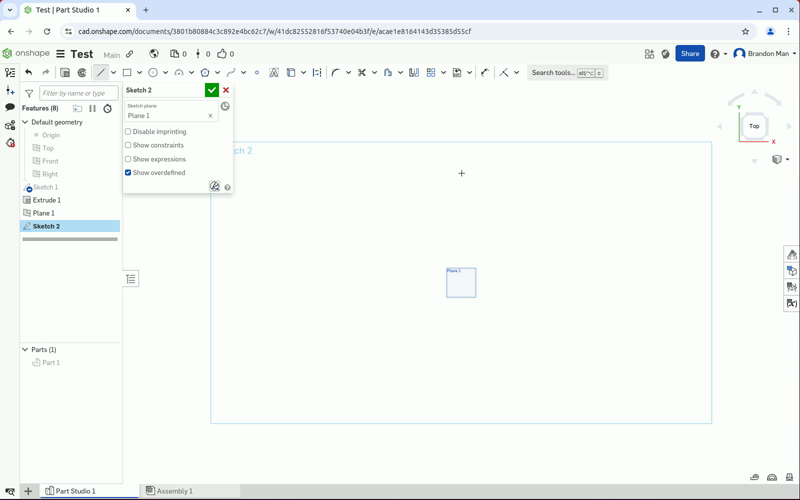
click(461, 172)
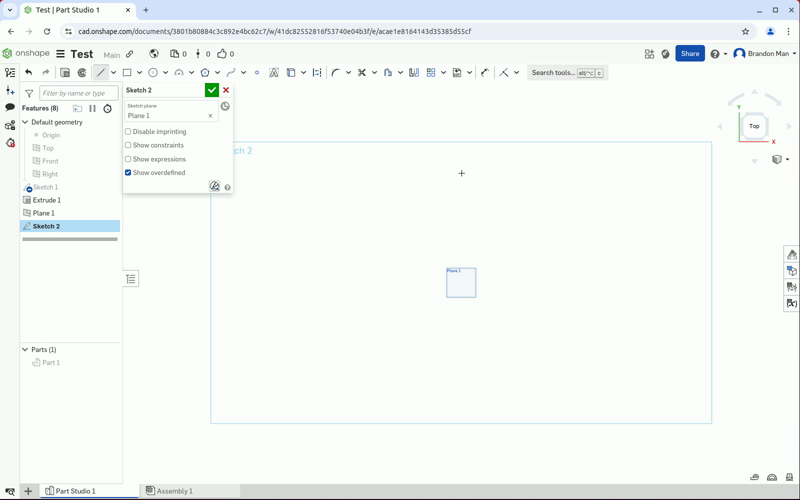
key_up(shift)
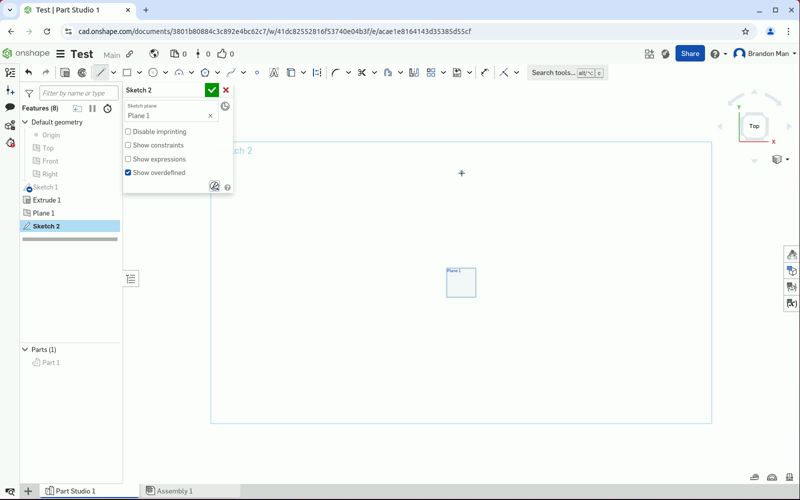
key_down(shift)
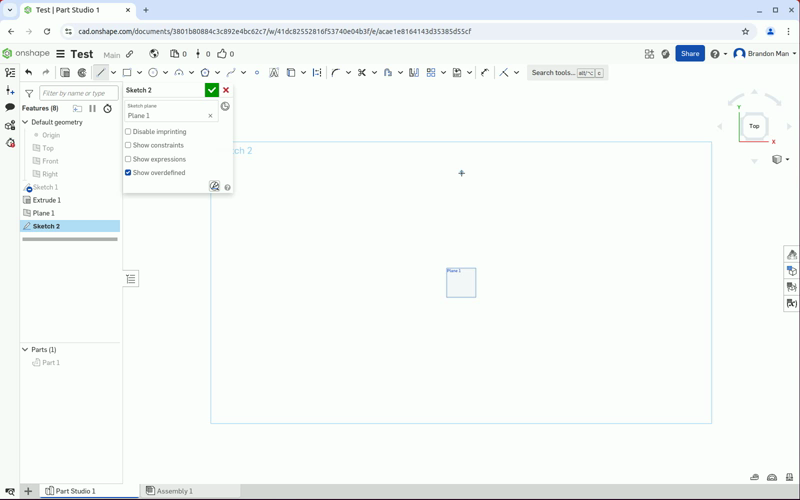
mouse_move(492, 172)
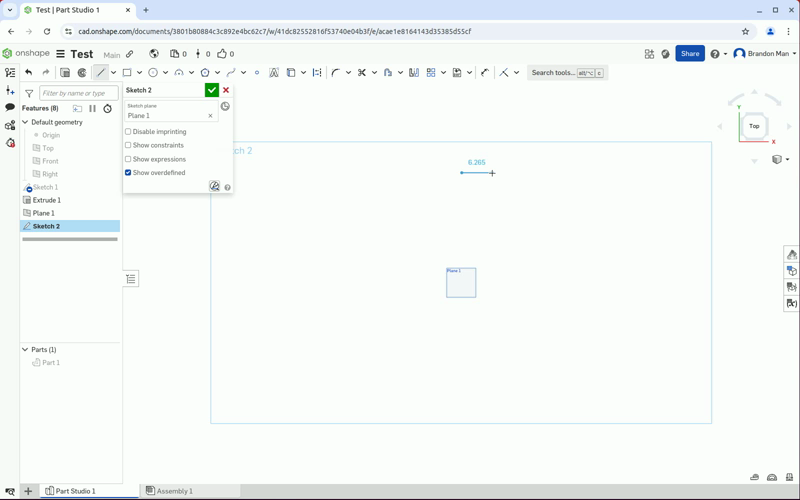
mouse_move(463, 172)
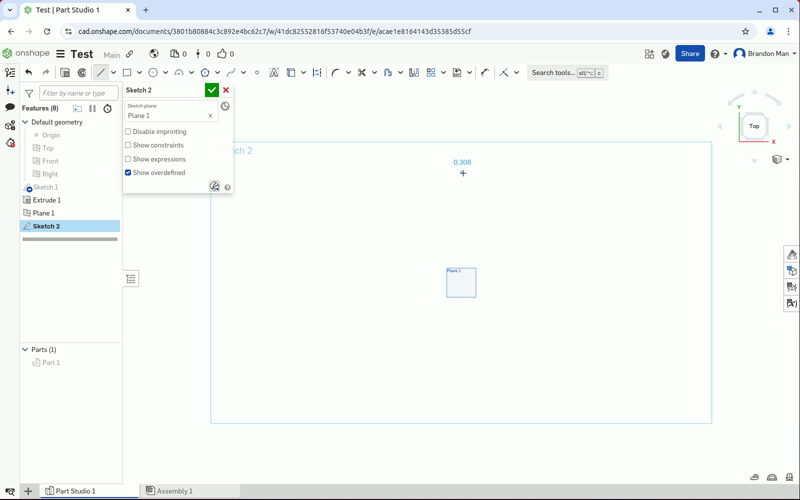
scroll(6)
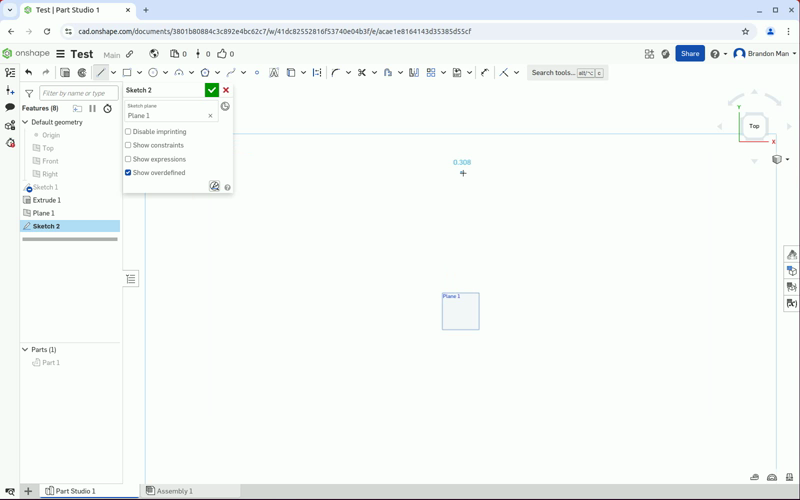
scroll(6)
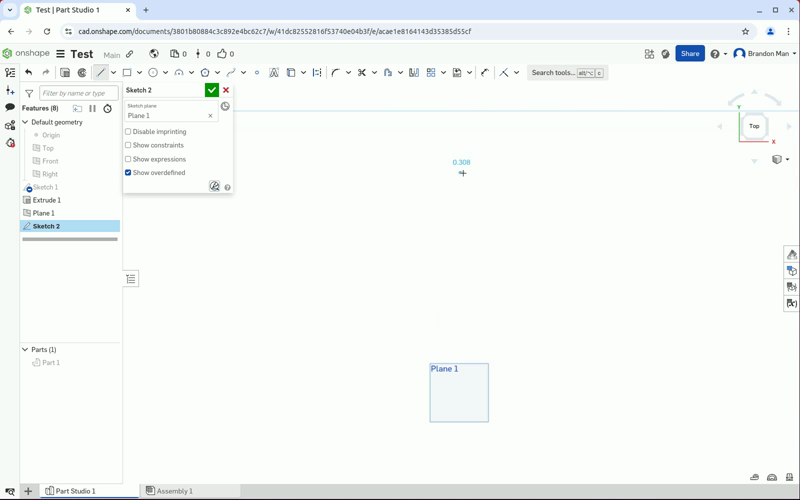
scroll(6)
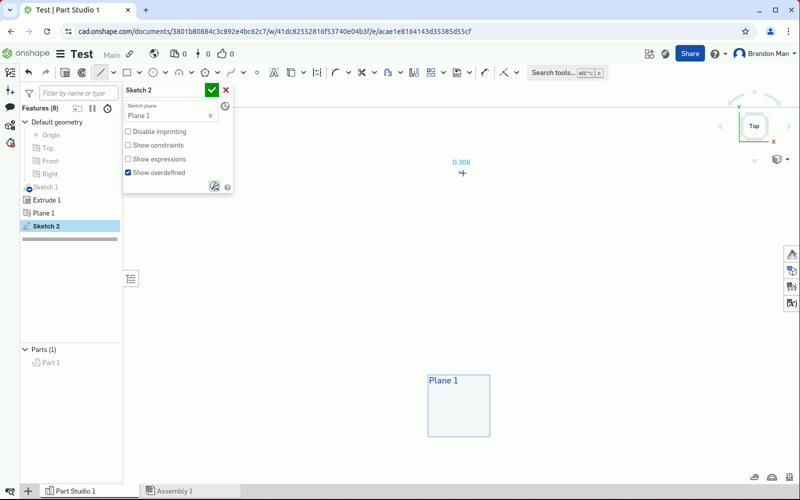
scroll(6)
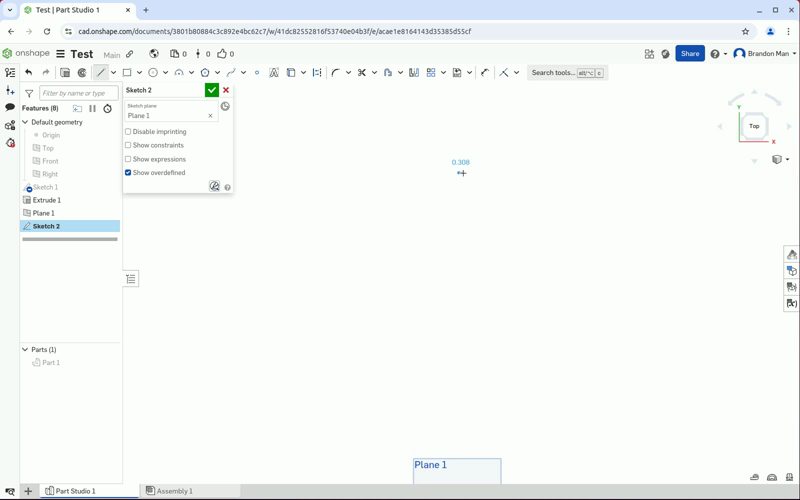
scroll(6)
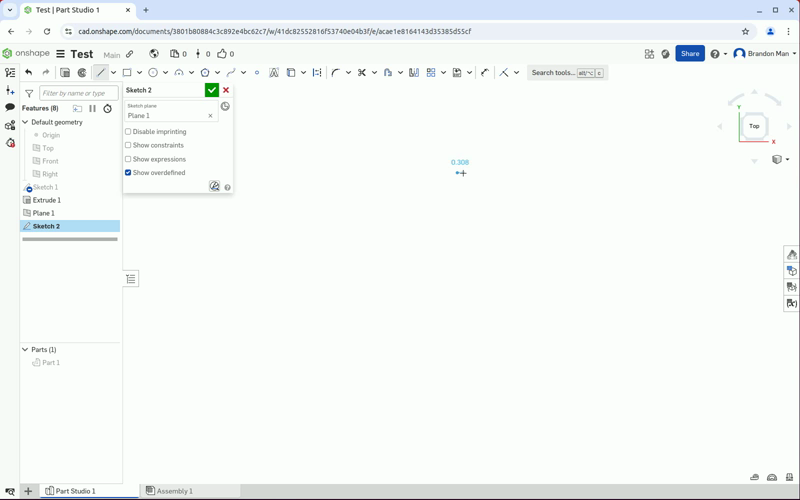
scroll(6)
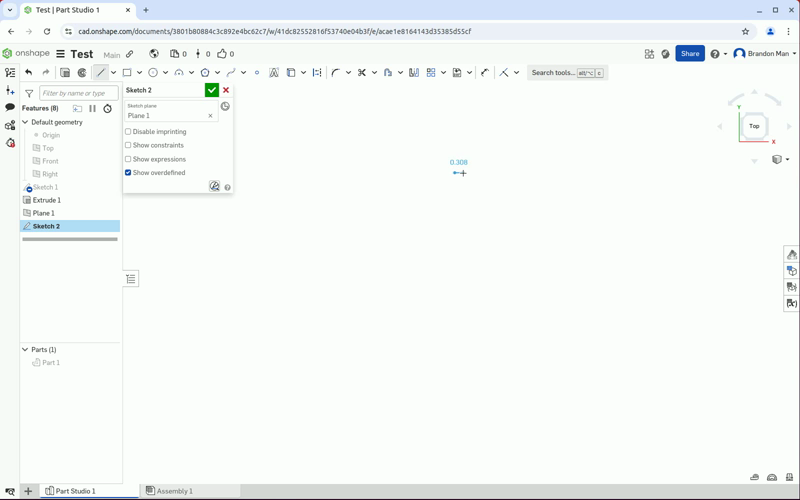
scroll(6)
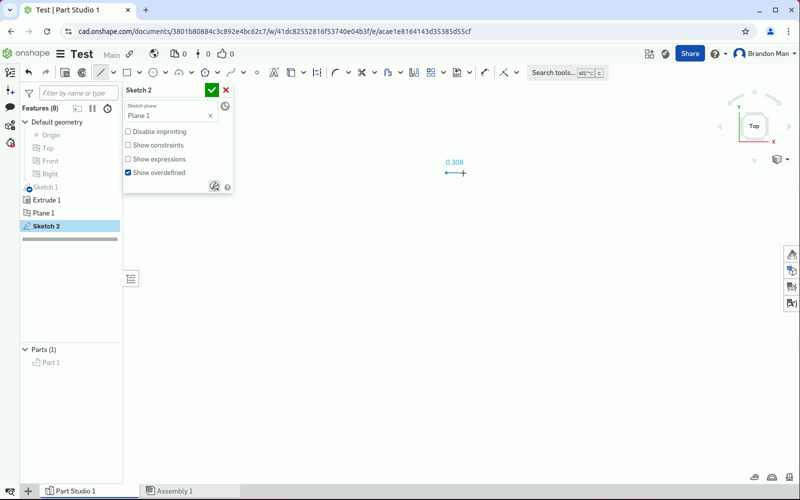
click(463, 172)
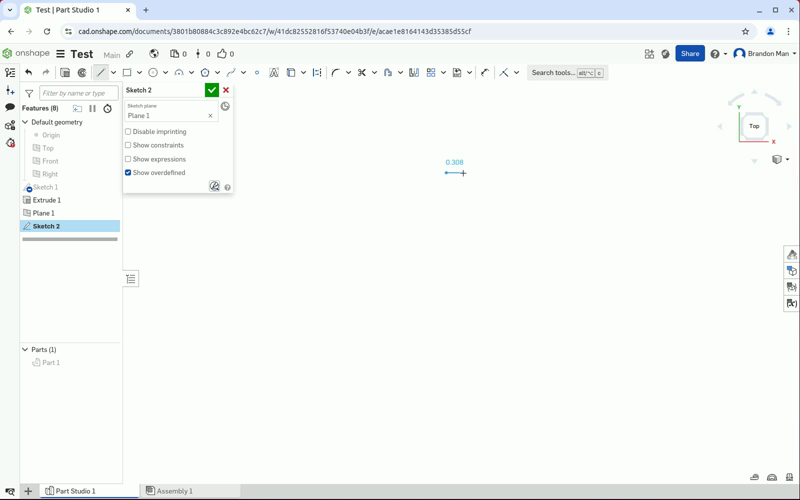
scroll(-6)
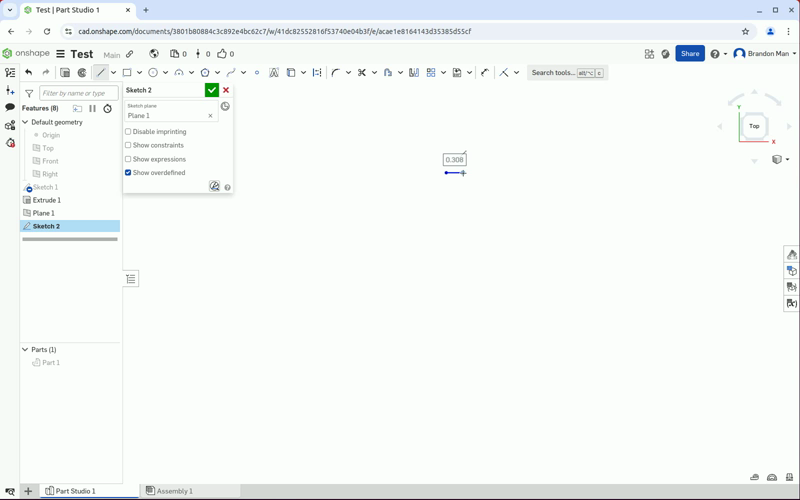
scroll(-6)
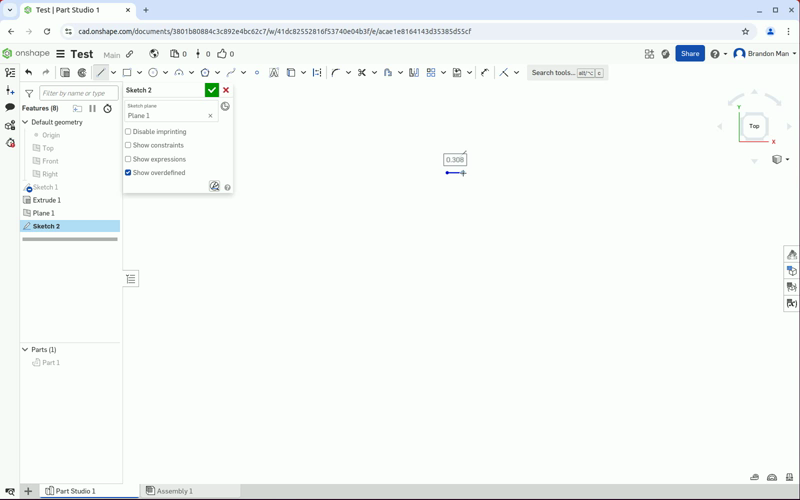
scroll(-6)
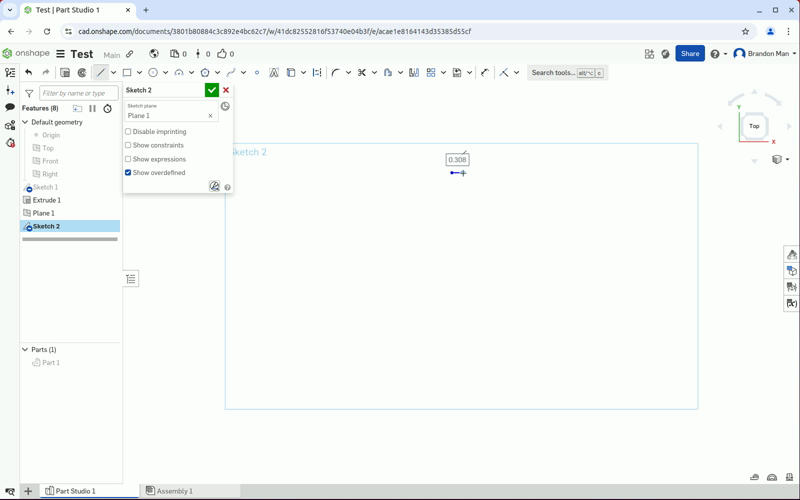
scroll(-6)
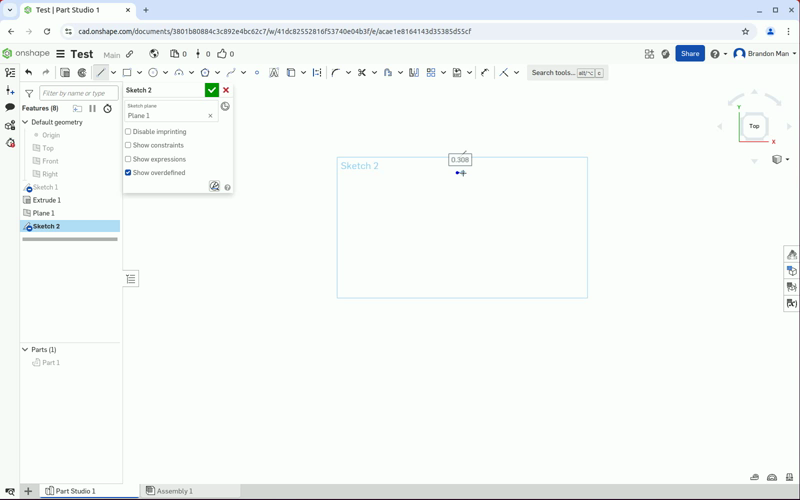
scroll(-6)
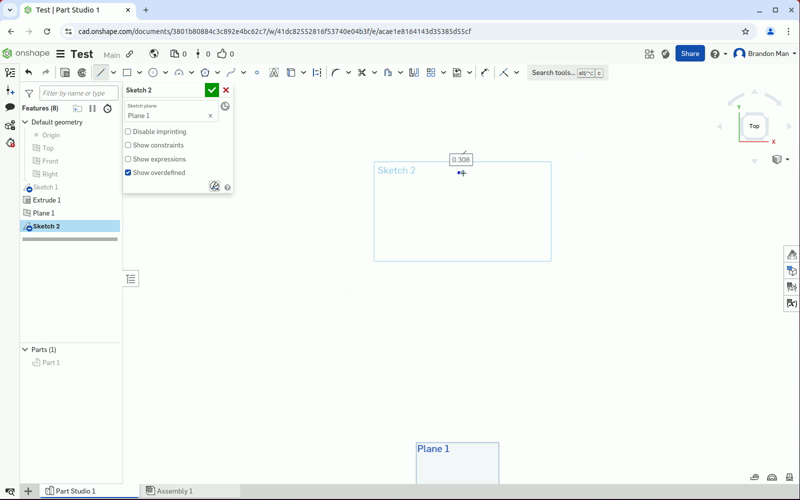
scroll(-6)
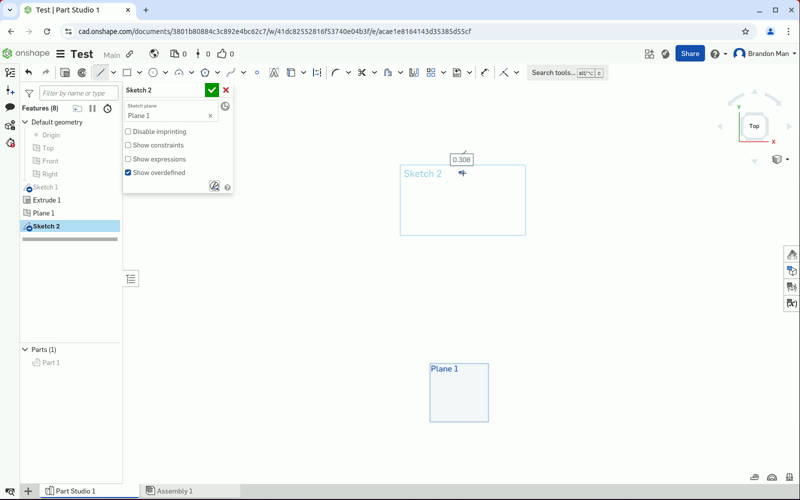
scroll(-6)
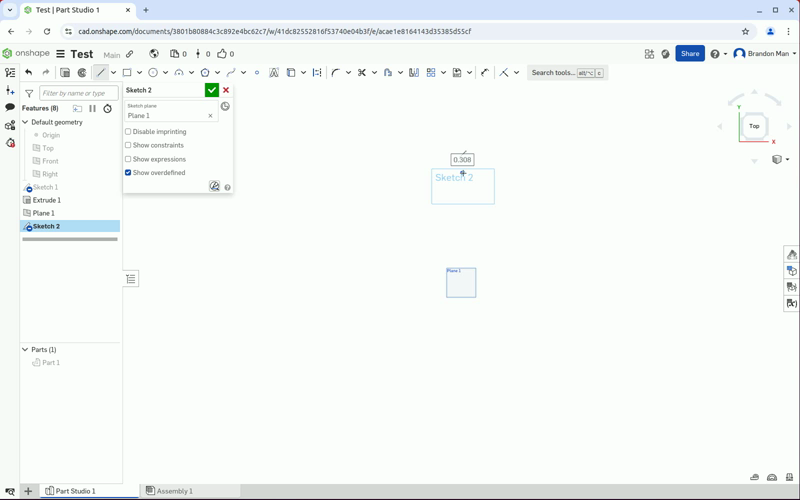
key_up(shift)
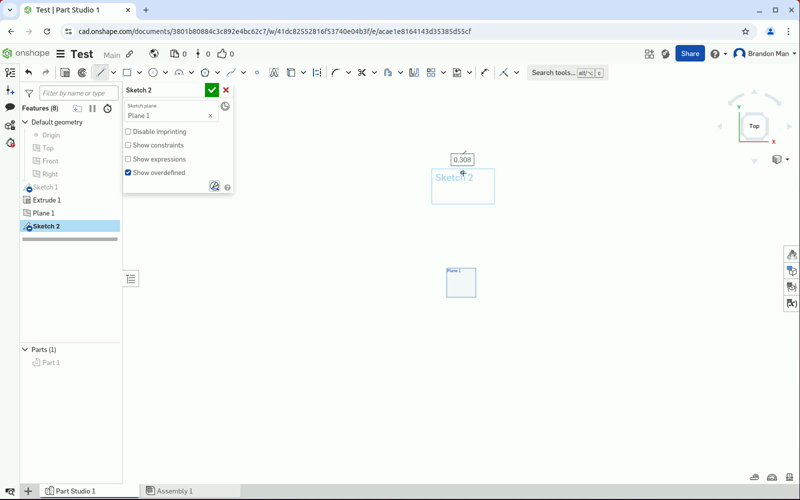
key_down(shift)
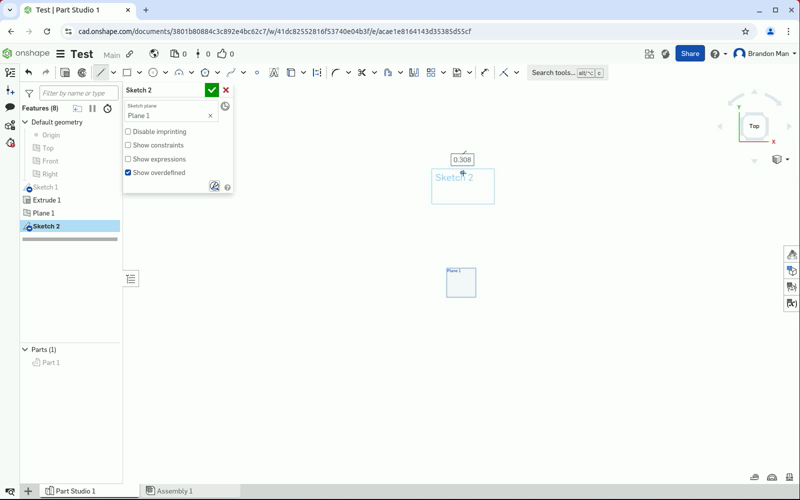
mouse_move(493, 172)
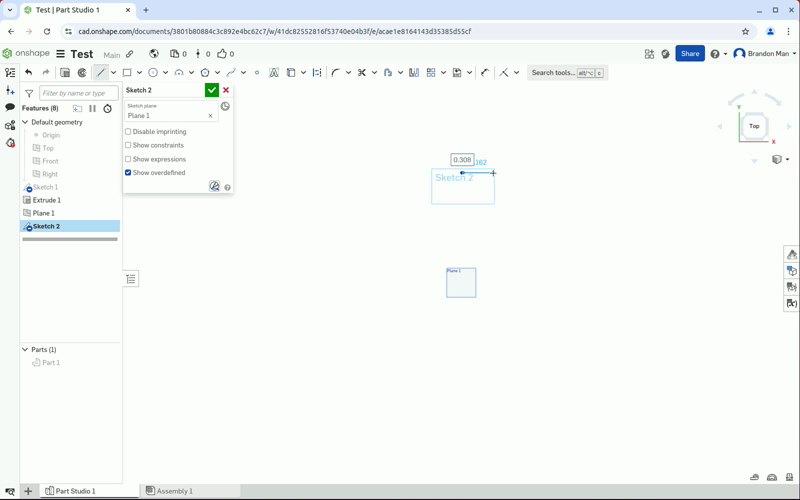
mouse_move(463, 169)
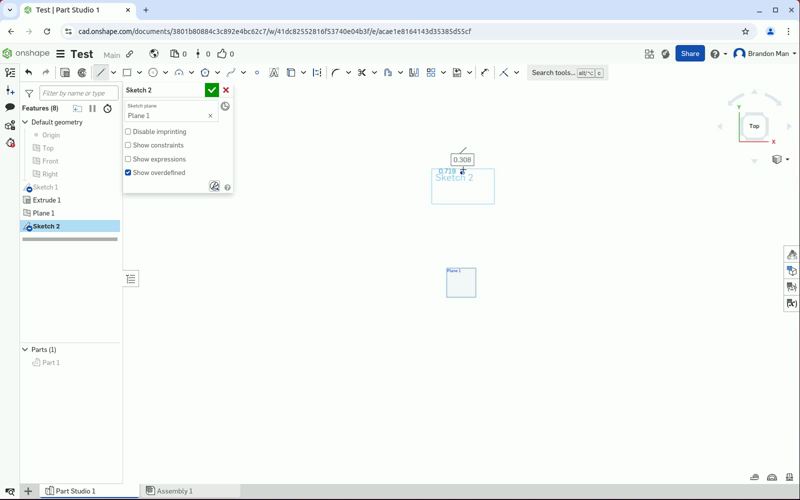
scroll(6)
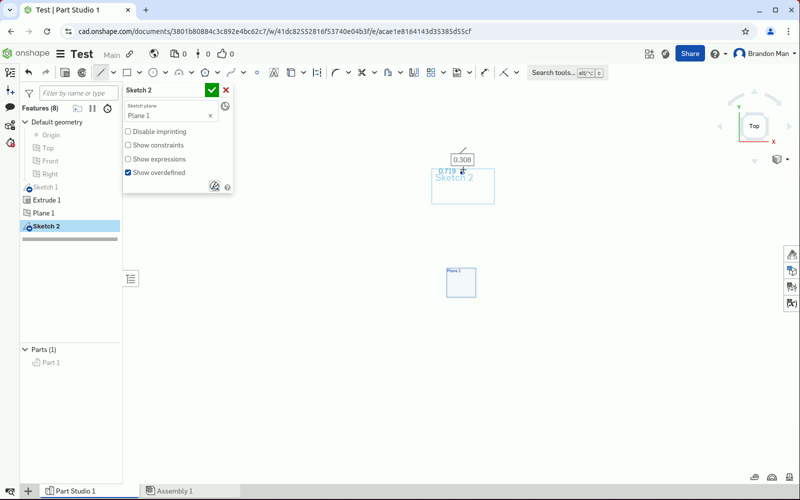
scroll(6)
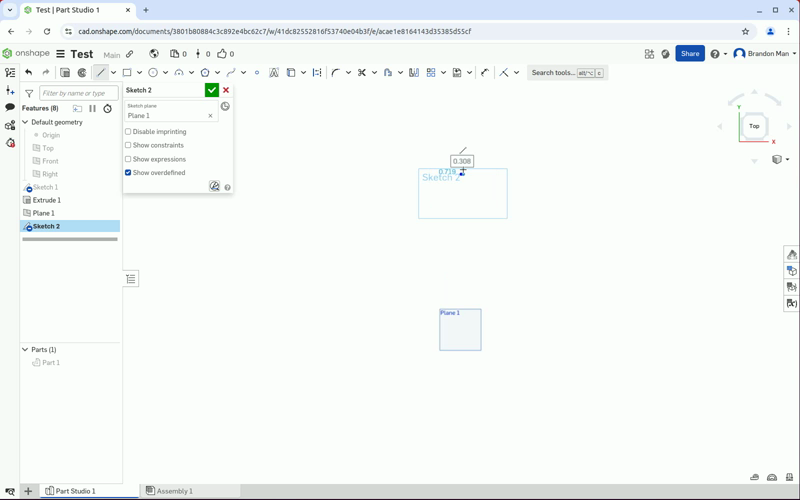
scroll(6)
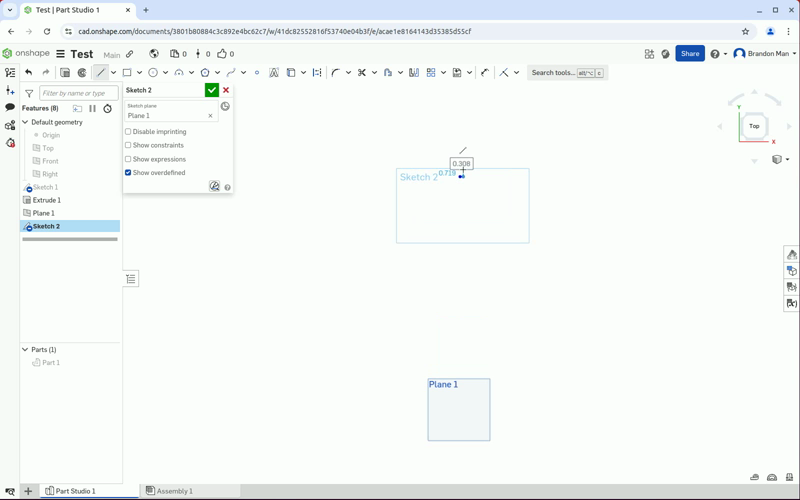
scroll(6)
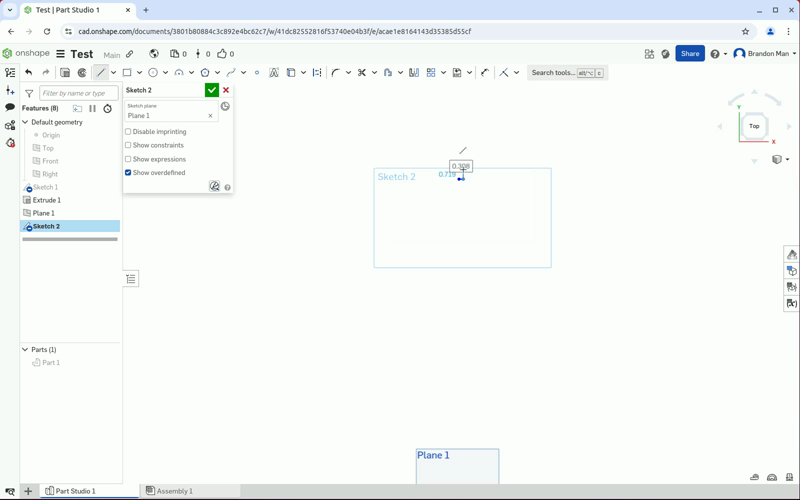
scroll(6)
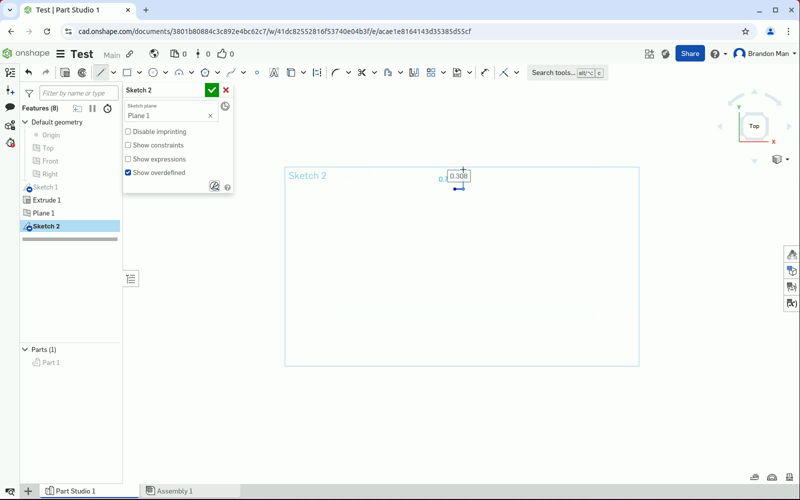
scroll(6)
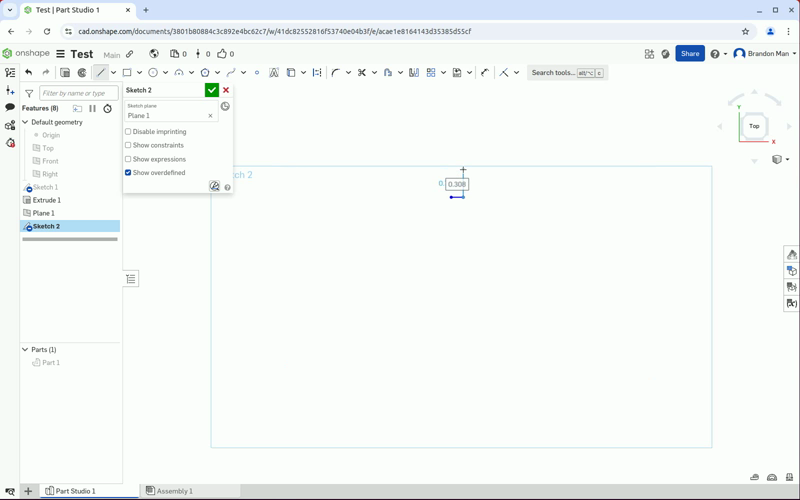
scroll(6)
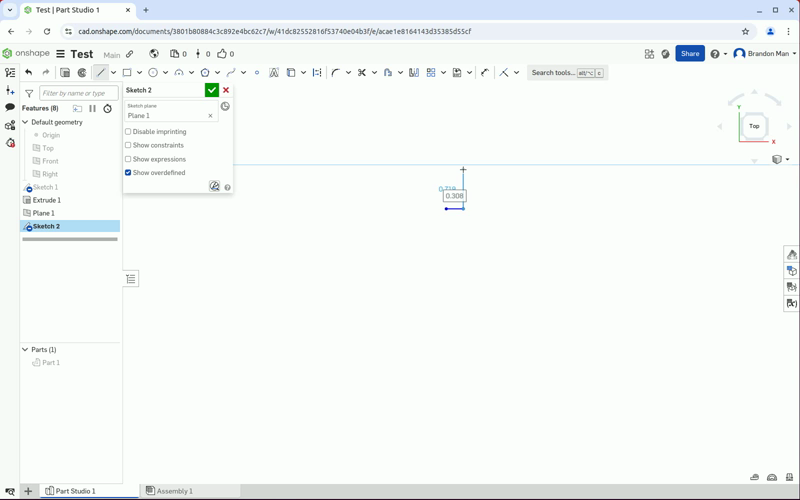
click(463, 169)
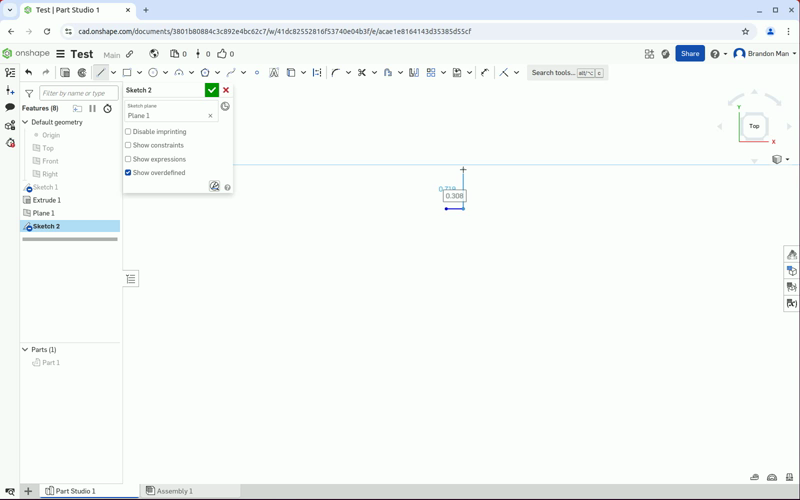
scroll(-6)
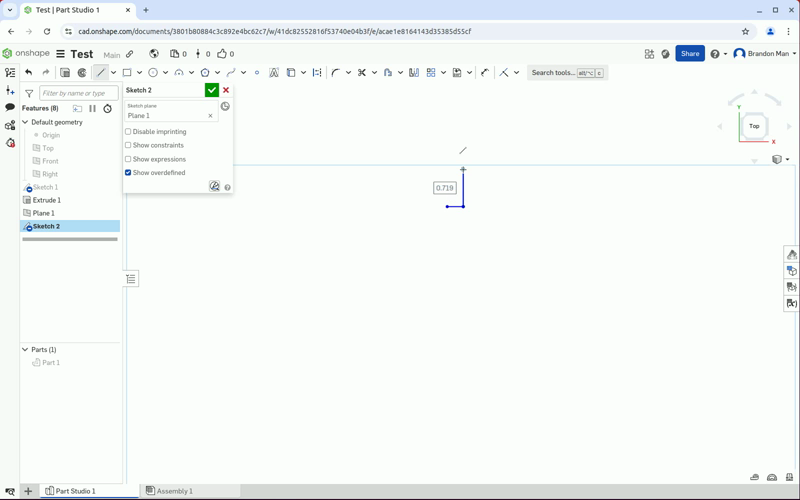
scroll(-6)
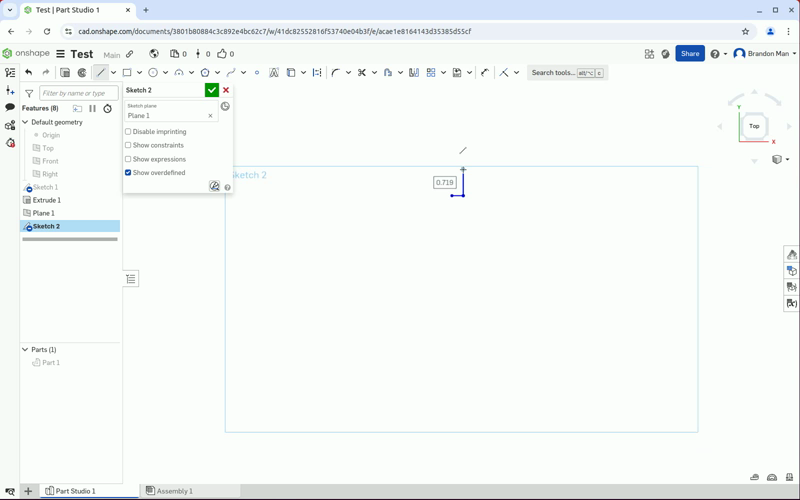
scroll(-6)
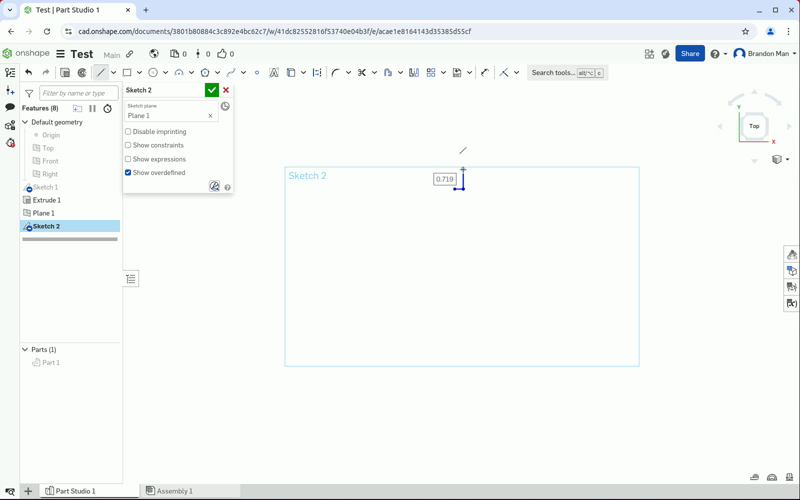
scroll(-6)
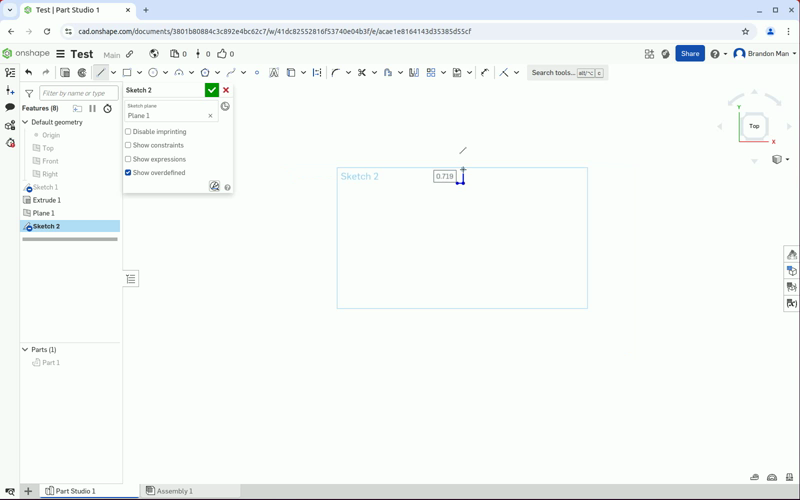
scroll(-6)
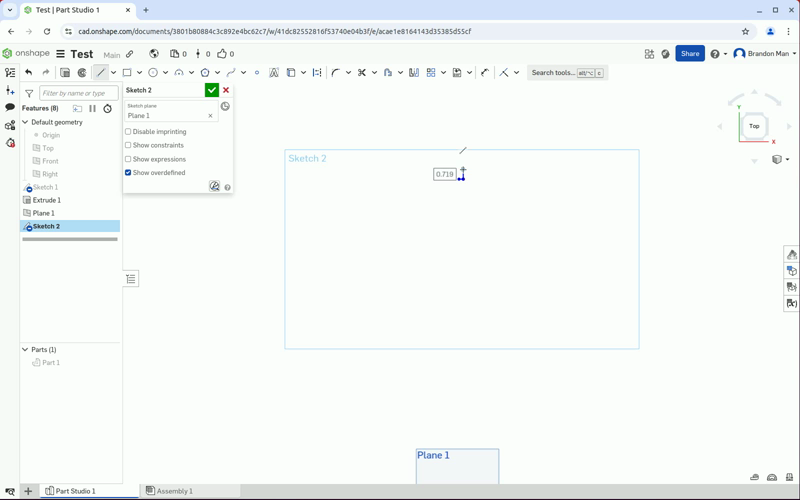
scroll(-6)
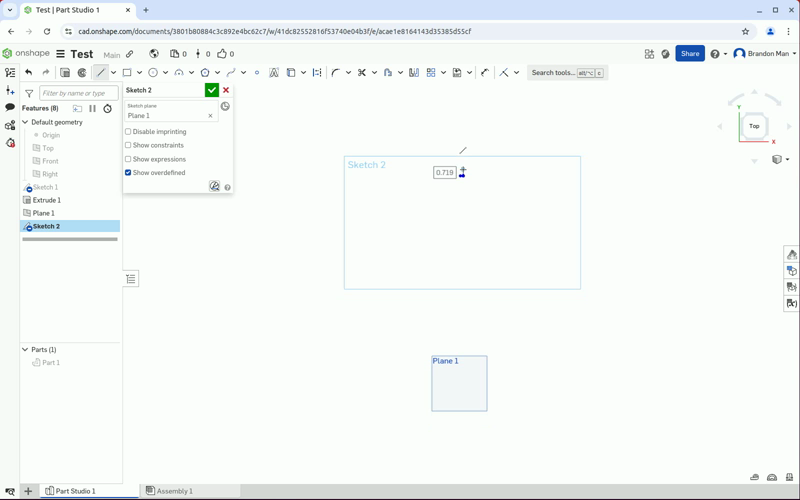
scroll(-6)
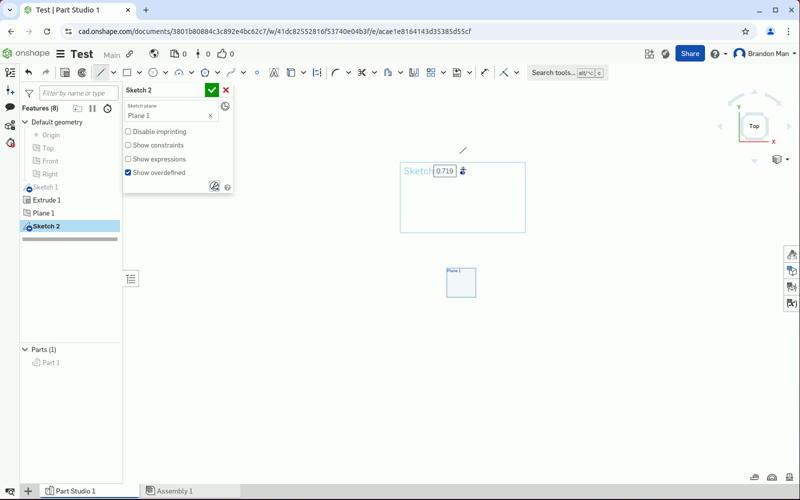
key_up(shift)
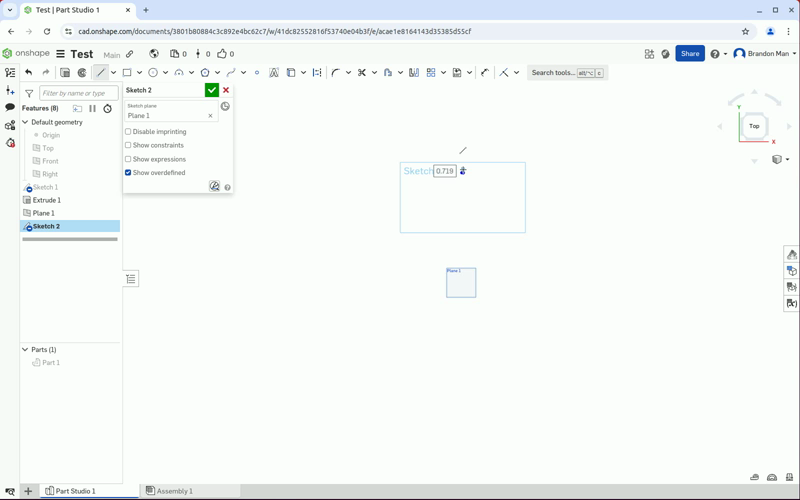
key_down(shift)
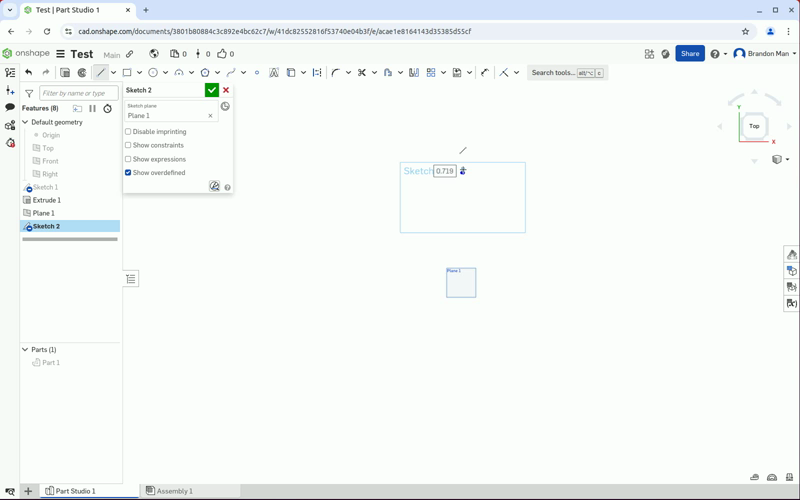
mouse_move(493, 169)
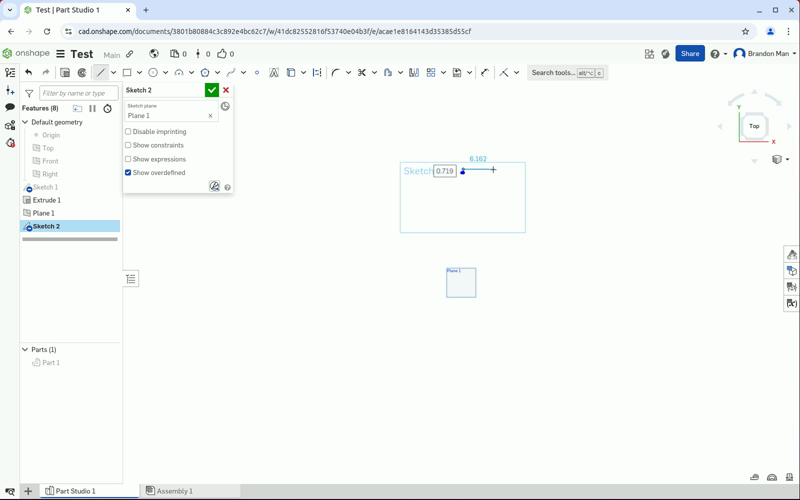
mouse_move(461, 169)
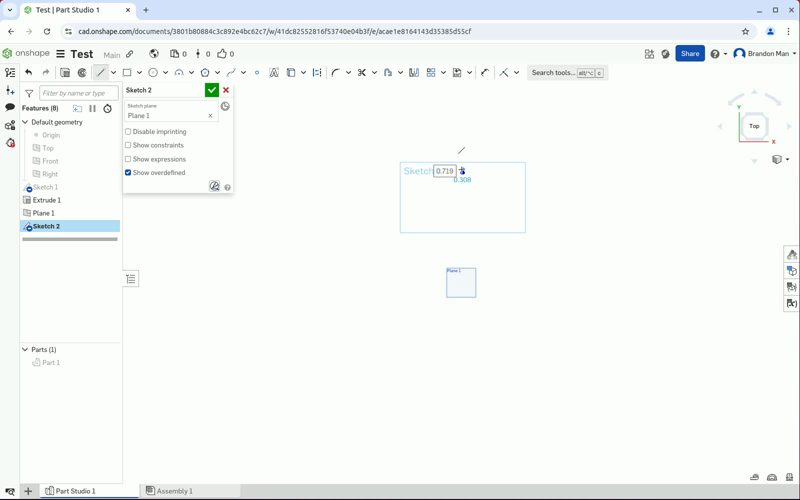
scroll(6)
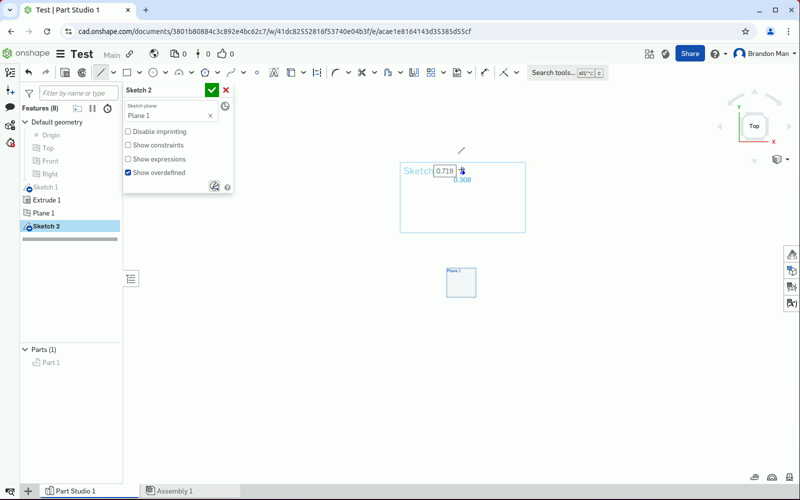
scroll(6)
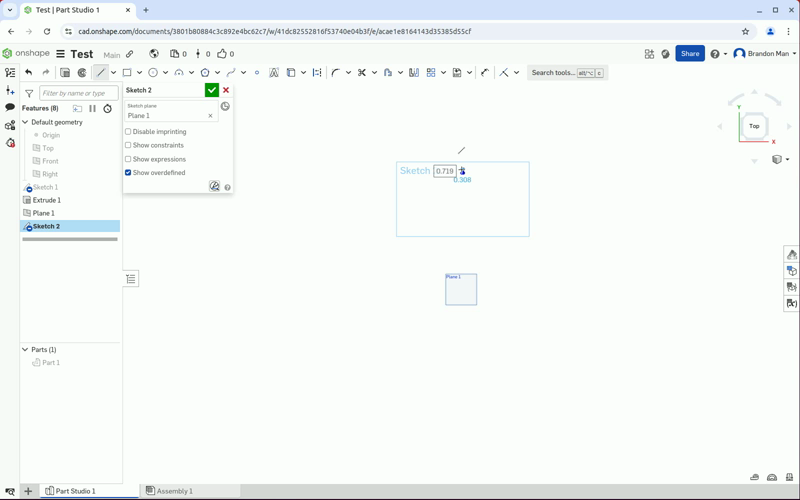
scroll(6)
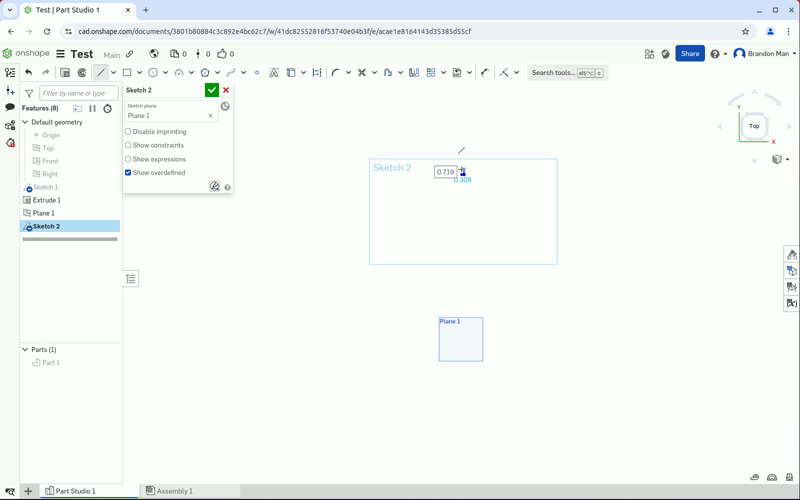
scroll(6)
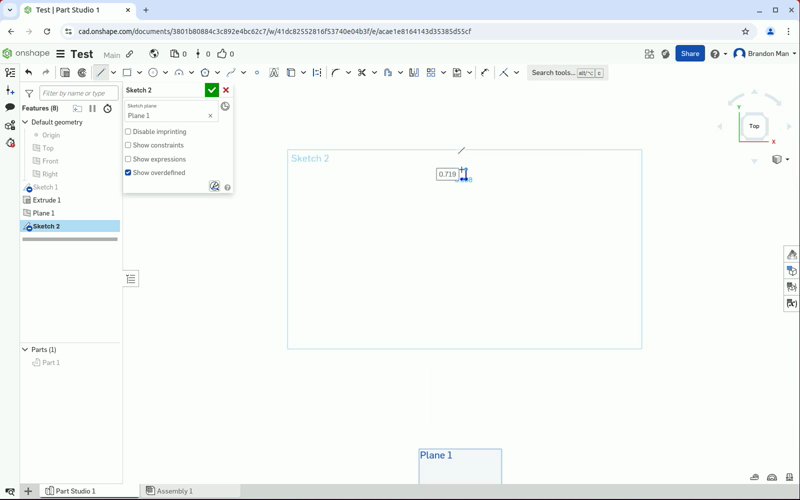
scroll(6)
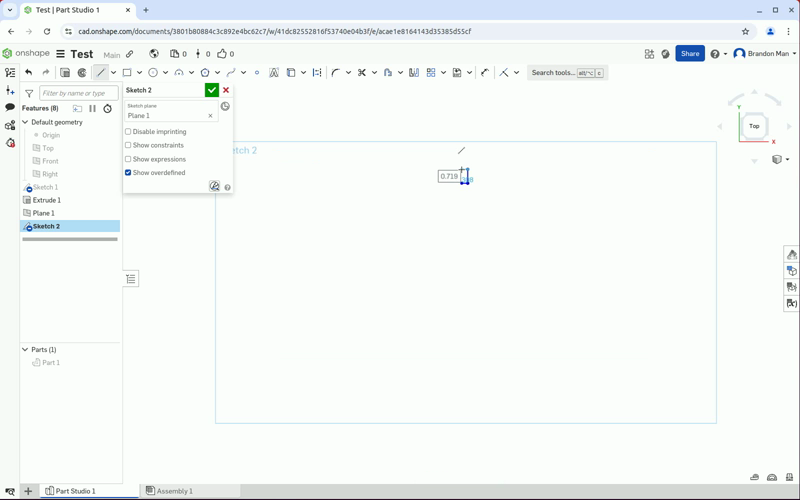
scroll(6)
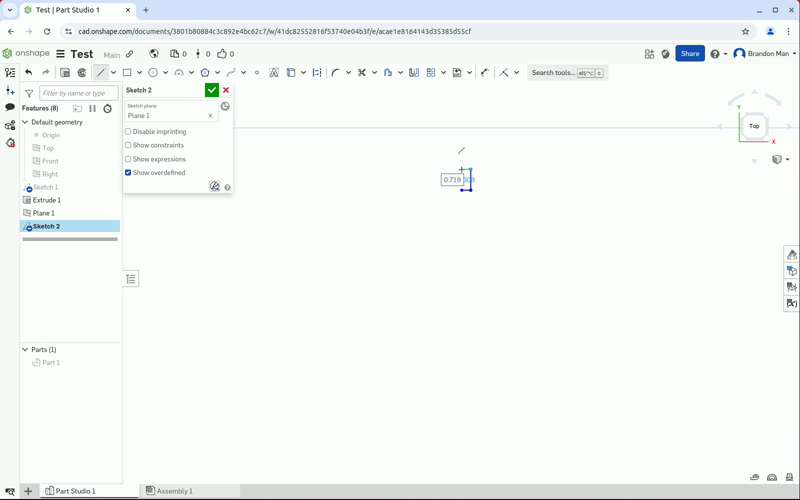
scroll(6)
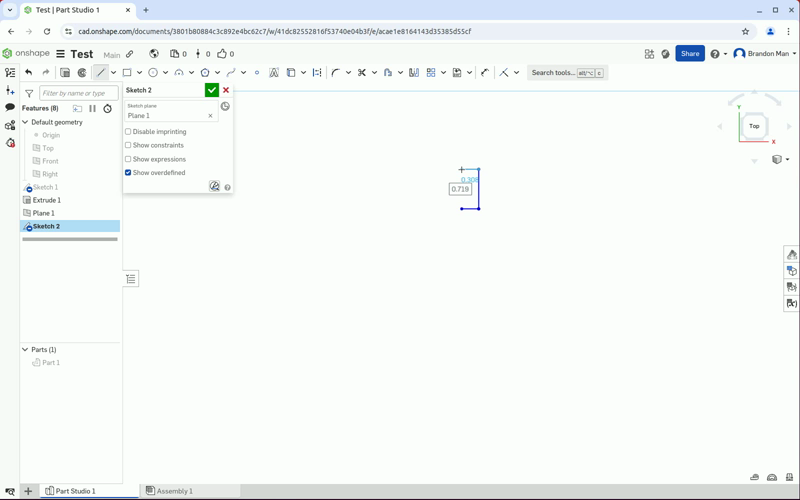
click(461, 169)
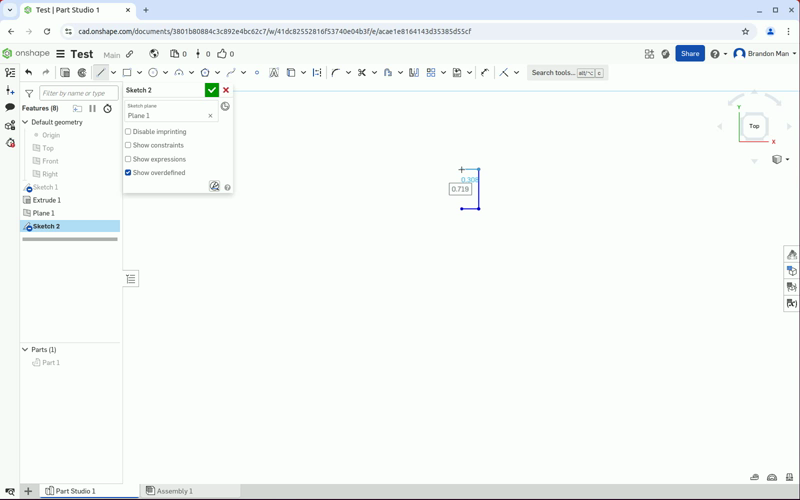
scroll(-6)
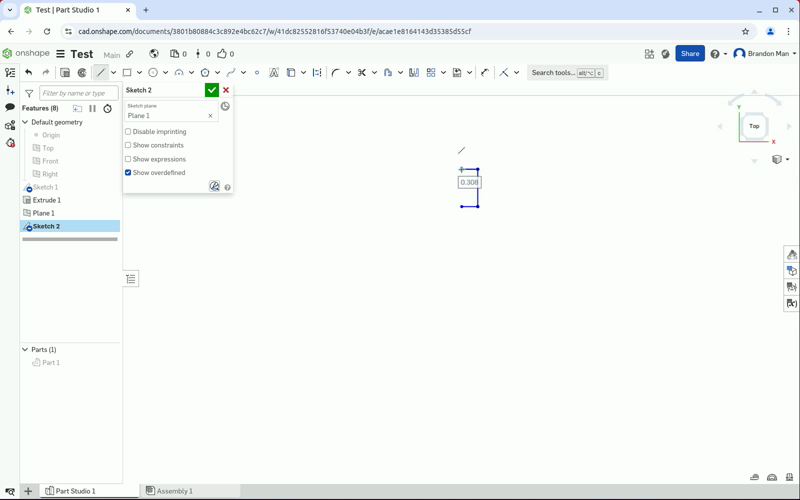
scroll(-6)
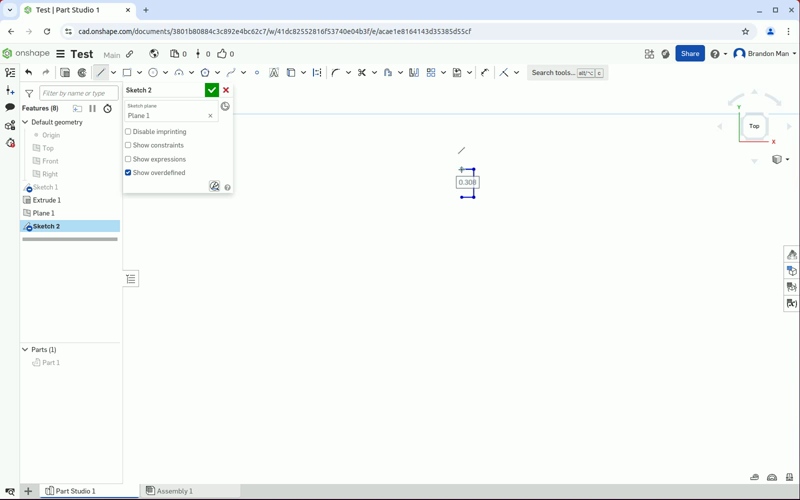
scroll(-6)
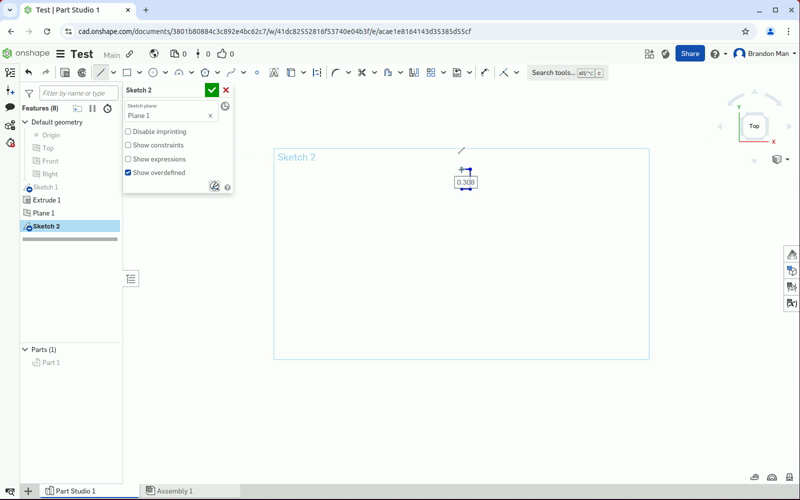
scroll(-6)
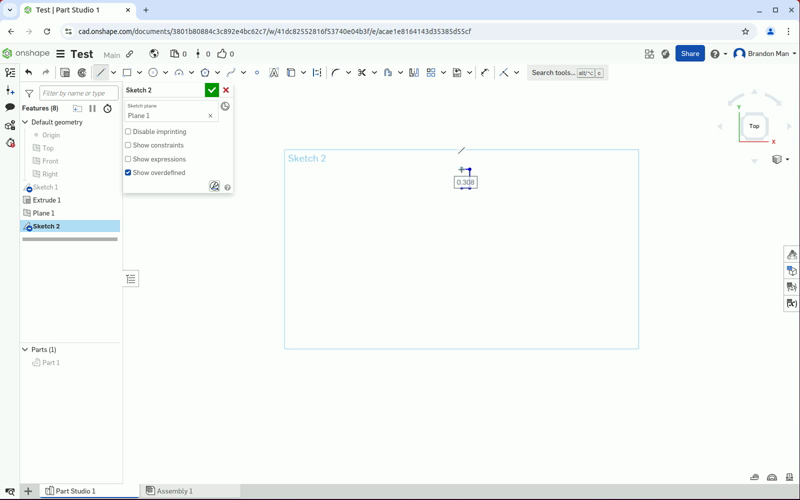
scroll(-6)
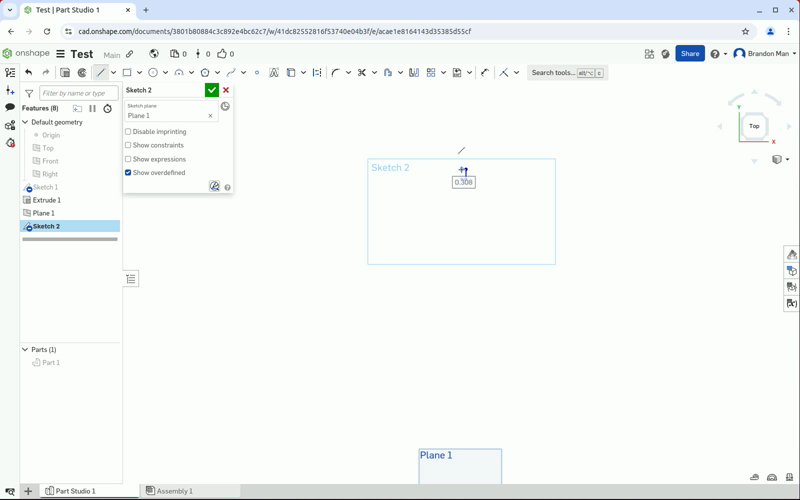
scroll(-6)
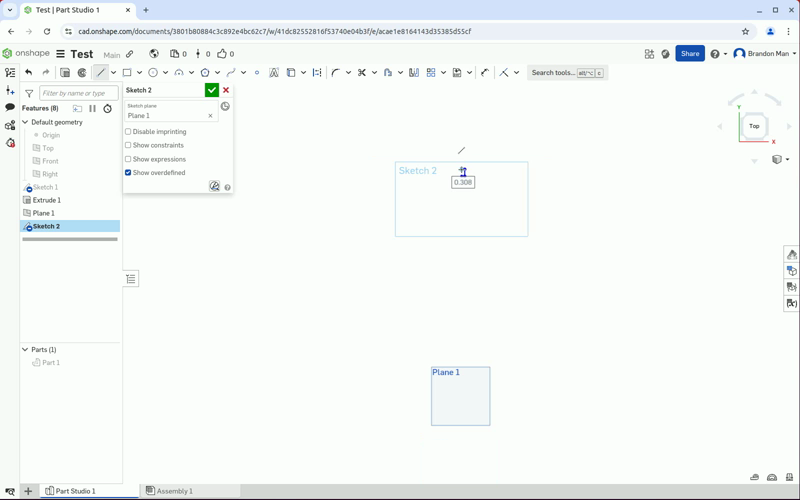
scroll(-6)
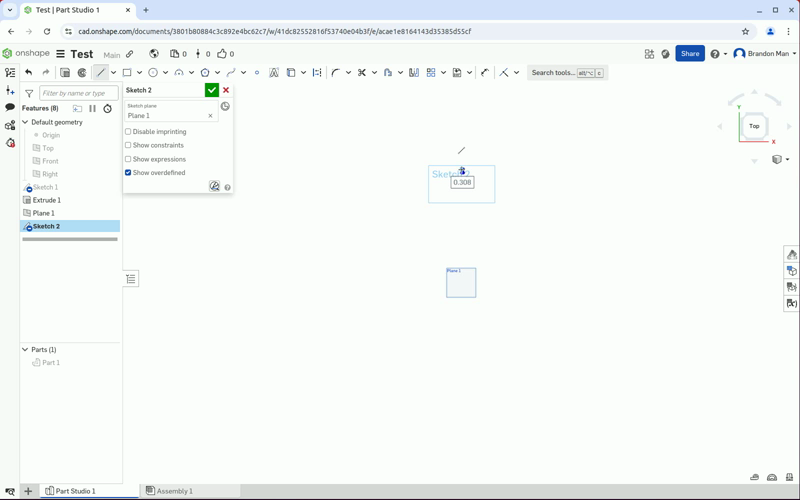
key_up(shift)
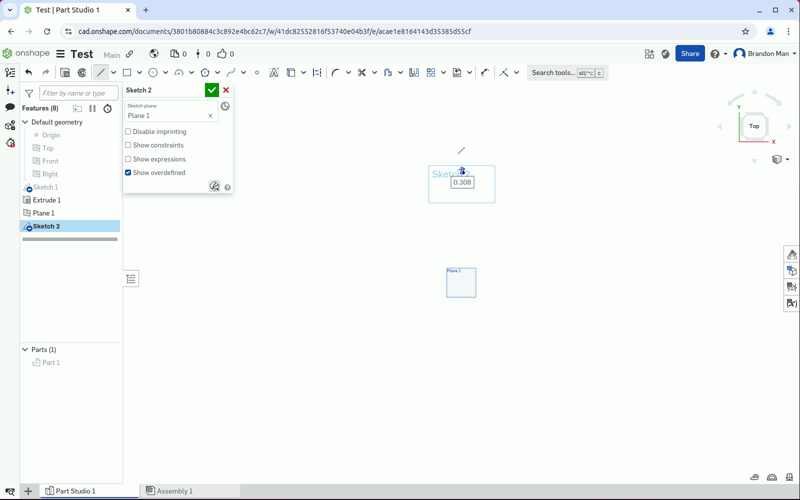
mouse_move(492, 169)
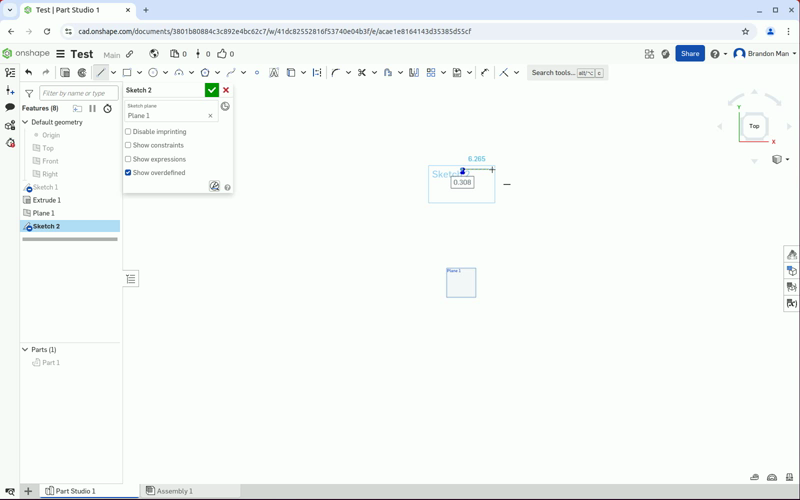
key_down(shift)
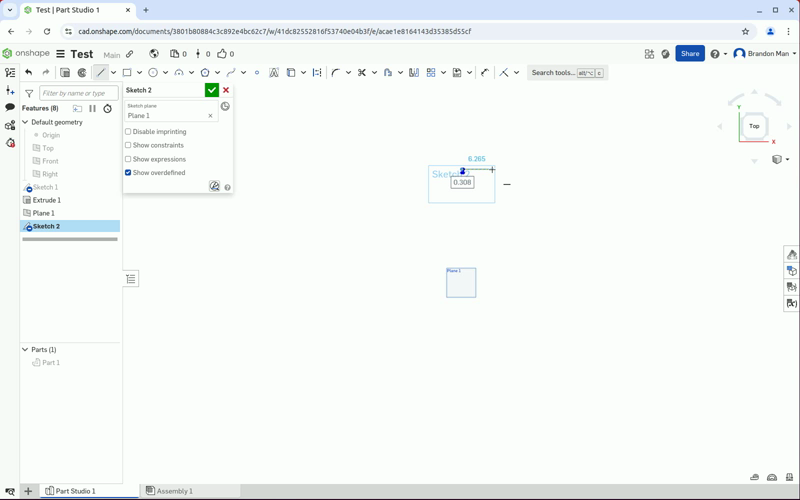
mouse_move(461, 172)
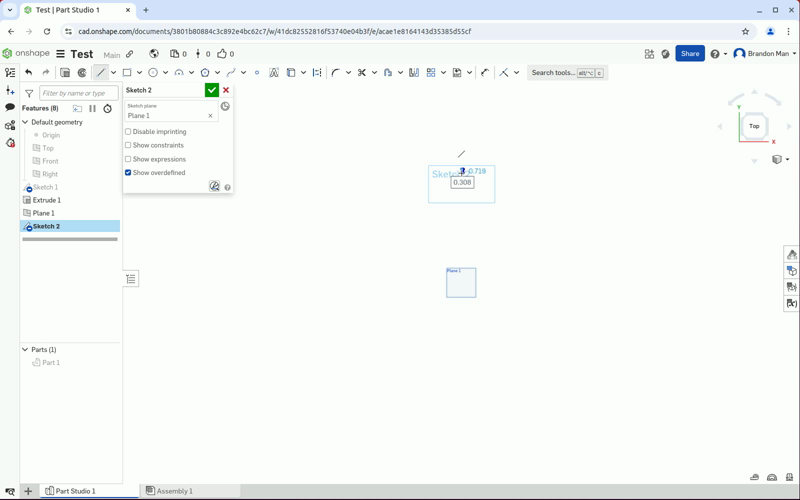
scroll(6)
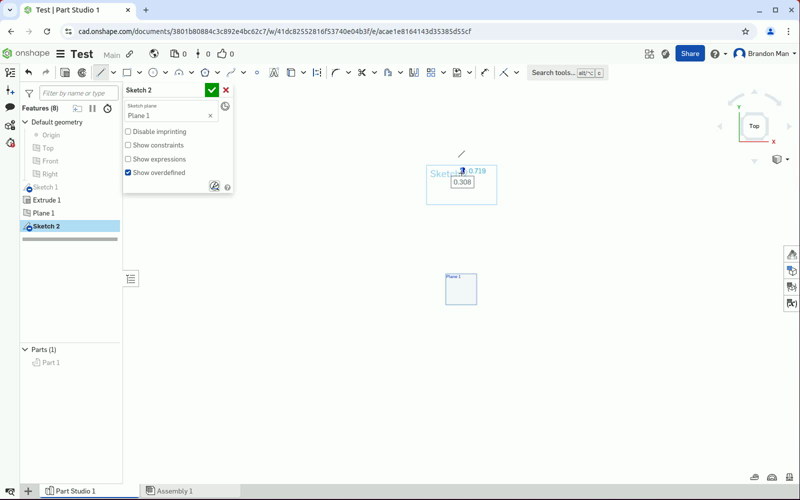
scroll(6)
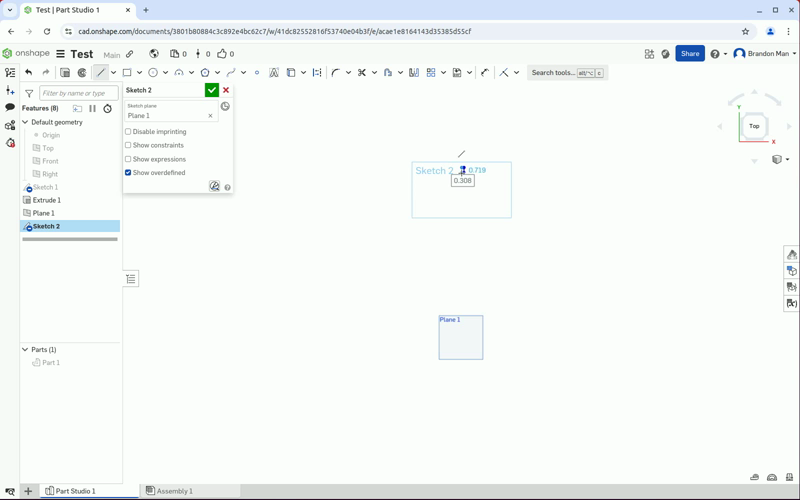
scroll(6)
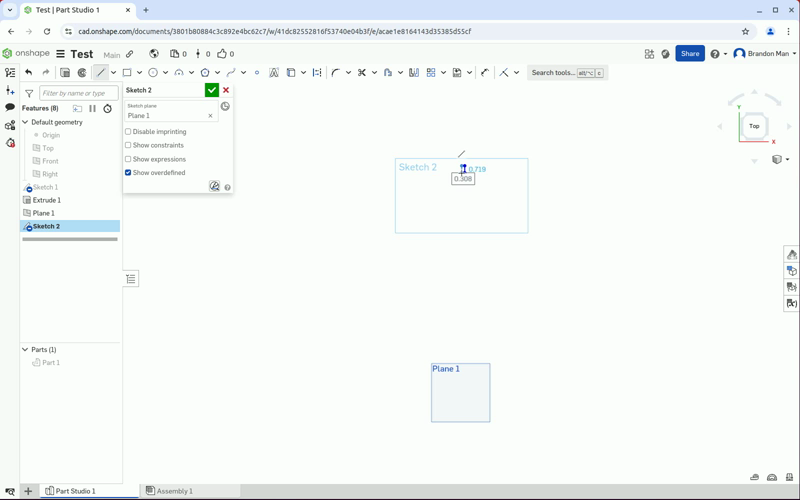
scroll(6)
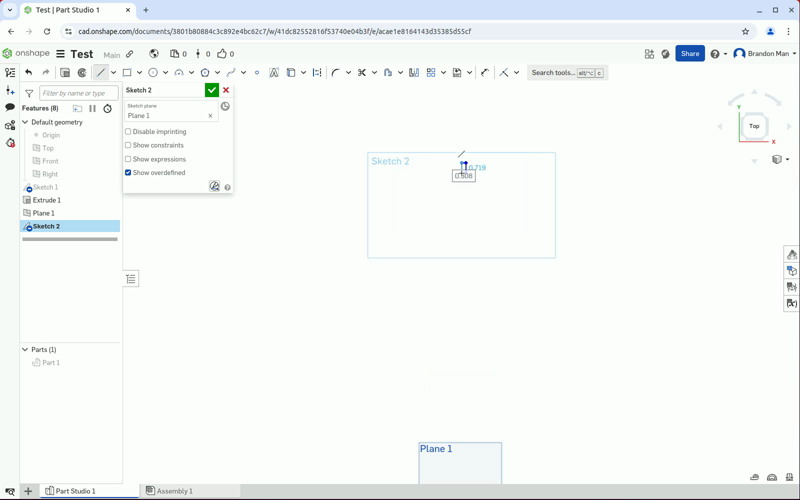
scroll(6)
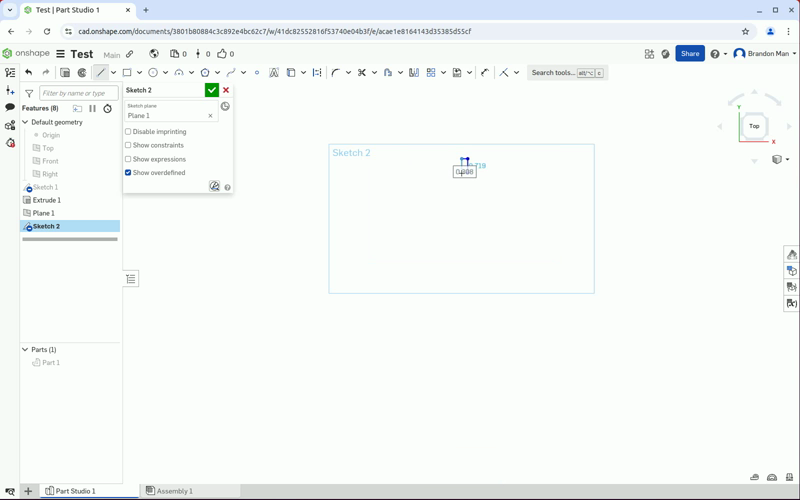
scroll(6)
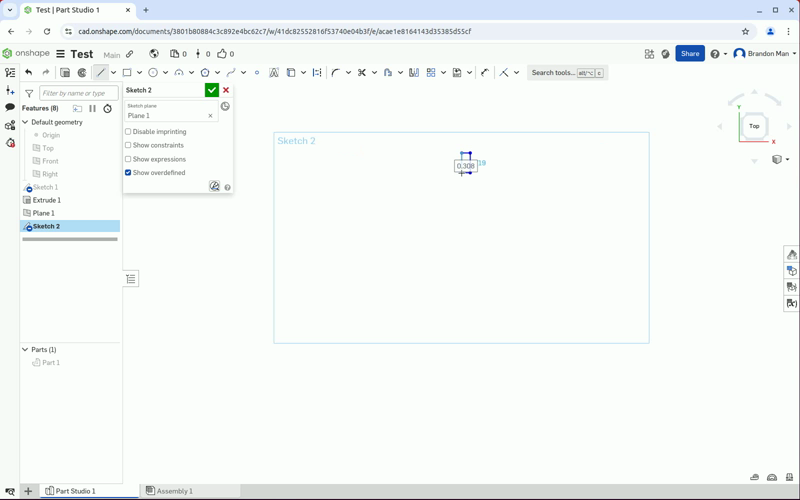
scroll(6)
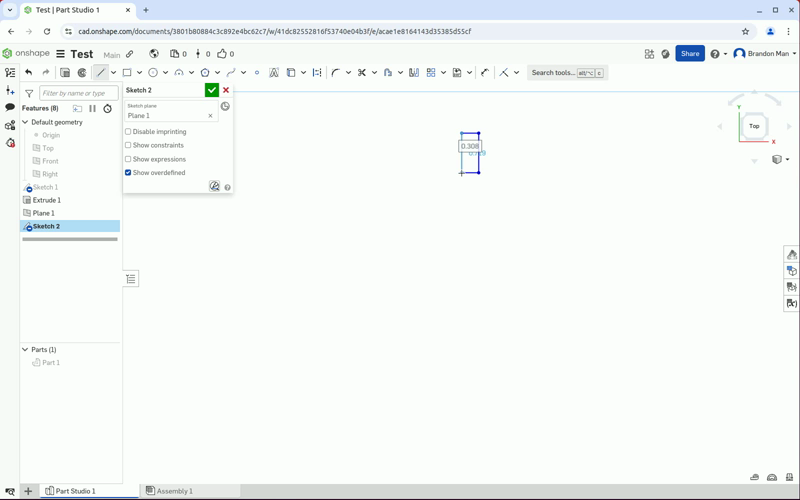
key_up(shift)
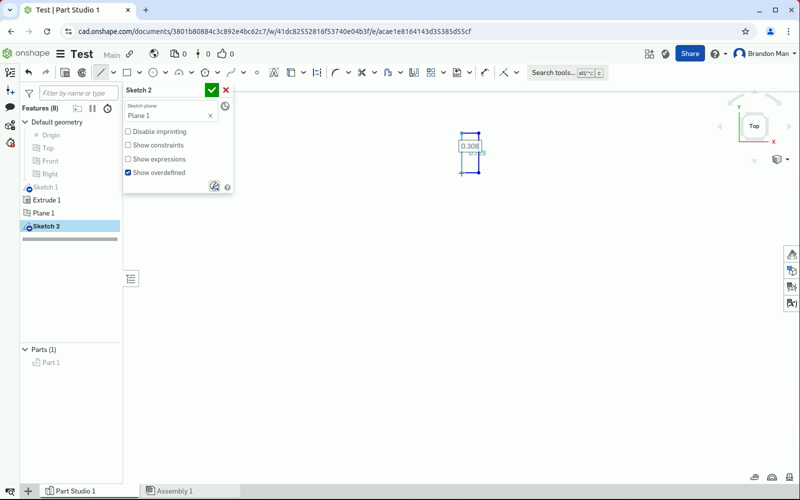
click(461, 172)
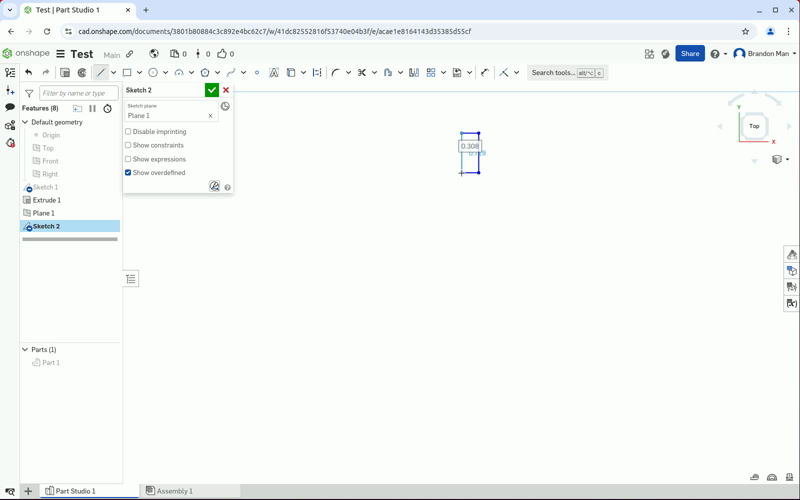
scroll(-6)
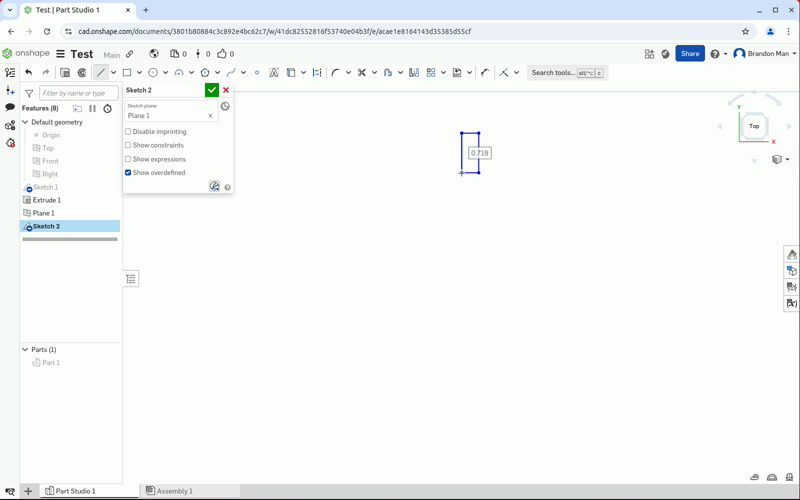
scroll(-6)
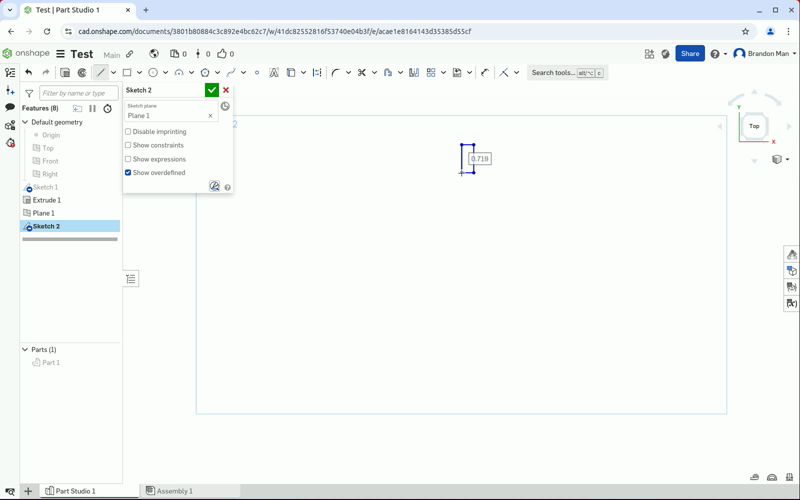
scroll(-6)
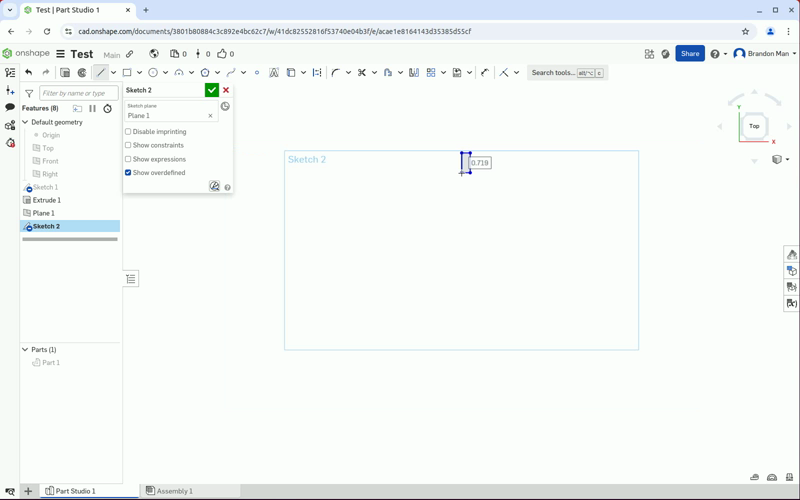
scroll(-6)
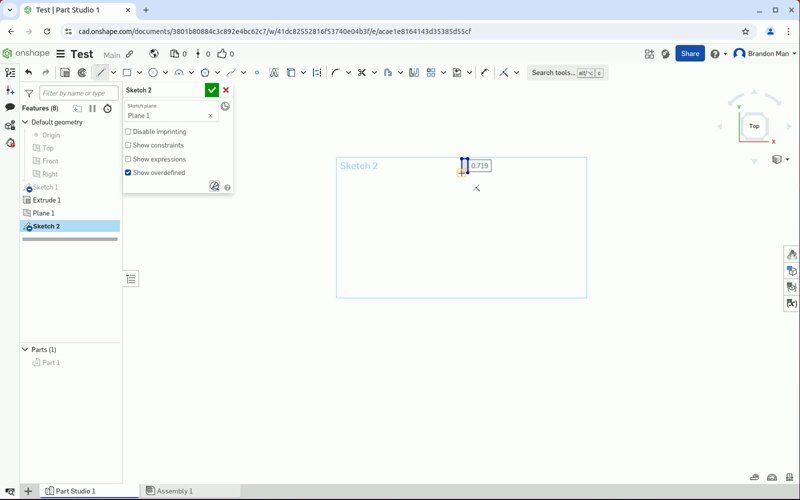
scroll(-6)
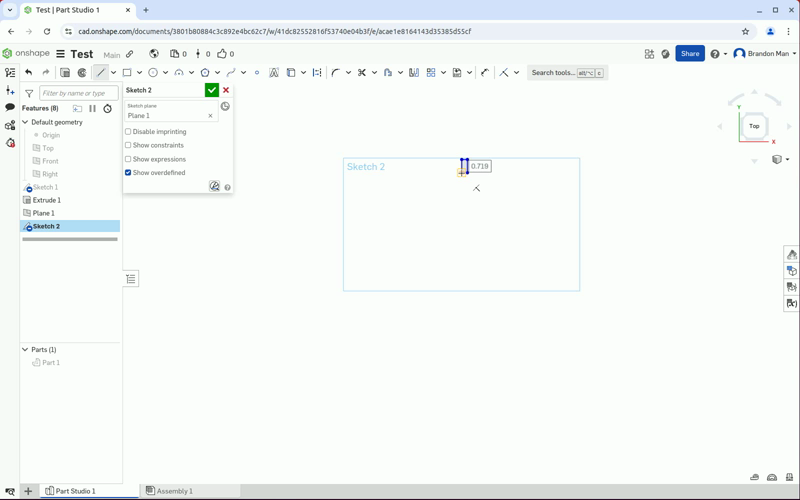
scroll(-6)
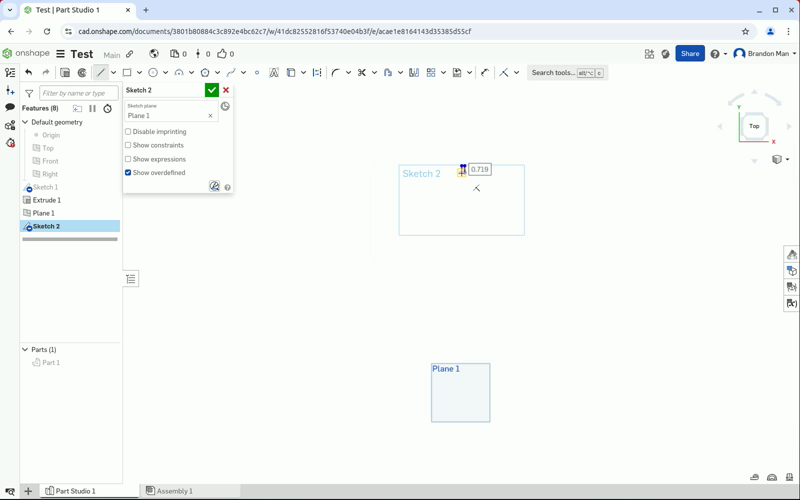
scroll(-6)
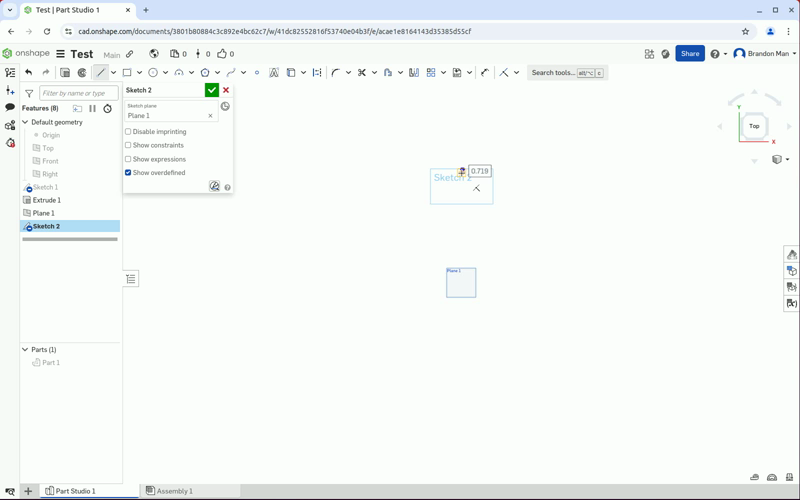
key(esc)
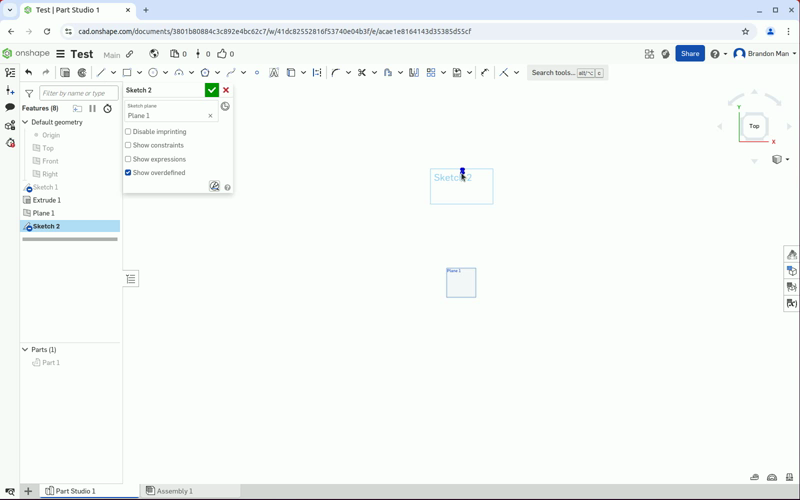
mouse_move(462, 171)
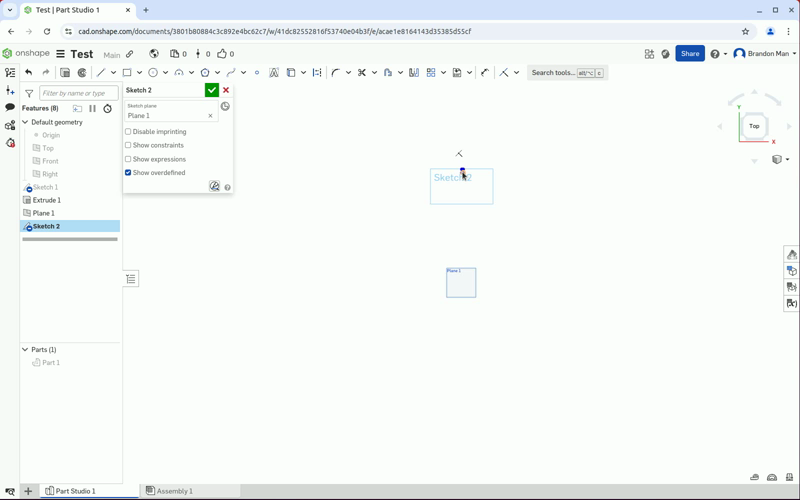
scroll(6)
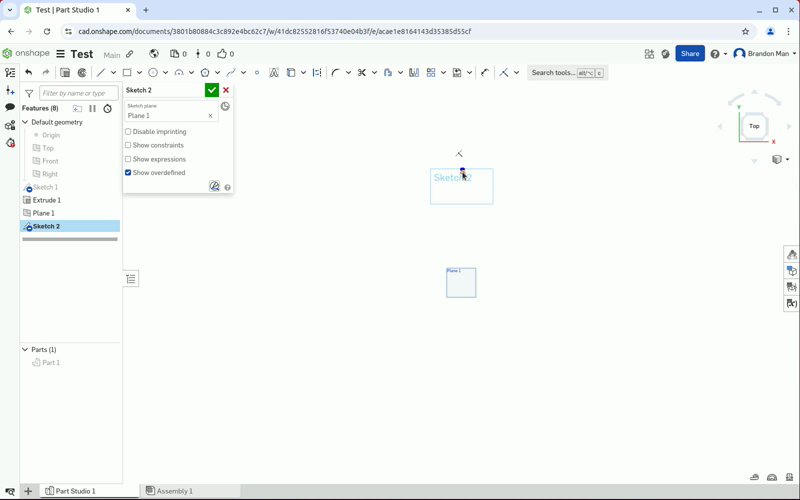
scroll(6)
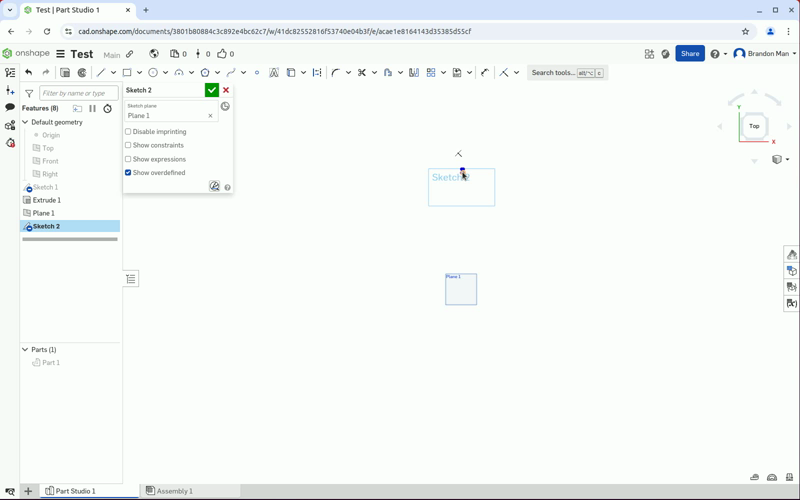
scroll(6)
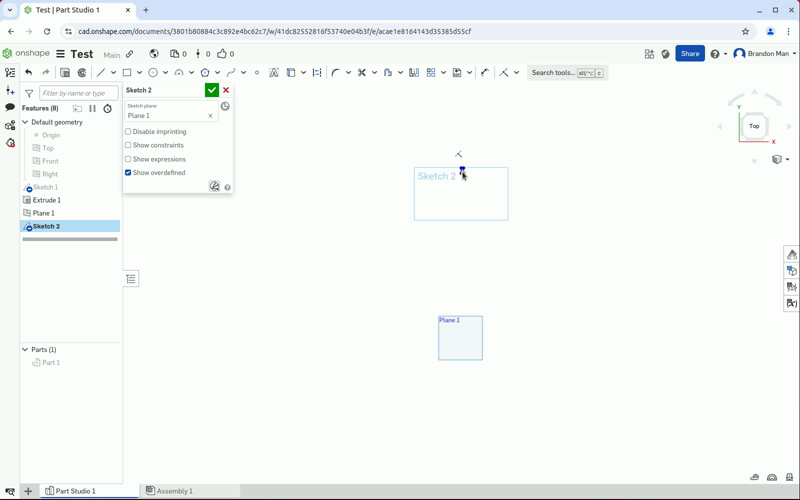
scroll(6)
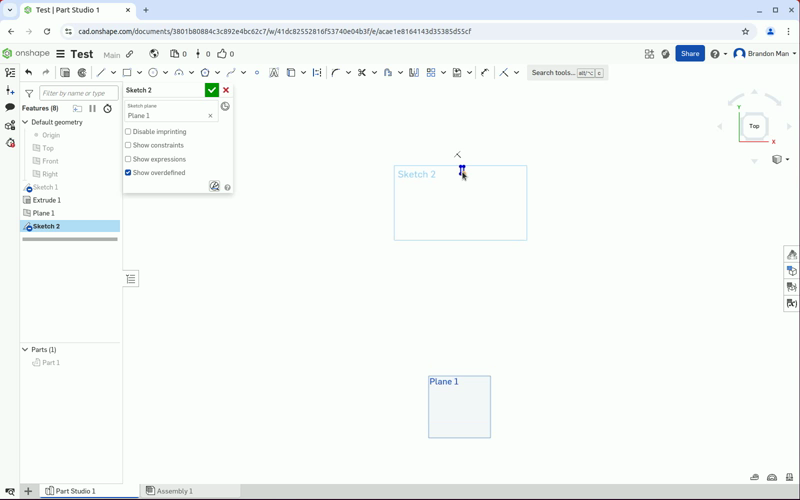
scroll(6)
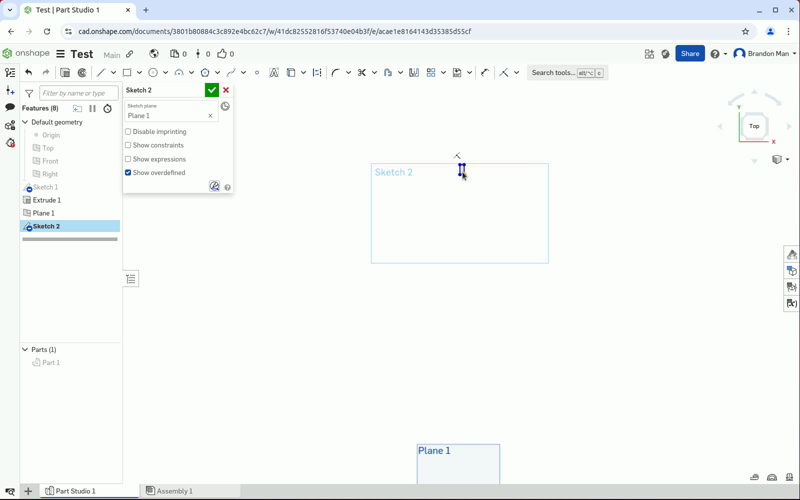
scroll(6)
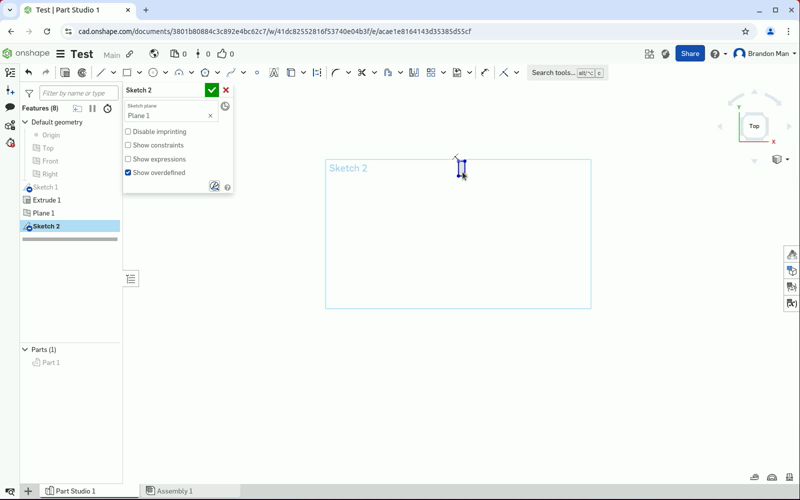
scroll(6)
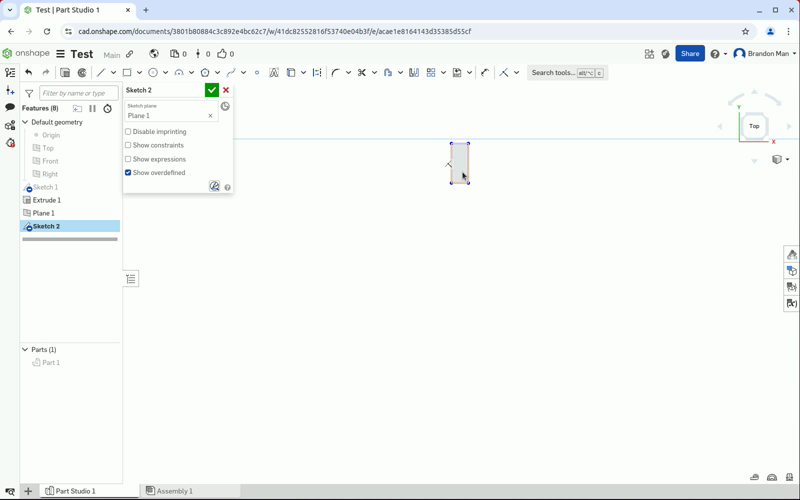
click(462, 171)
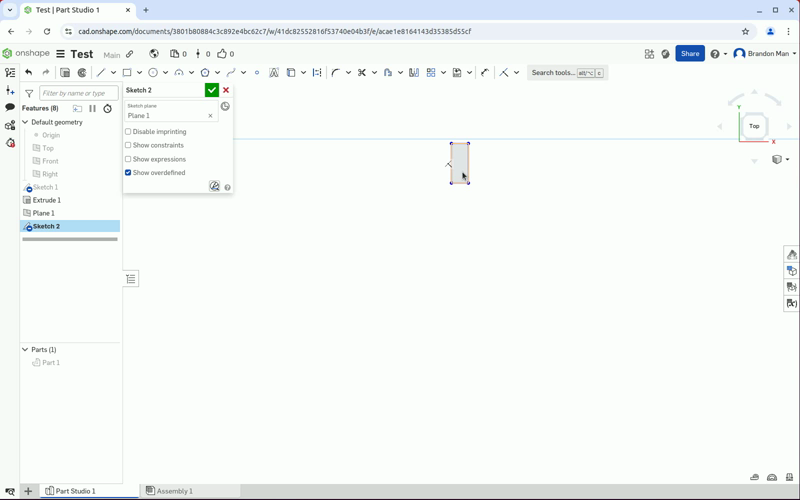
scroll(-6)
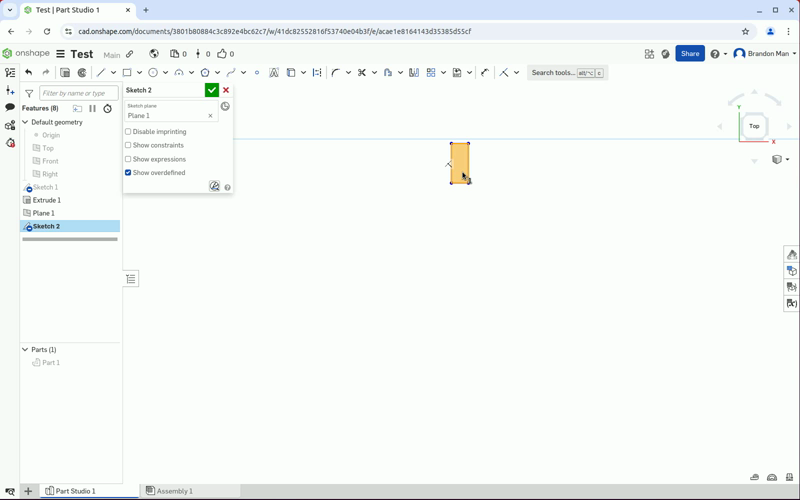
scroll(-6)
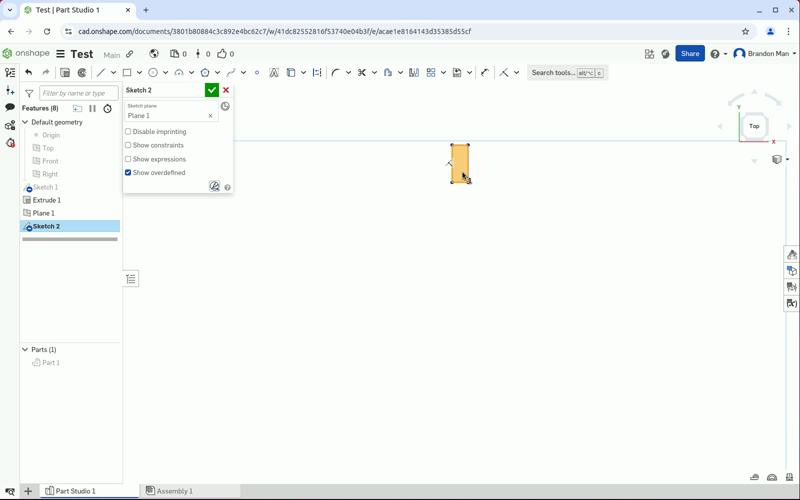
scroll(-6)
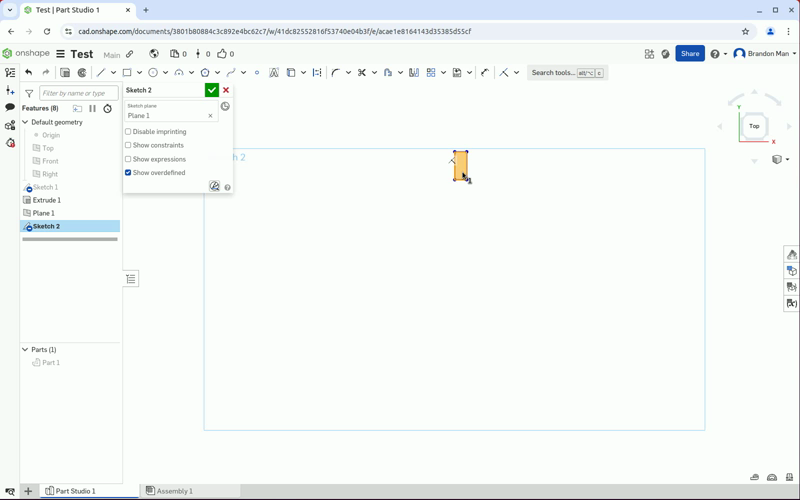
scroll(-6)
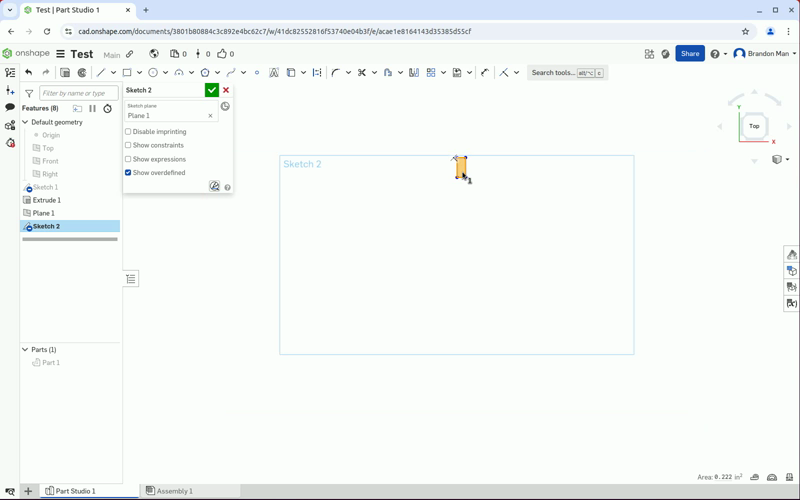
scroll(-6)
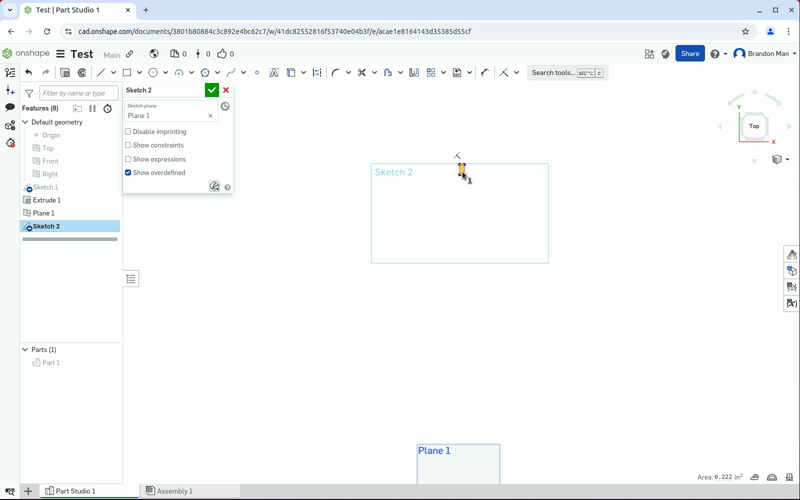
scroll(-6)
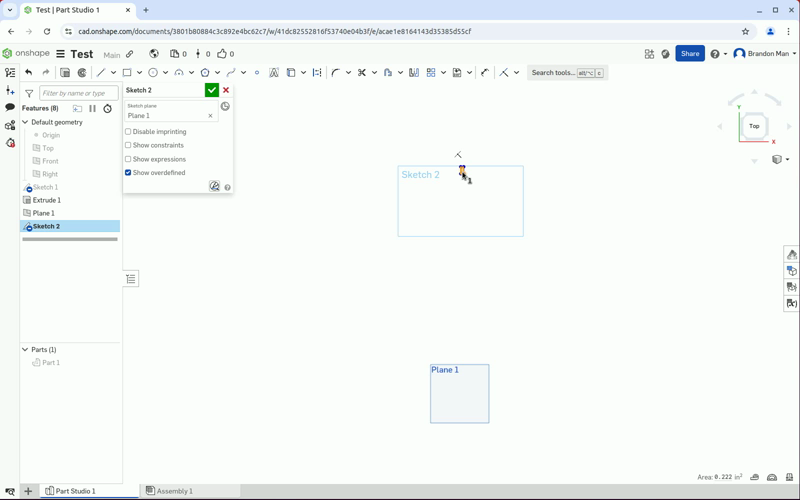
scroll(-6)
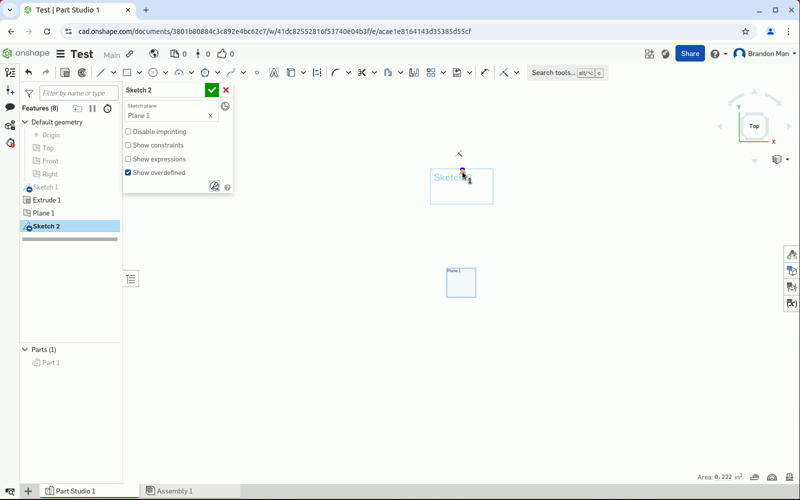
mouse_move(73, 352)
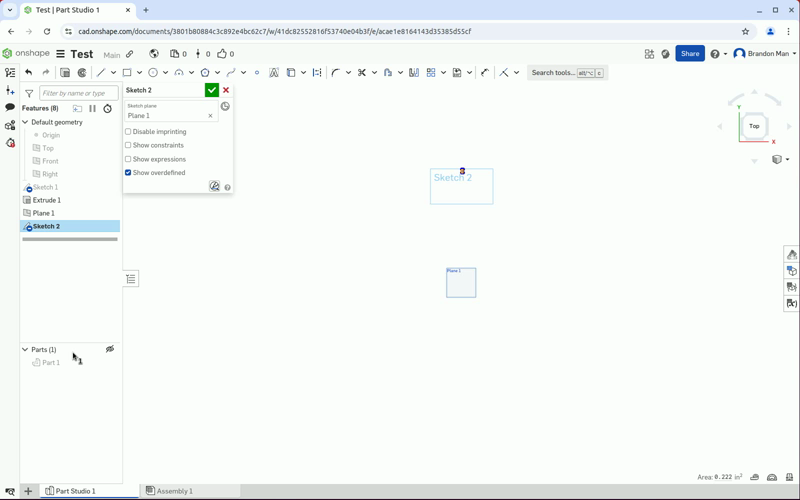
key(shift+y)
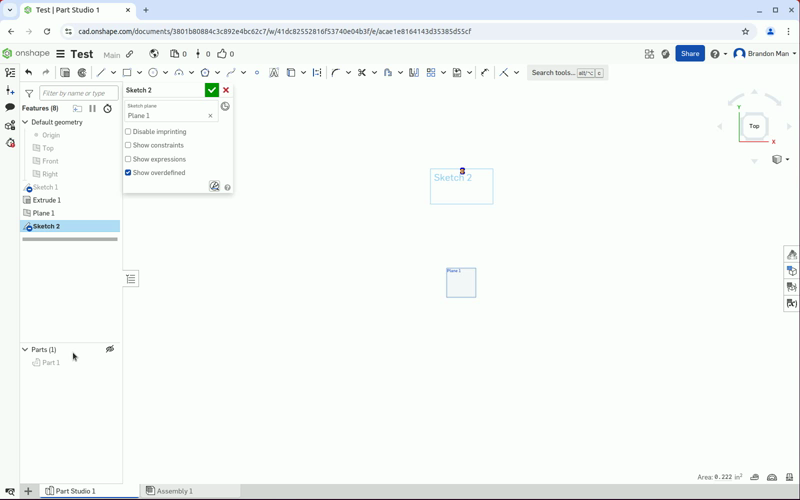
key(shift+e)
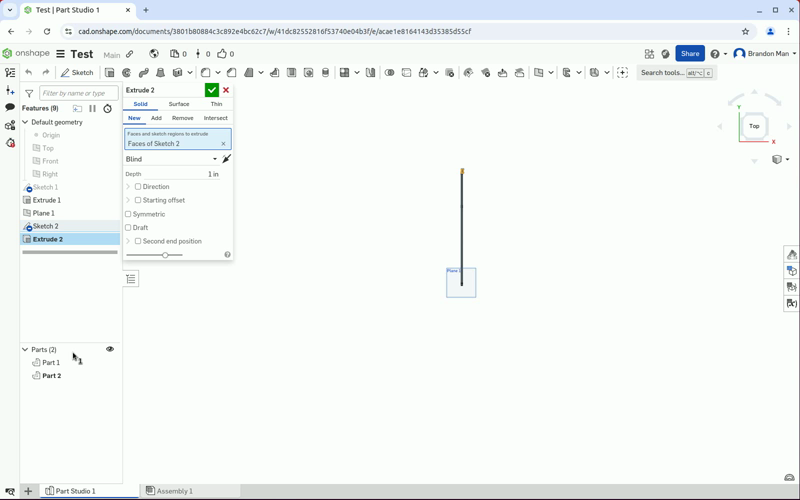
mouse_move(143, 106)
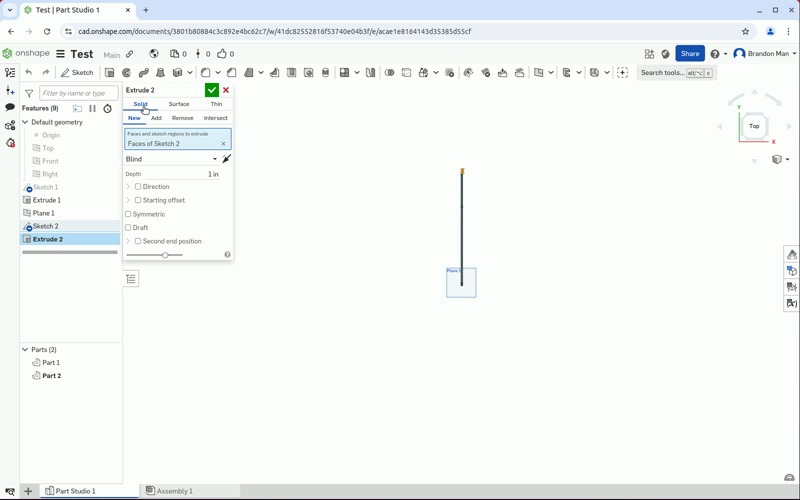
click(143, 106)
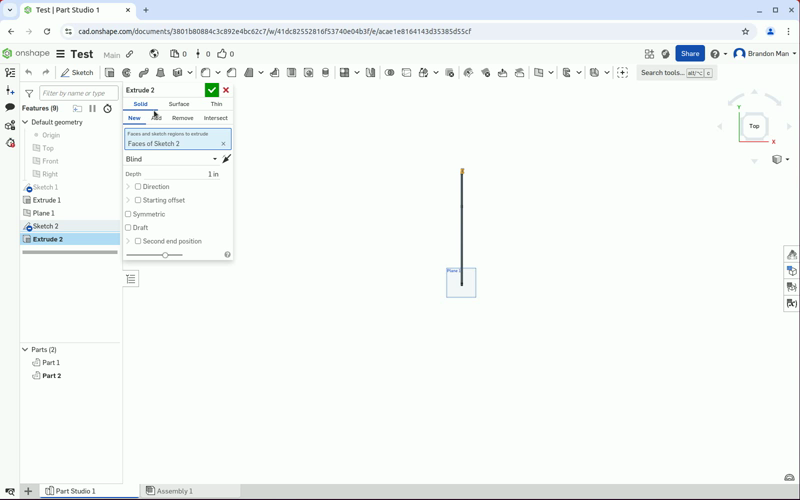
mouse_move(186, 120)
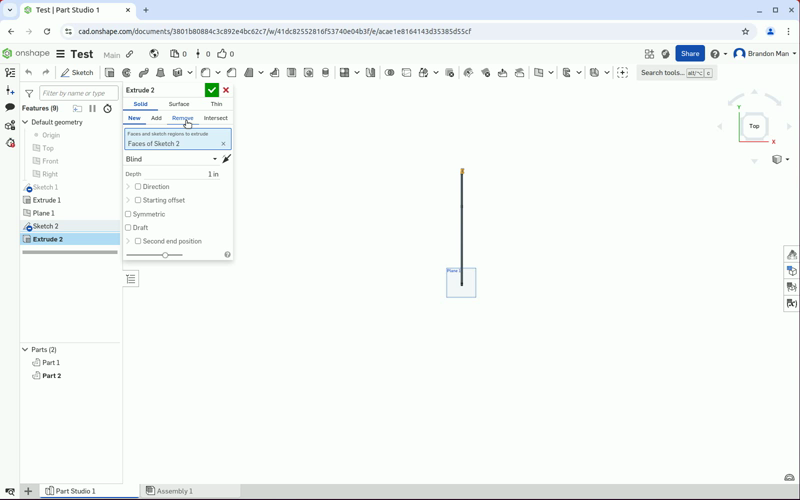
click(186, 120)
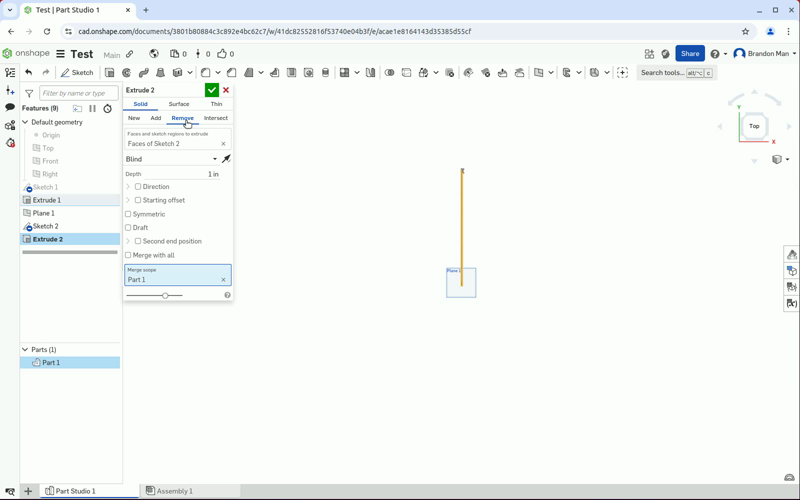
key(tab, 4)
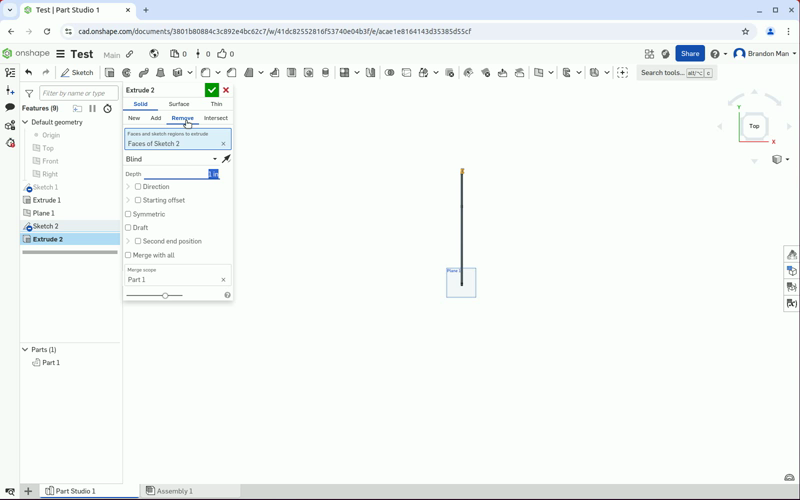
text(1.204)
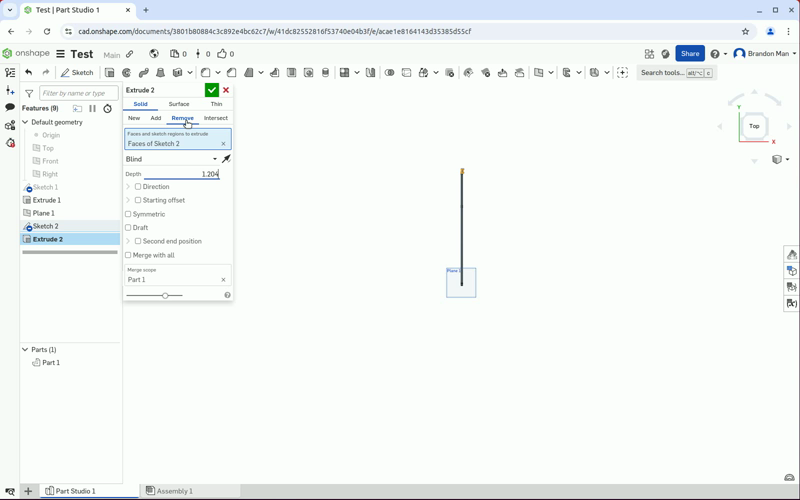
key(tab, 6)
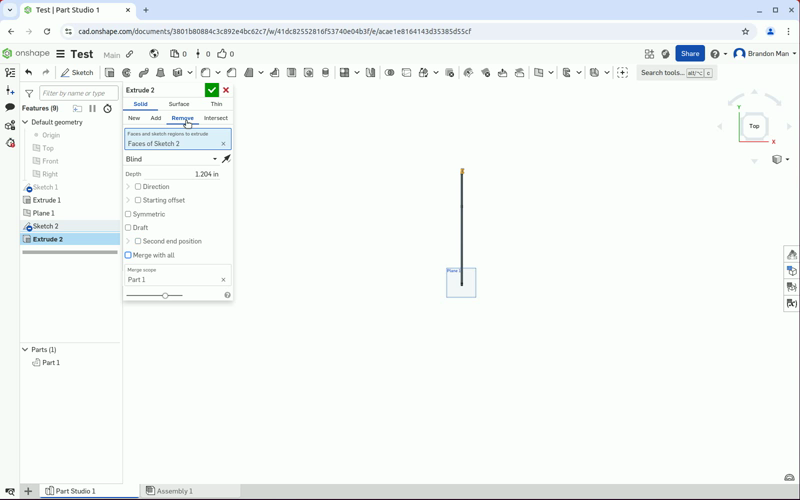
key(space)
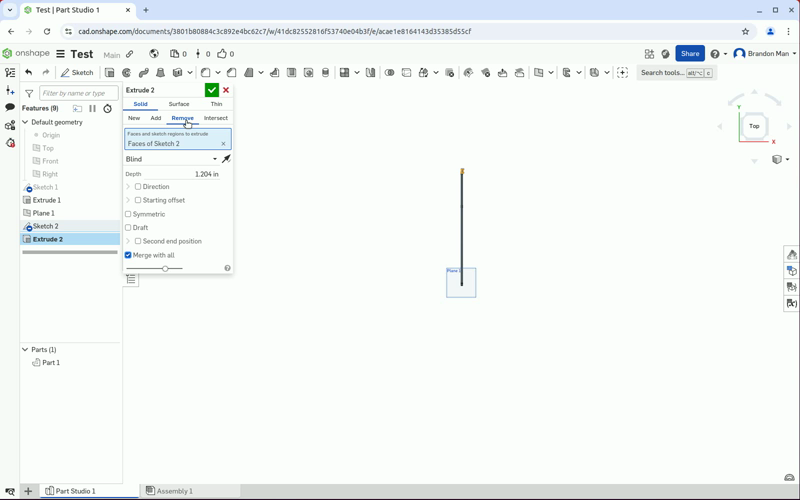
key(enter)
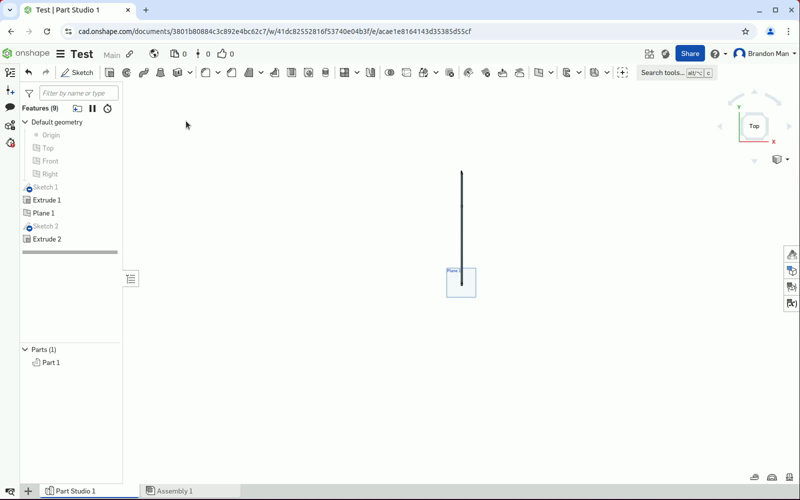
key(shift+h)
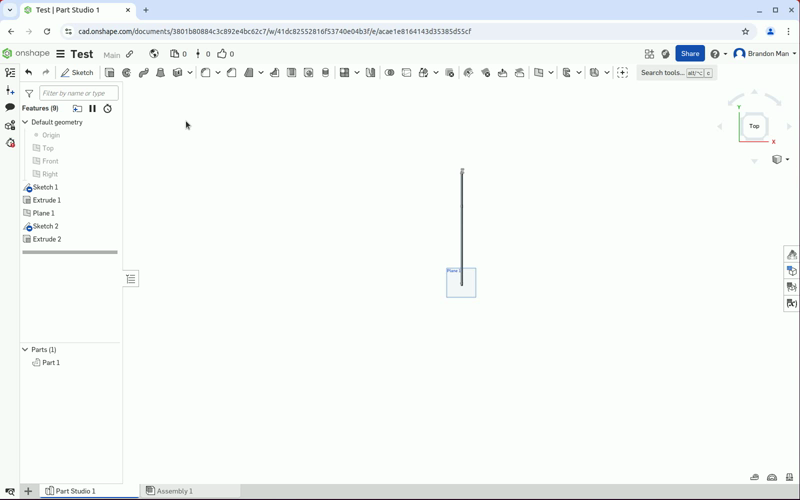
key(shift+h)
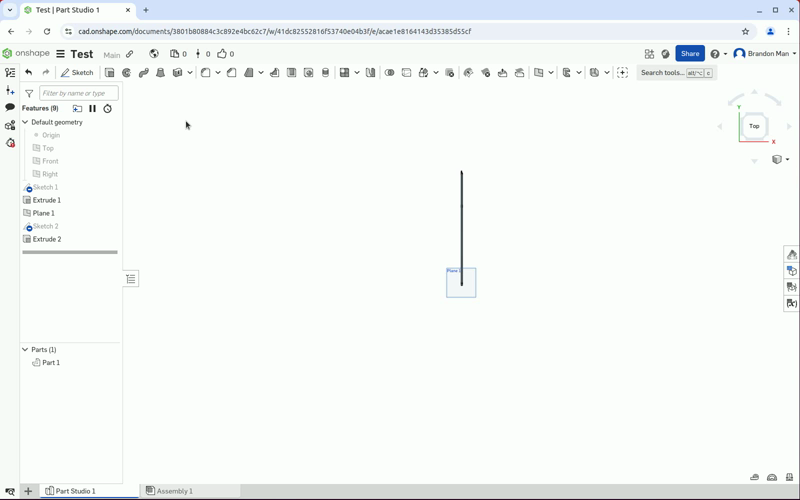
mouse_move(73, 189)
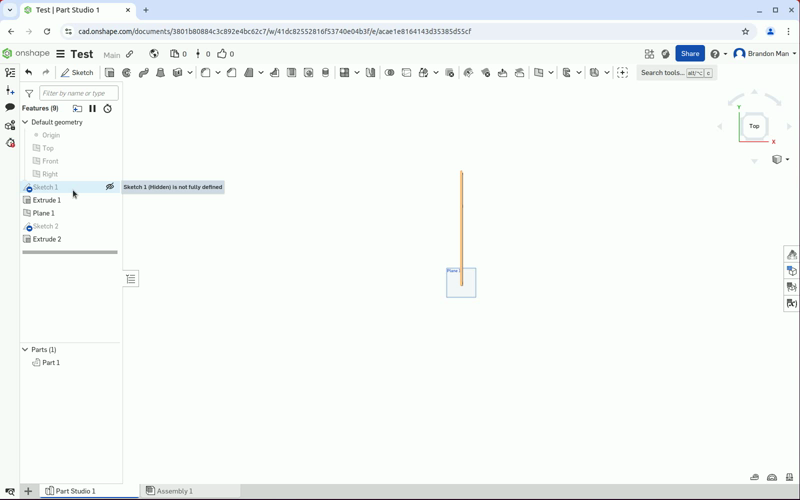
click(73, 189)
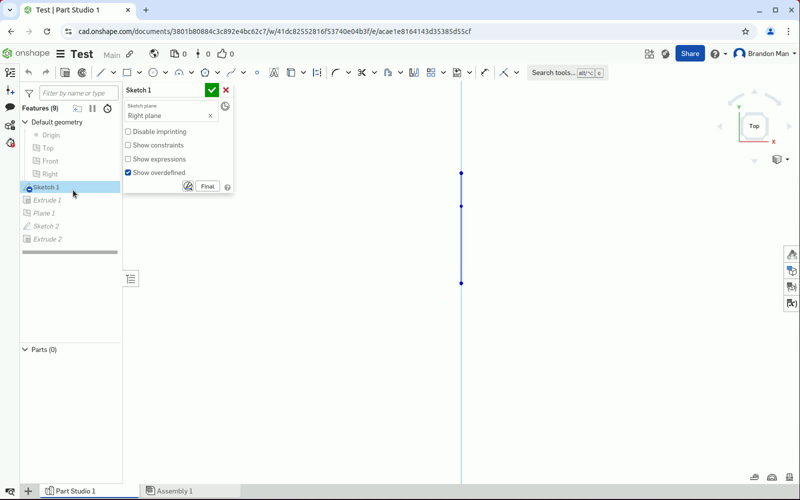
mouse_move(229, 92)
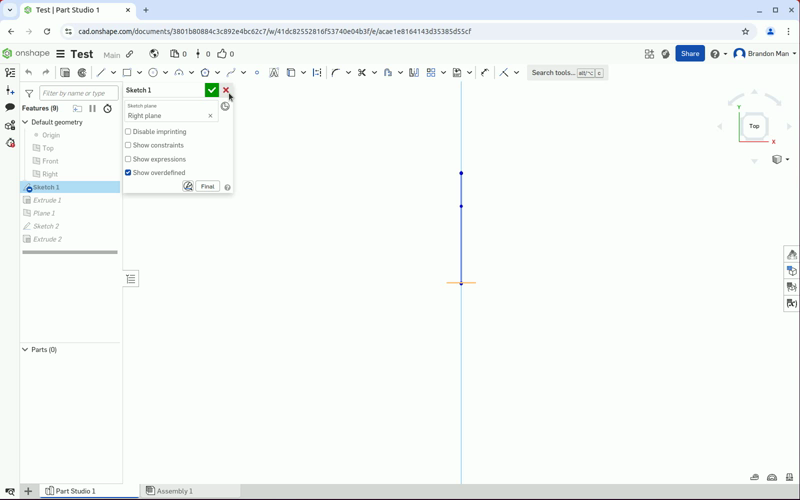
click(229, 92)
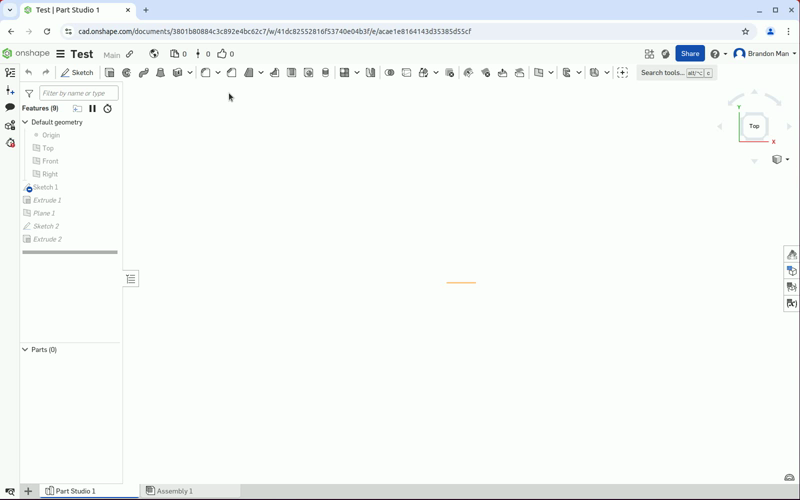
key(shift+s)
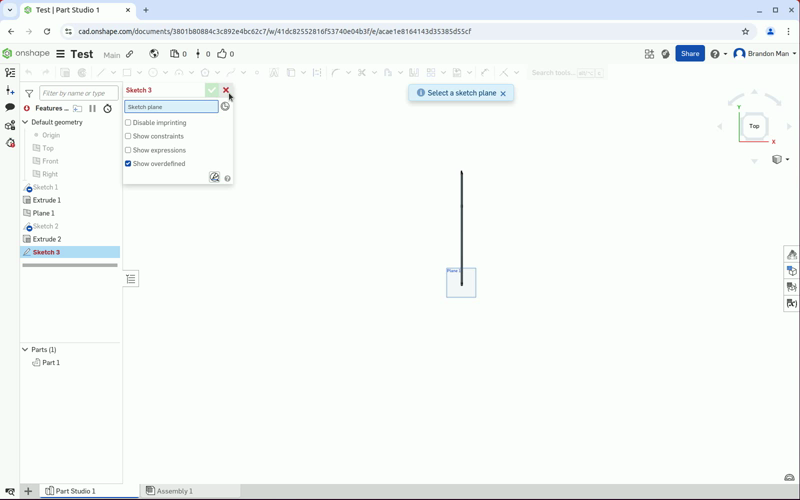
mouse_move(73, 215)
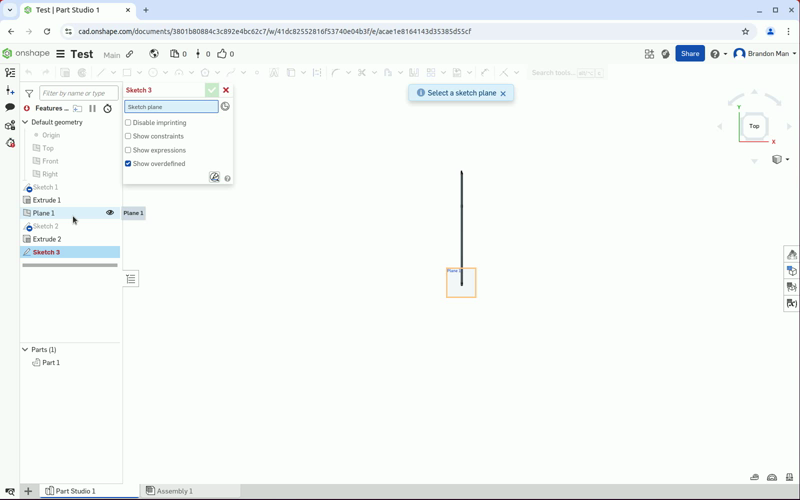
click(73, 215)
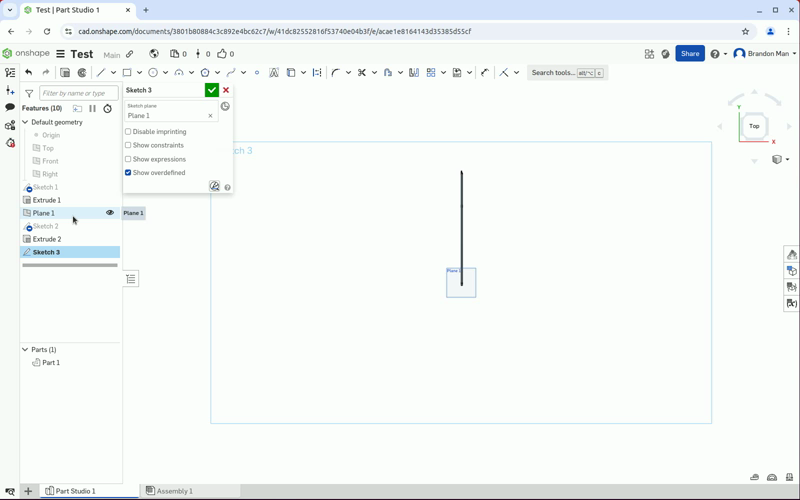
mouse_move(73, 352)
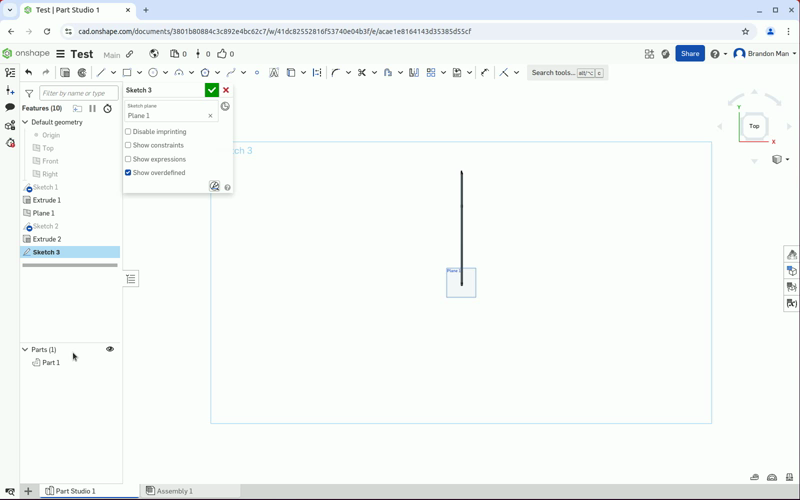
key(y)
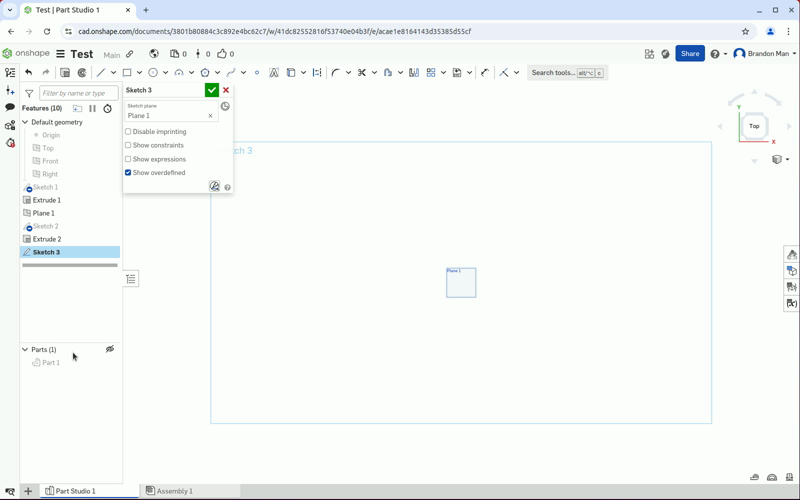
key(l)
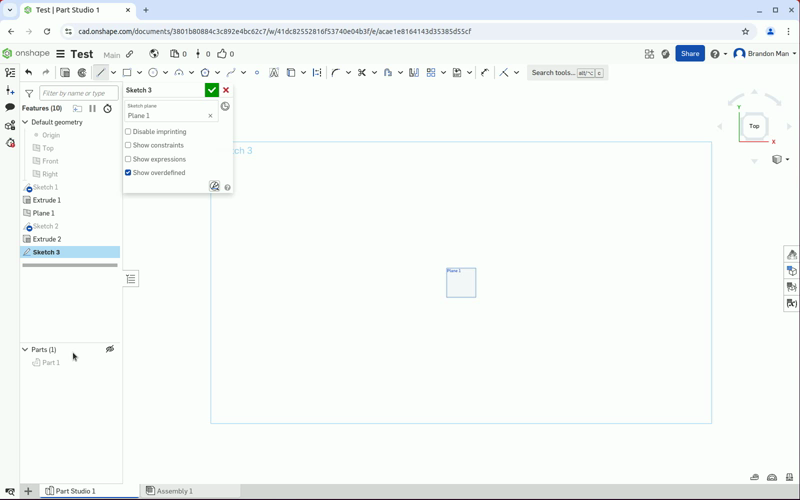
key_down(shift)
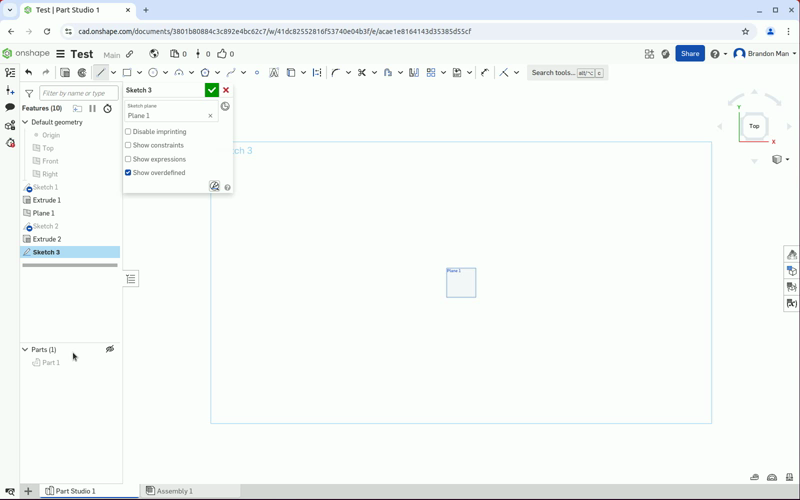
mouse_move(460, 285)
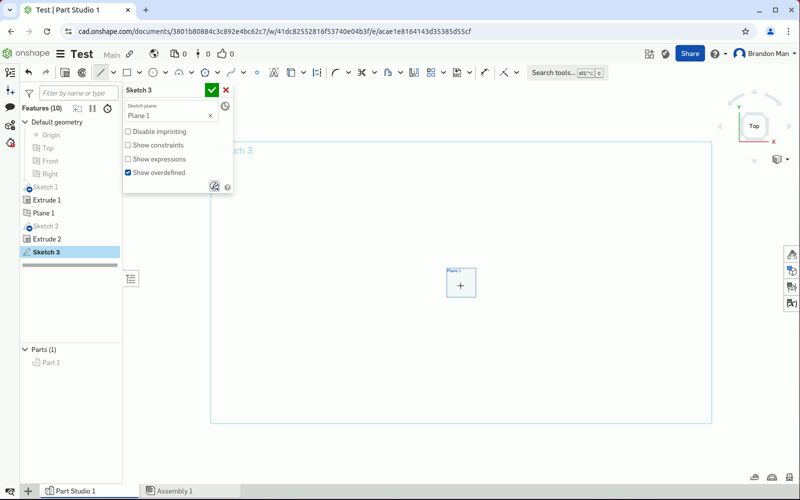
click(460, 285)
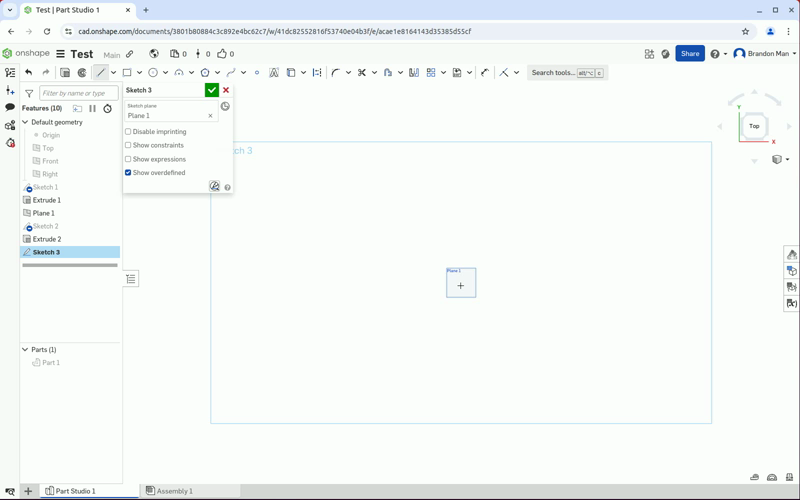
key_up(shift)
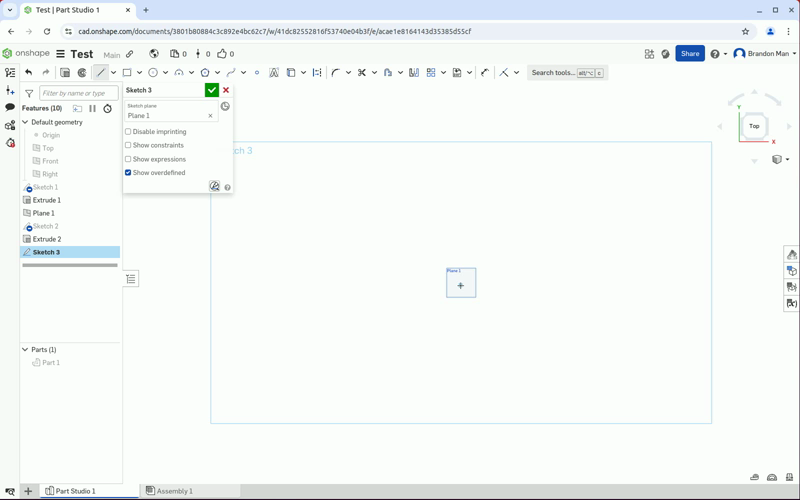
key_down(shift)
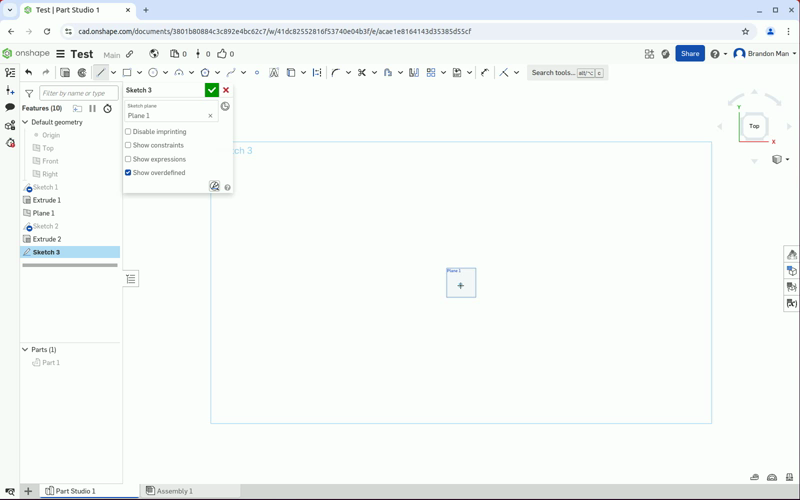
mouse_move(490, 285)
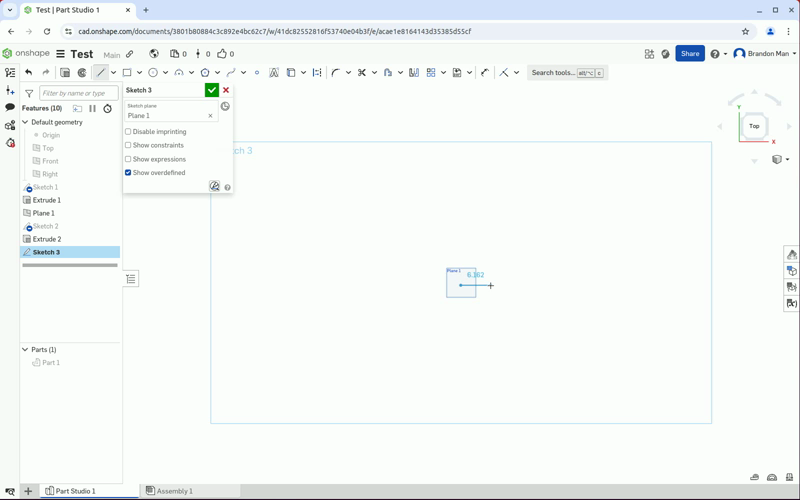
mouse_move(461, 285)
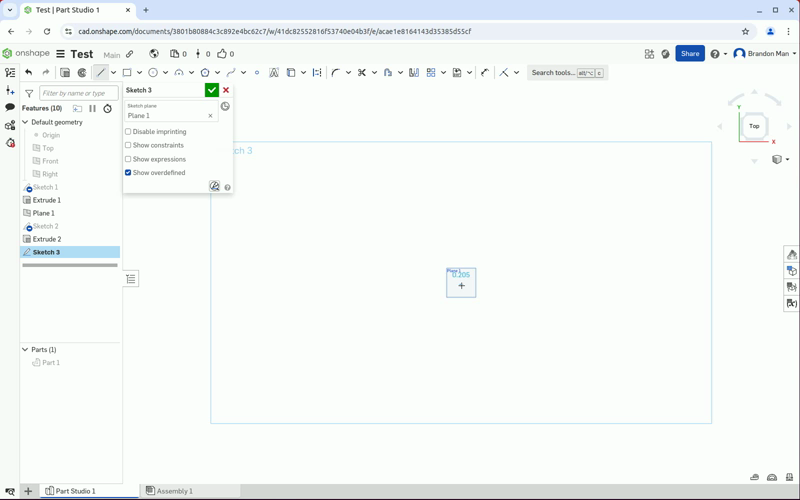
scroll(6)
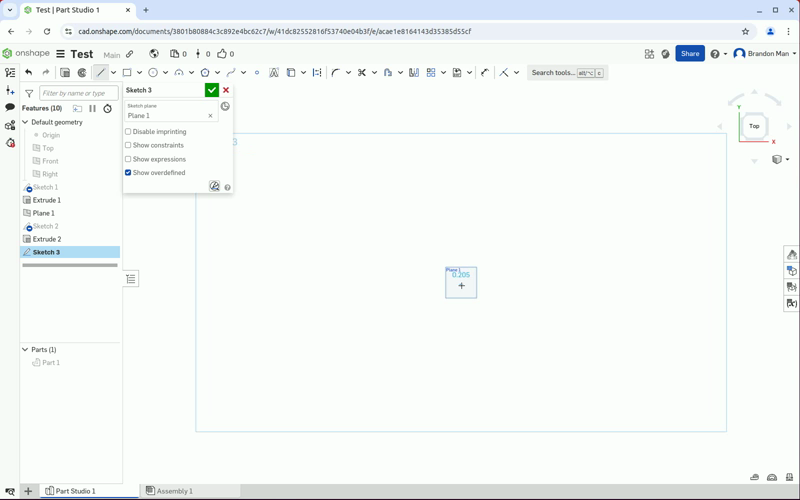
scroll(6)
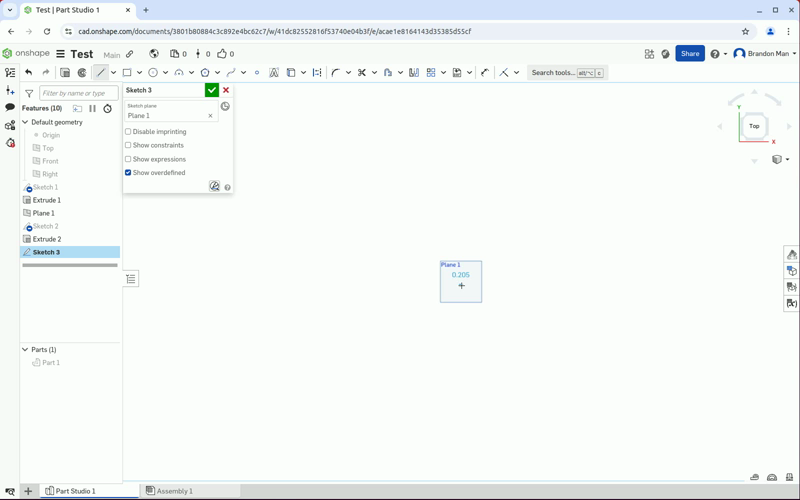
scroll(6)
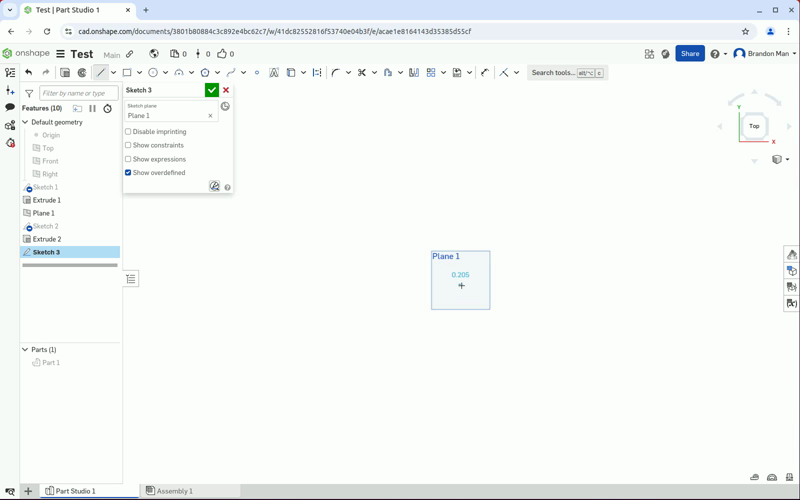
scroll(6)
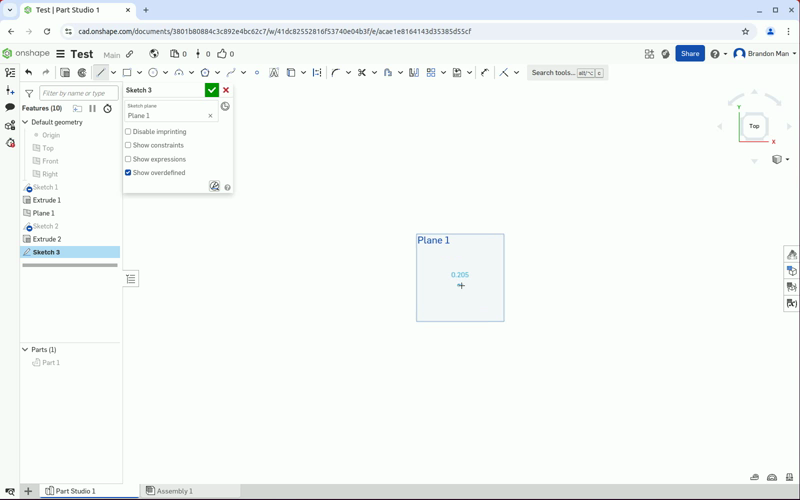
scroll(6)
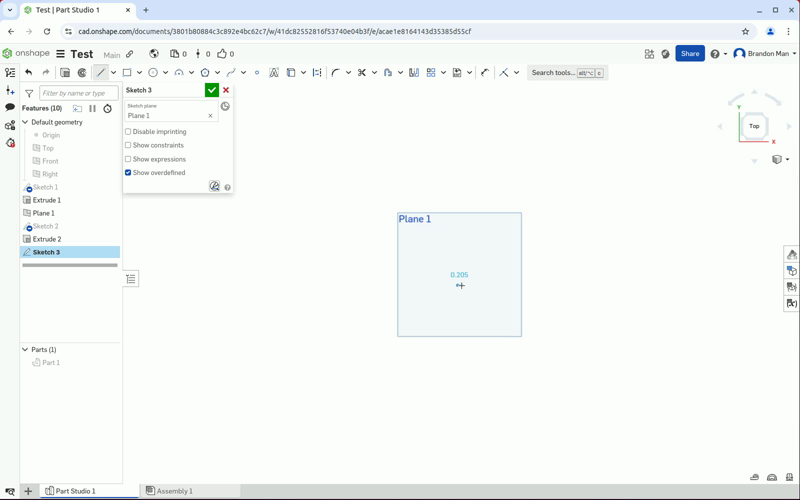
scroll(6)
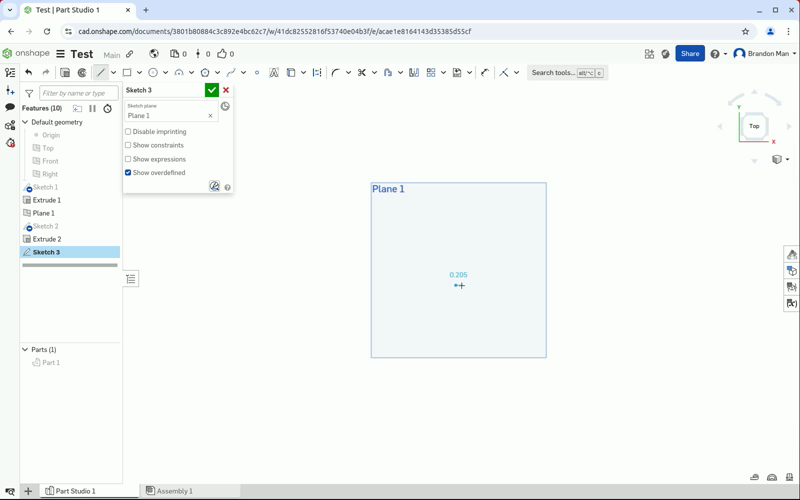
scroll(6)
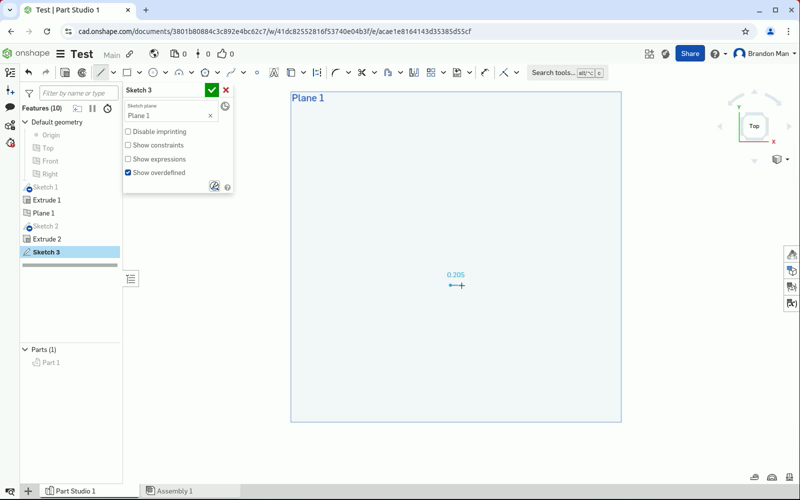
click(461, 285)
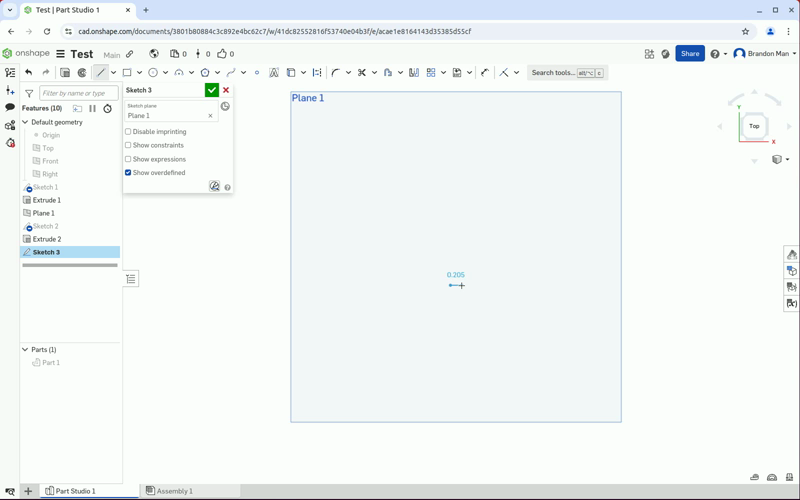
scroll(-6)
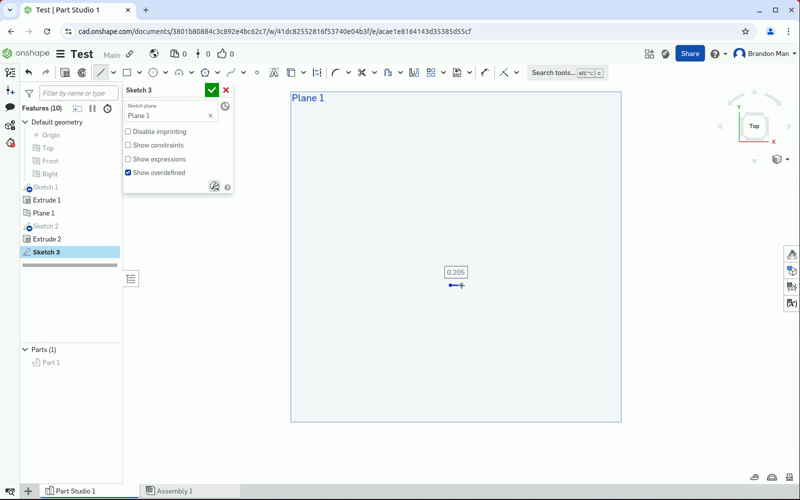
scroll(-6)
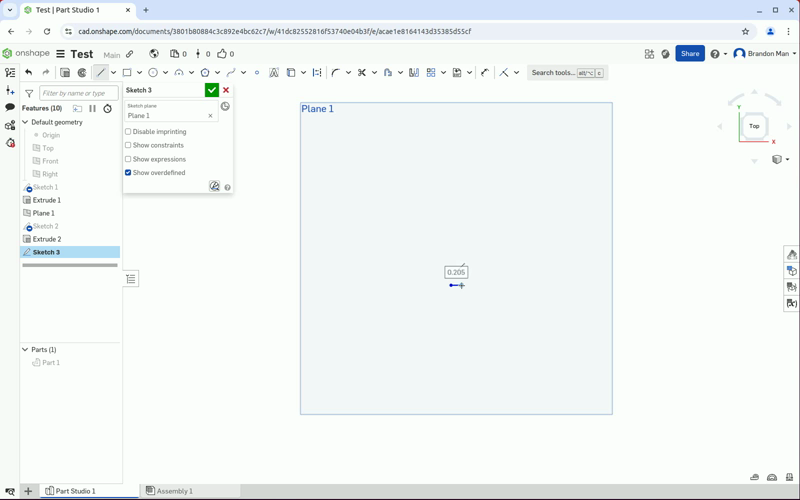
scroll(-6)
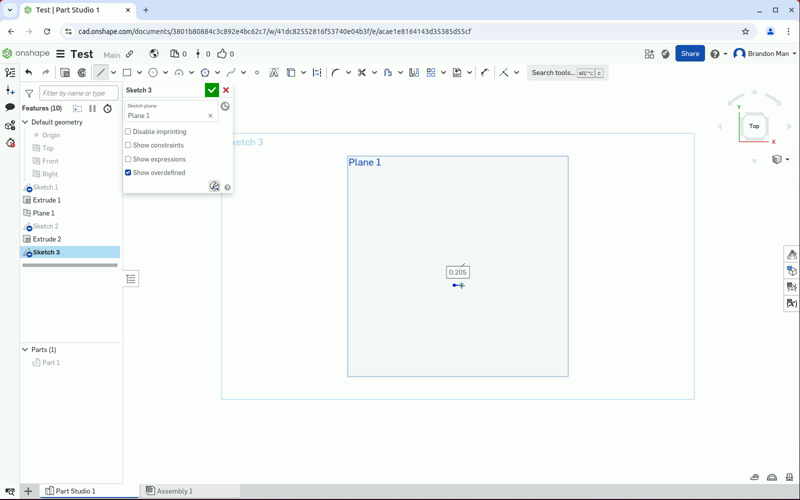
scroll(-6)
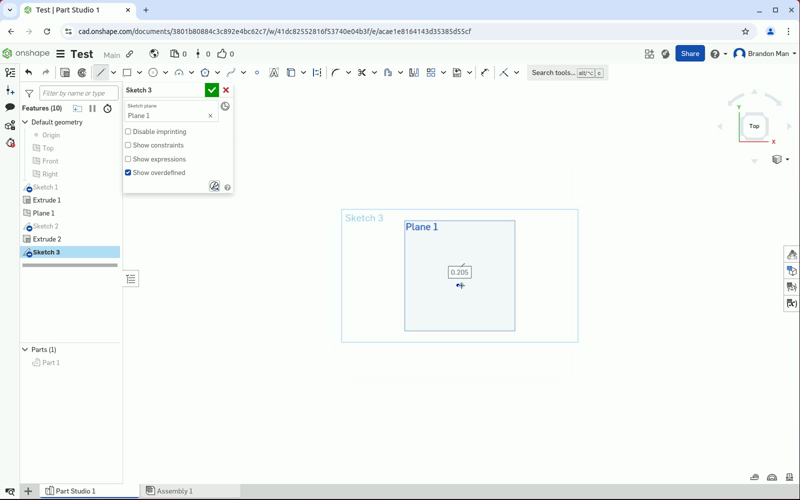
scroll(-6)
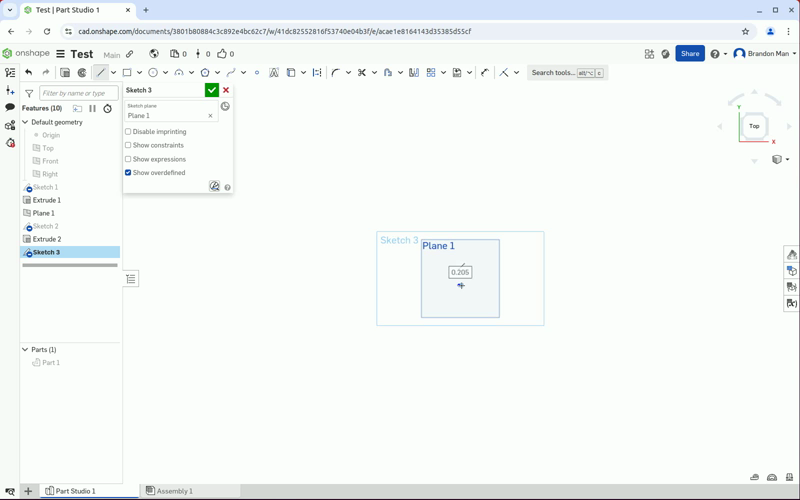
scroll(-6)
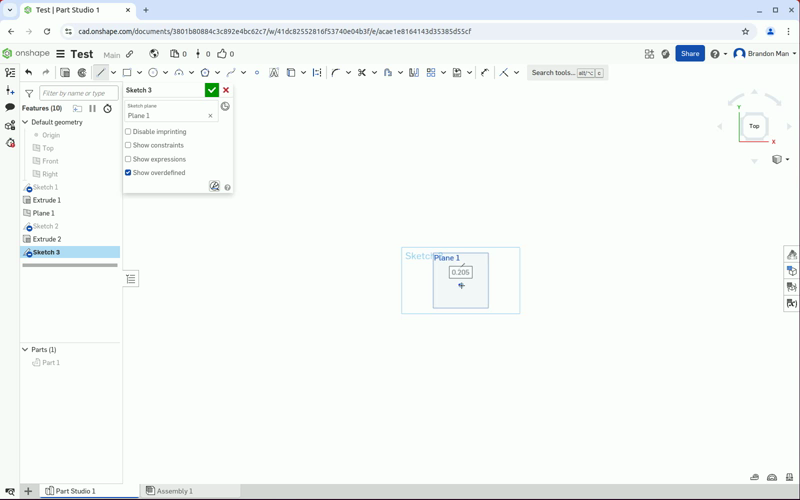
scroll(-6)
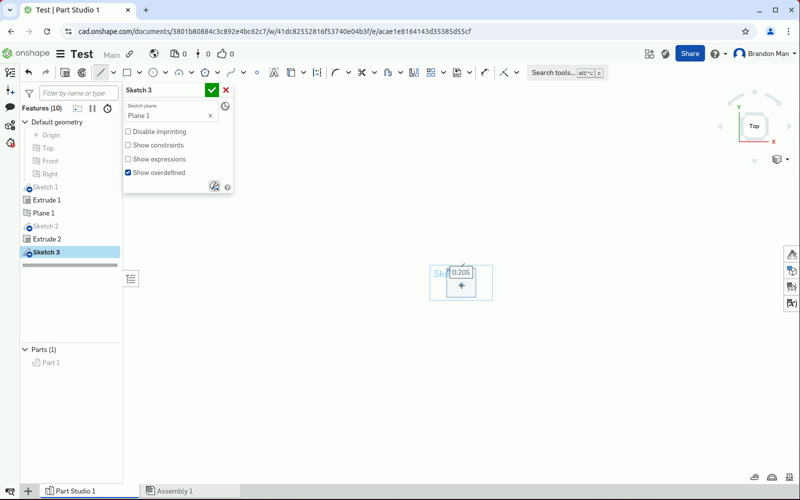
key_up(shift)
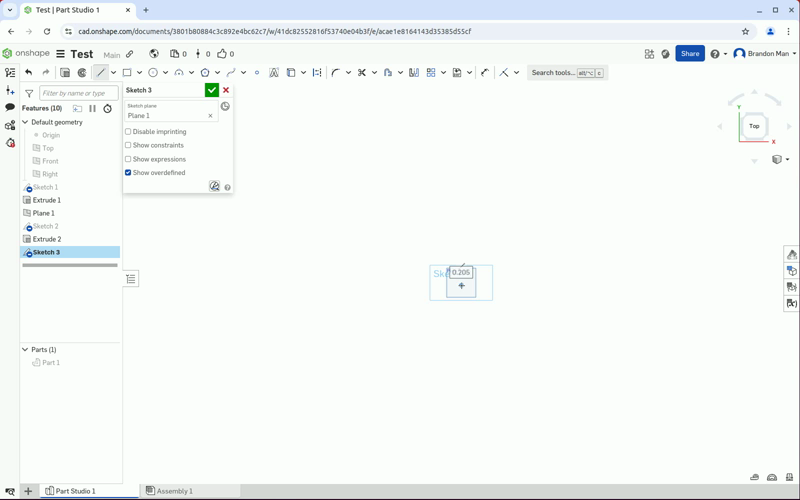
key_down(shift)
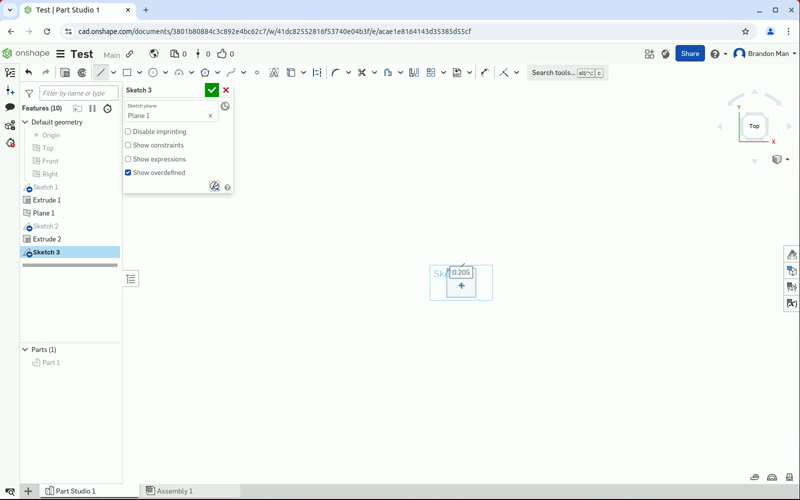
mouse_move(492, 285)
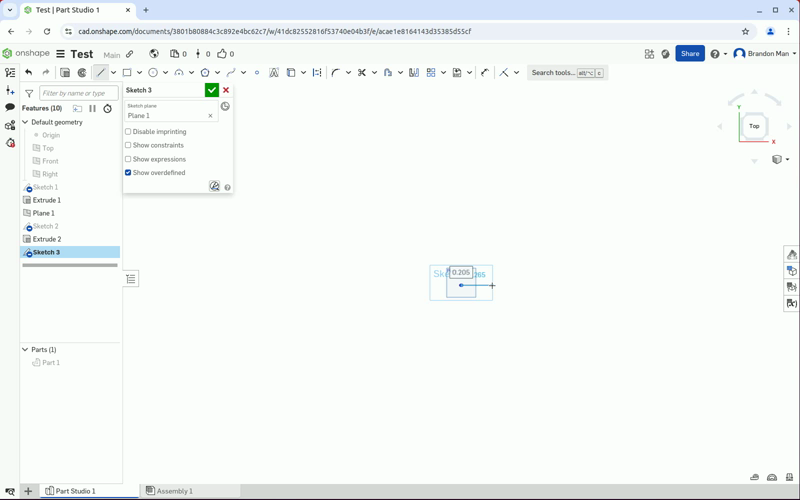
mouse_move(461, 281)
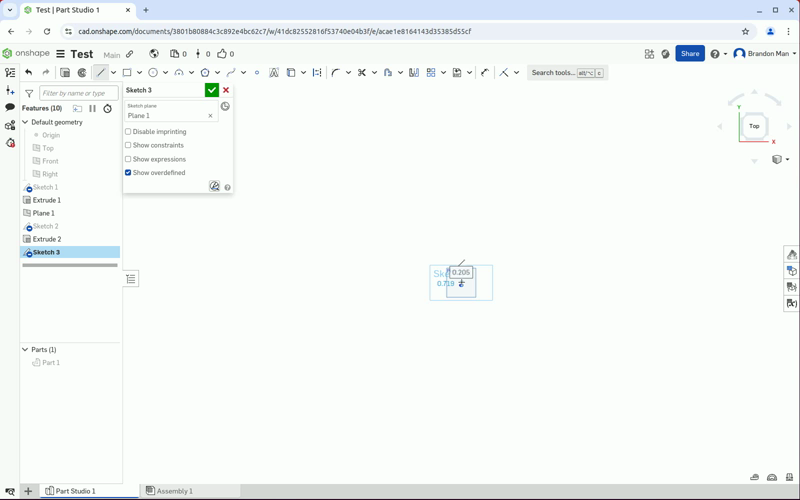
scroll(6)
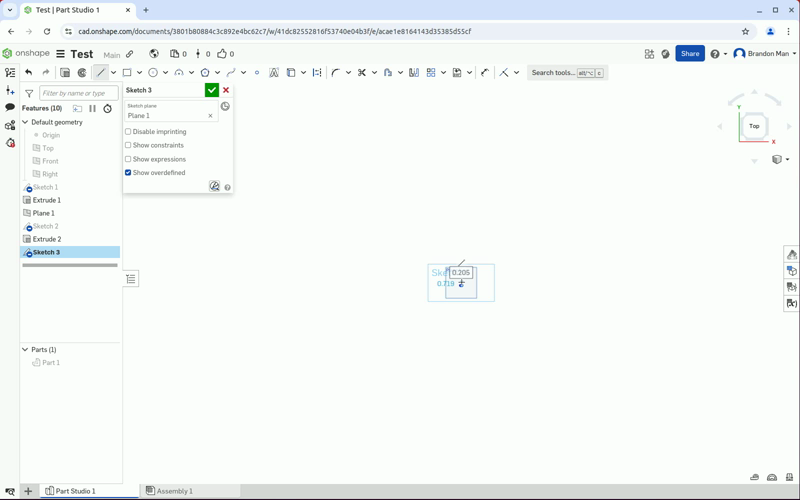
scroll(6)
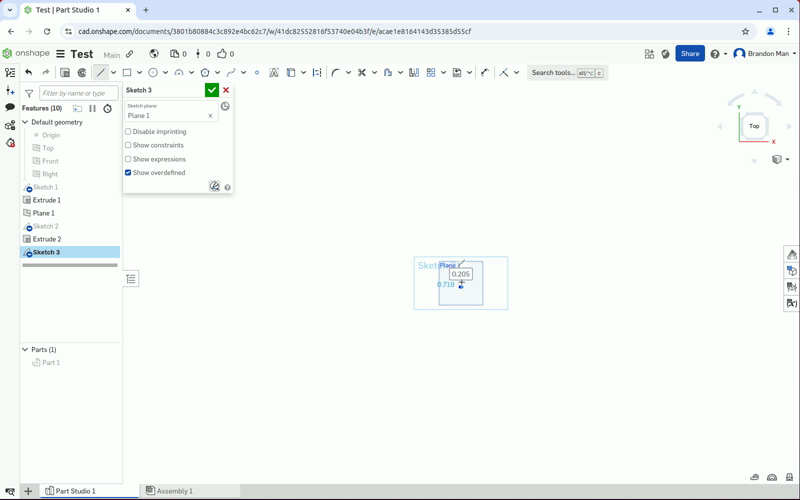
scroll(6)
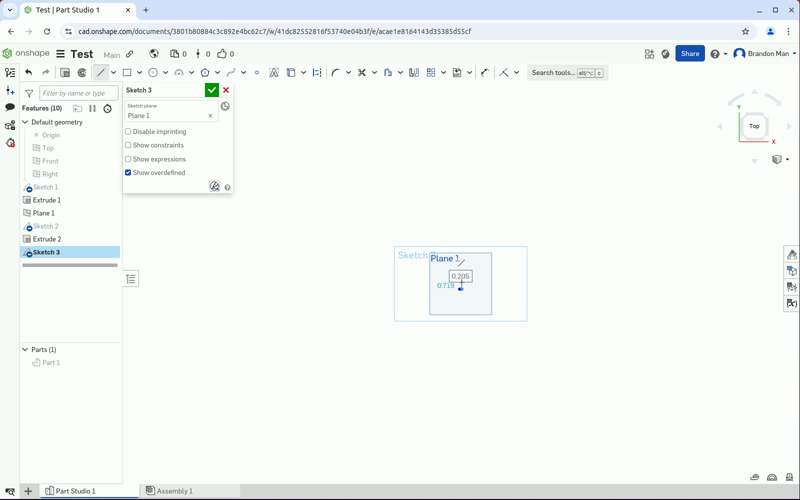
scroll(6)
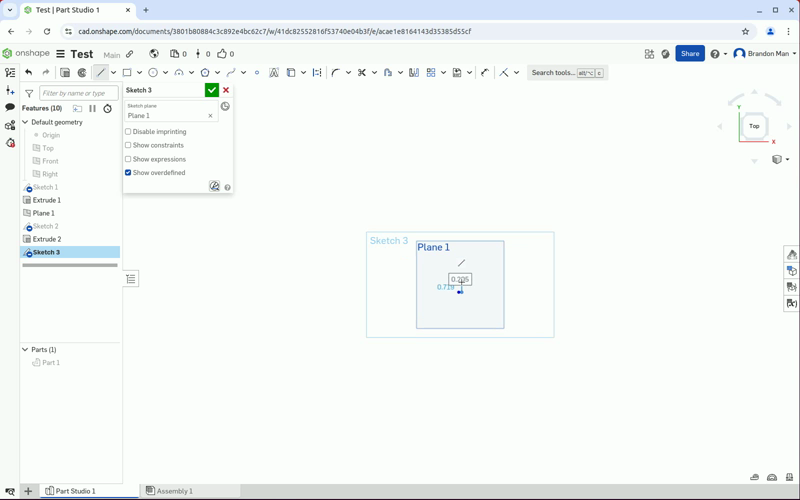
scroll(6)
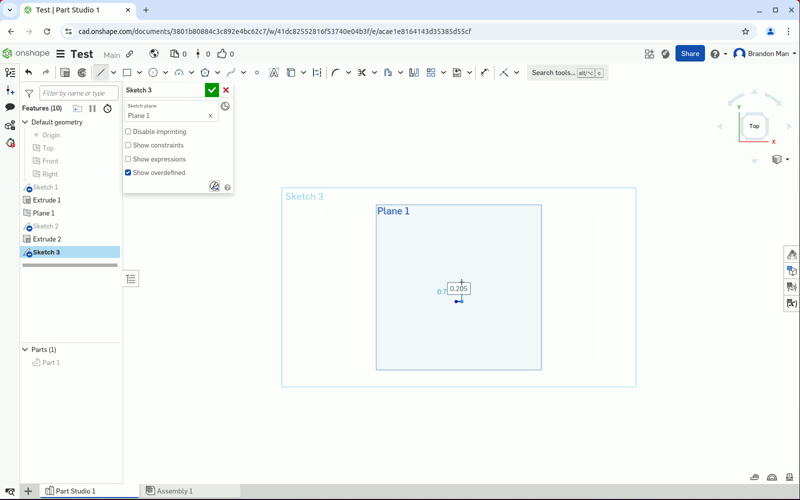
scroll(6)
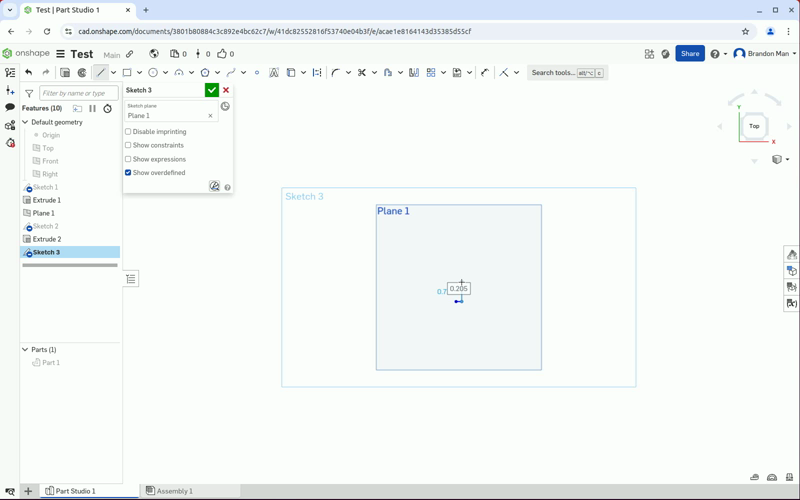
scroll(6)
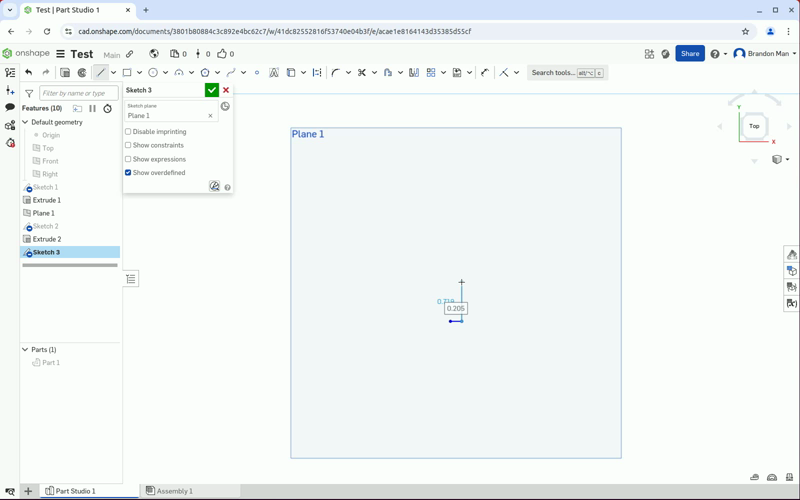
click(461, 281)
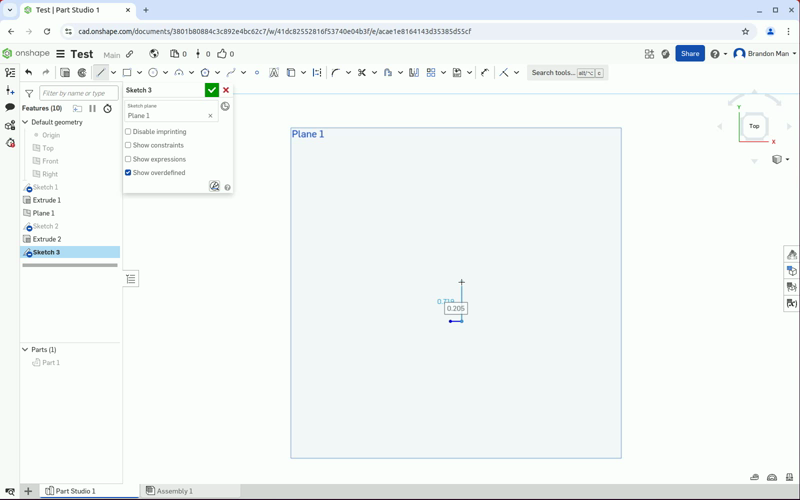
scroll(-6)
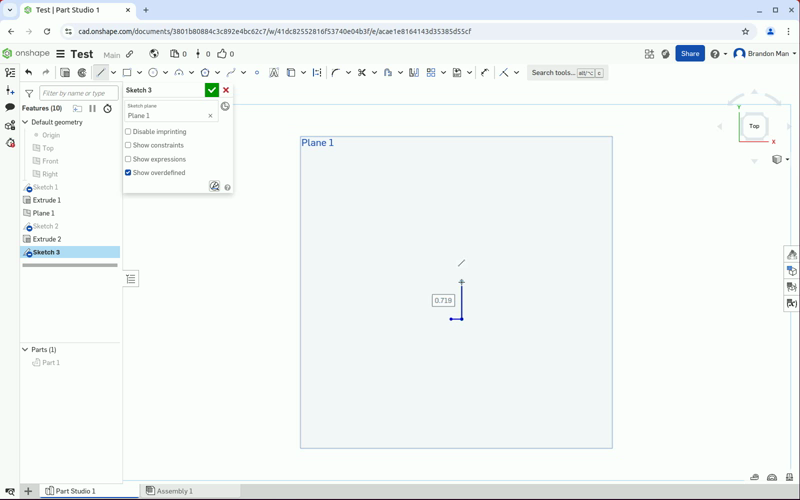
scroll(-6)
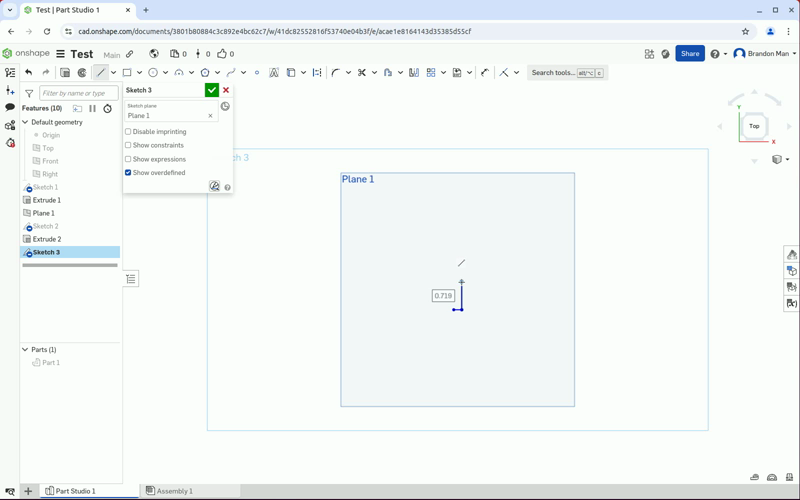
scroll(-6)
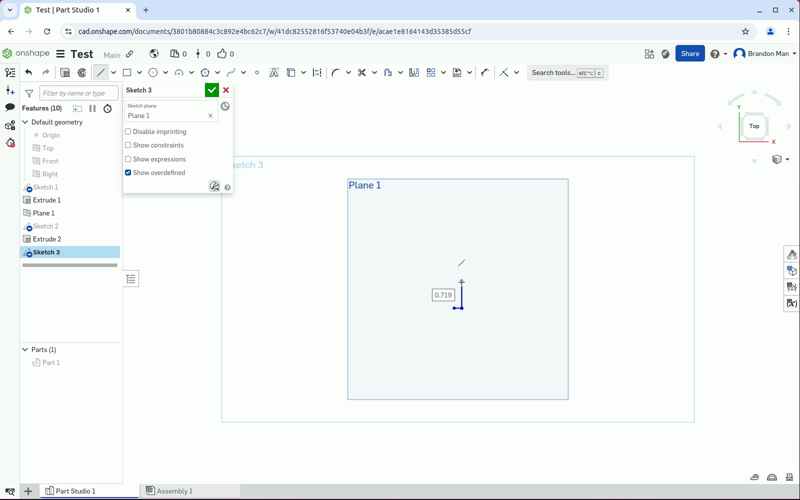
scroll(-6)
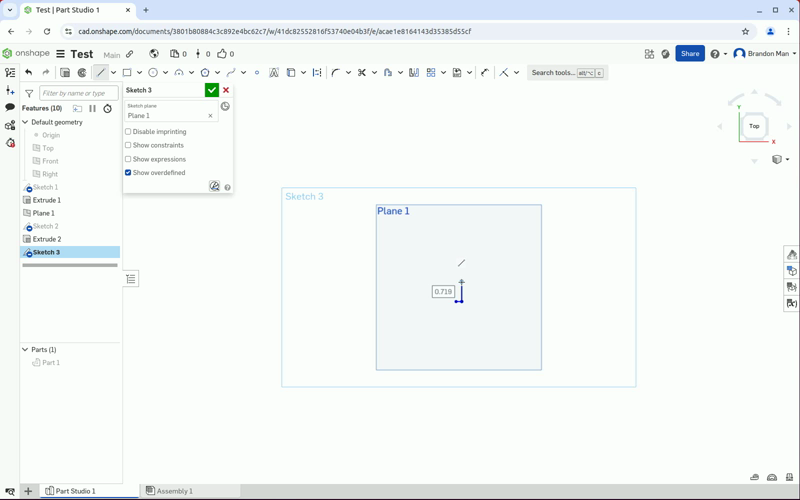
scroll(-6)
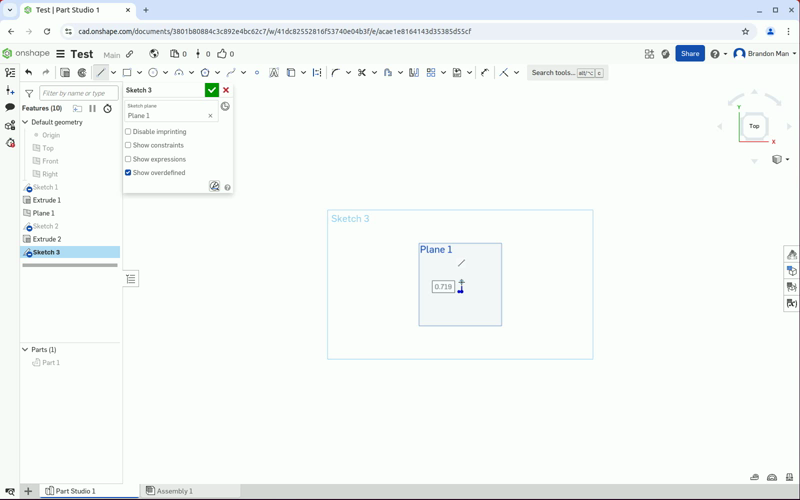
scroll(-6)
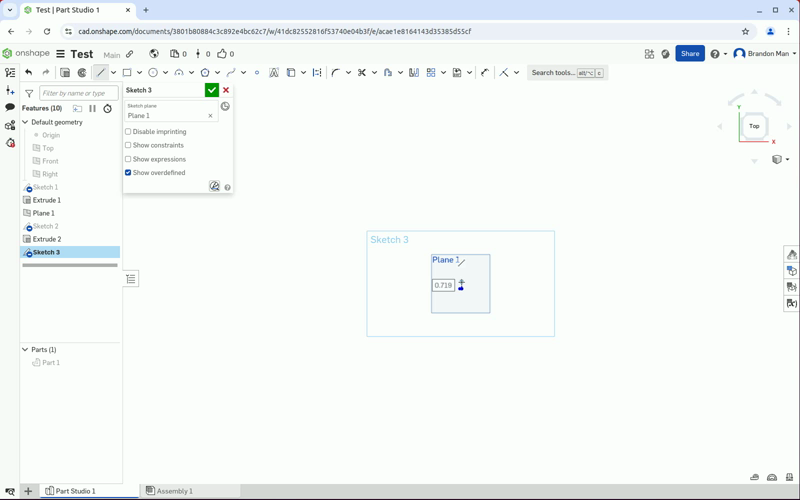
scroll(-6)
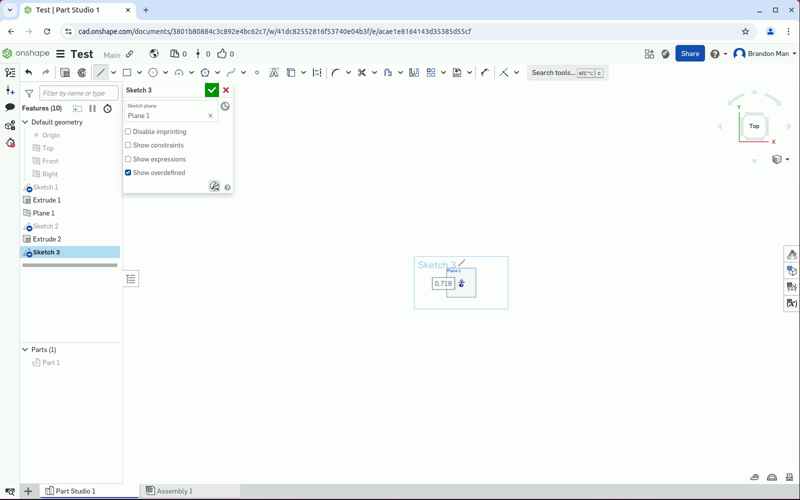
key_up(shift)
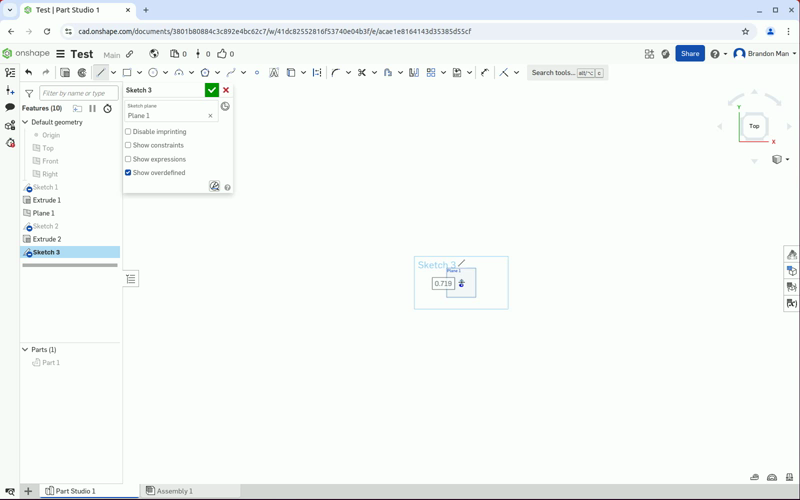
key_down(shift)
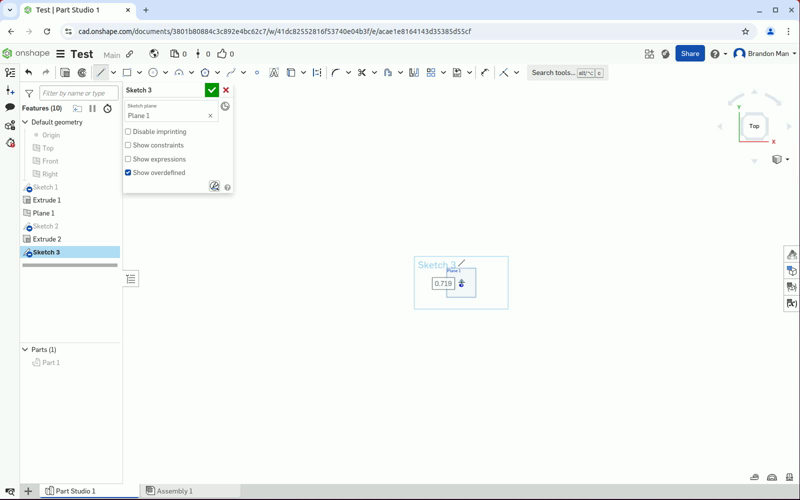
mouse_move(492, 281)
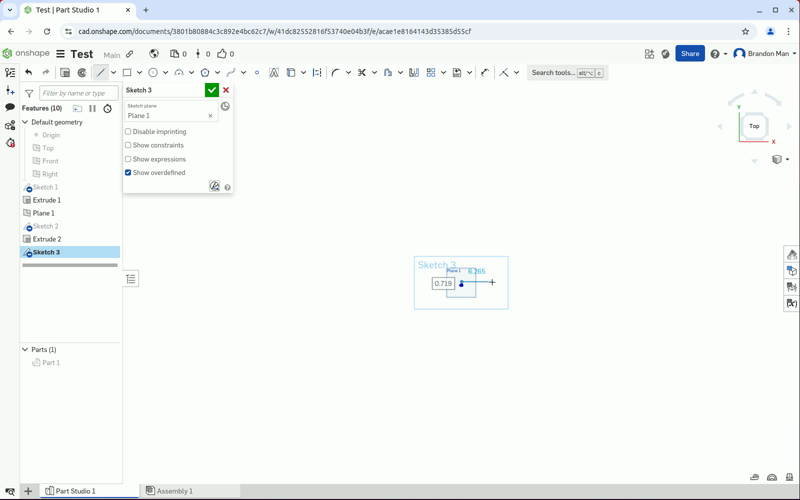
mouse_move(460, 281)
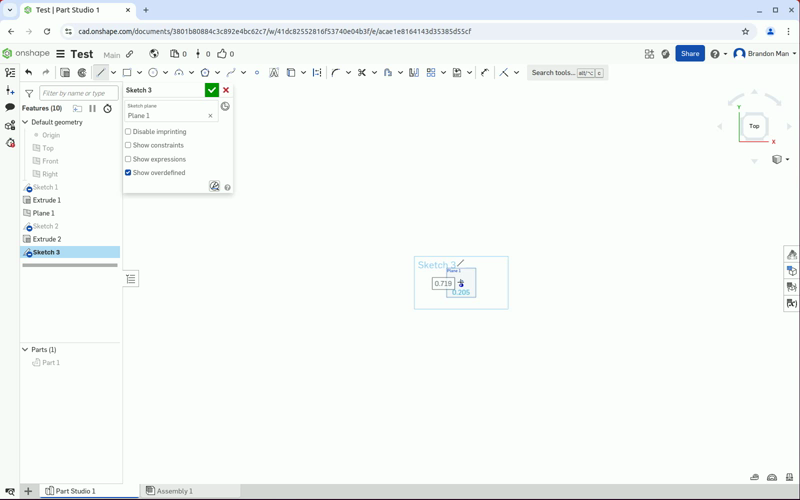
scroll(6)
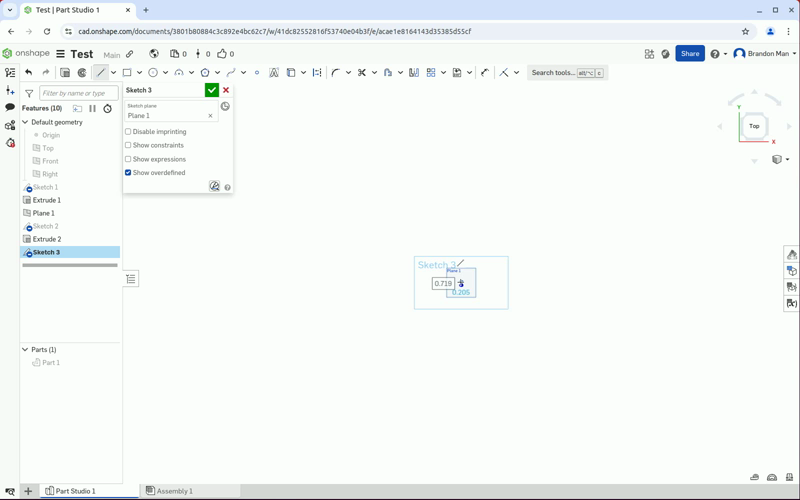
scroll(6)
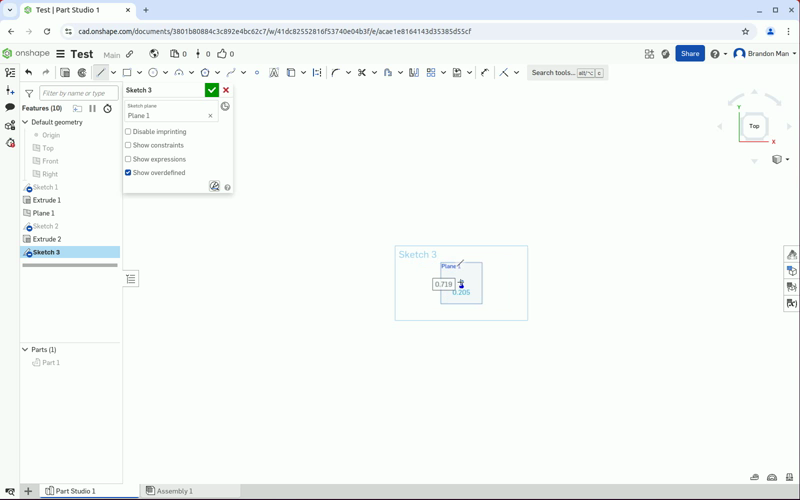
scroll(6)
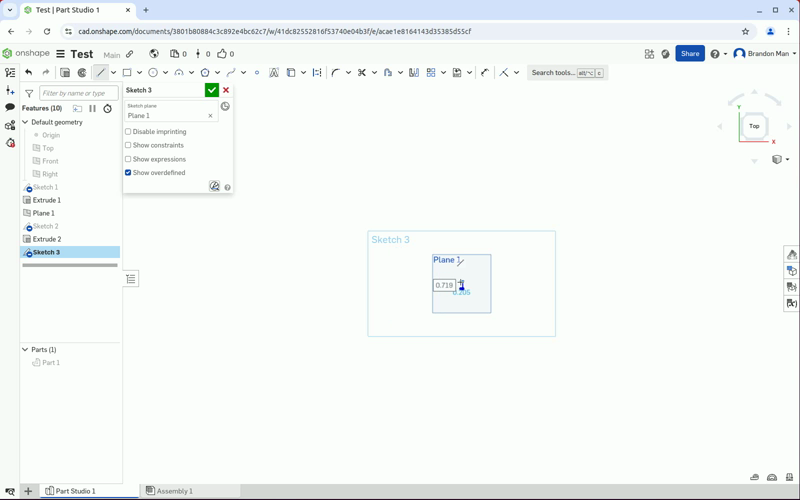
scroll(6)
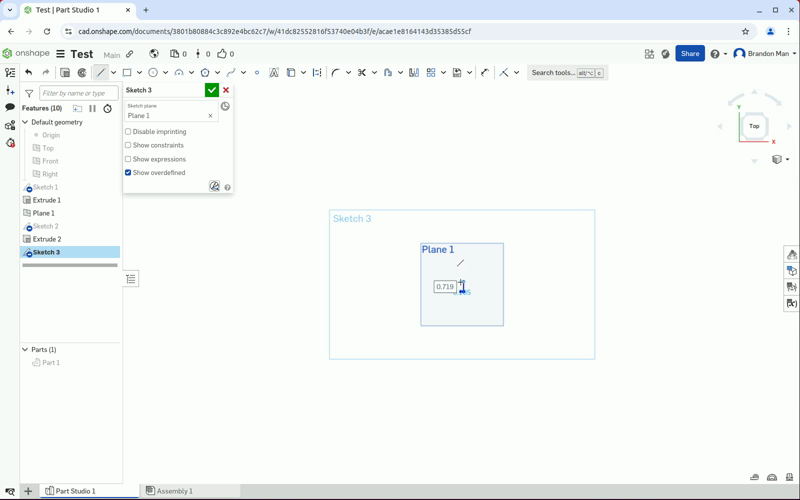
scroll(6)
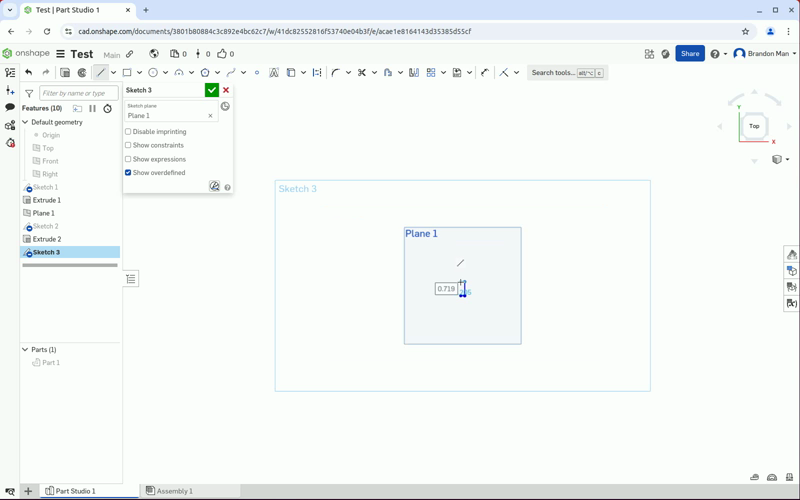
scroll(6)
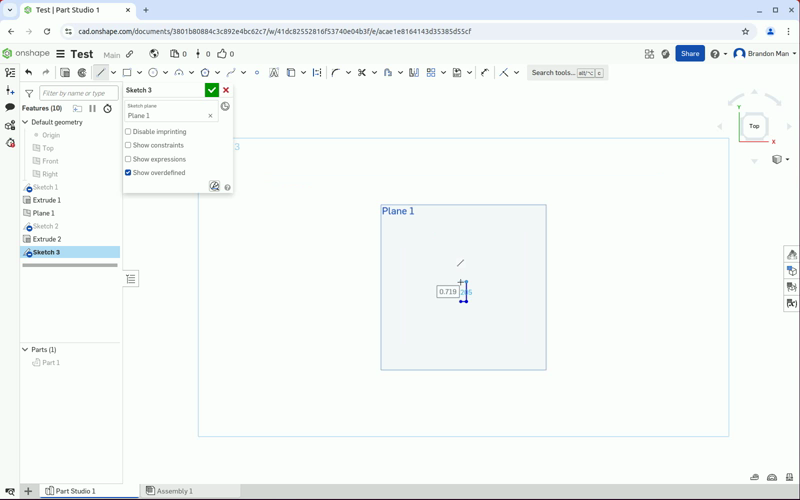
scroll(6)
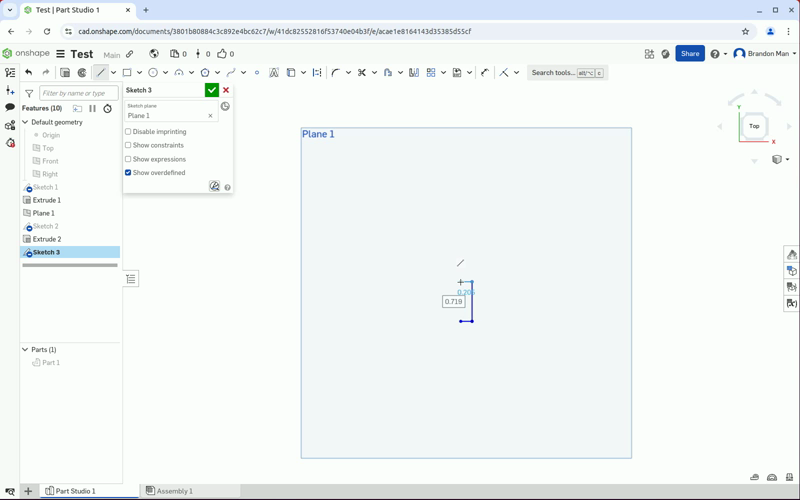
click(460, 281)
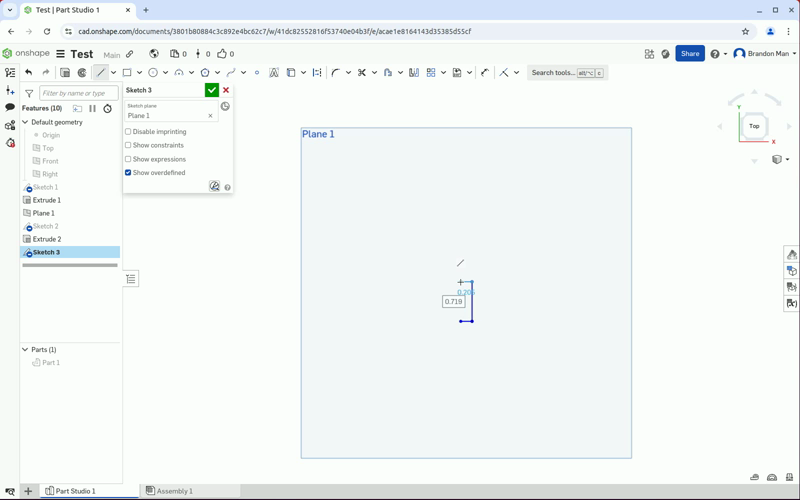
scroll(-6)
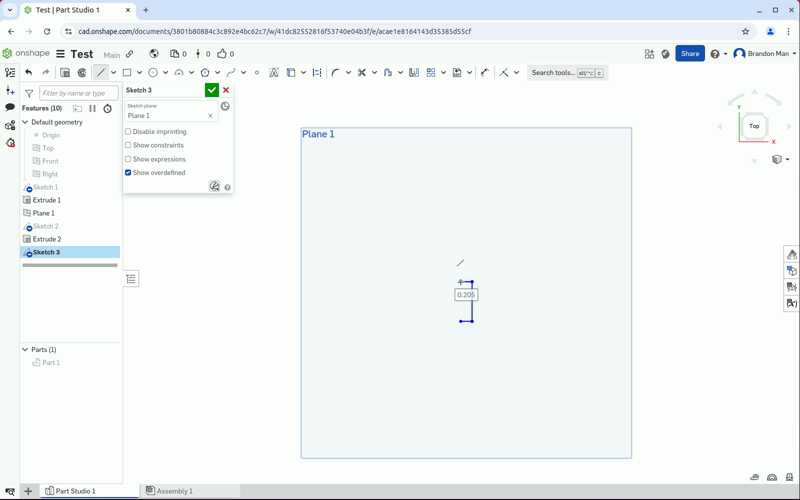
scroll(-6)
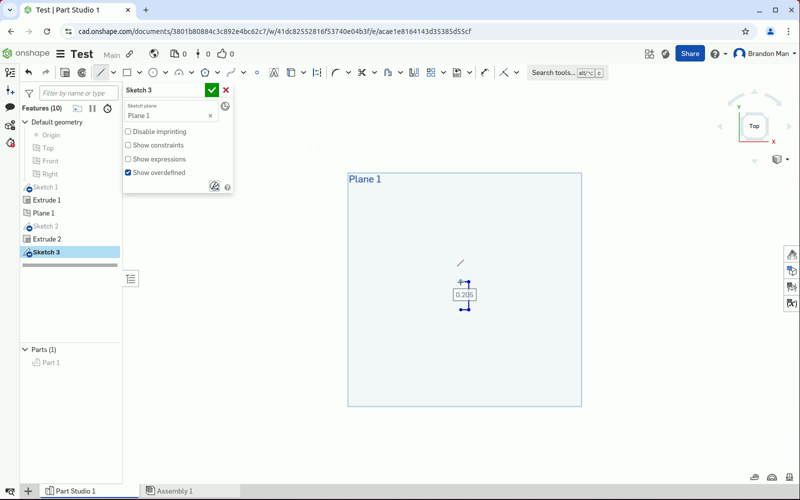
scroll(-6)
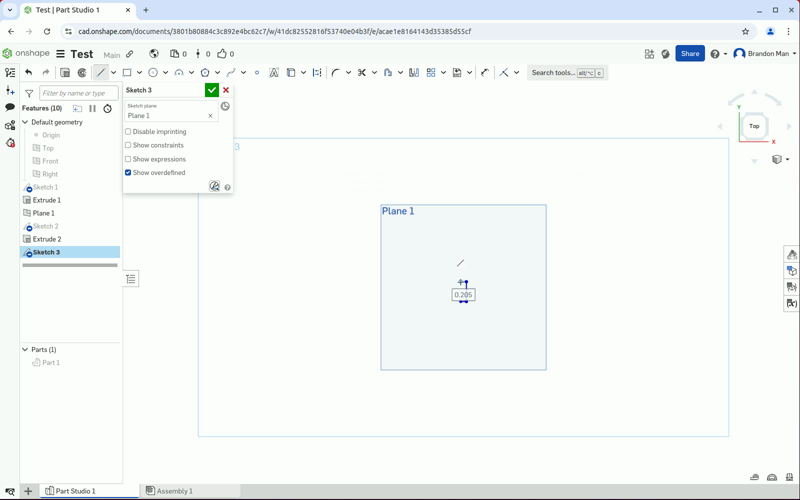
scroll(-6)
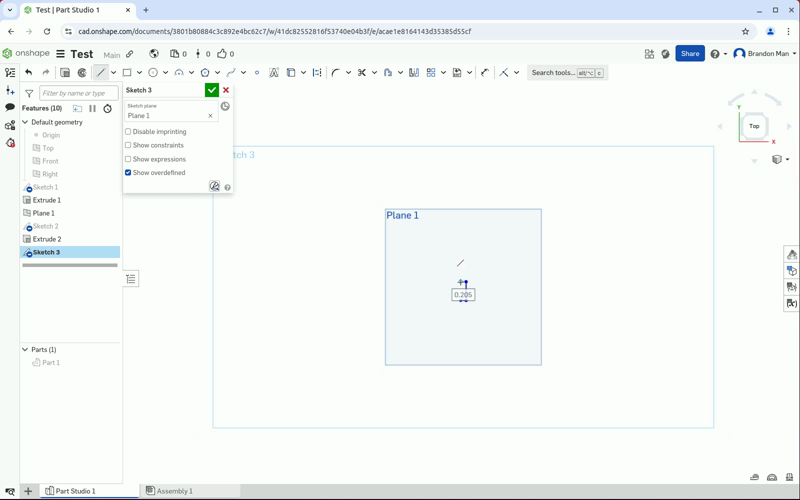
scroll(-6)
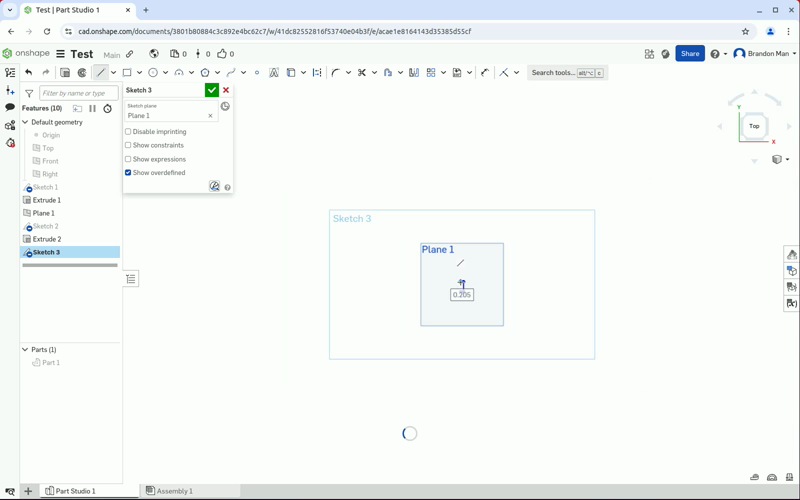
scroll(-6)
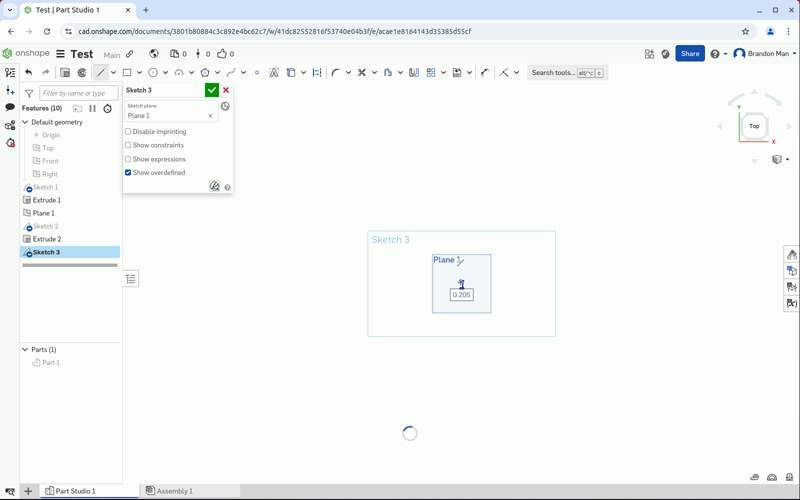
scroll(-6)
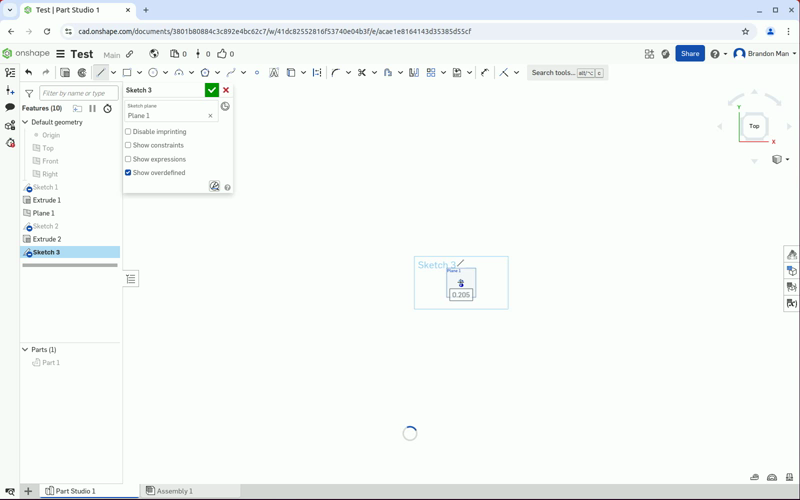
key_up(shift)
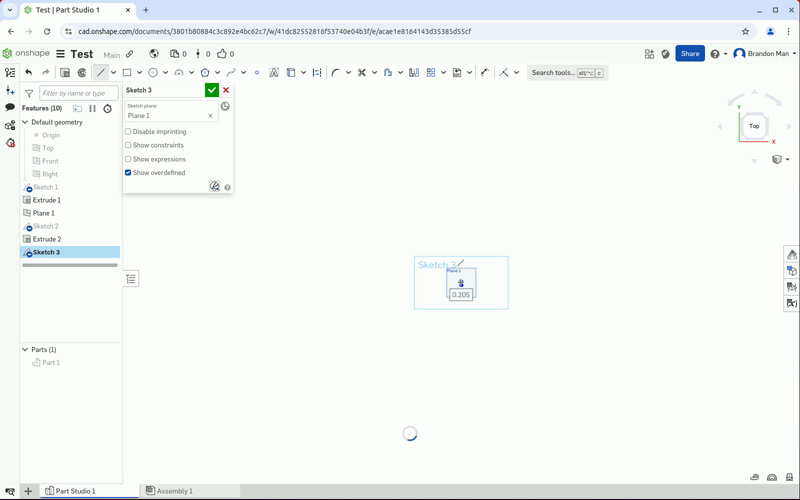
mouse_move(490, 281)
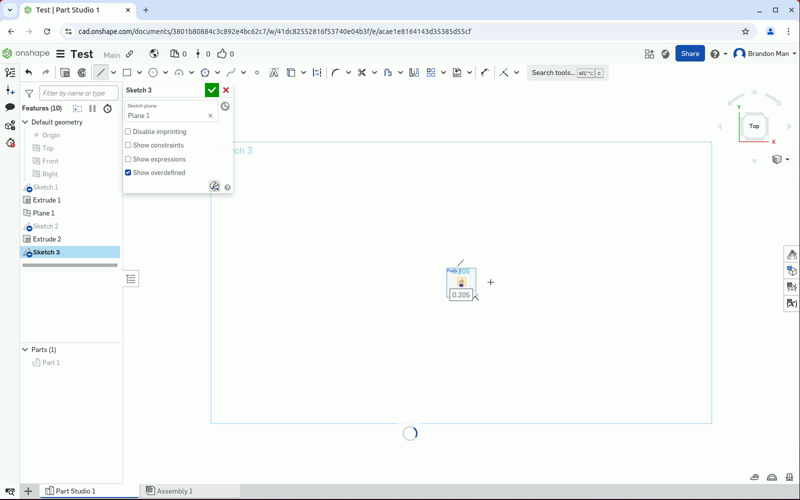
key_down(shift)
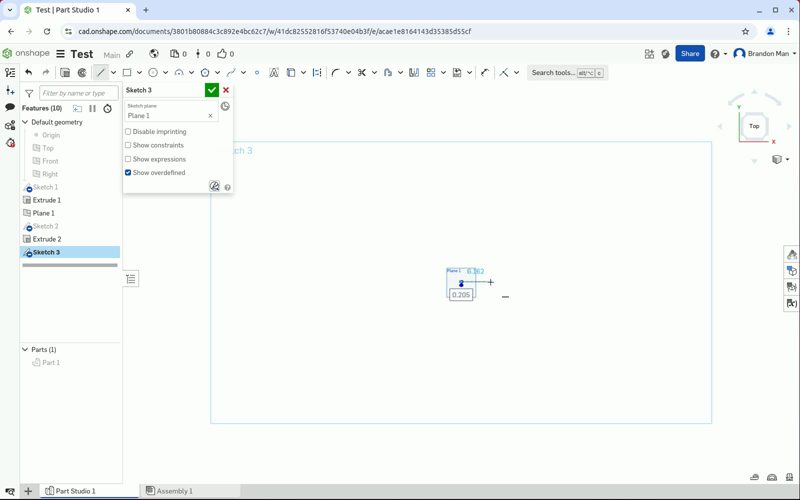
mouse_move(460, 285)
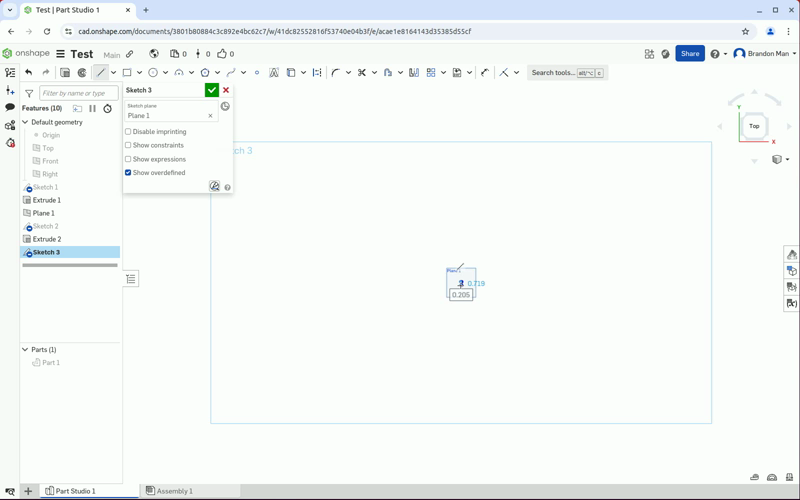
scroll(6)
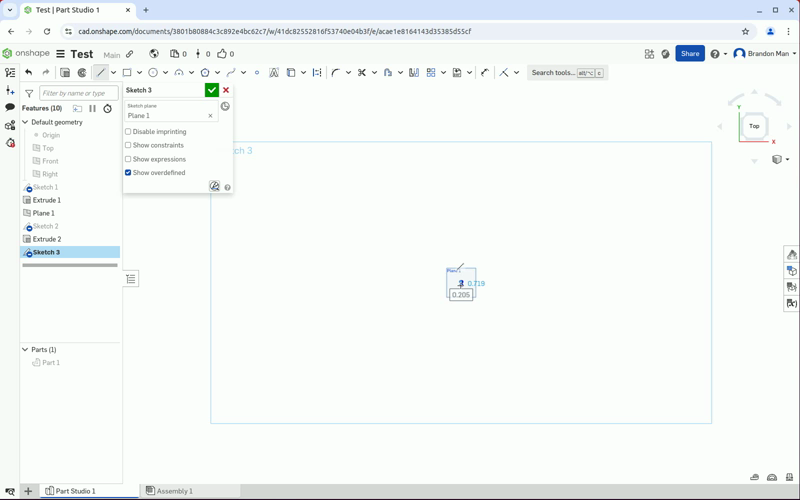
scroll(6)
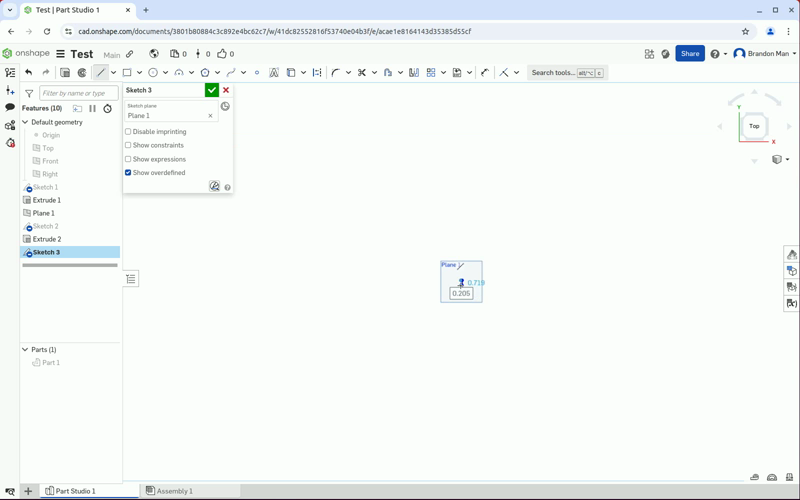
scroll(6)
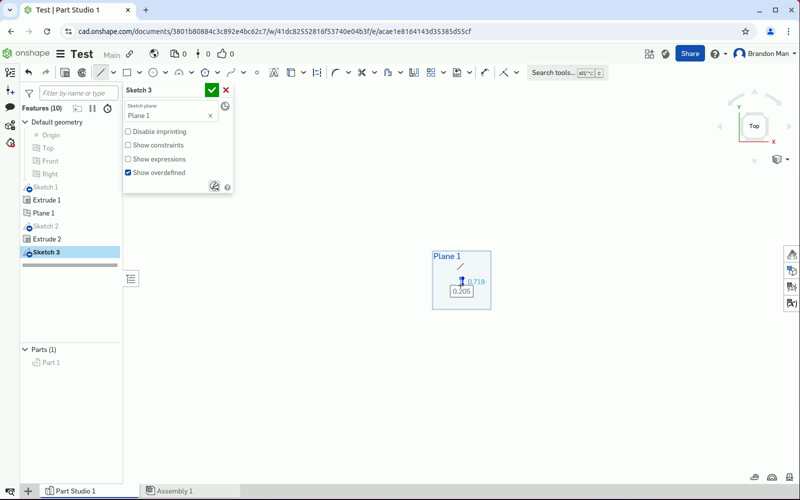
scroll(6)
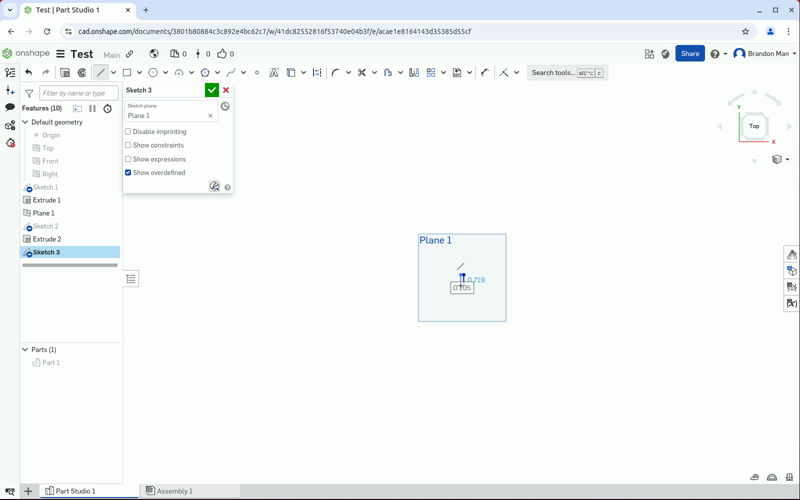
scroll(6)
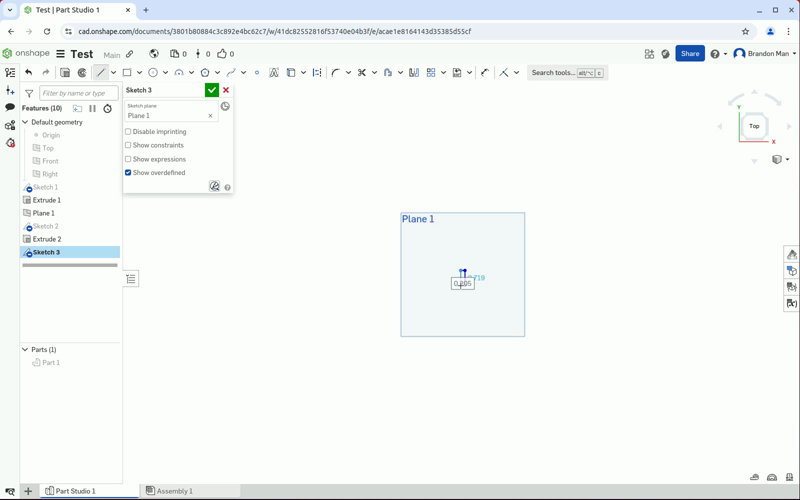
scroll(6)
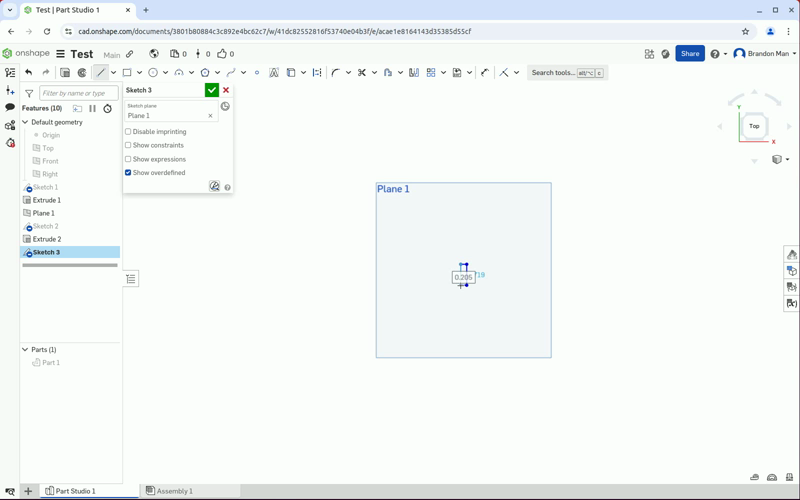
scroll(6)
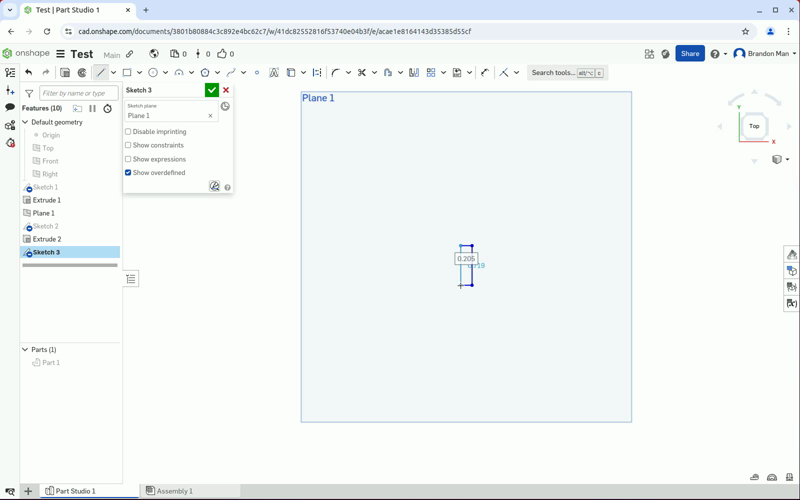
key_up(shift)
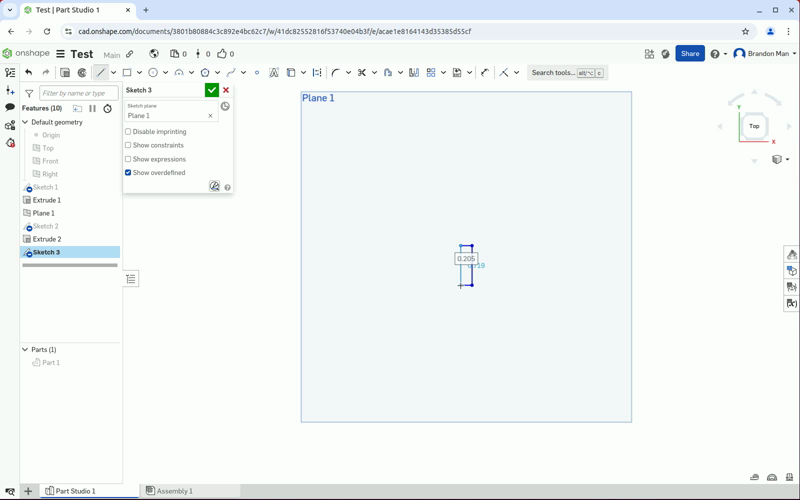
click(460, 285)
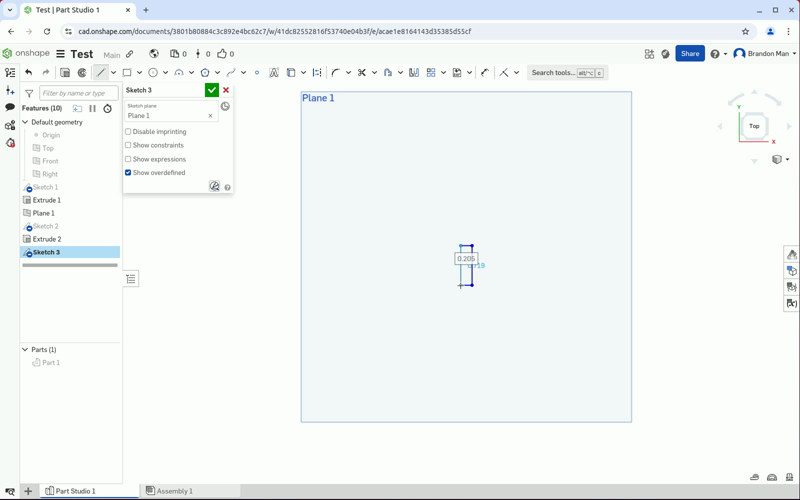
scroll(-6)
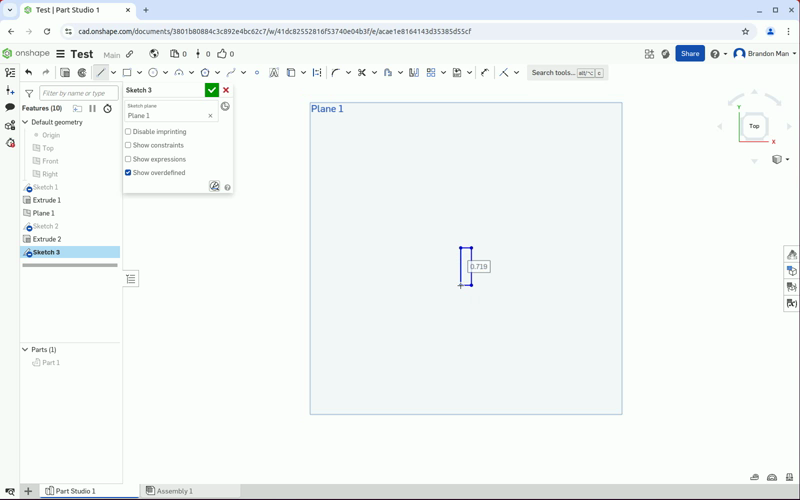
scroll(-6)
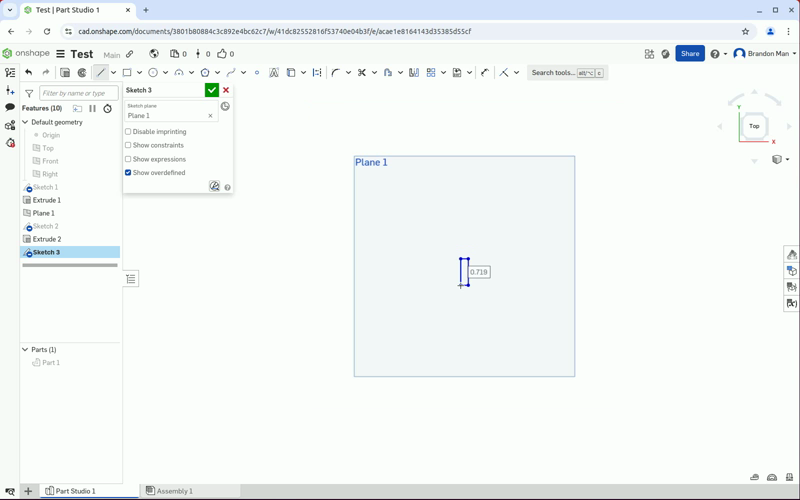
scroll(-6)
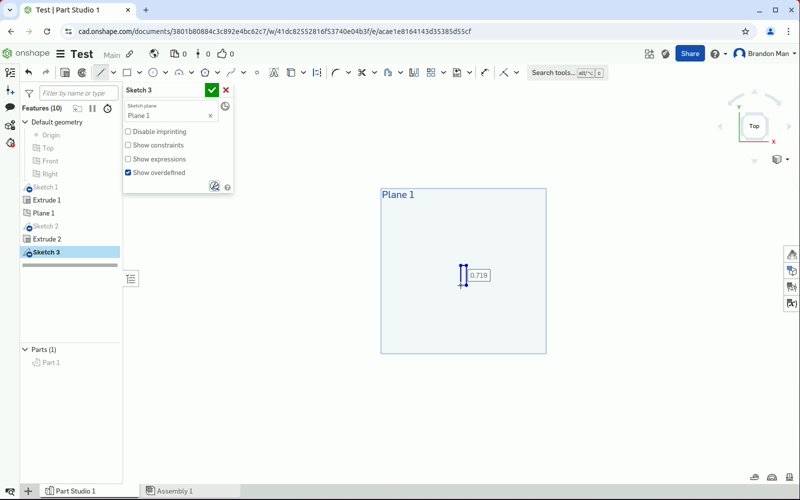
scroll(-6)
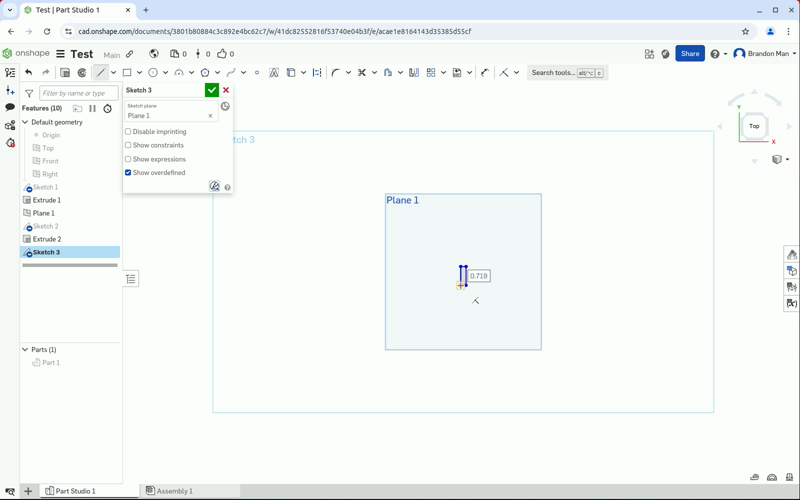
scroll(-6)
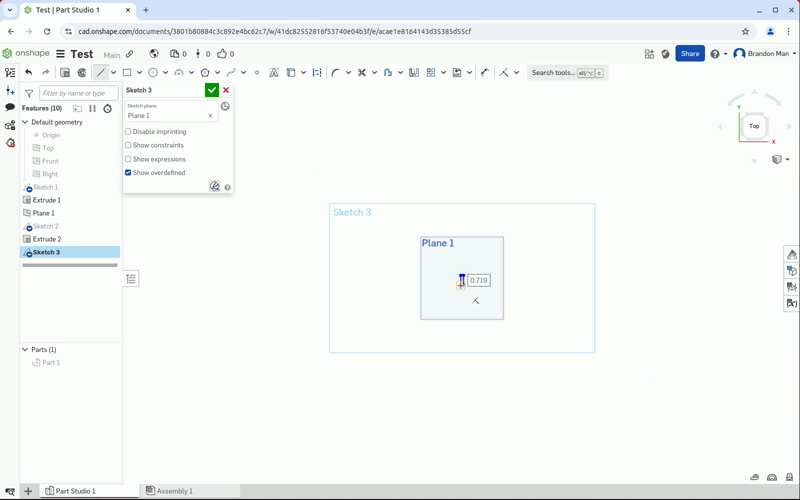
scroll(-6)
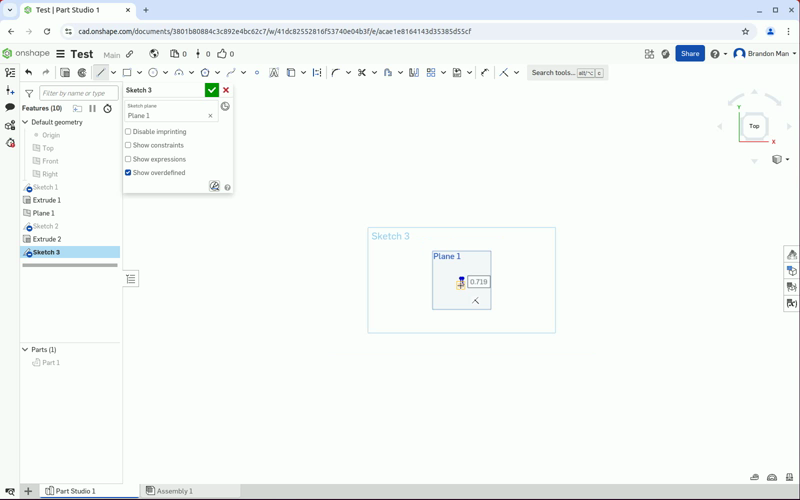
scroll(-6)
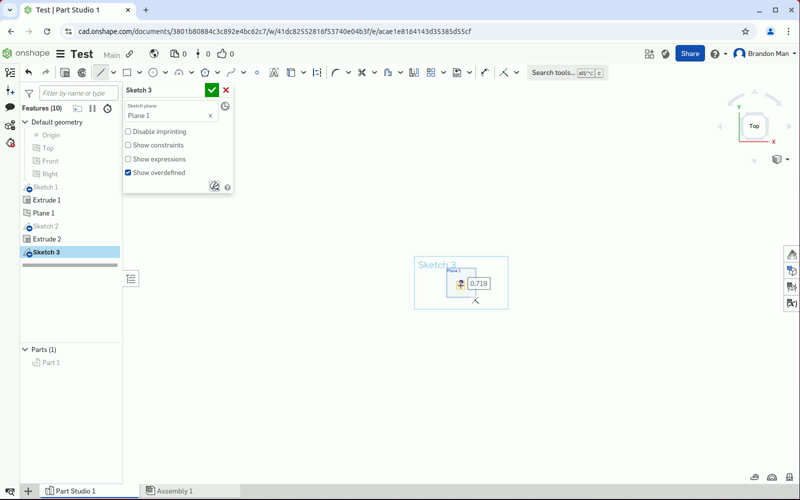
key(esc)
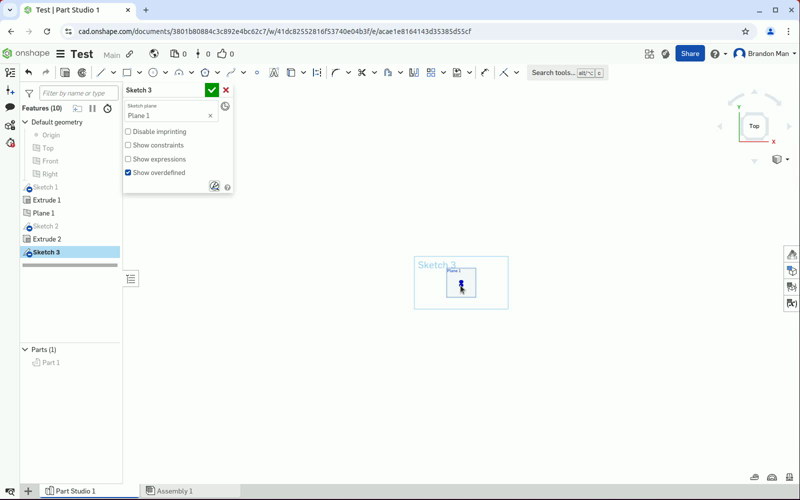
mouse_move(461, 282)
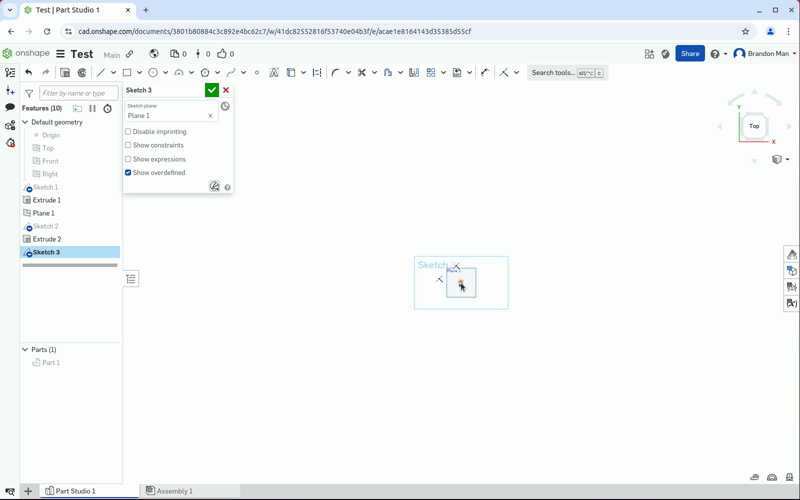
scroll(6)
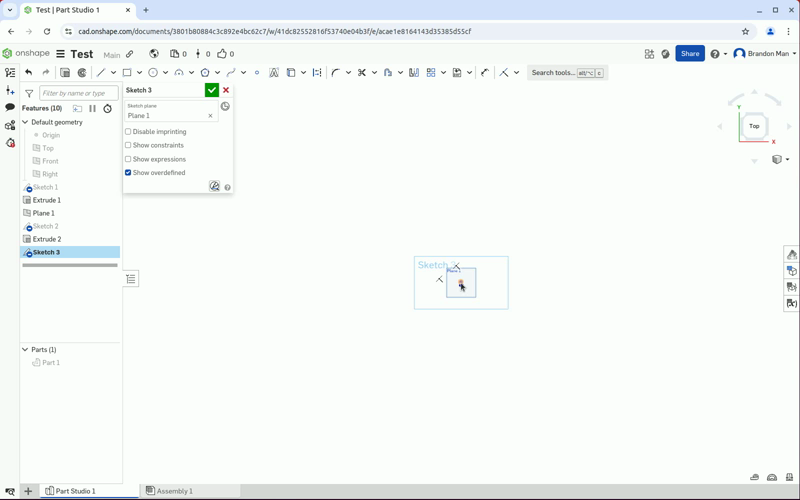
scroll(6)
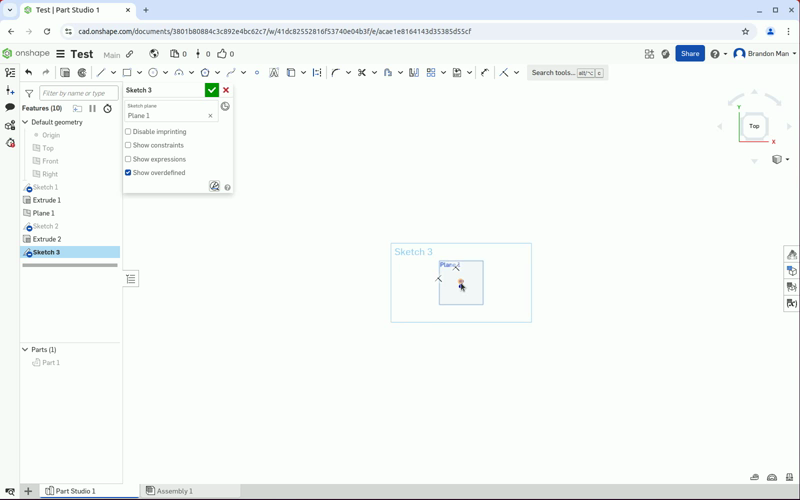
scroll(6)
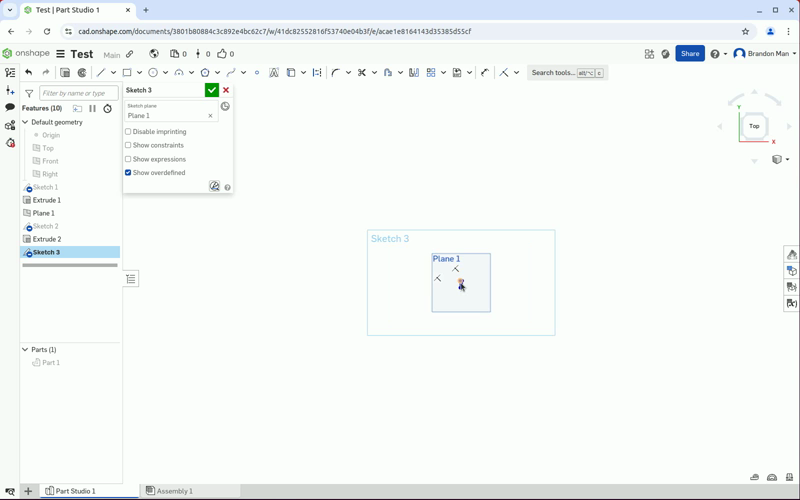
scroll(6)
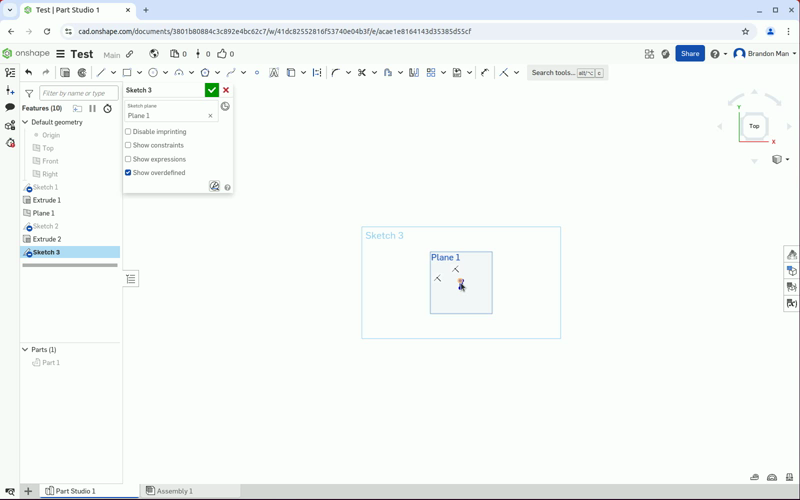
scroll(6)
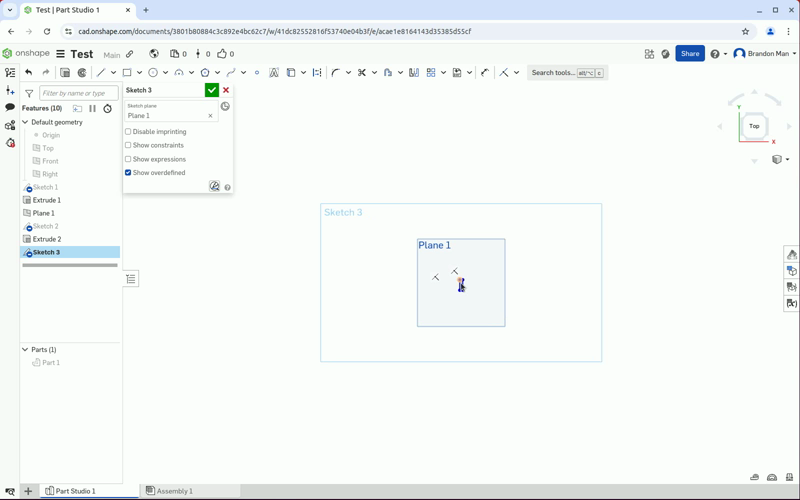
scroll(6)
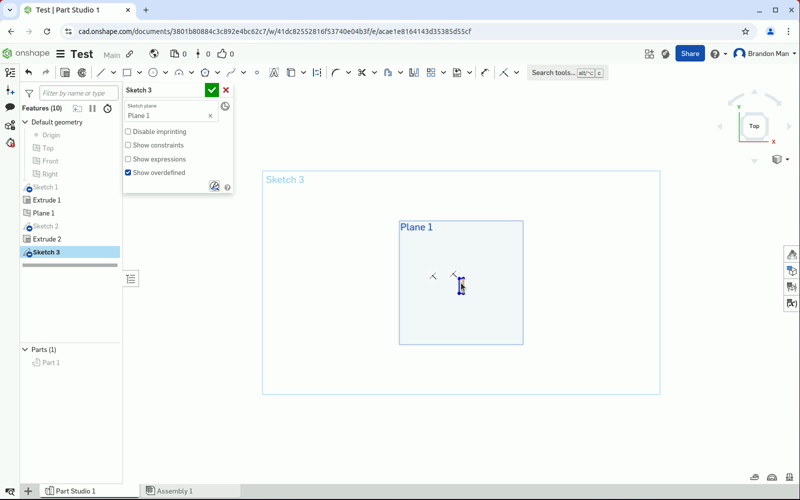
scroll(6)
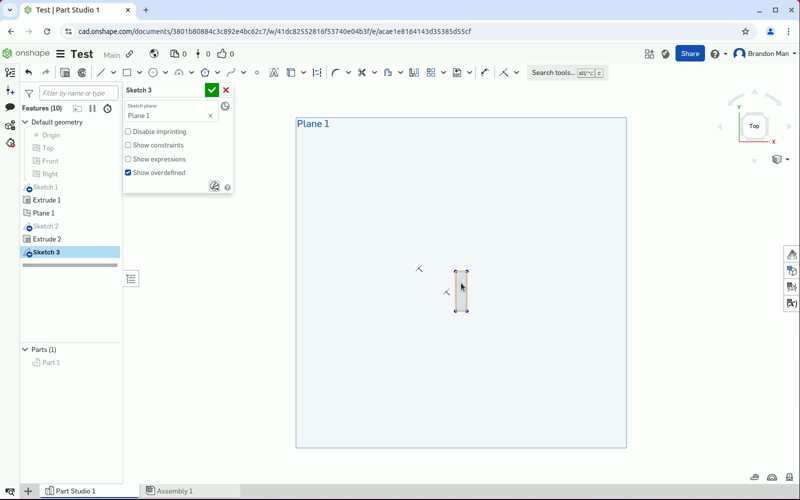
click(461, 282)
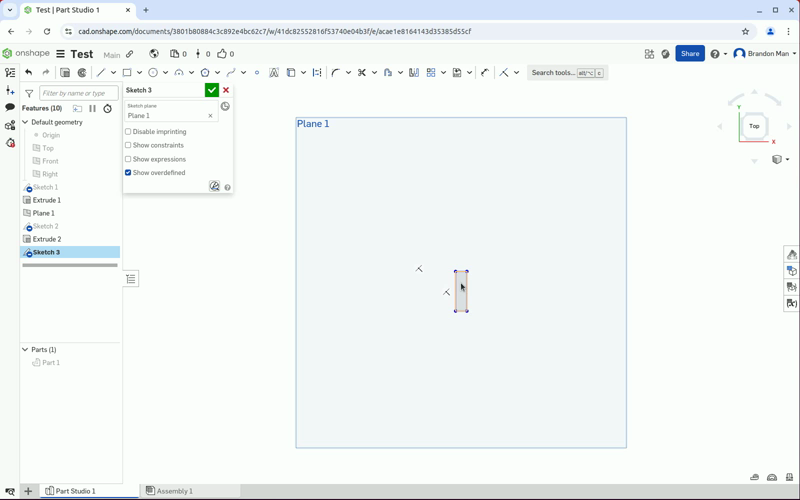
scroll(-6)
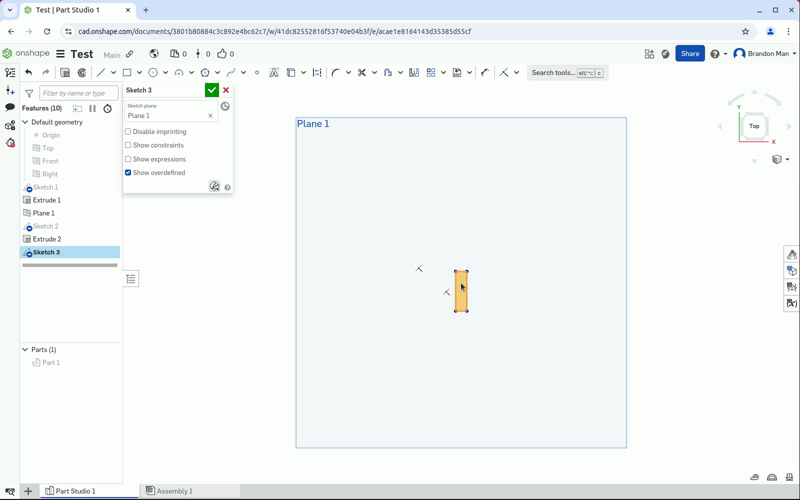
scroll(-6)
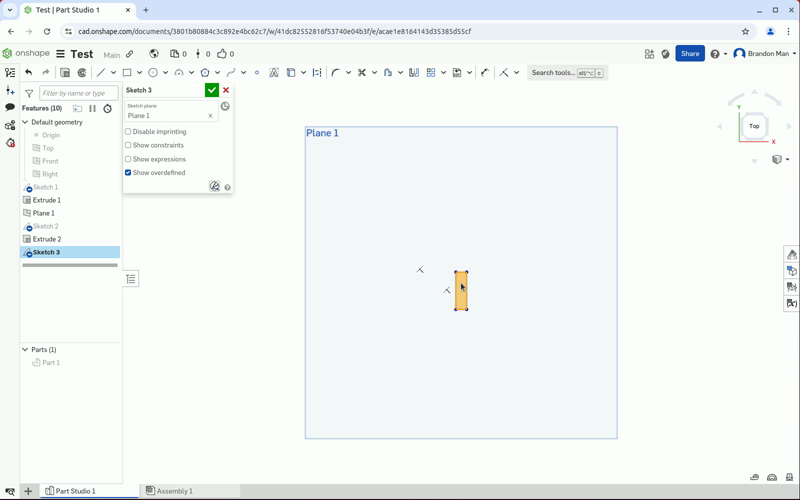
scroll(-6)
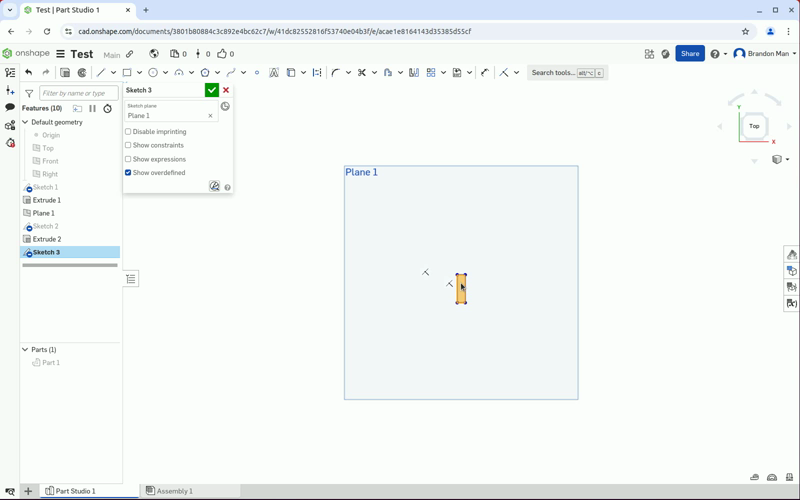
scroll(-6)
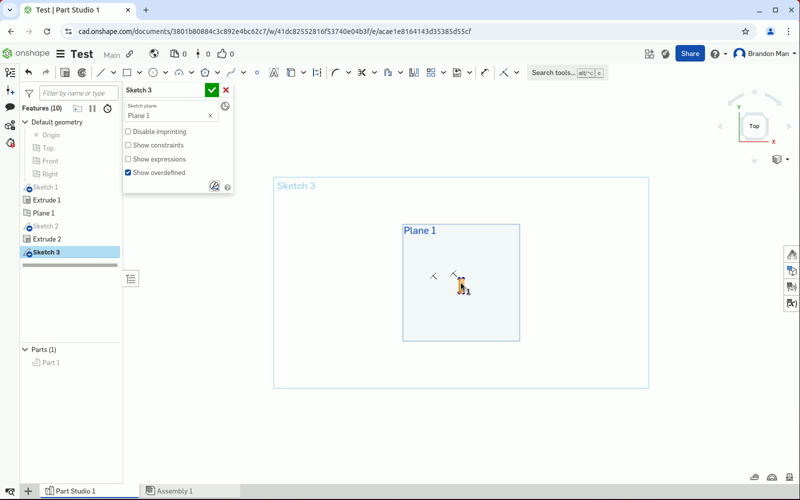
scroll(-6)
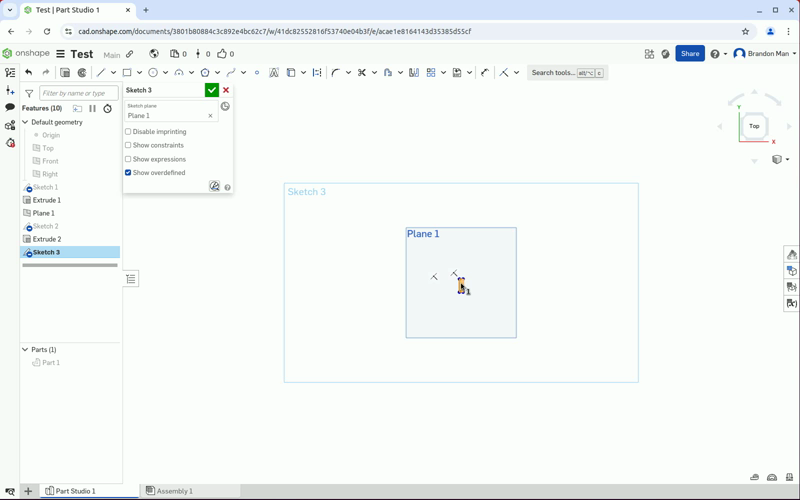
scroll(-6)
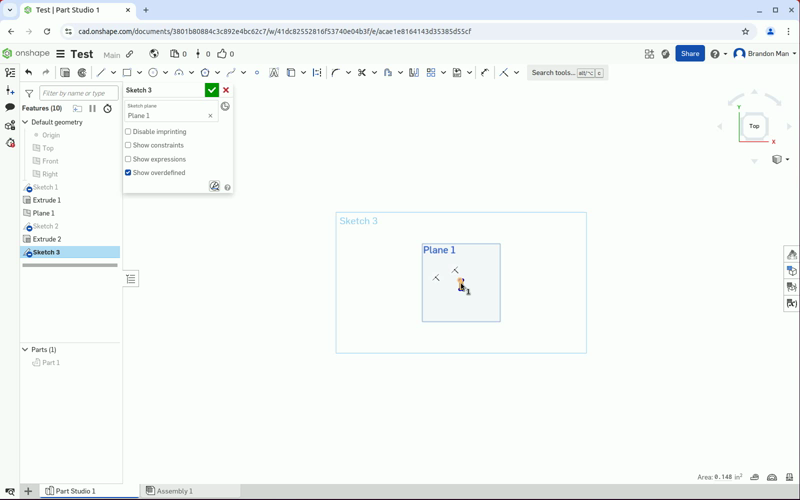
scroll(-6)
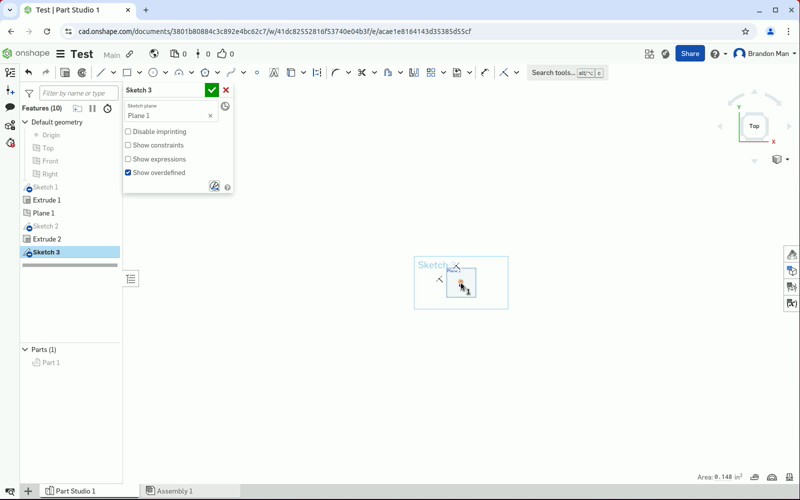
mouse_move(73, 352)
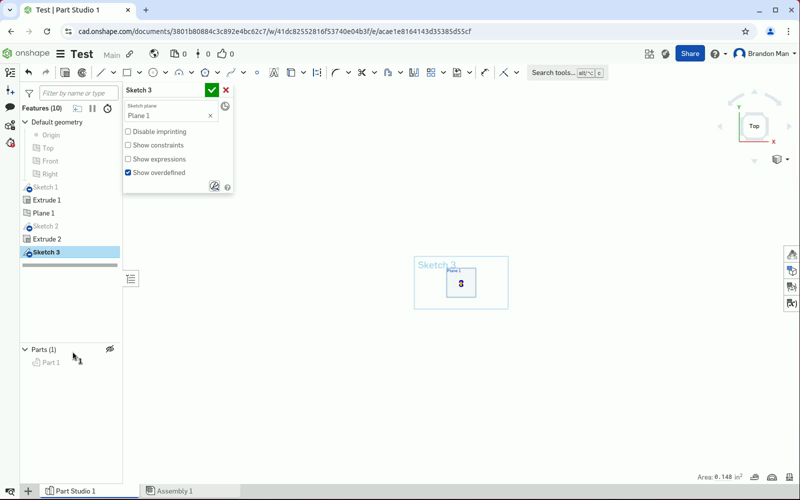
key(shift+y)
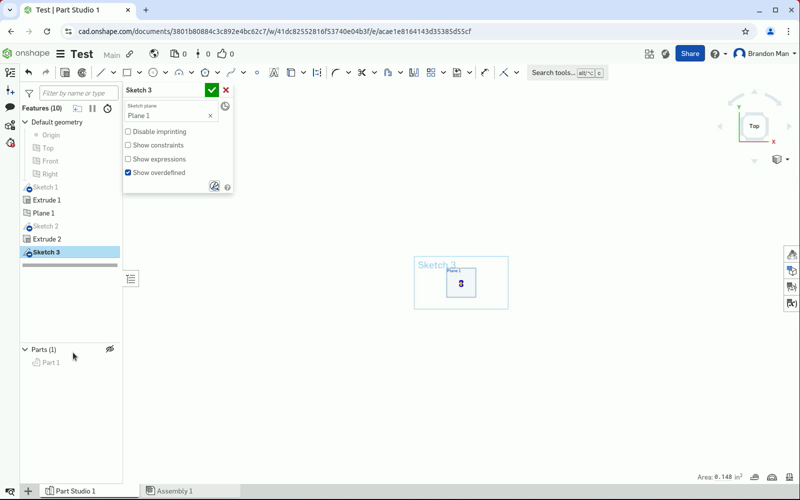
key(shift+e)
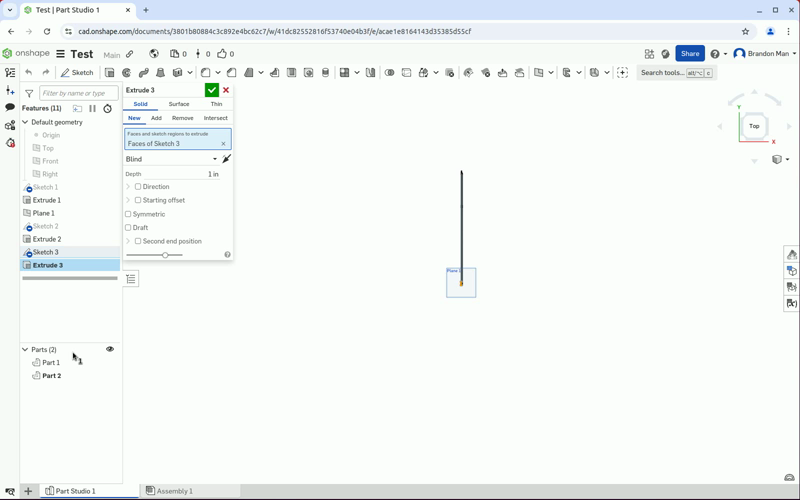
mouse_move(143, 106)
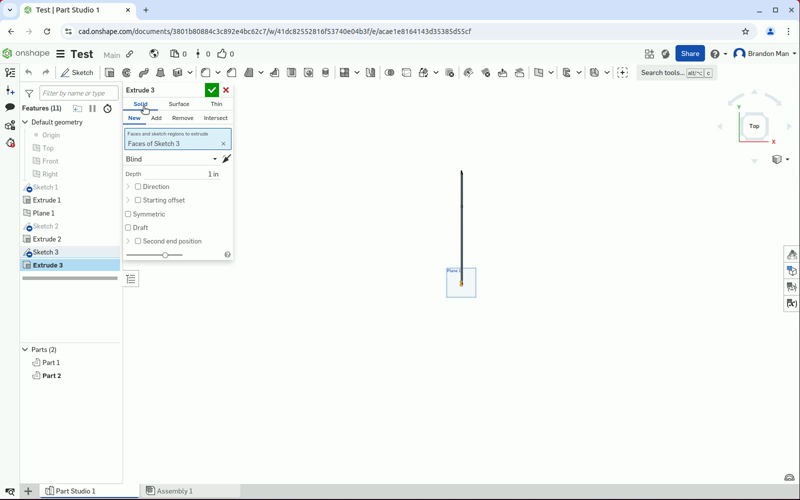
click(143, 106)
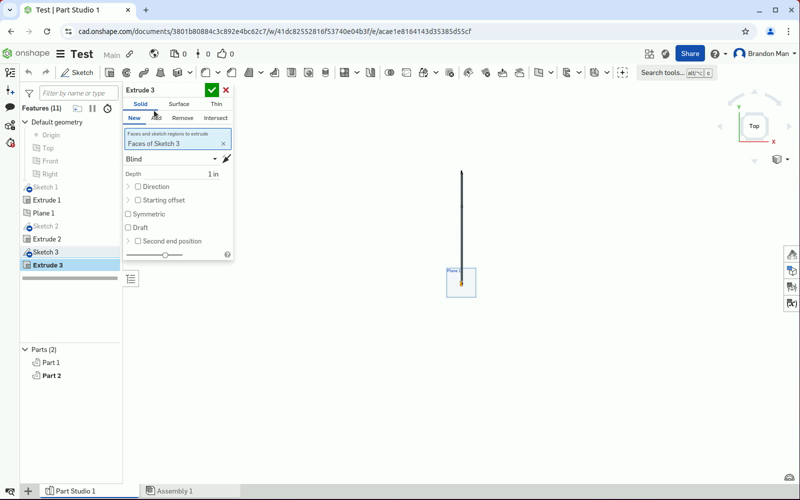
mouse_move(186, 120)
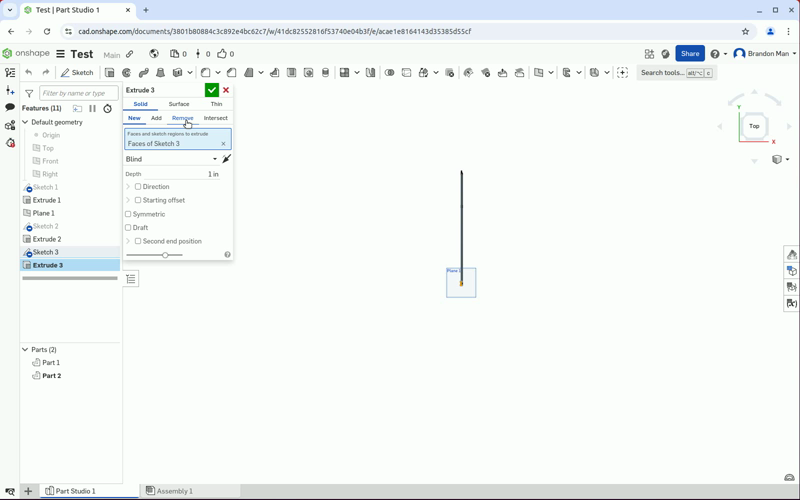
click(186, 120)
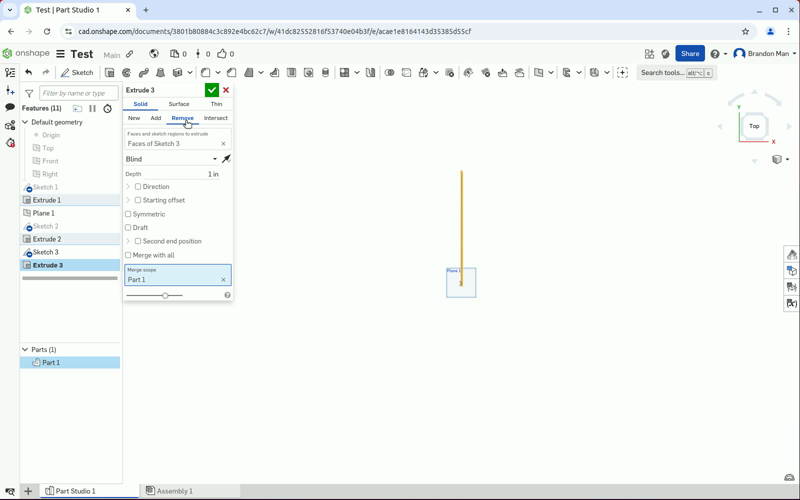
key(tab, 4)
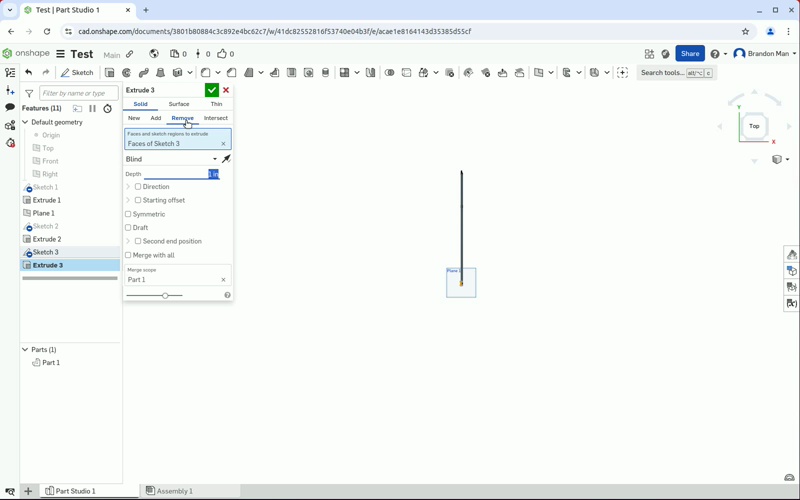
text(1.204)
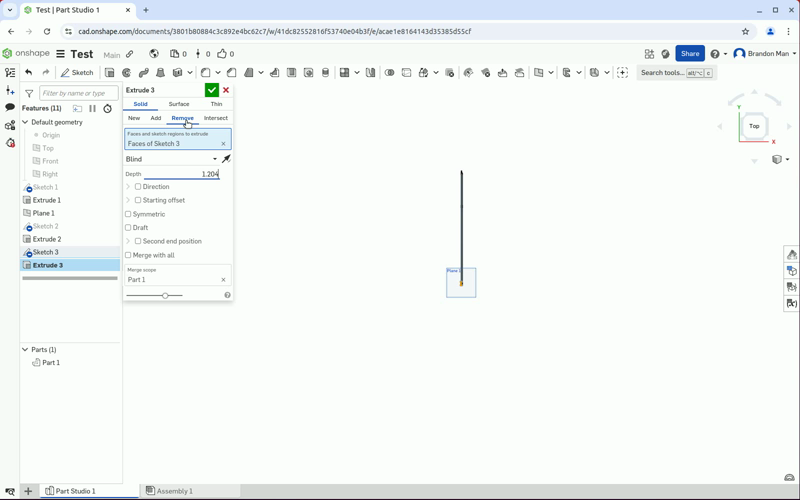
key(tab, 6)
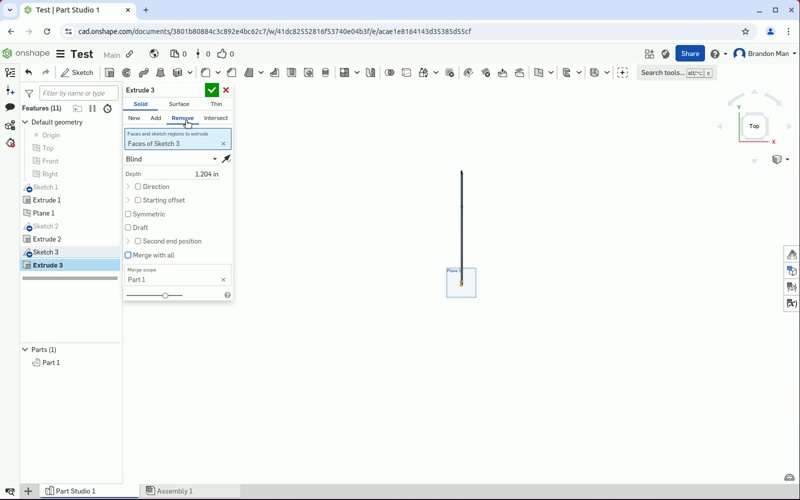
key(space)
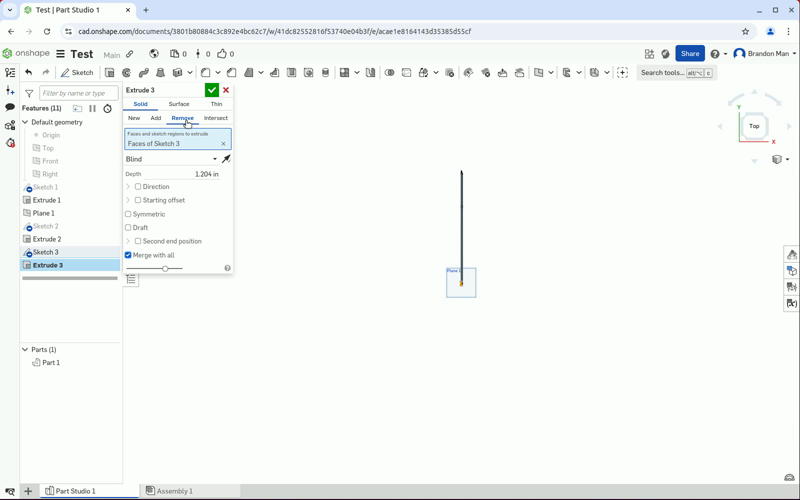
key(enter)
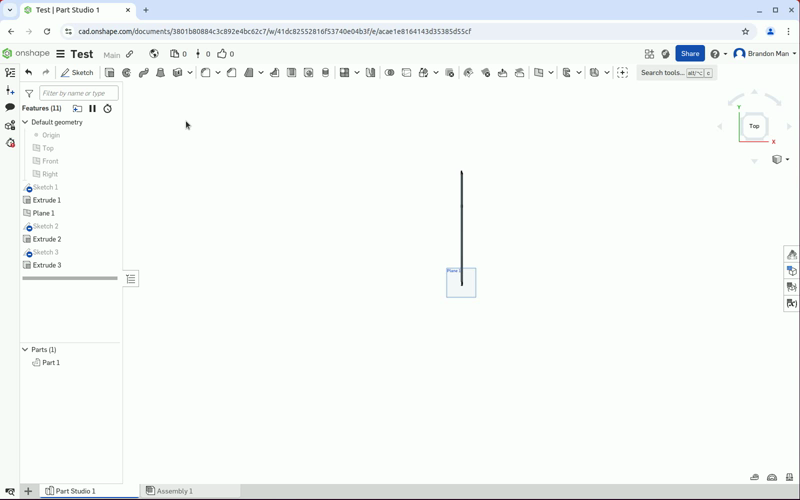
key(shift+h)
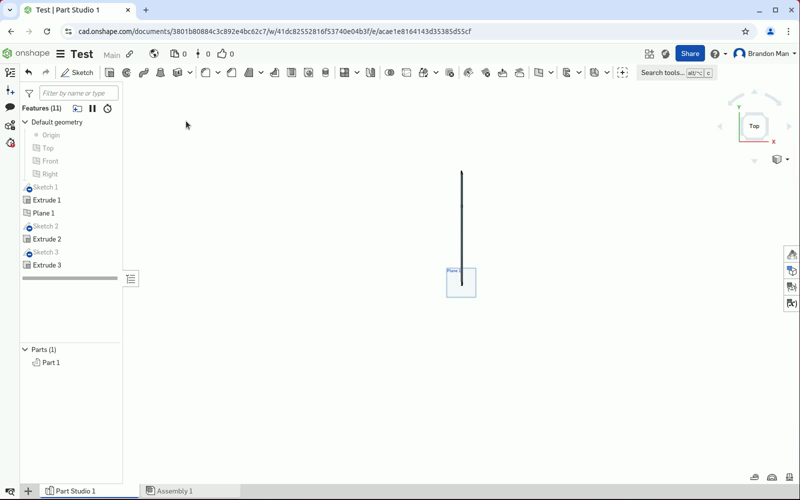
key(shift+h)
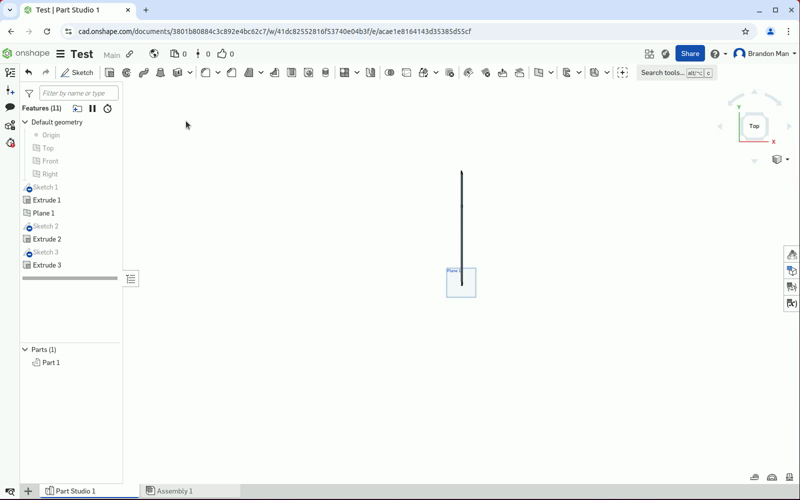
mouse_move(73, 189)
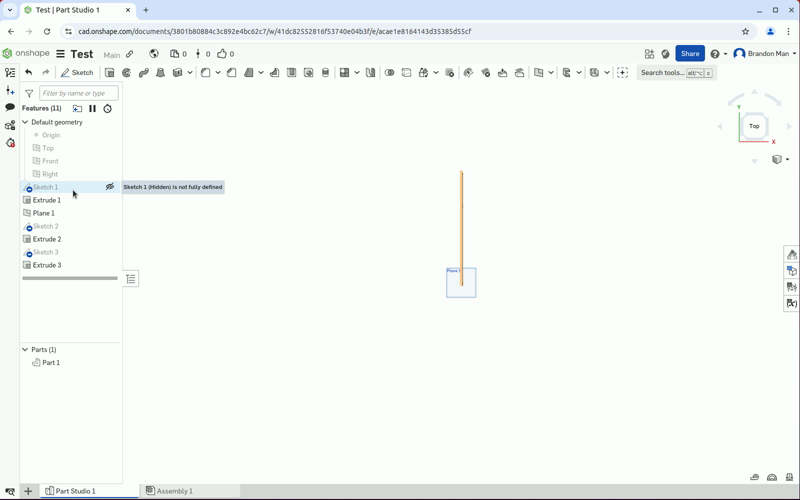
click(73, 189)
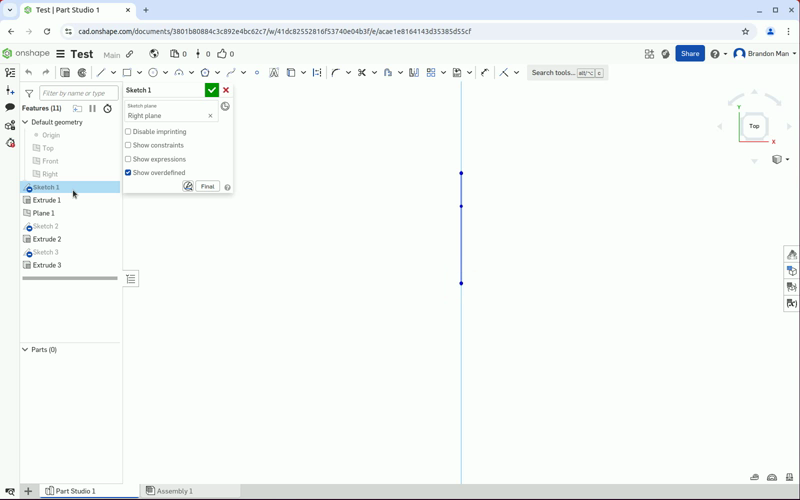
mouse_move(229, 92)
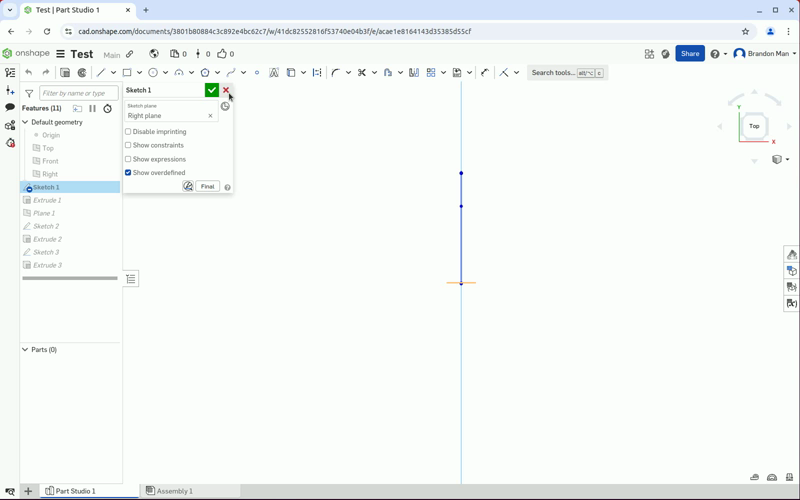
click(229, 92)
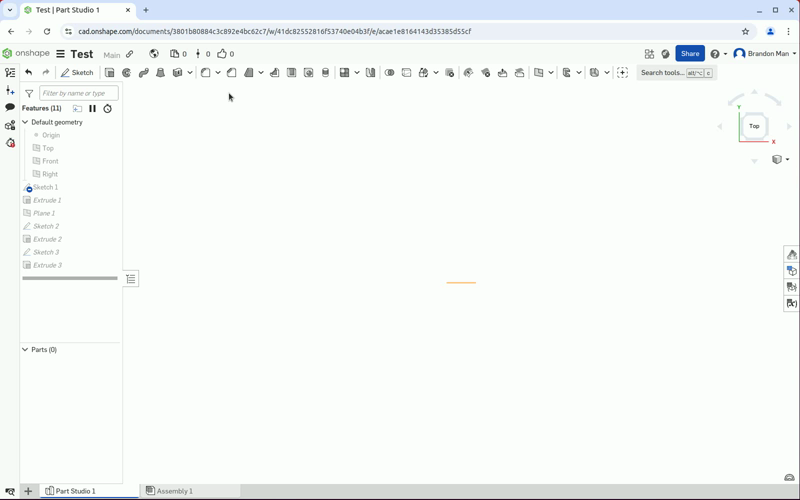
key(shift+s)
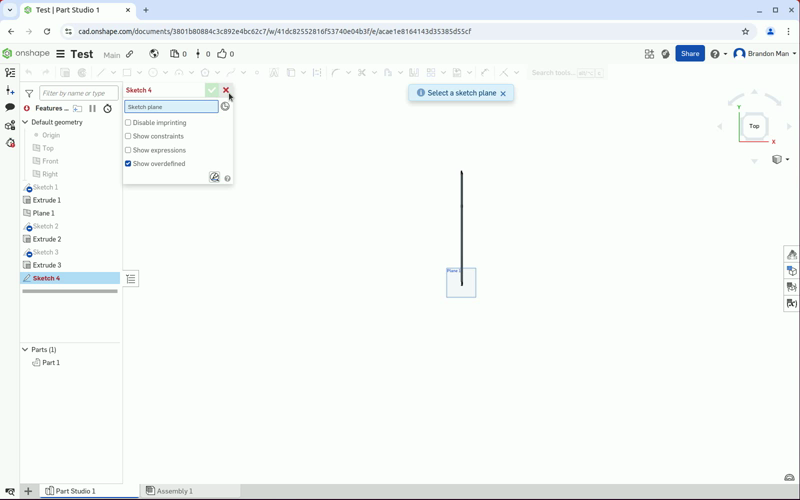
mouse_move(73, 215)
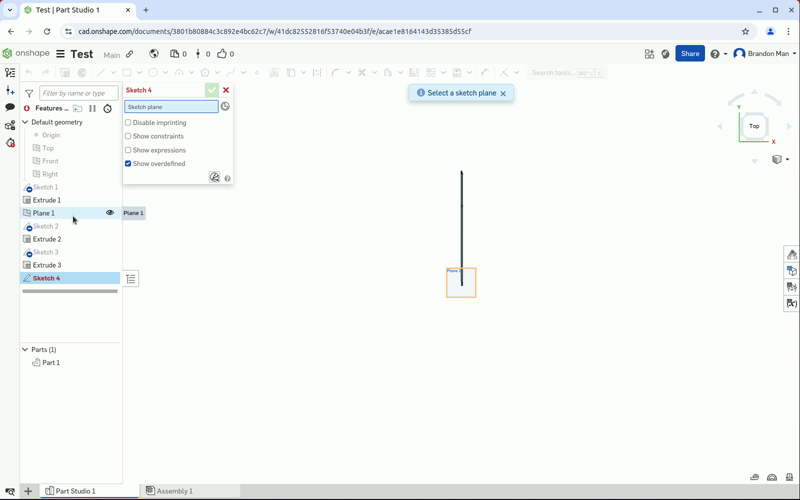
click(73, 215)
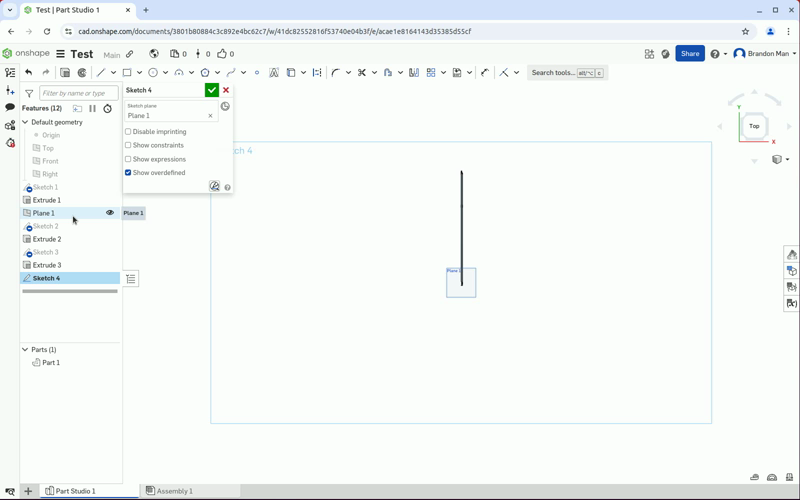
mouse_move(73, 352)
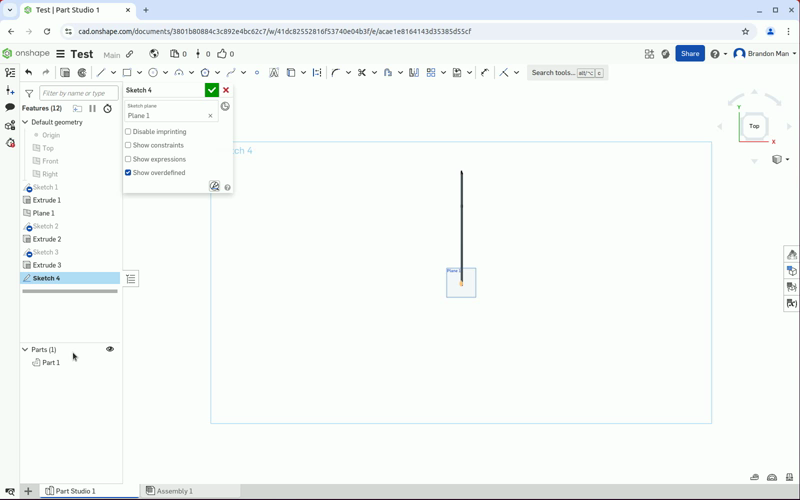
key(y)
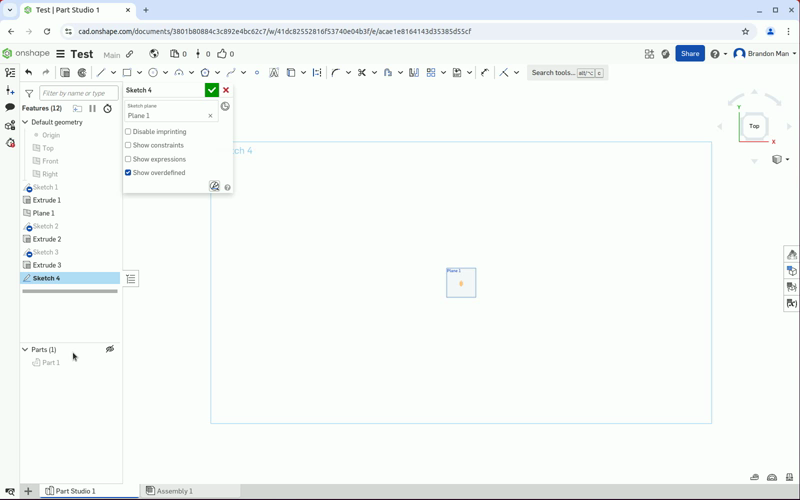
key(l)
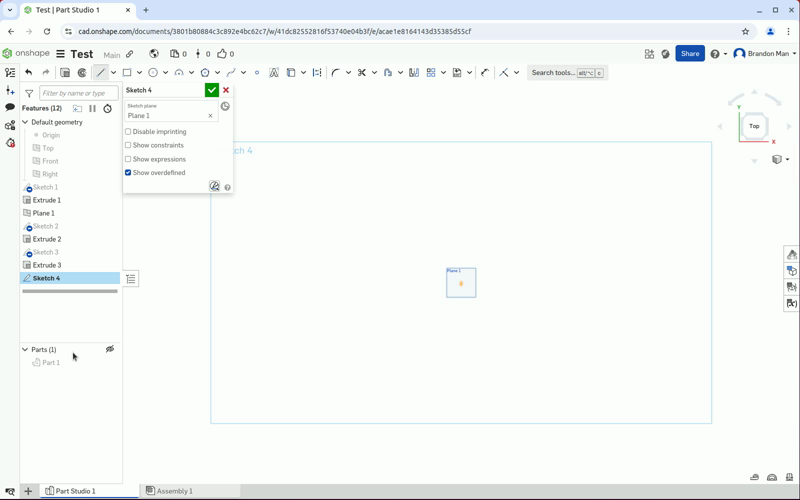
key_down(shift)
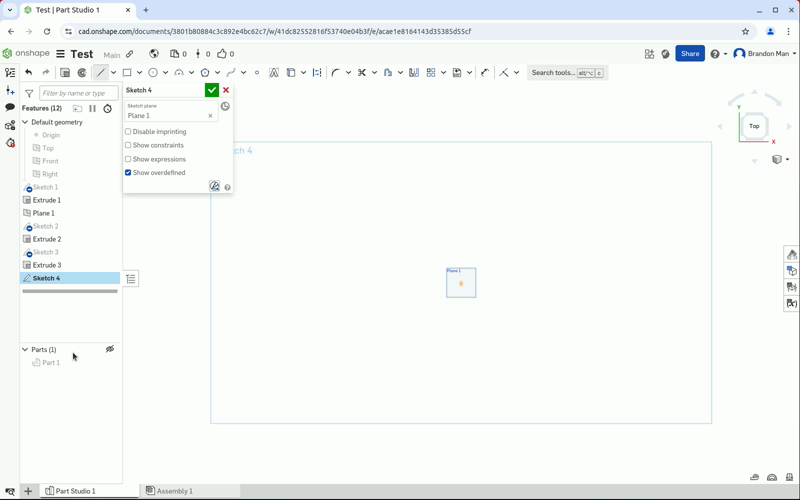
mouse_move(461, 211)
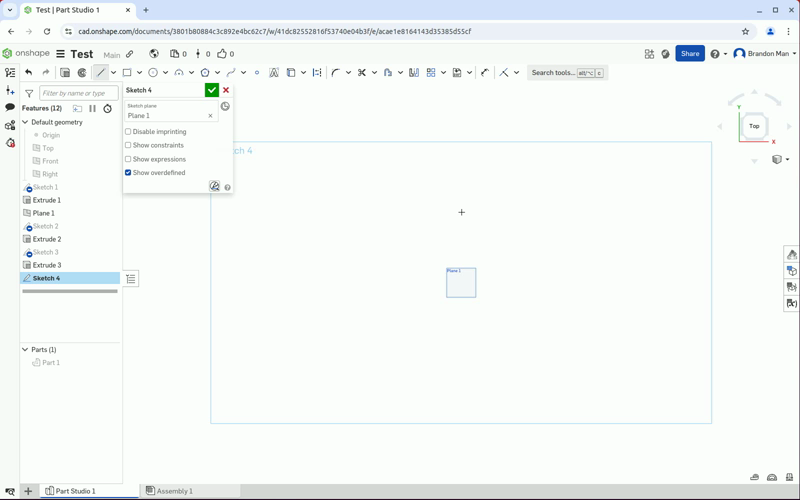
click(461, 211)
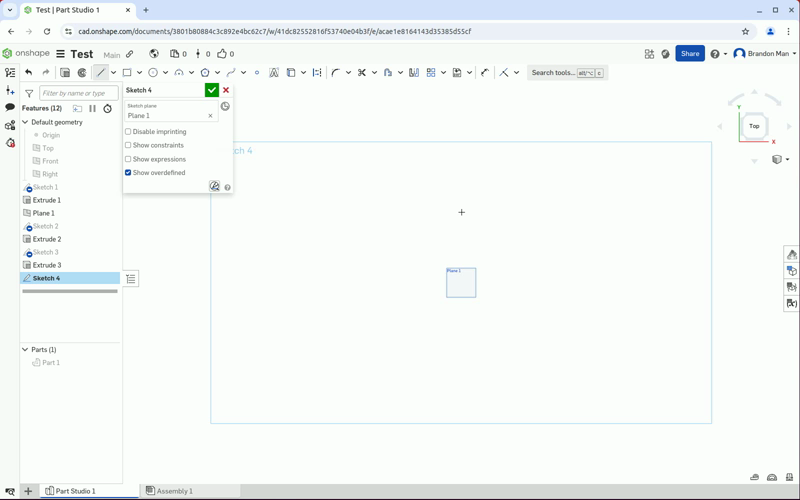
key_up(shift)
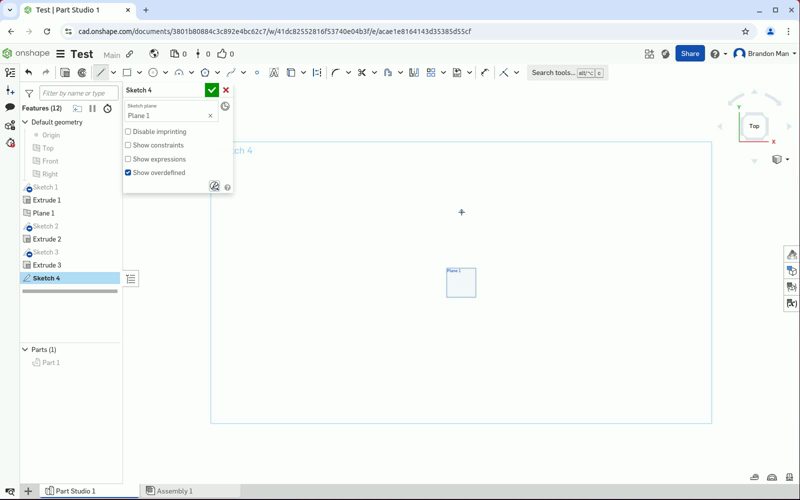
key_down(shift)
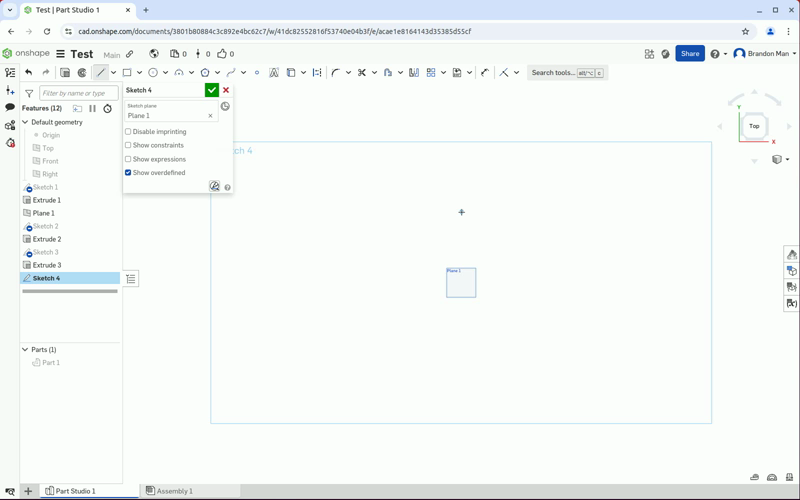
mouse_move(462, 271)
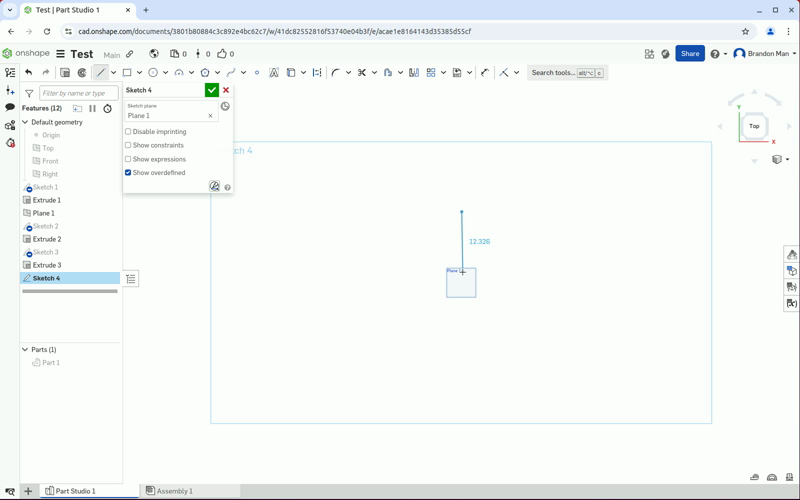
click(462, 271)
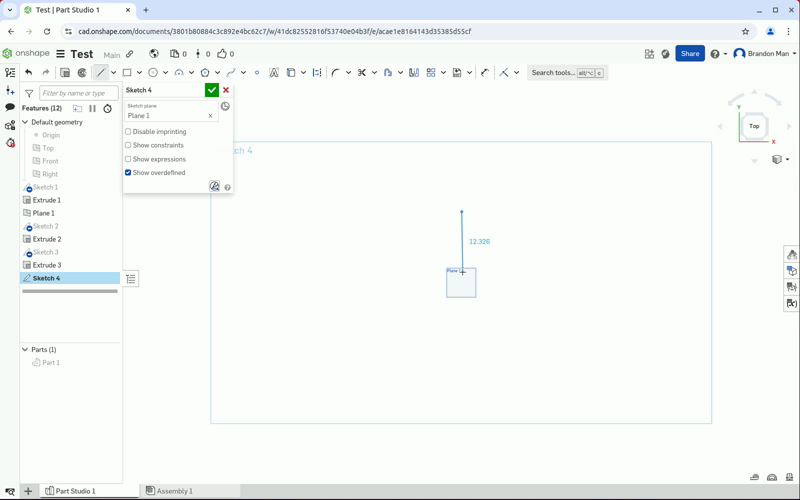
key_up(shift)
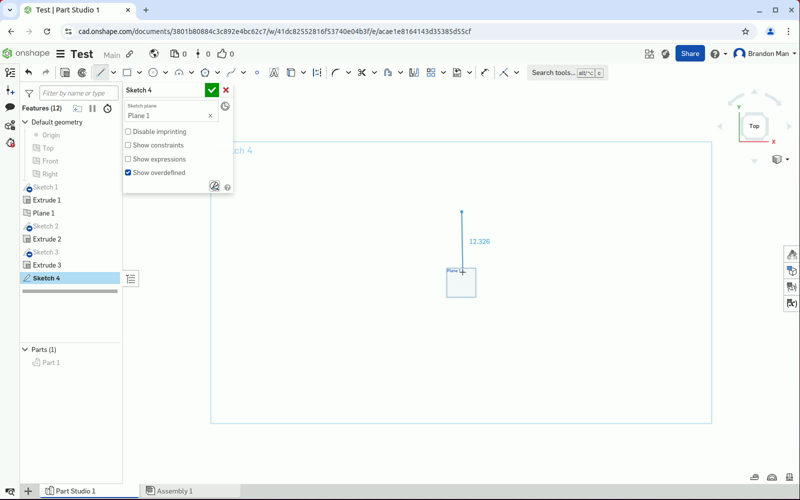
key_down(shift)
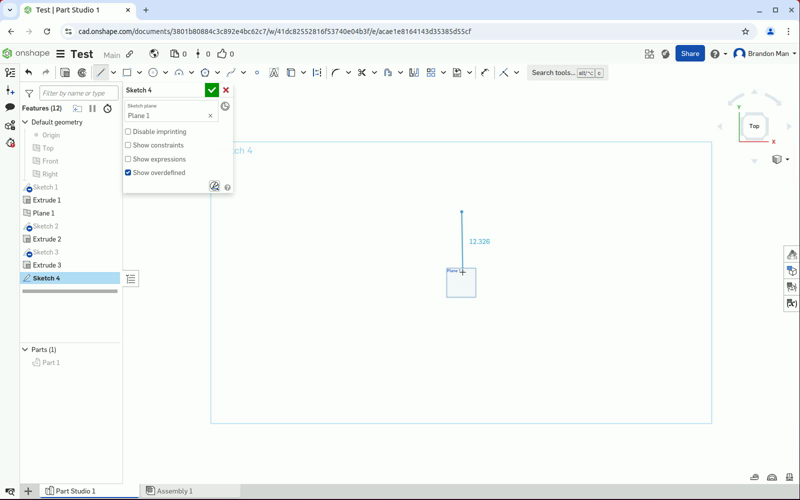
mouse_move(462, 171)
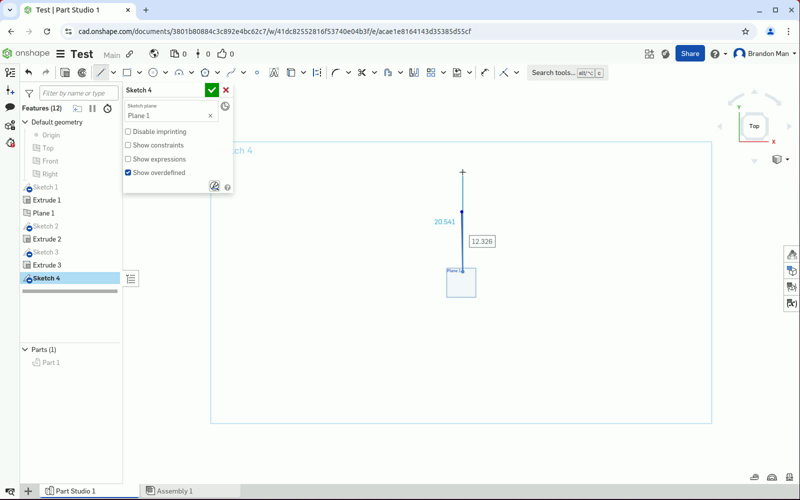
click(462, 171)
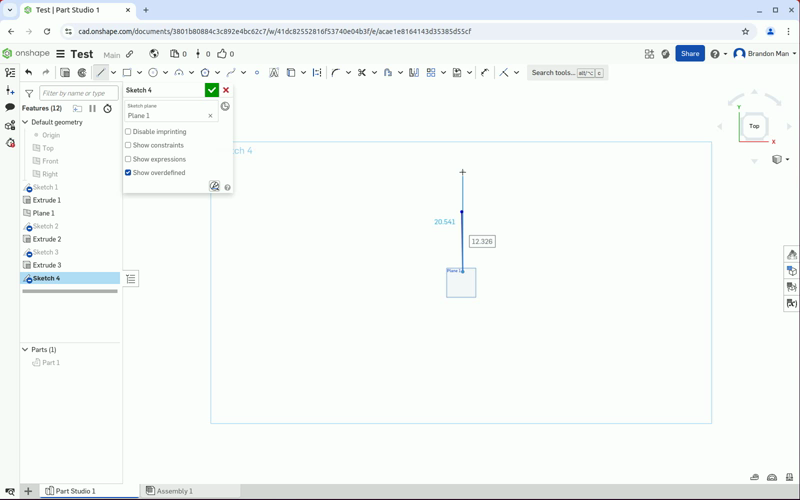
key_up(shift)
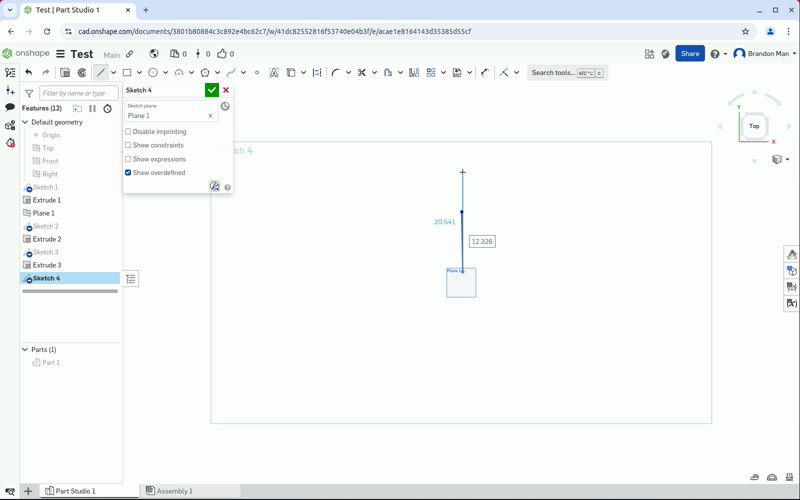
key_down(shift)
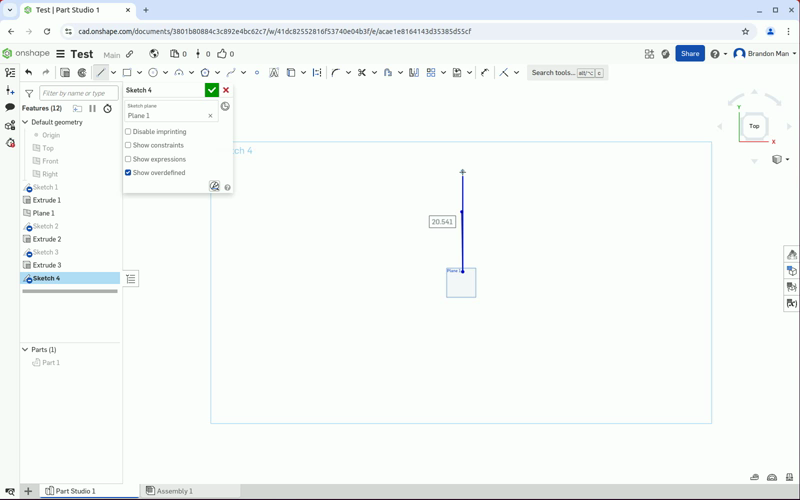
mouse_move(492, 171)
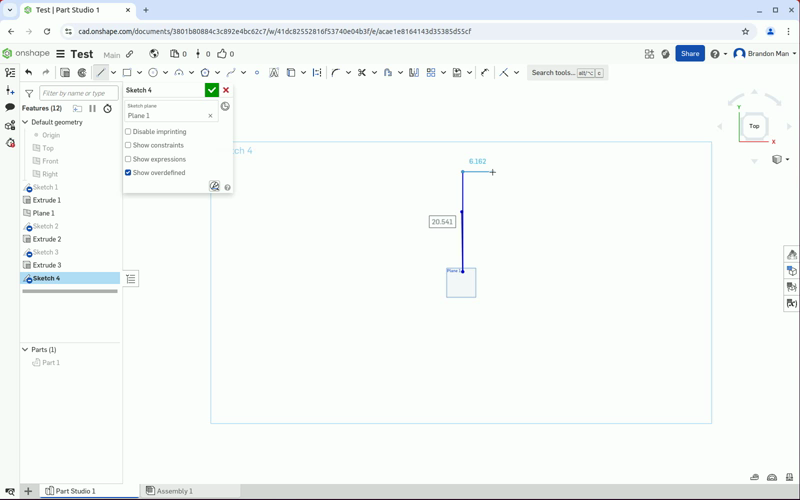
mouse_move(461, 171)
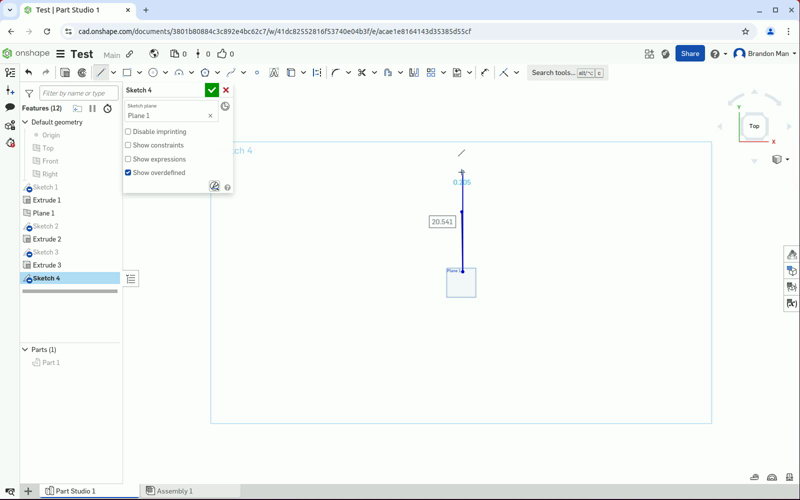
scroll(6)
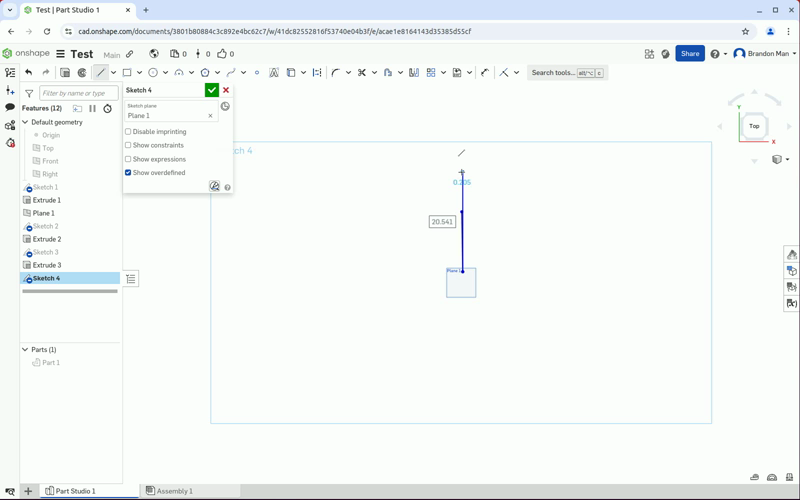
scroll(6)
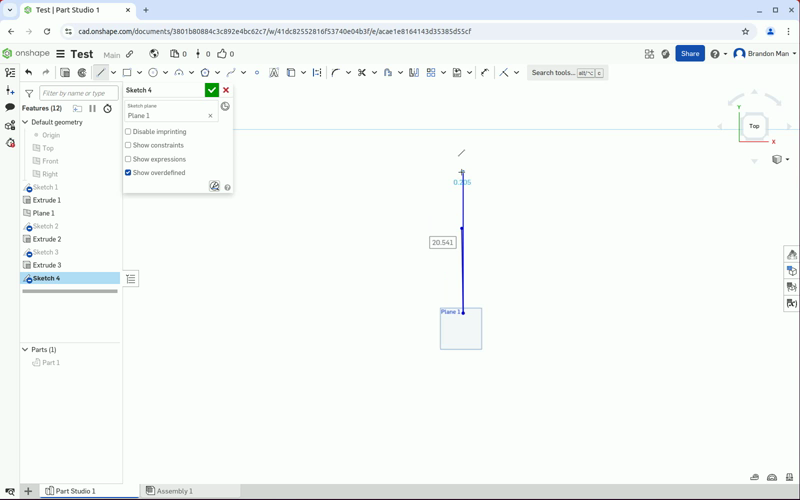
scroll(6)
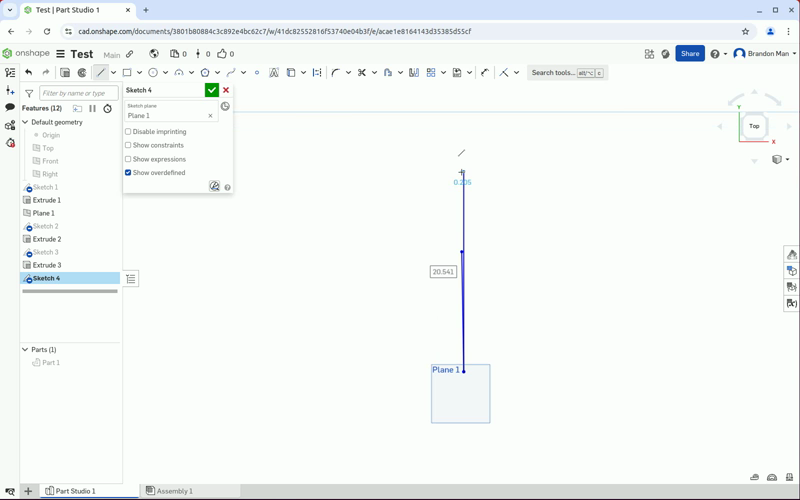
scroll(6)
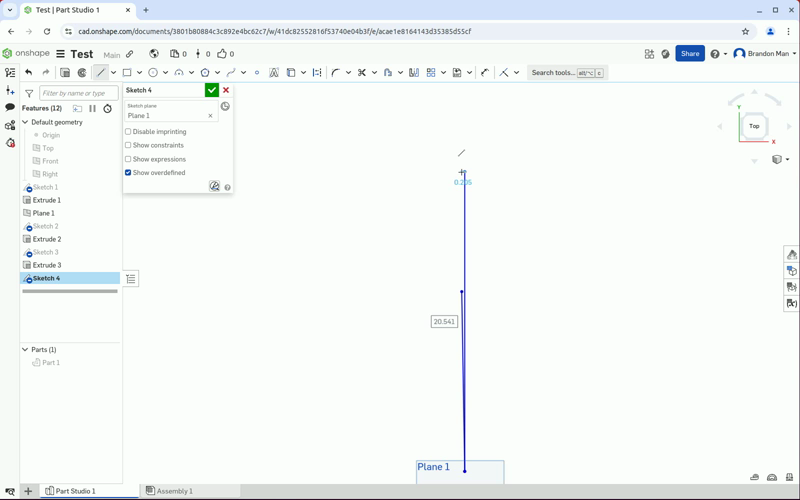
scroll(6)
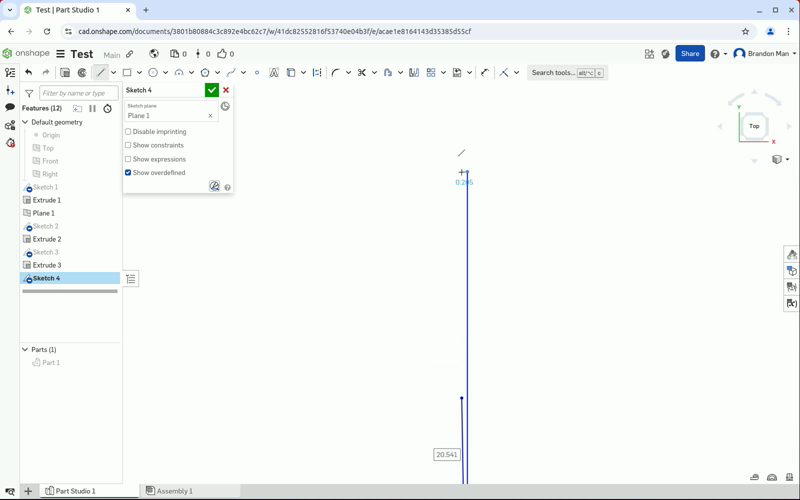
scroll(6)
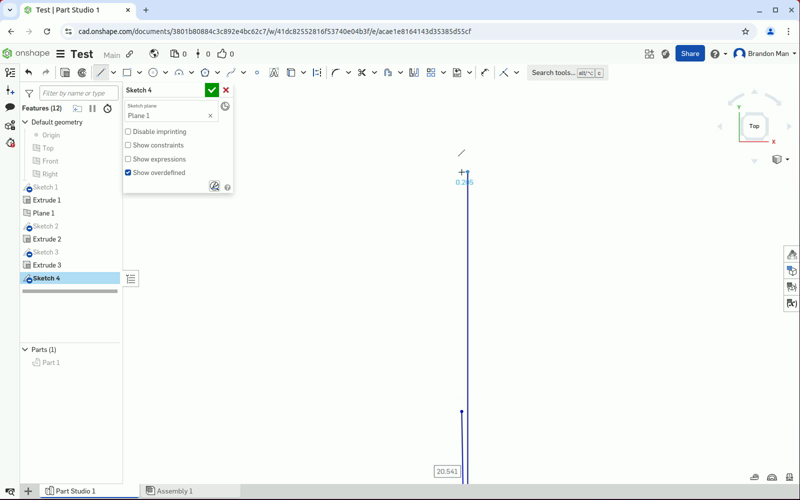
scroll(6)
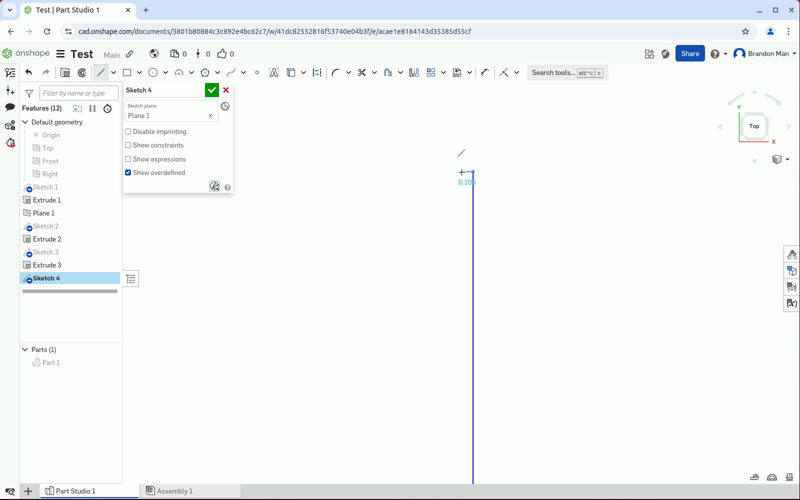
click(461, 171)
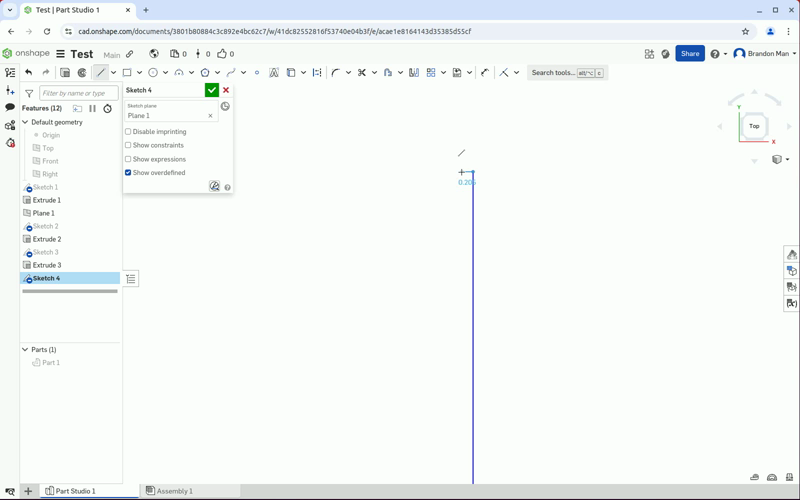
scroll(-6)
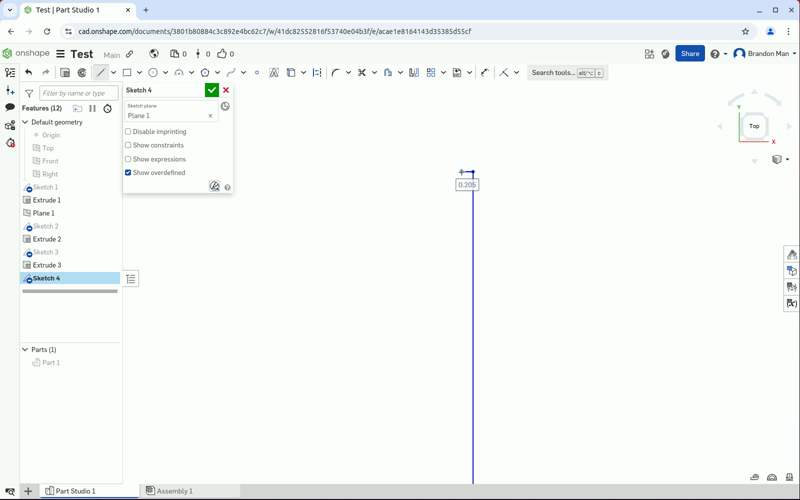
scroll(-6)
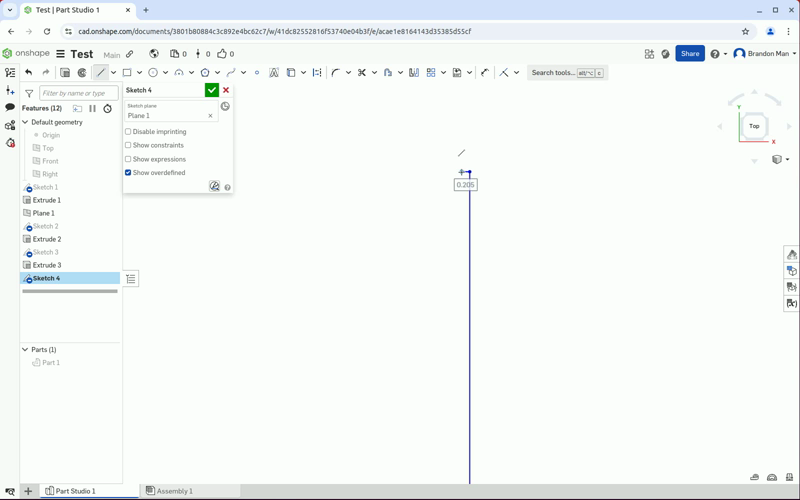
scroll(-6)
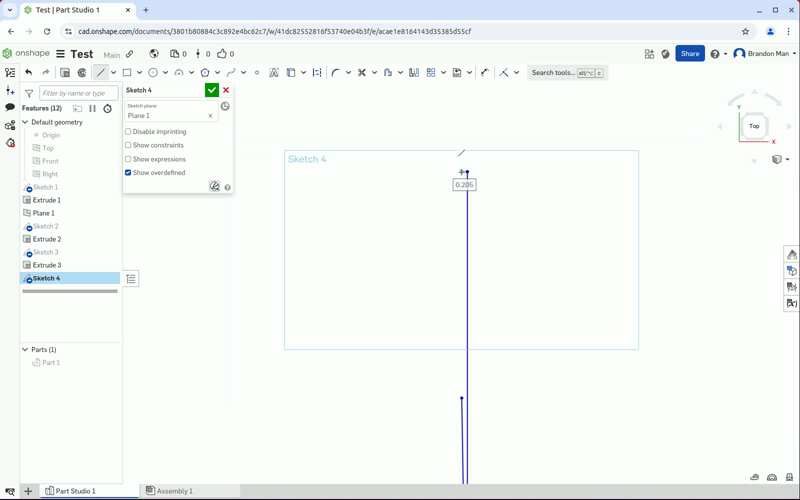
scroll(-6)
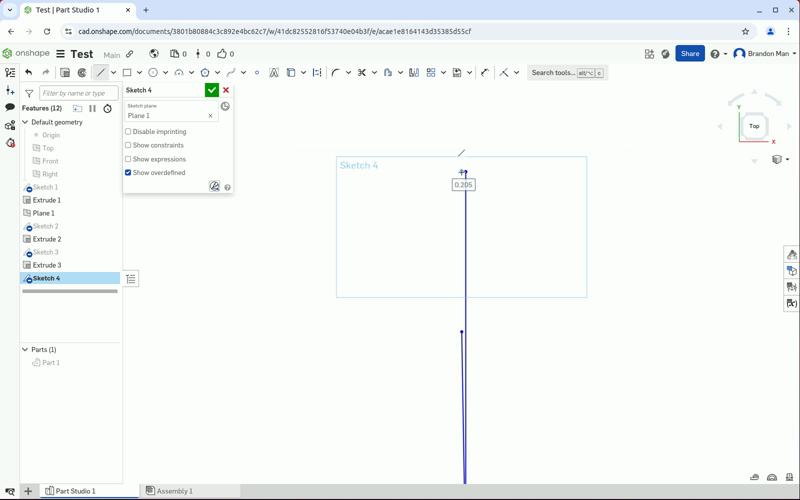
scroll(-6)
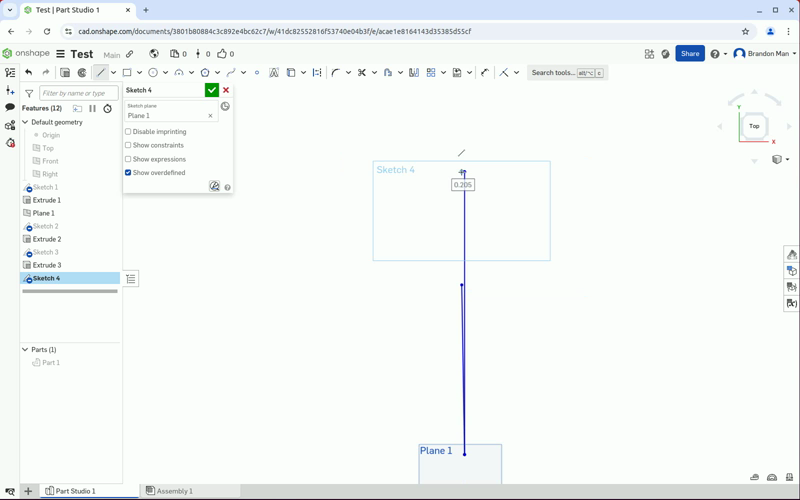
scroll(-6)
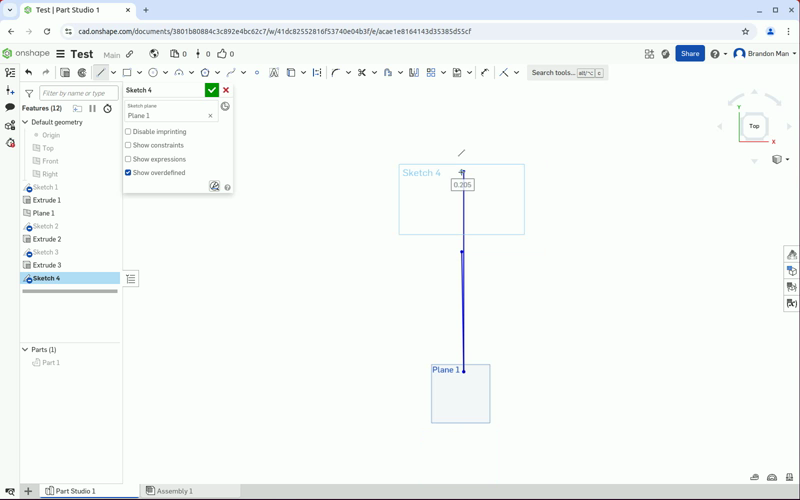
scroll(-6)
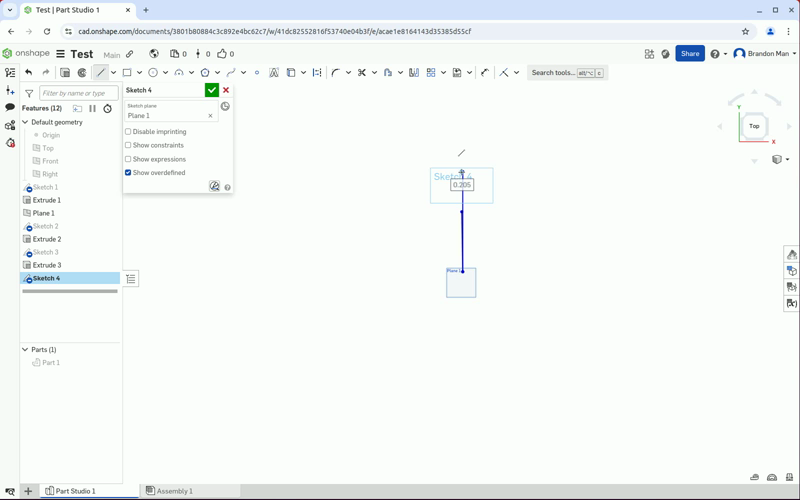
key_up(shift)
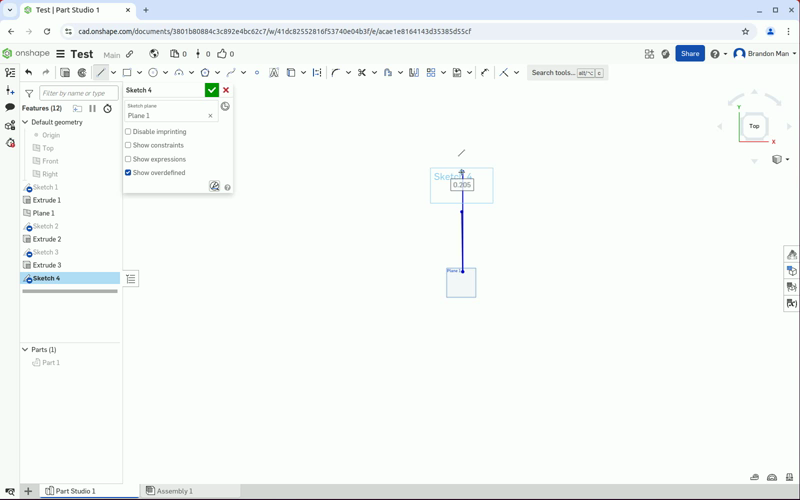
mouse_move(492, 171)
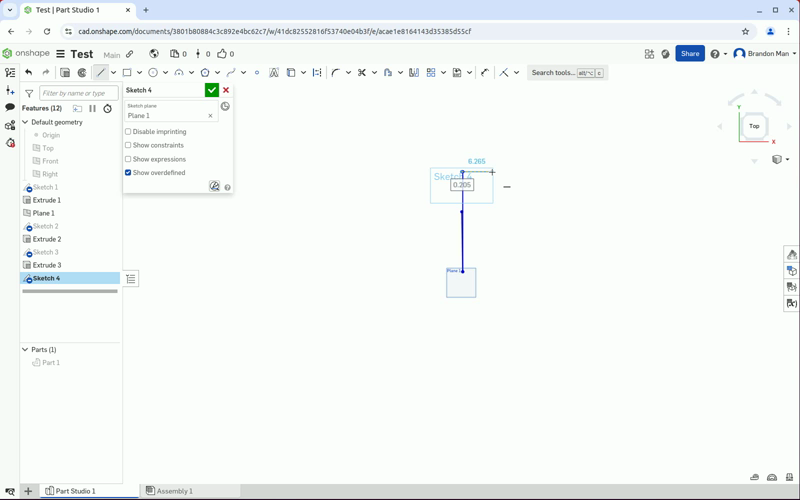
key_down(shift)
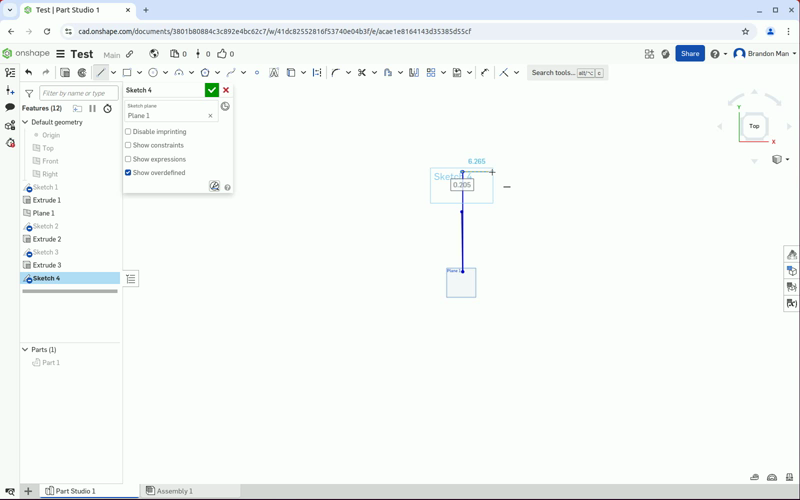
mouse_move(461, 211)
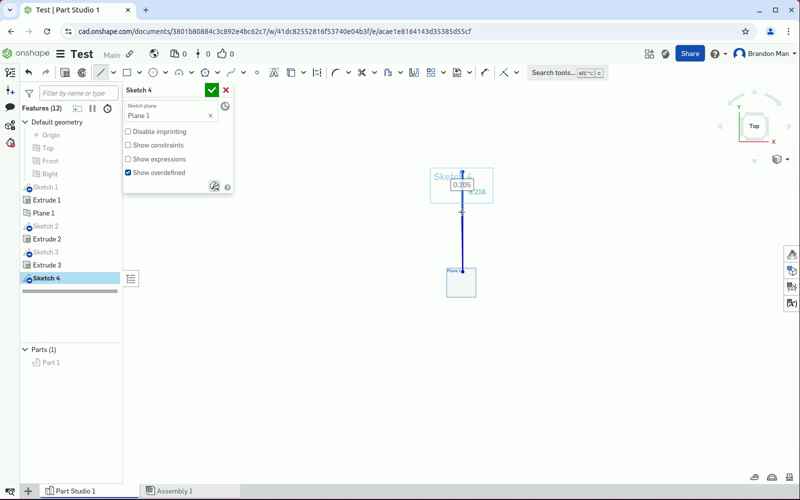
key_up(shift)
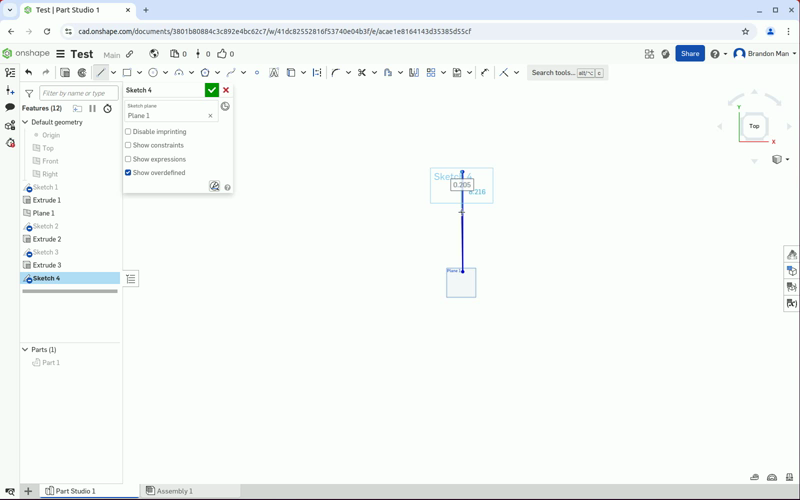
click(461, 211)
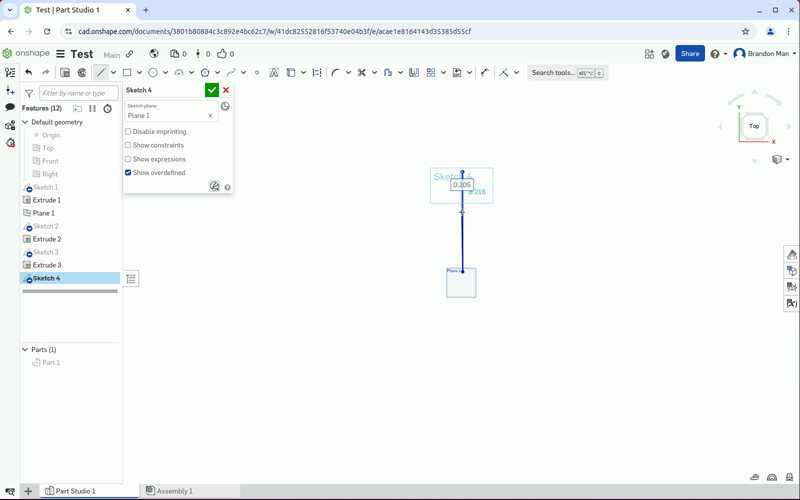
key(esc)
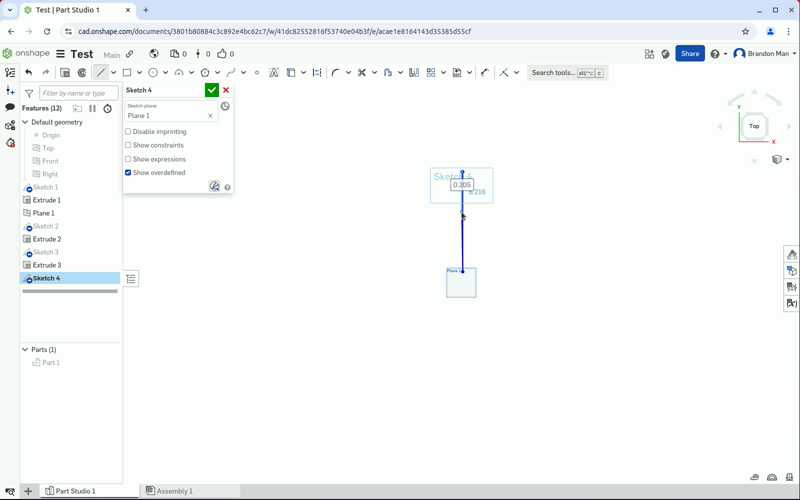
mouse_move(462, 231)
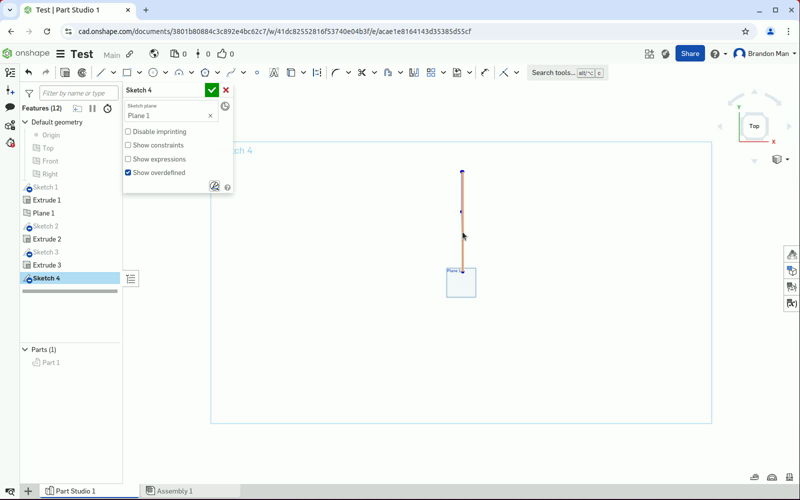
scroll(6)
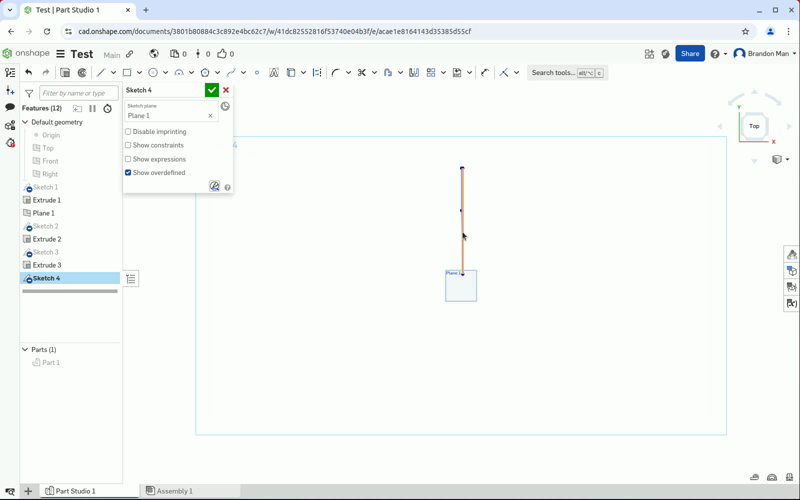
scroll(6)
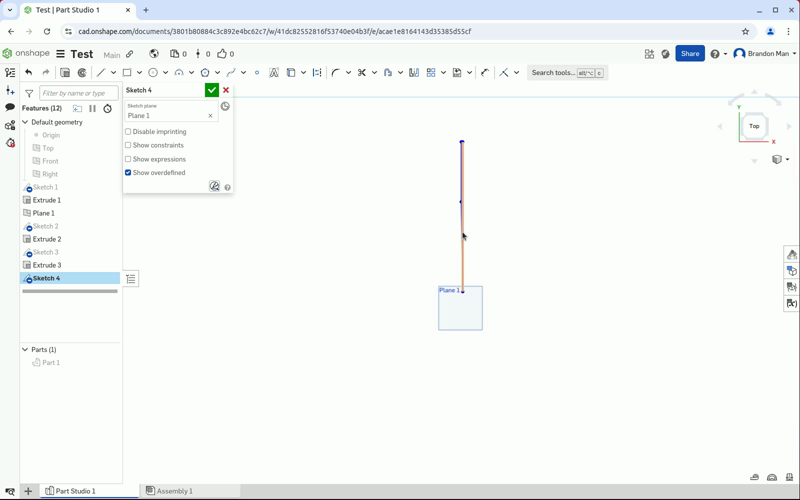
scroll(6)
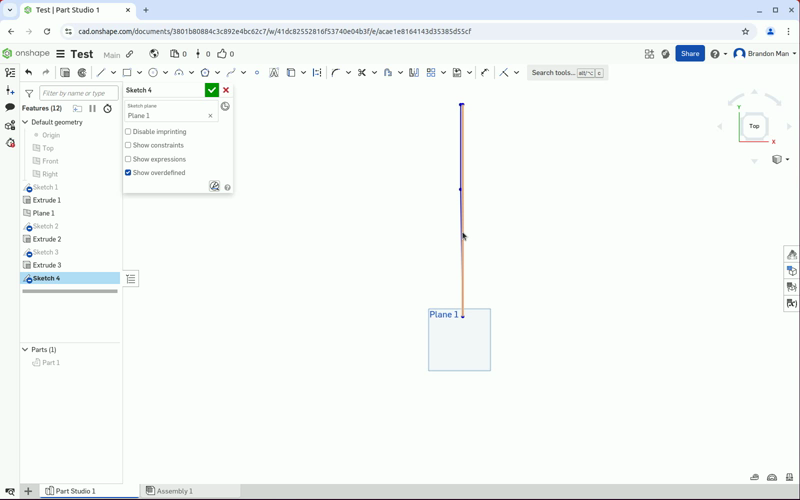
scroll(6)
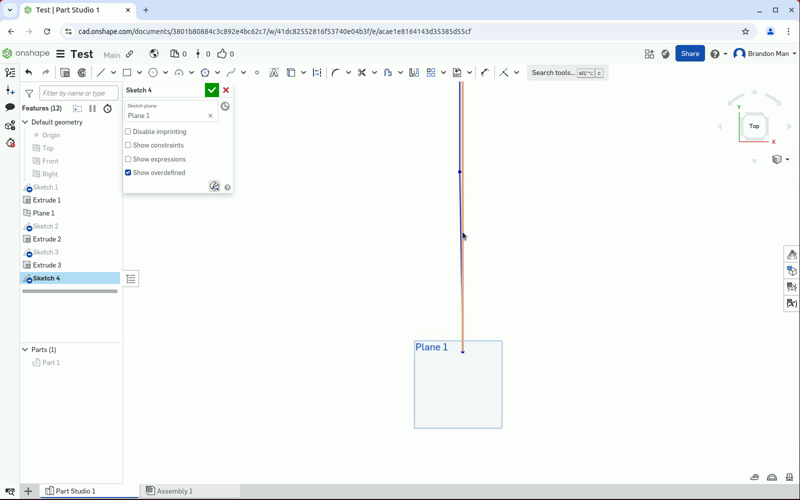
scroll(6)
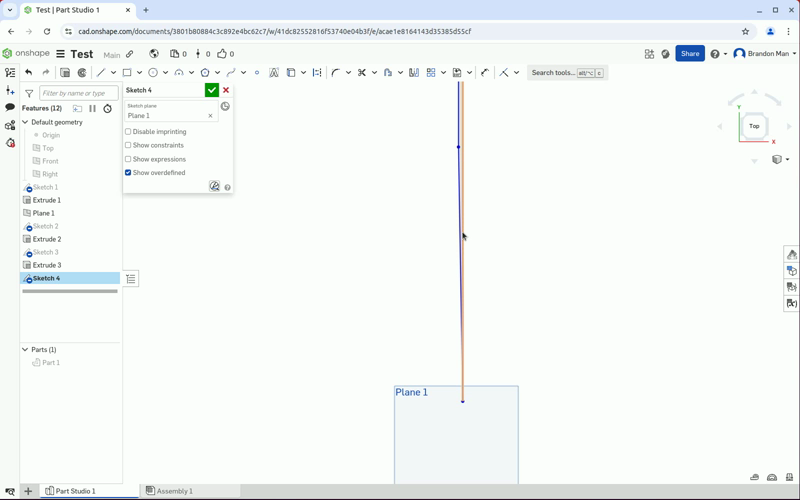
scroll(6)
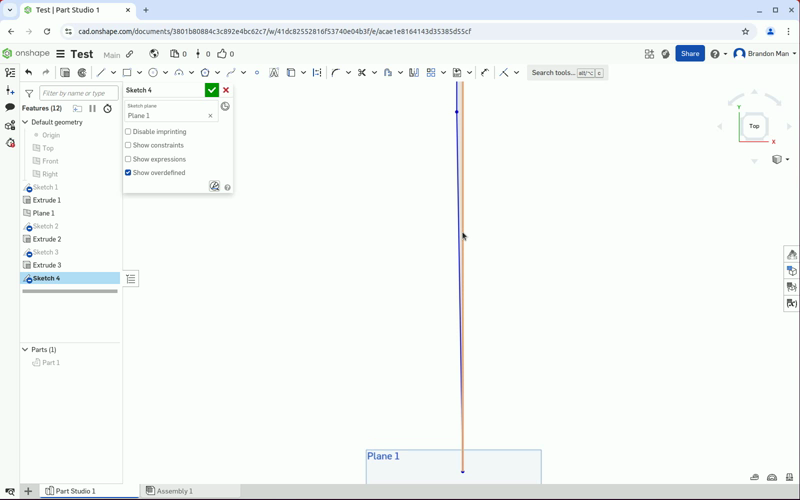
scroll(6)
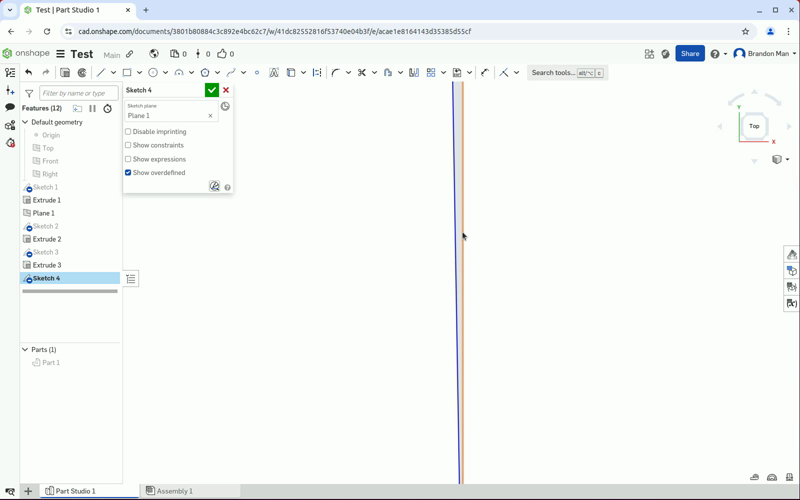
click(462, 231)
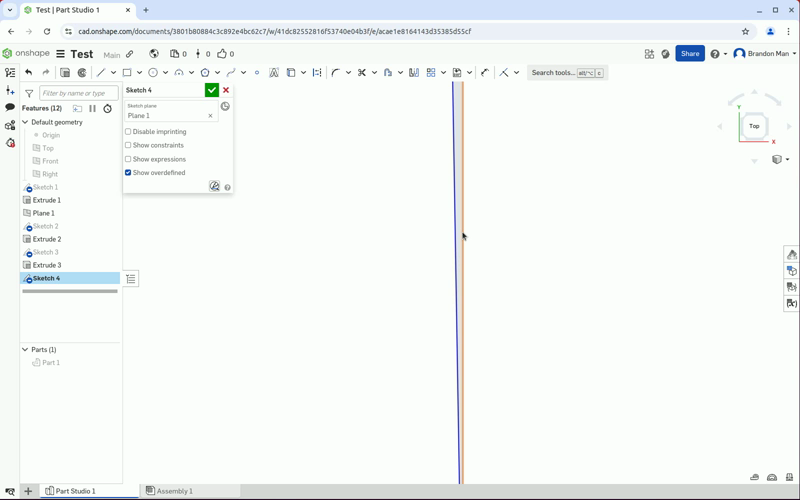
scroll(-6)
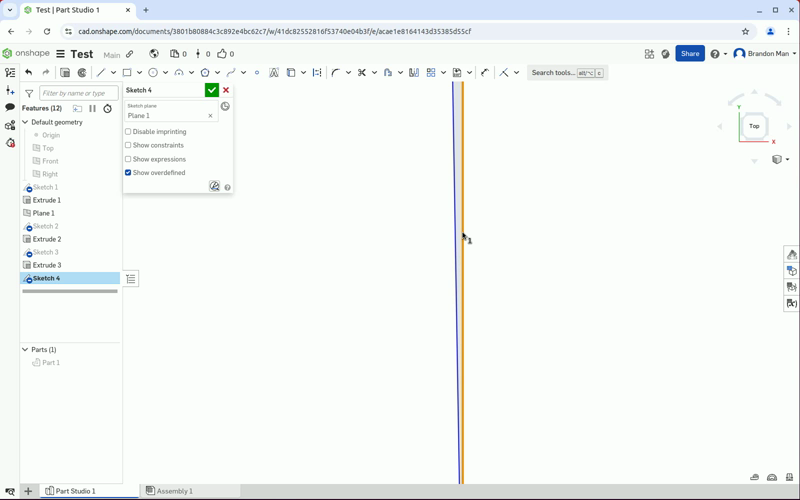
scroll(-6)
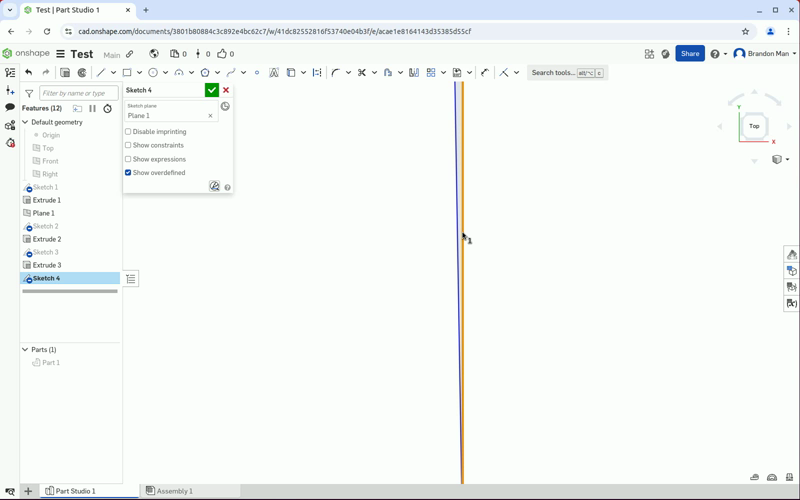
scroll(-6)
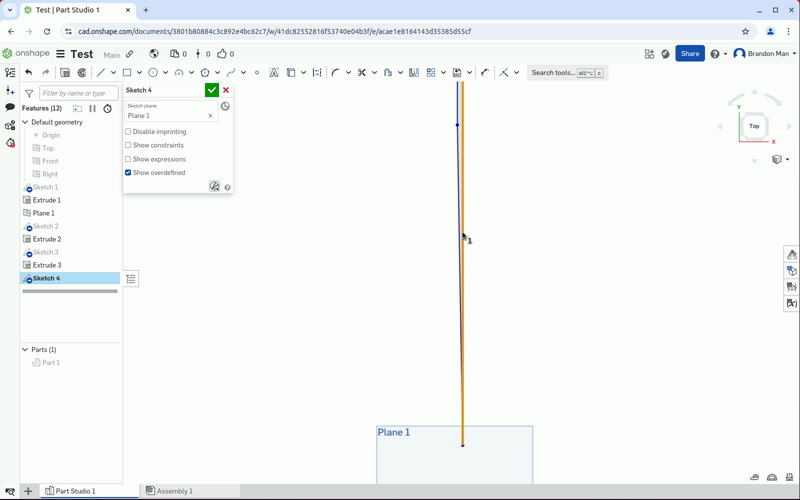
scroll(-6)
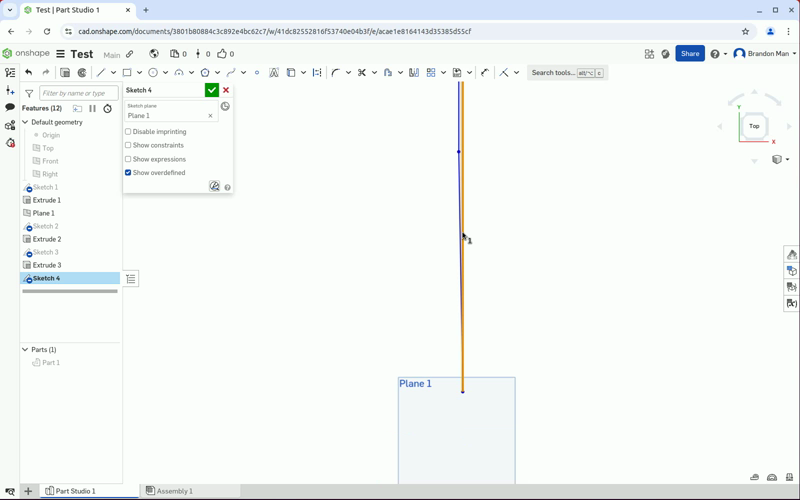
scroll(-6)
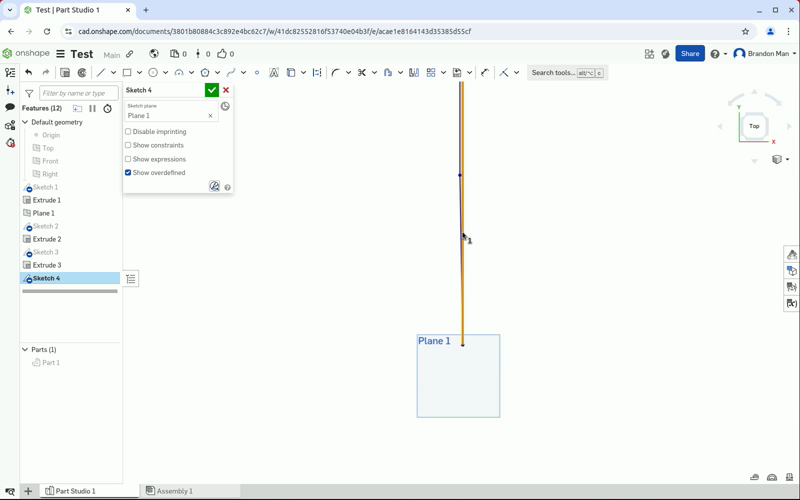
scroll(-6)
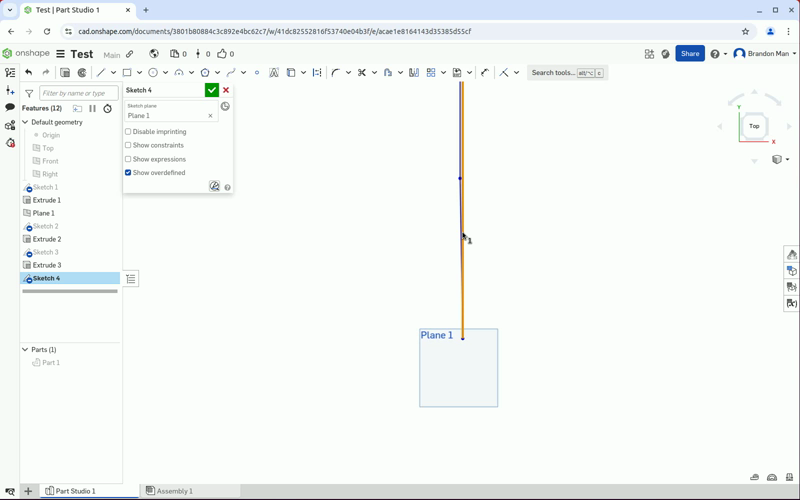
scroll(-6)
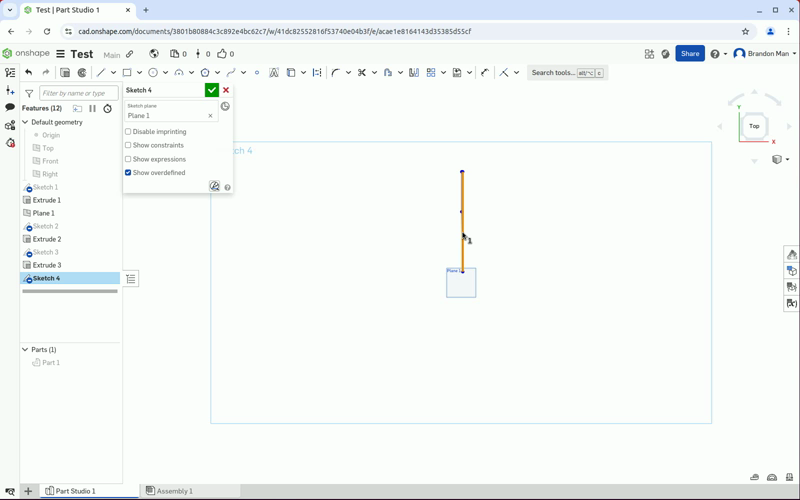
mouse_move(73, 352)
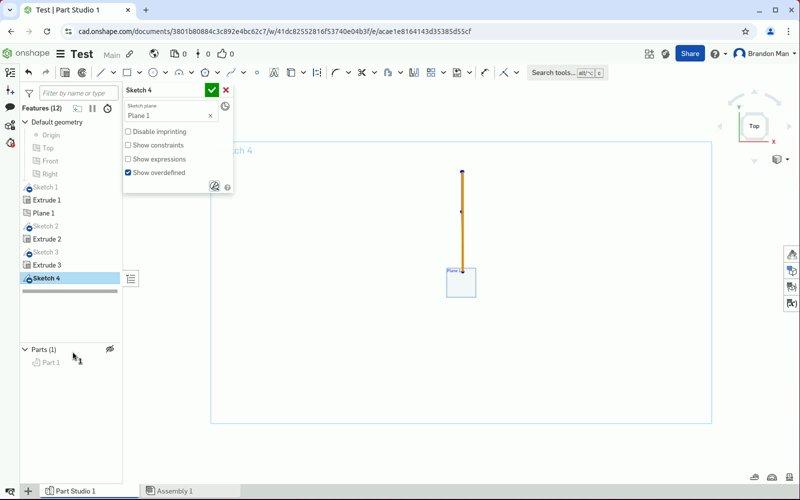
key(shift+y)
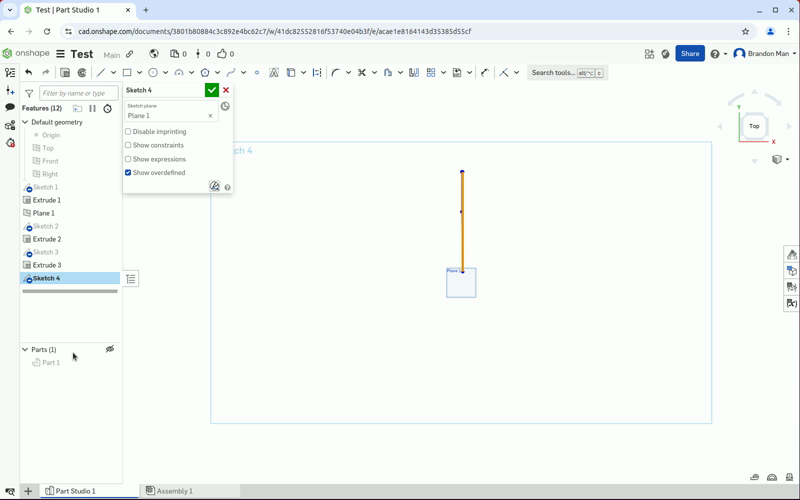
key(shift+e)
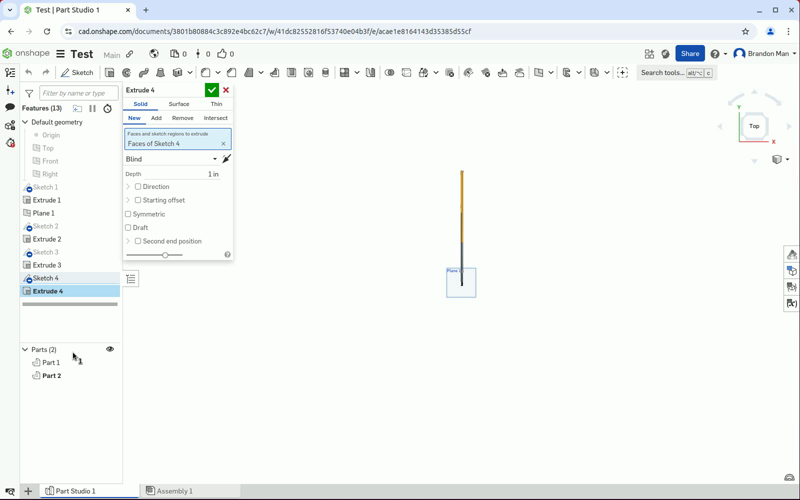
mouse_move(143, 106)
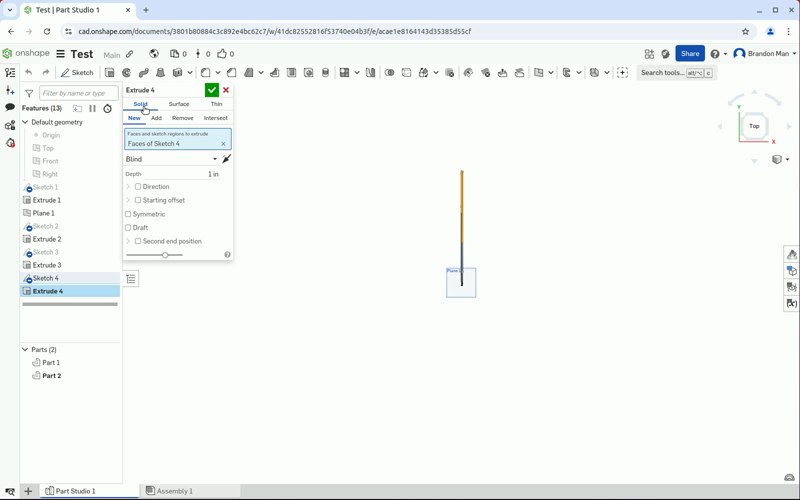
click(143, 106)
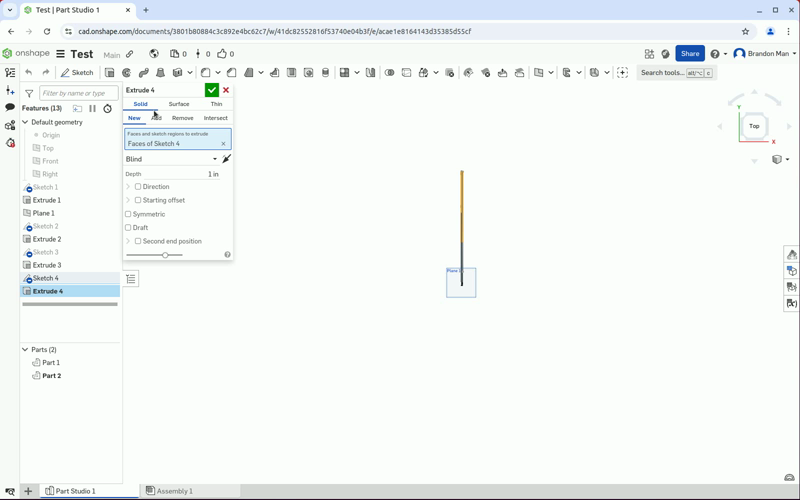
mouse_move(186, 120)
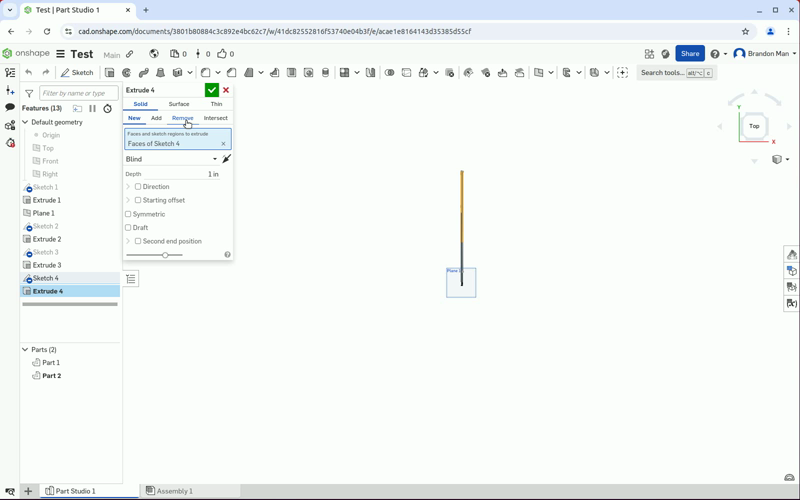
click(186, 120)
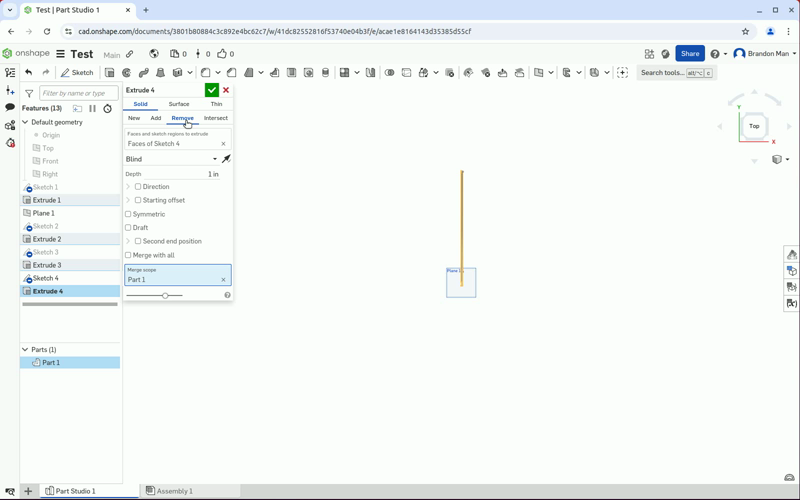
key(tab, 4)
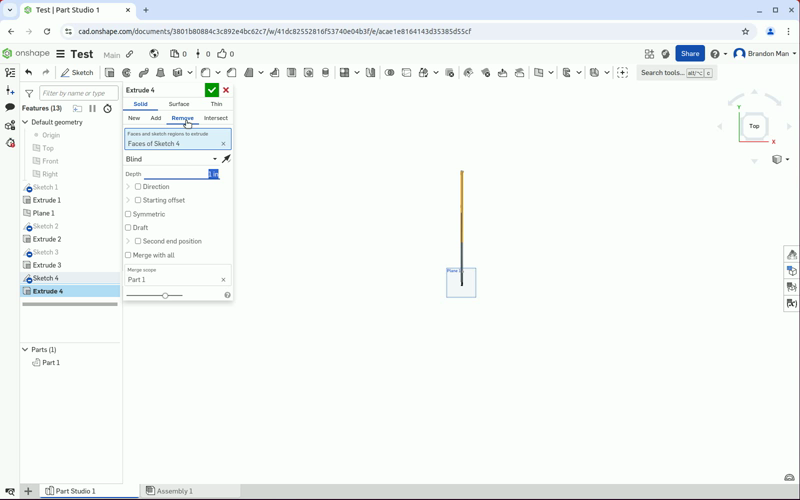
text(1.204)
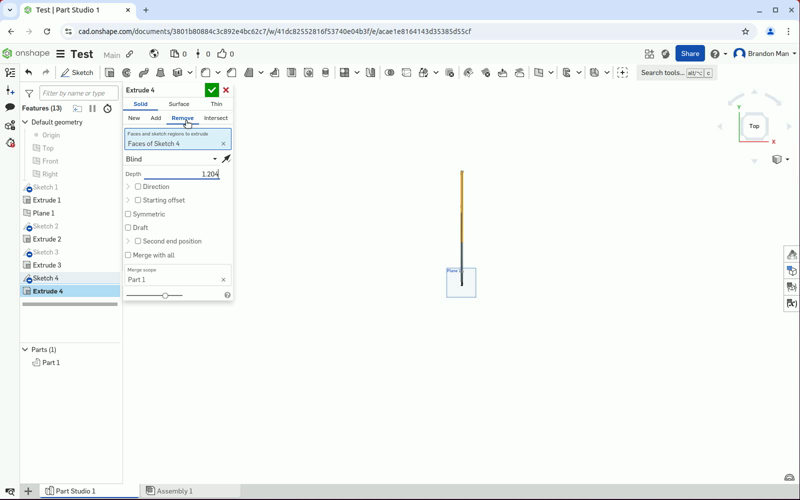
key(tab, 6)
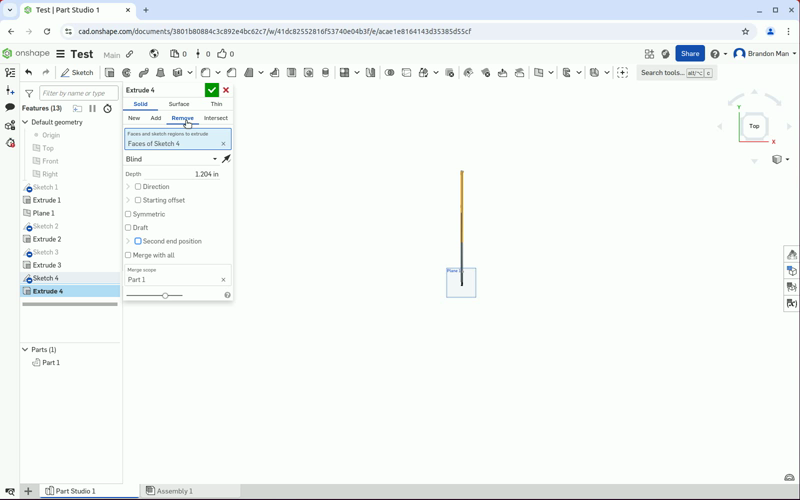
key(space)
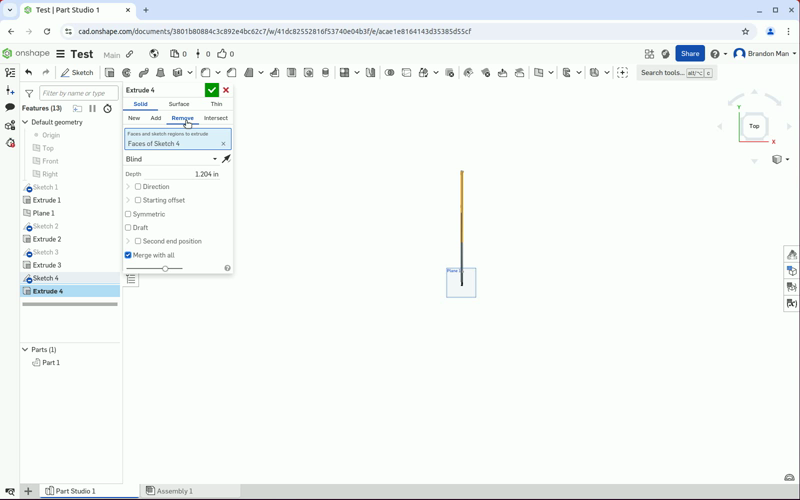
key(enter)
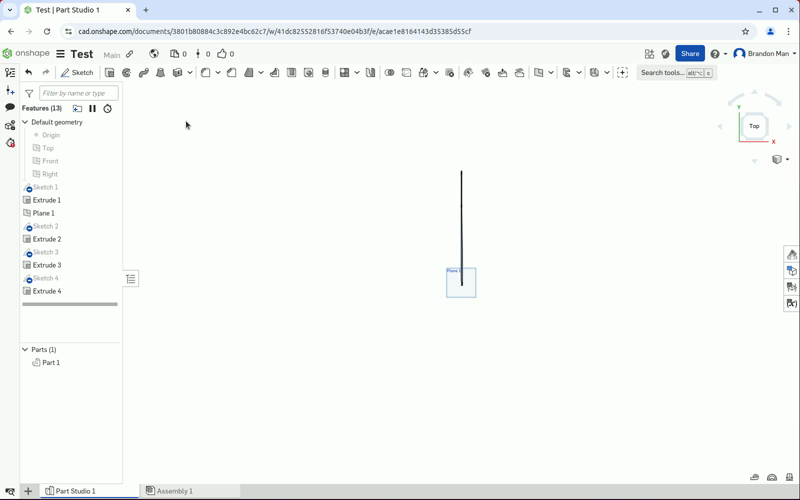
key(shift+h)
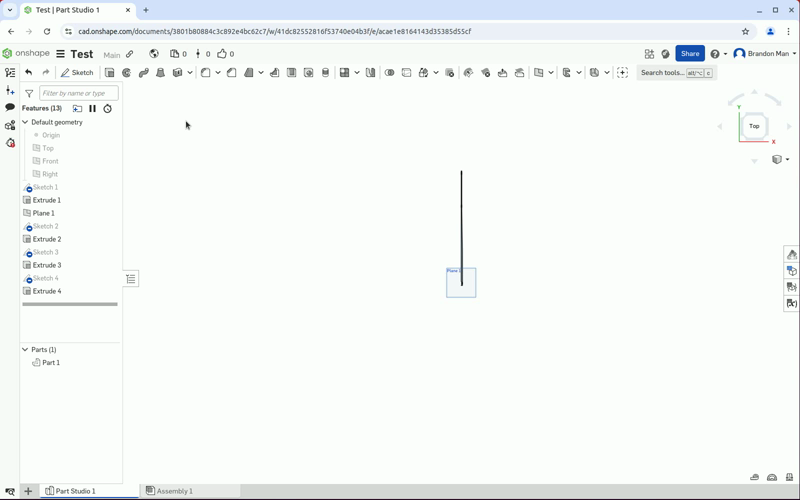
key(shift+h)
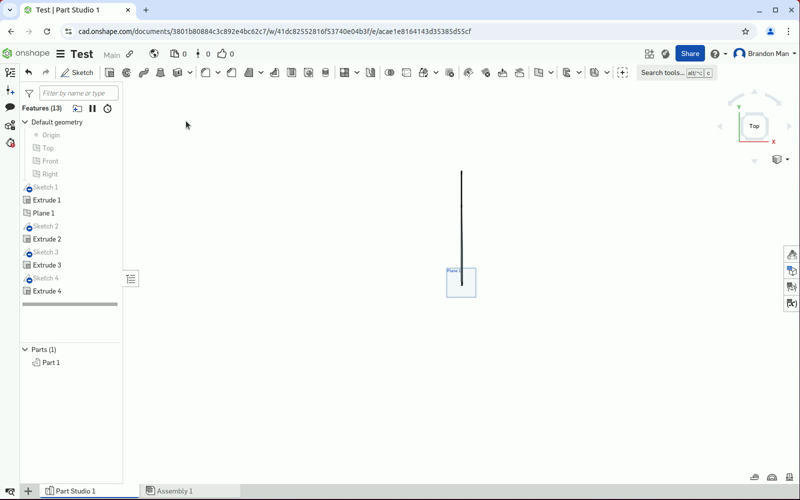
mouse_move(73, 189)
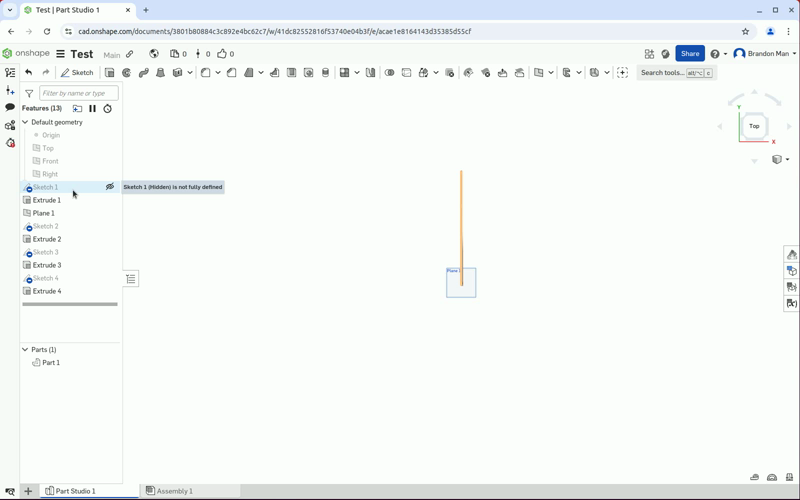
click(73, 189)
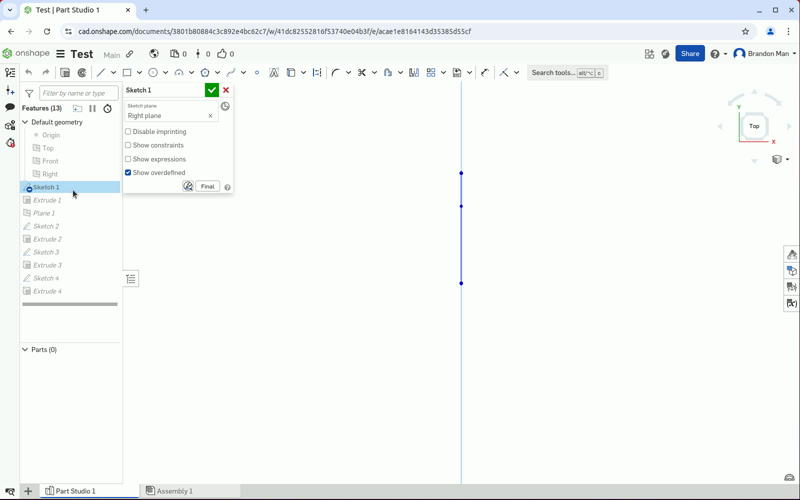
mouse_move(229, 92)
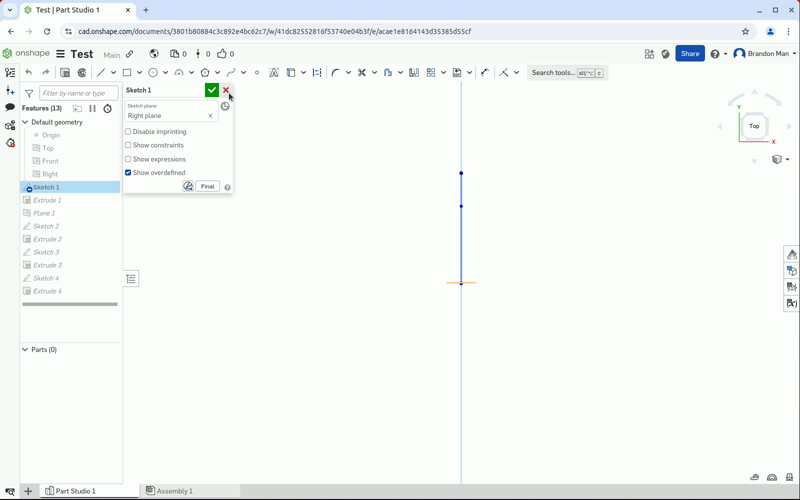
click(229, 92)
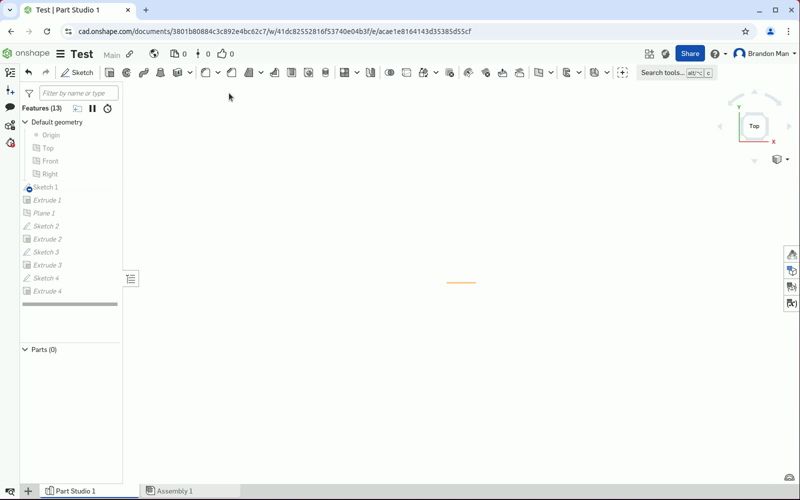
key(shift+s)
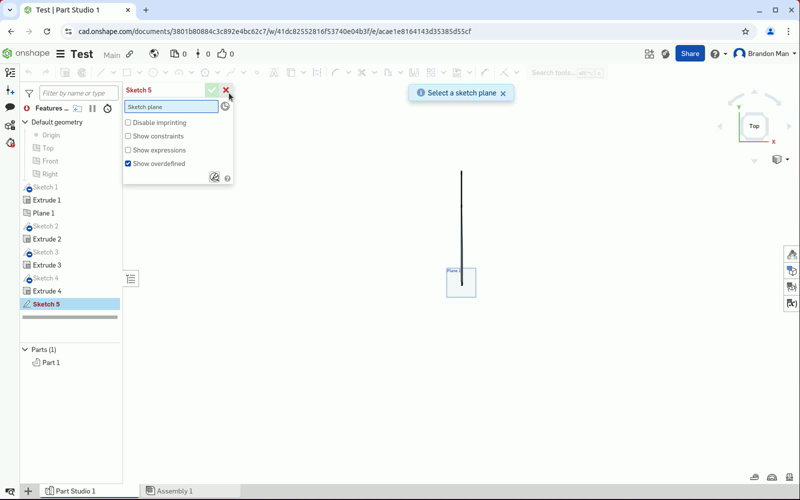
mouse_move(73, 215)
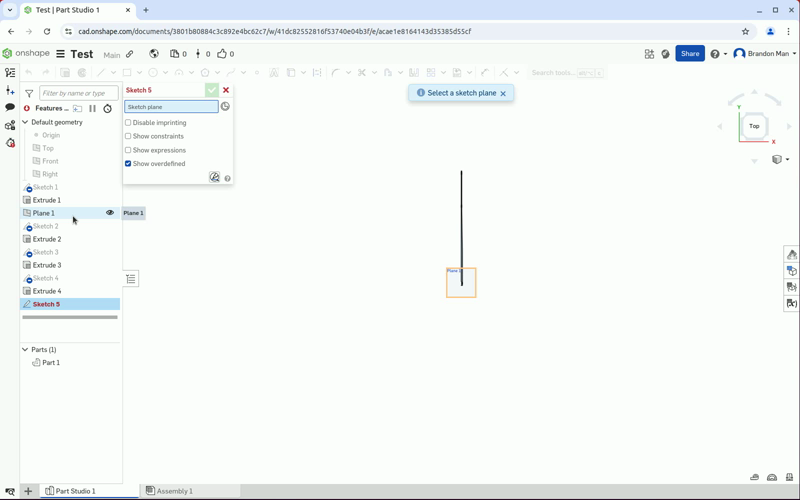
click(73, 215)
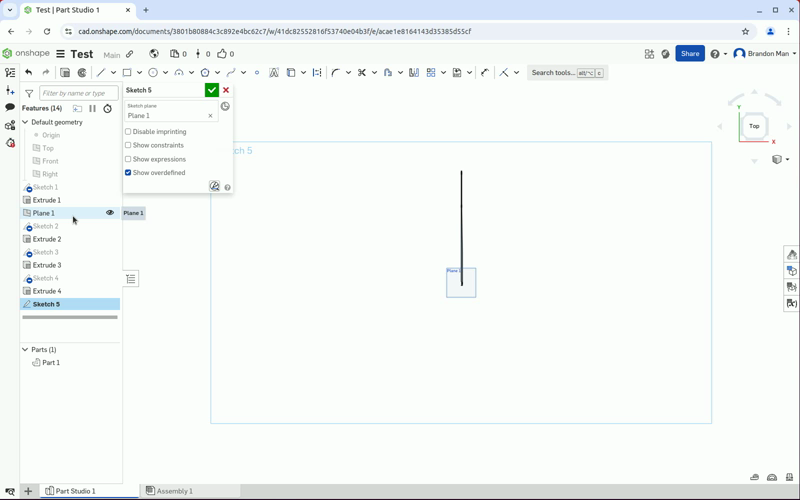
mouse_move(73, 352)
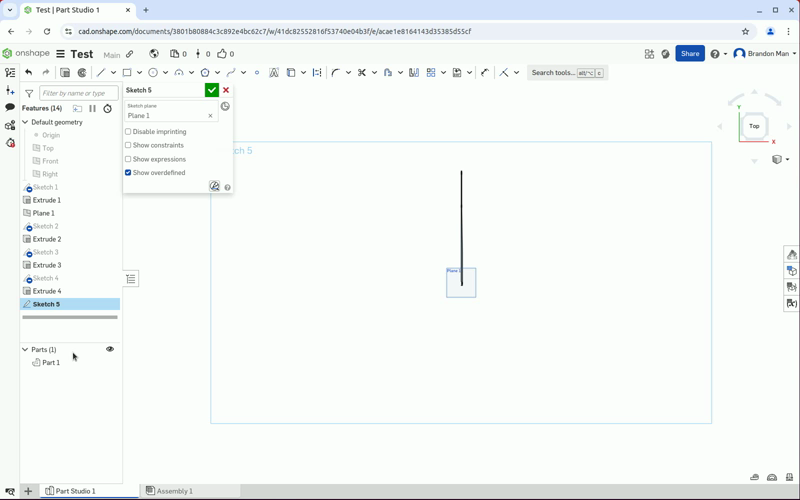
key(y)
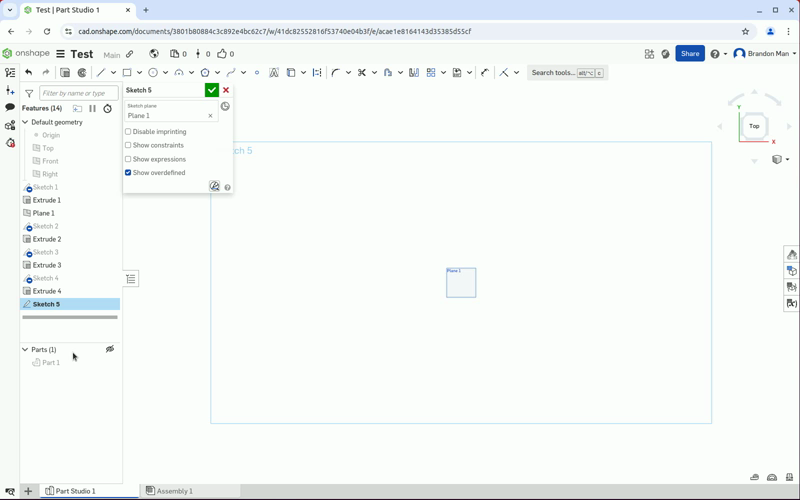
key(l)
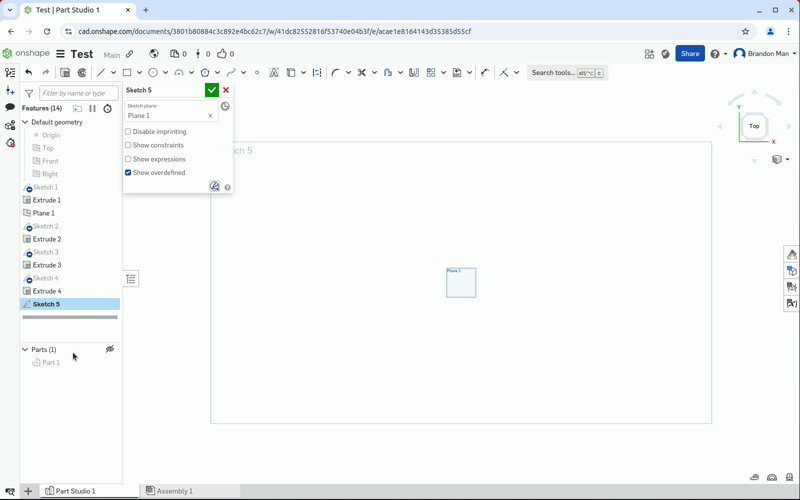
key_down(shift)
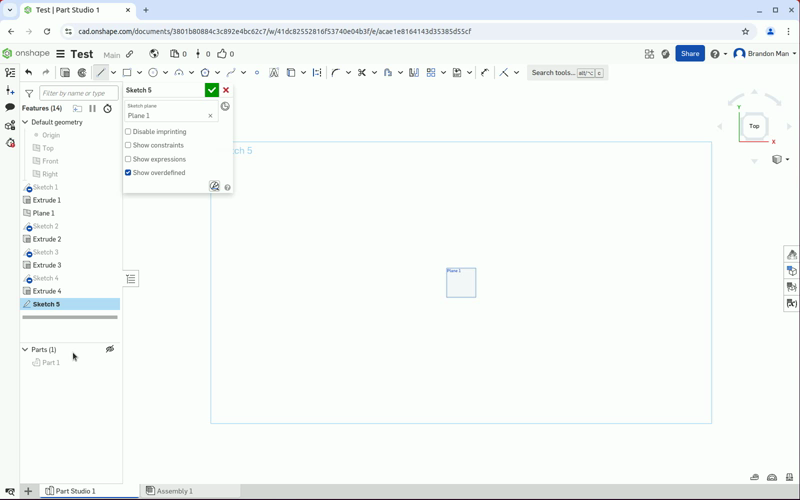
mouse_move(460, 282)
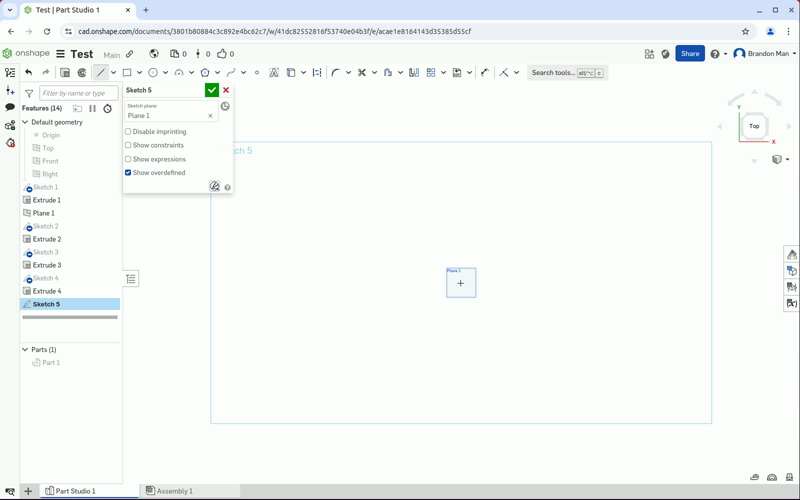
click(460, 282)
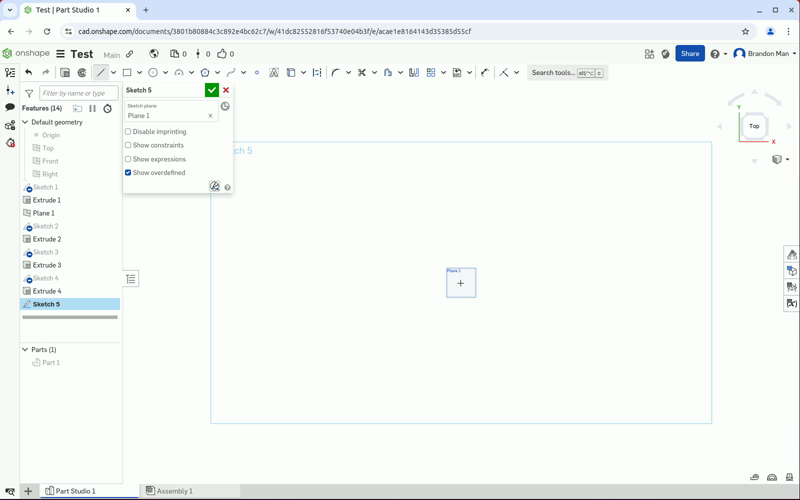
key_up(shift)
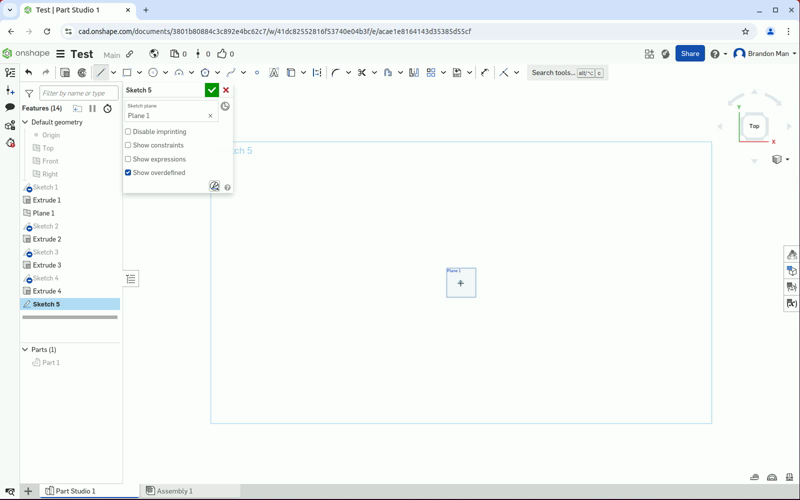
key_down(shift)
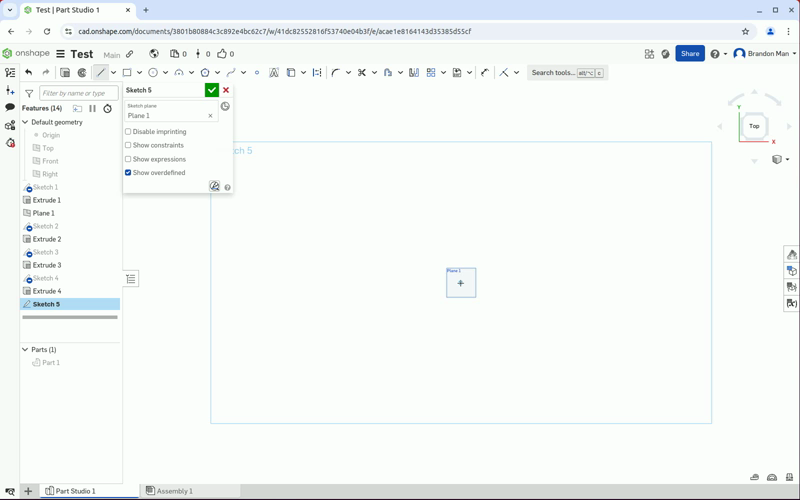
mouse_move(490, 282)
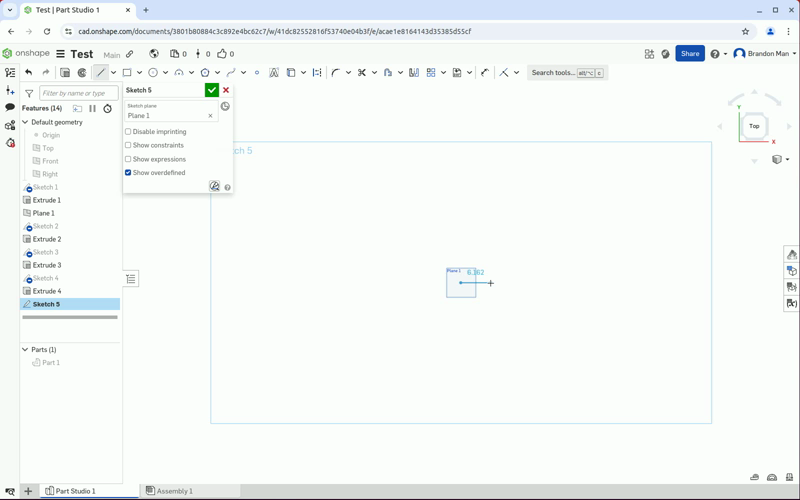
mouse_move(461, 282)
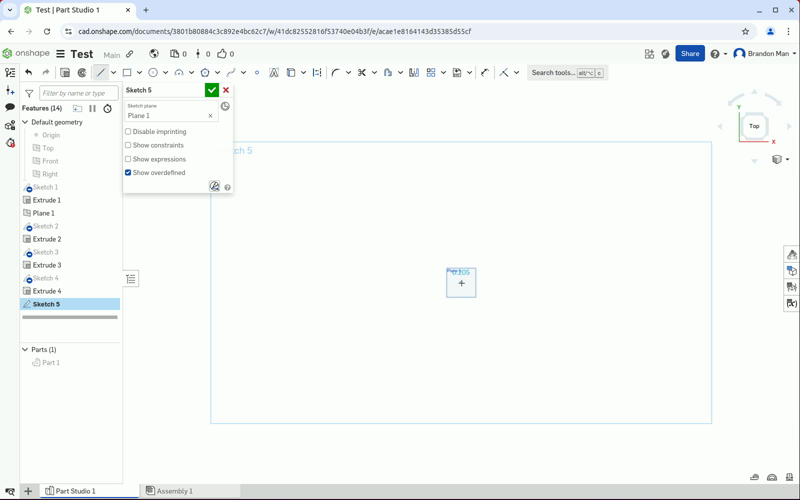
scroll(6)
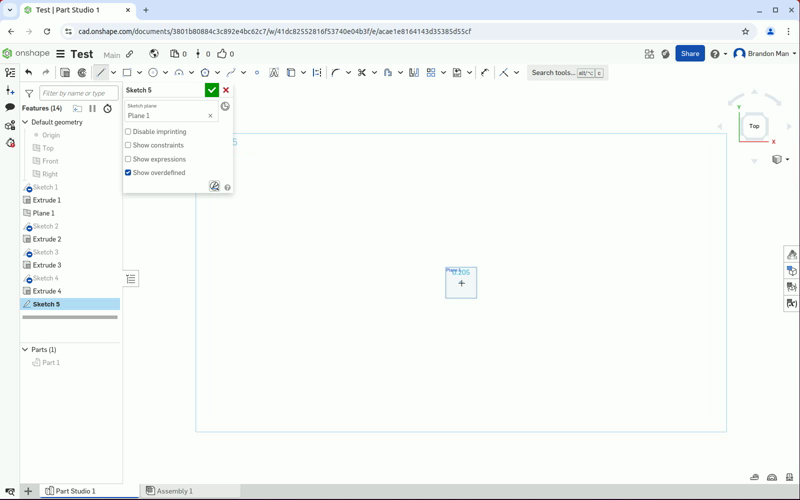
scroll(6)
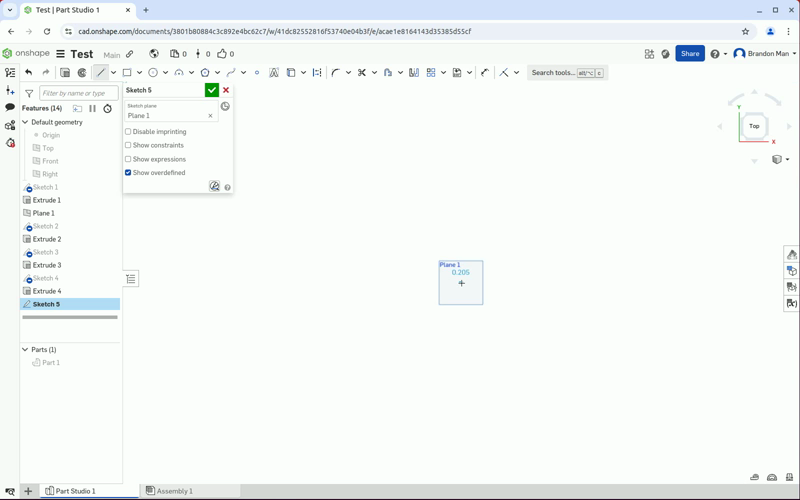
scroll(6)
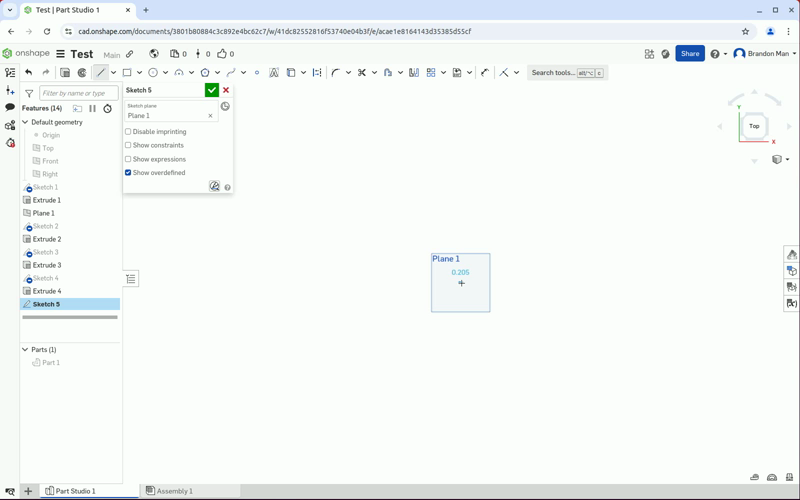
scroll(6)
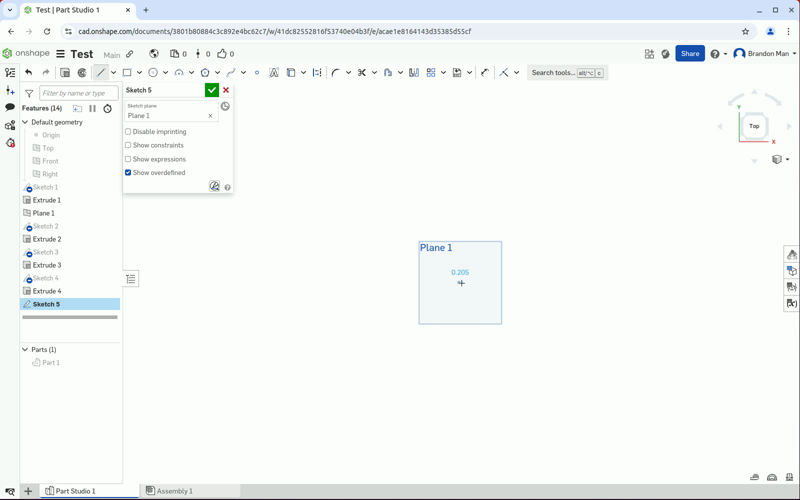
scroll(6)
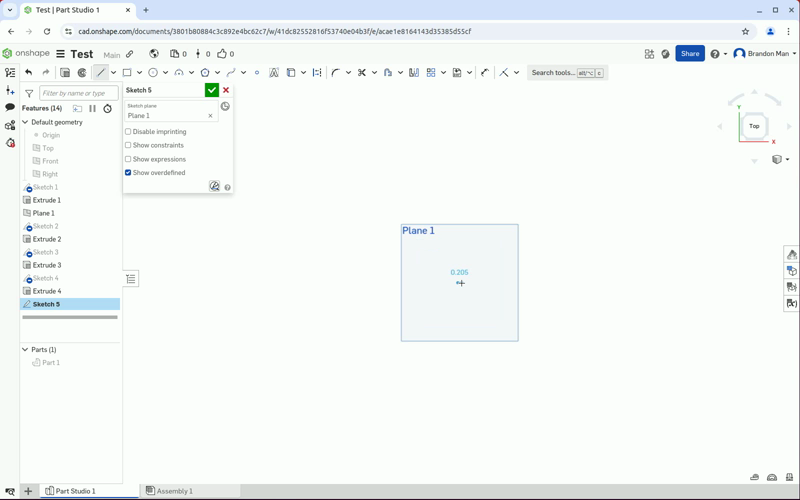
scroll(6)
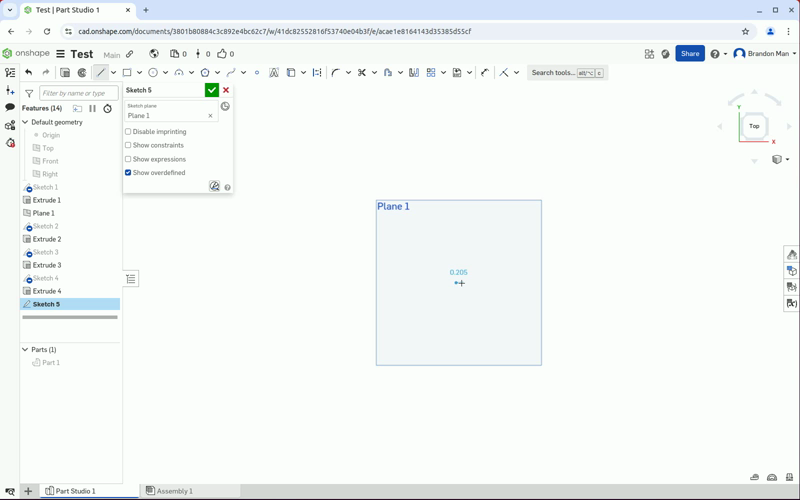
scroll(6)
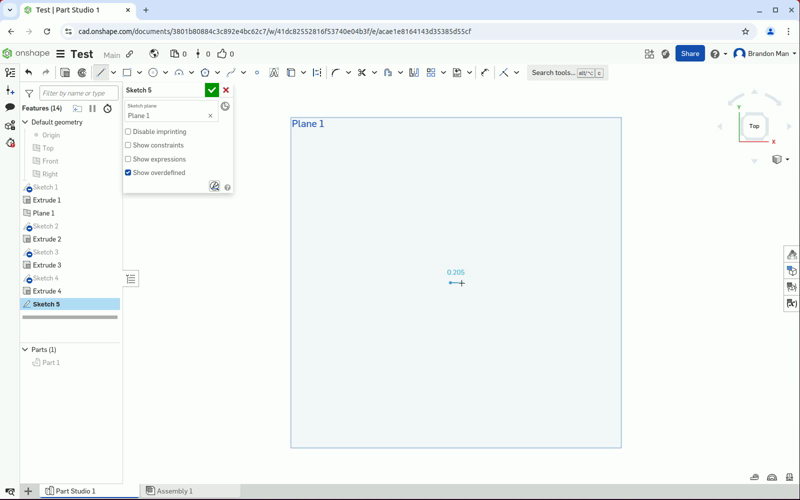
click(461, 282)
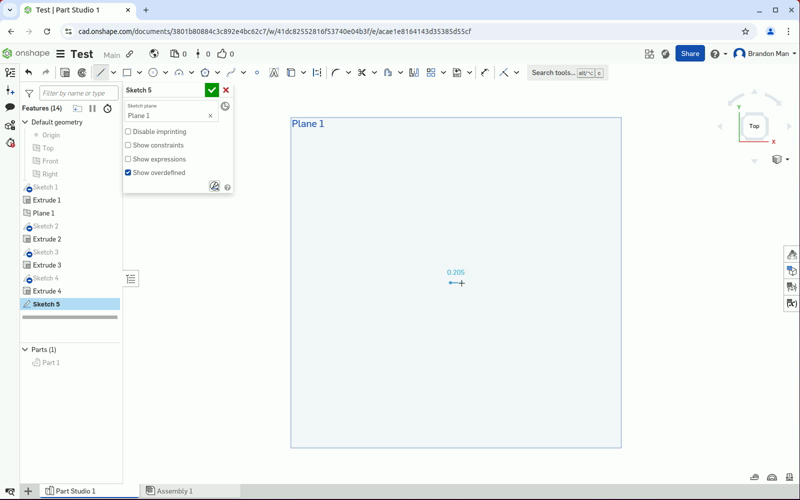
scroll(-6)
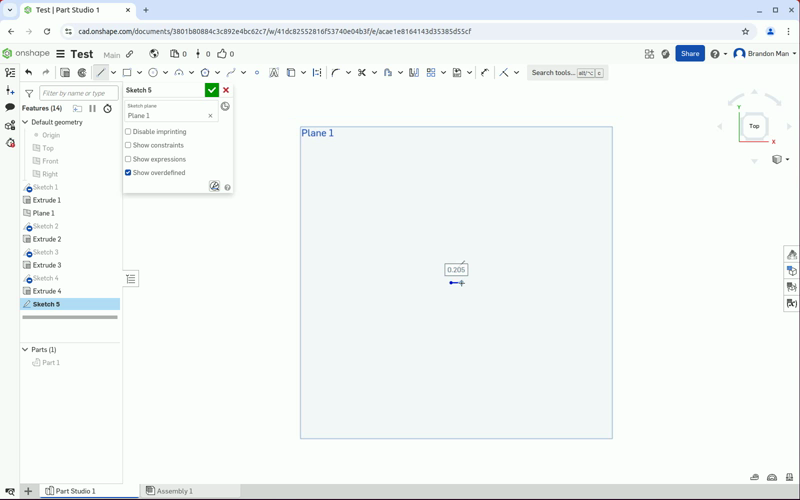
scroll(-6)
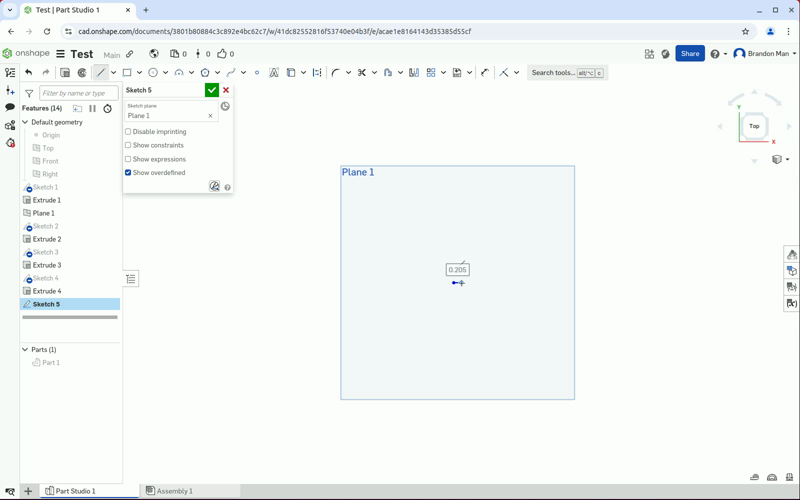
scroll(-6)
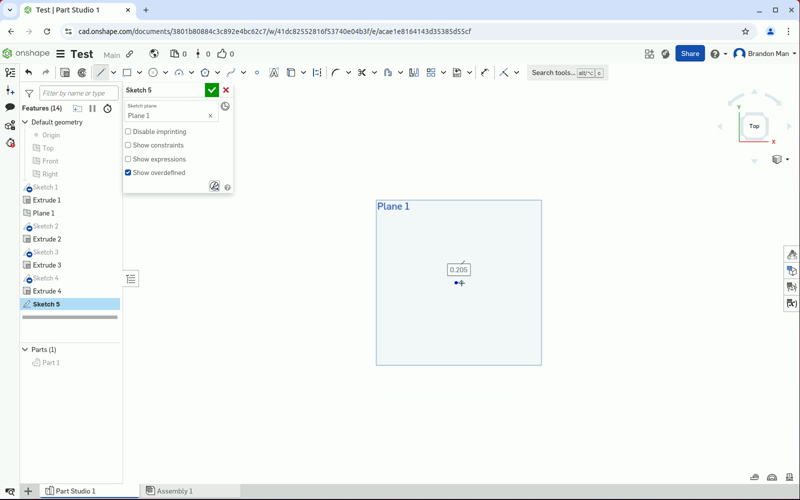
scroll(-6)
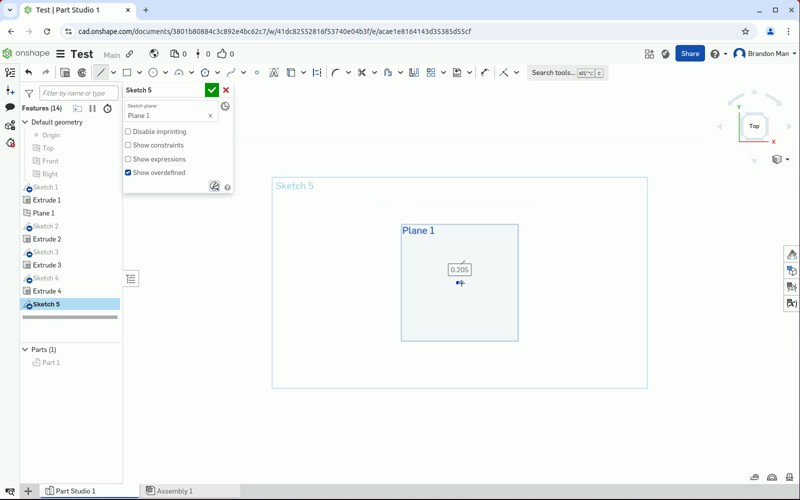
scroll(-6)
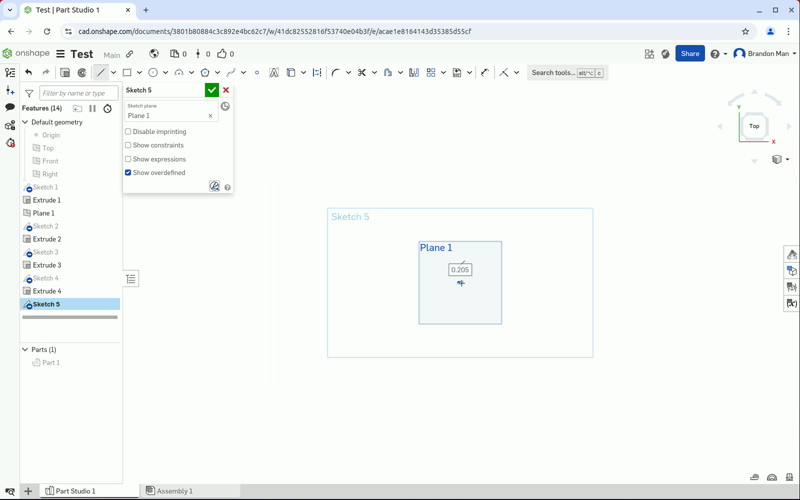
scroll(-6)
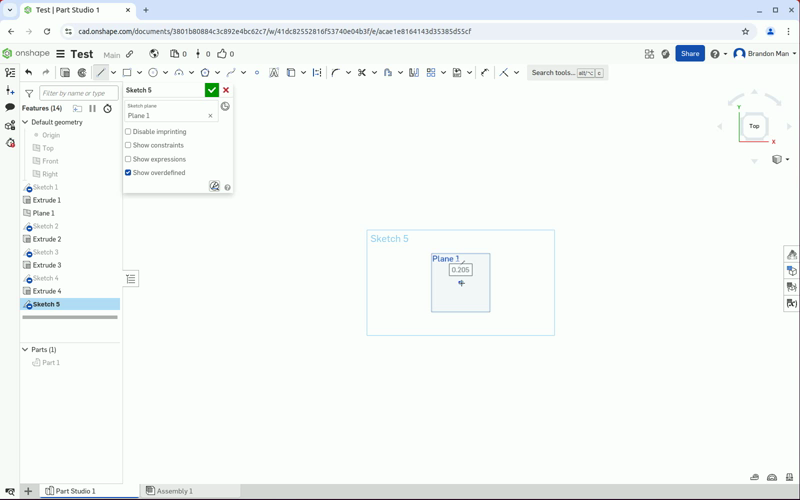
scroll(-6)
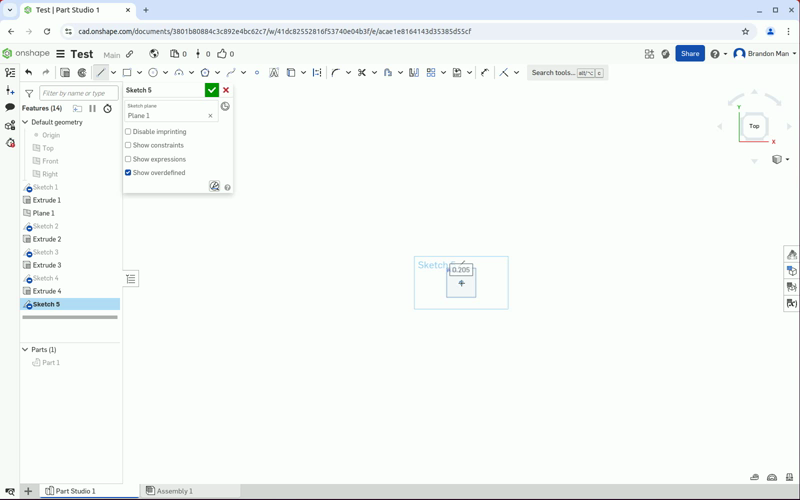
key_up(shift)
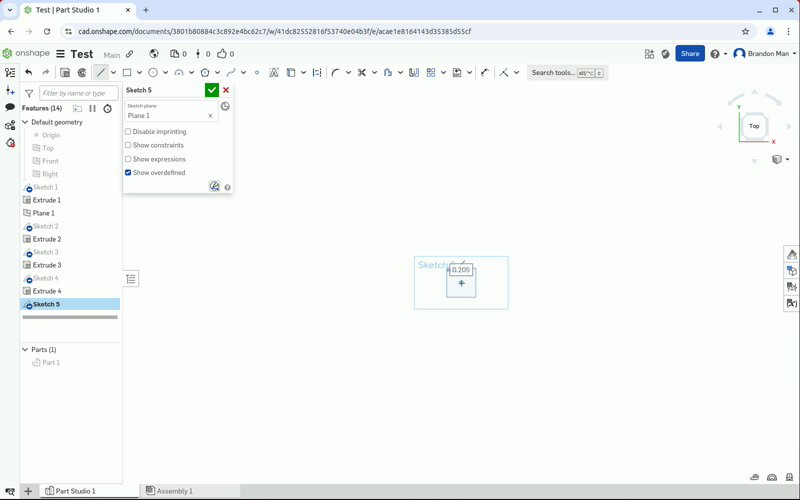
key_down(shift)
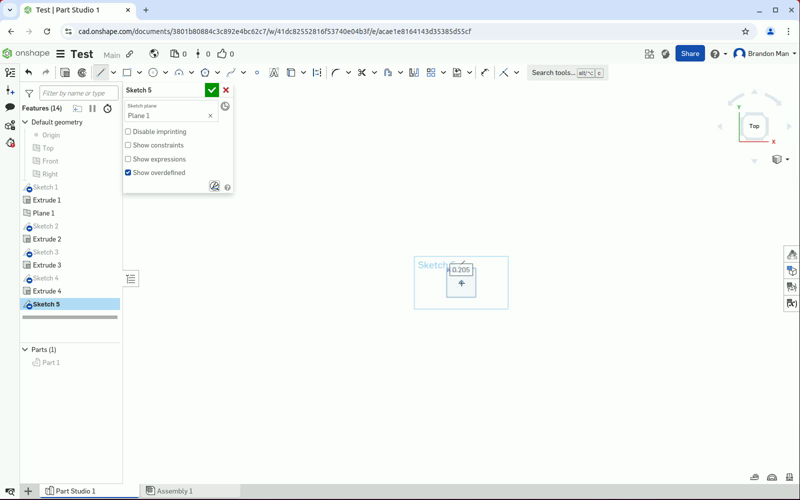
mouse_move(491, 282)
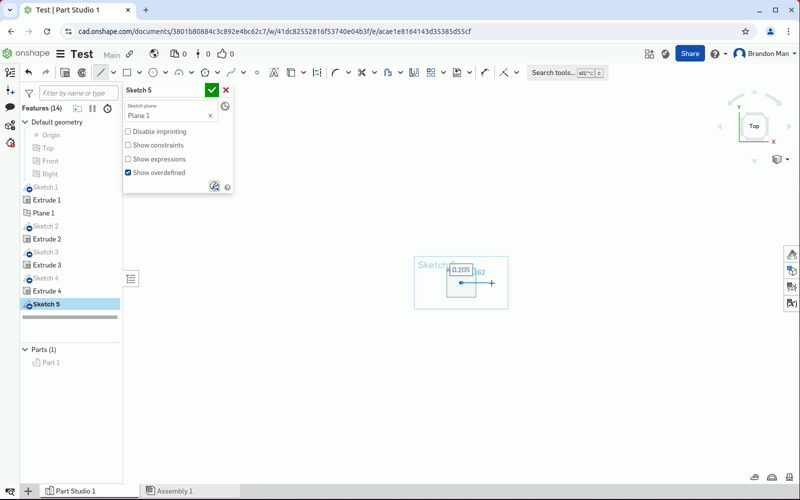
mouse_move(461, 270)
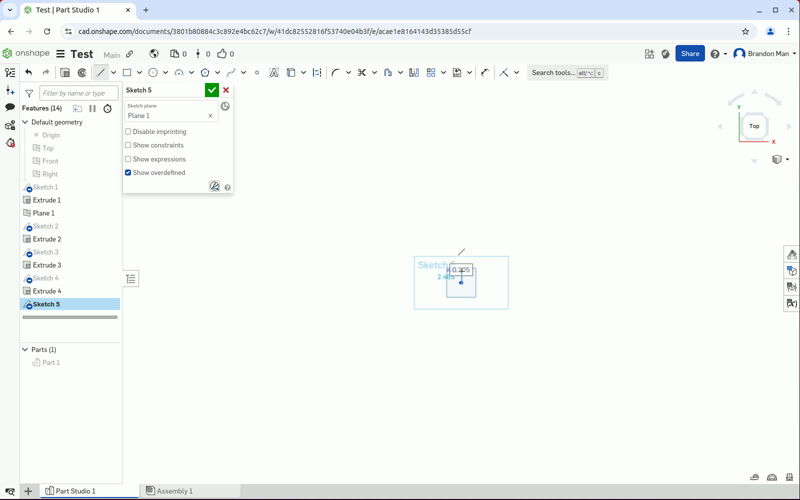
click(461, 270)
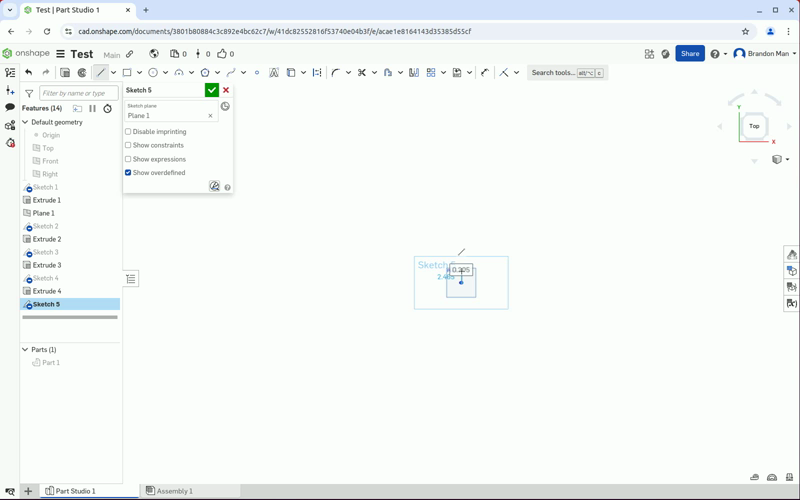
key_up(shift)
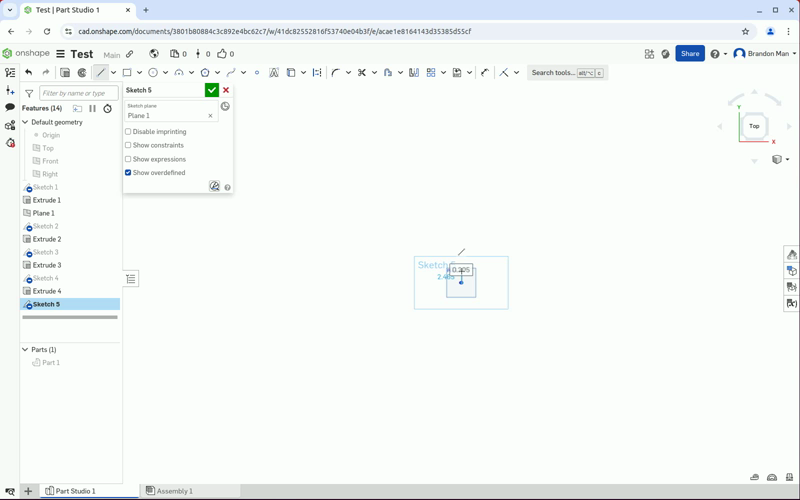
key_down(shift)
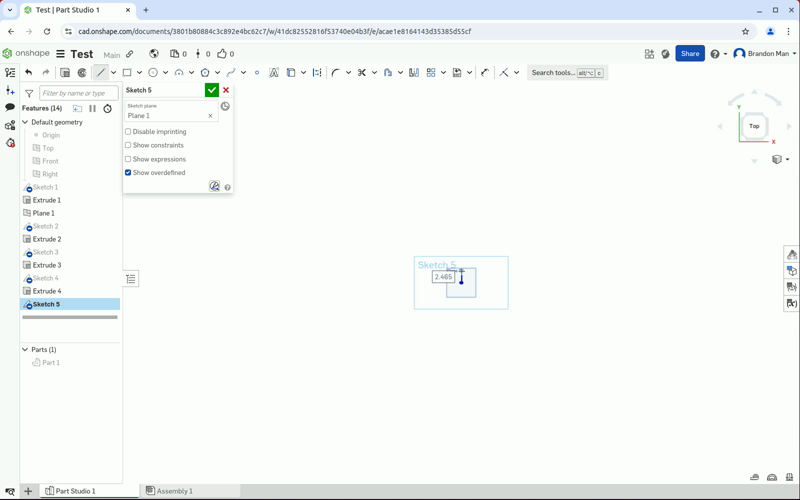
mouse_move(460, 210)
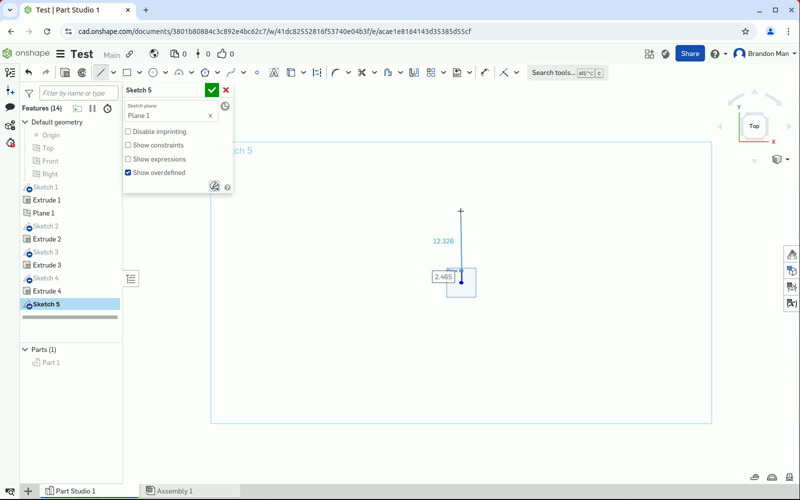
click(460, 210)
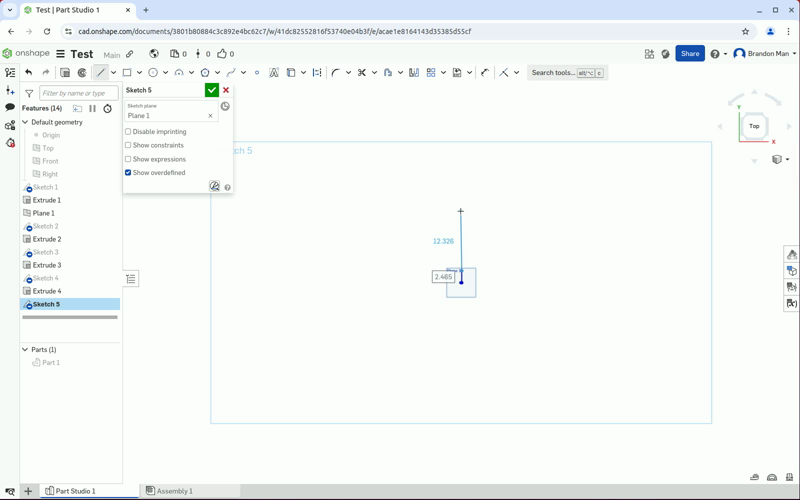
key_up(shift)
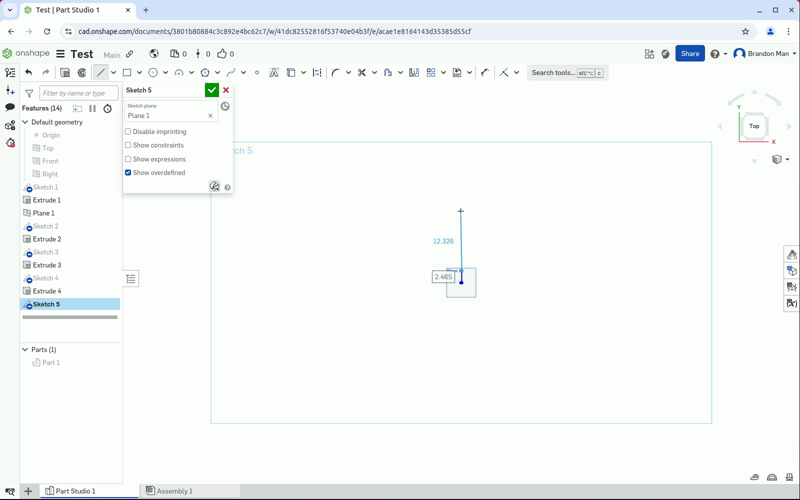
key_down(shift)
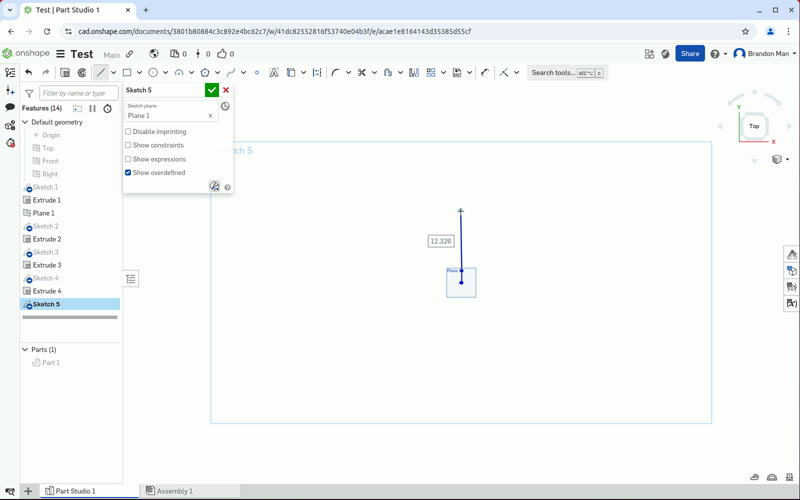
mouse_move(460, 282)
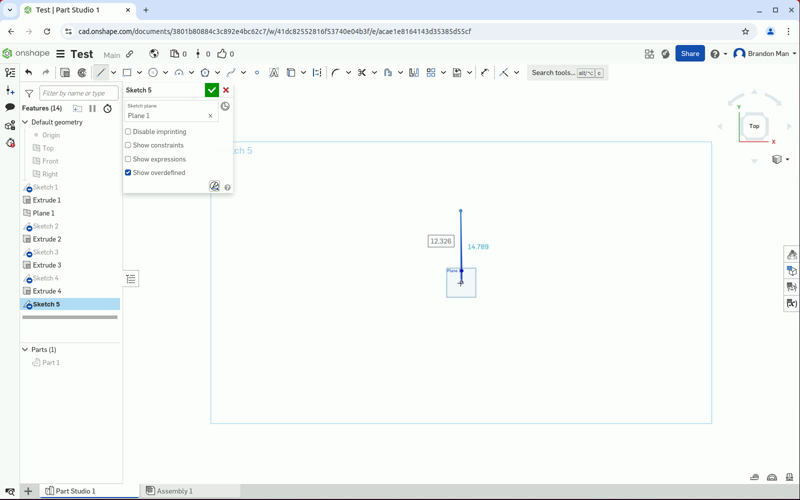
scroll(6)
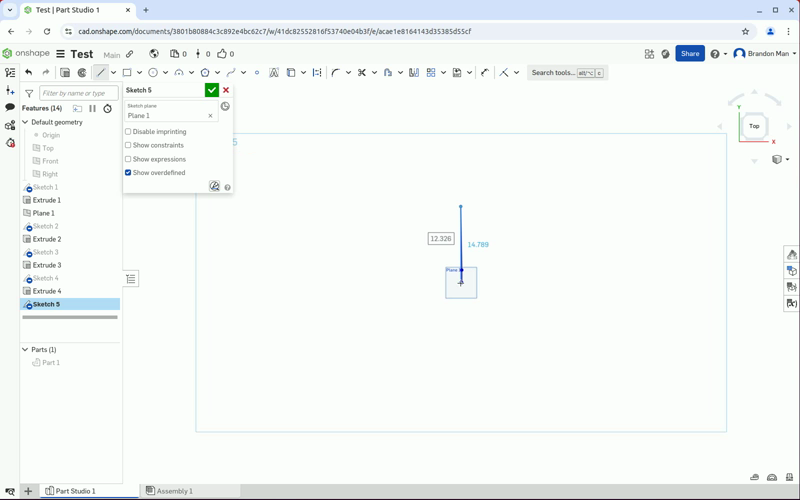
scroll(6)
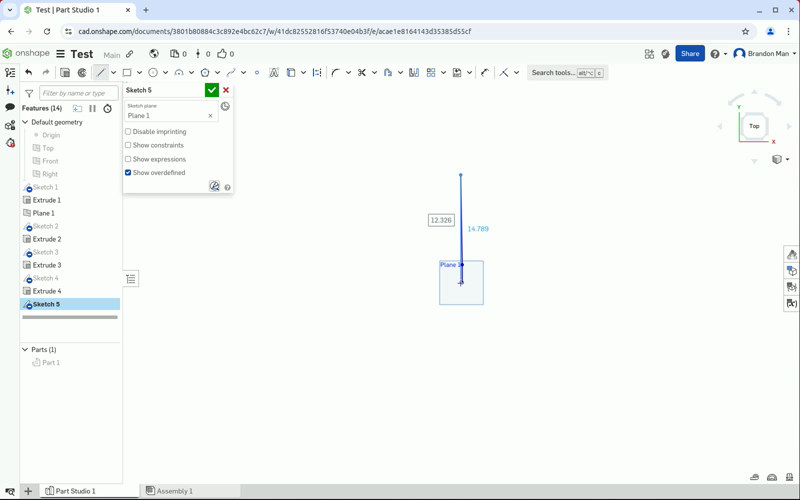
scroll(6)
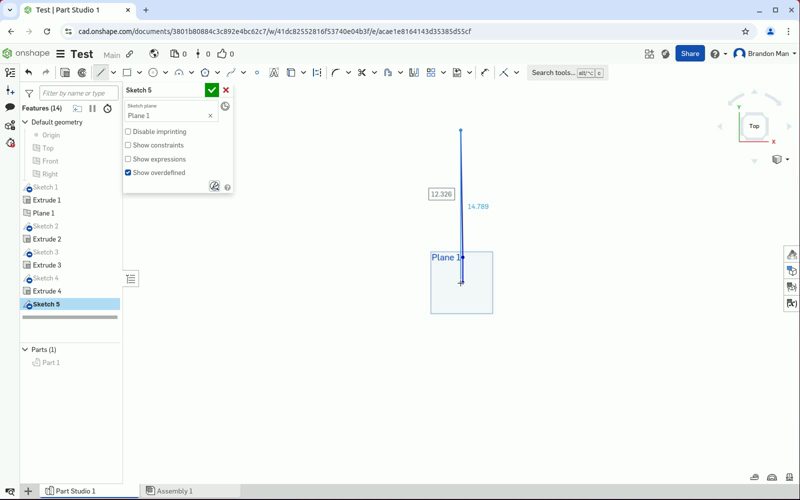
scroll(6)
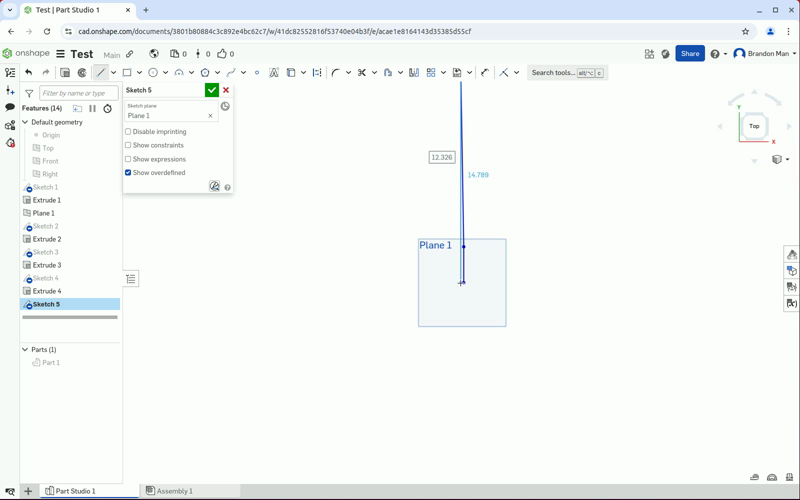
scroll(6)
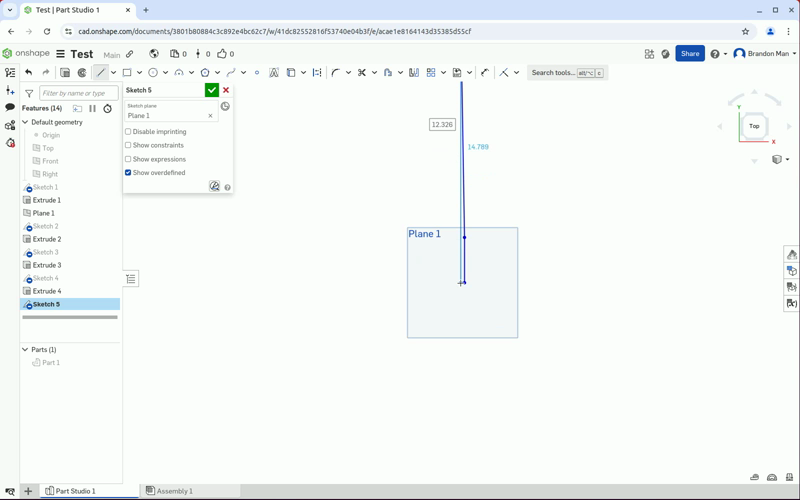
scroll(6)
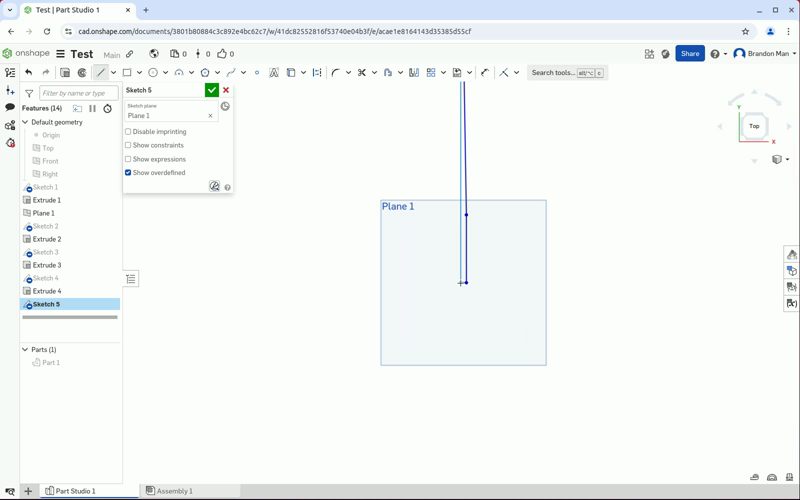
scroll(6)
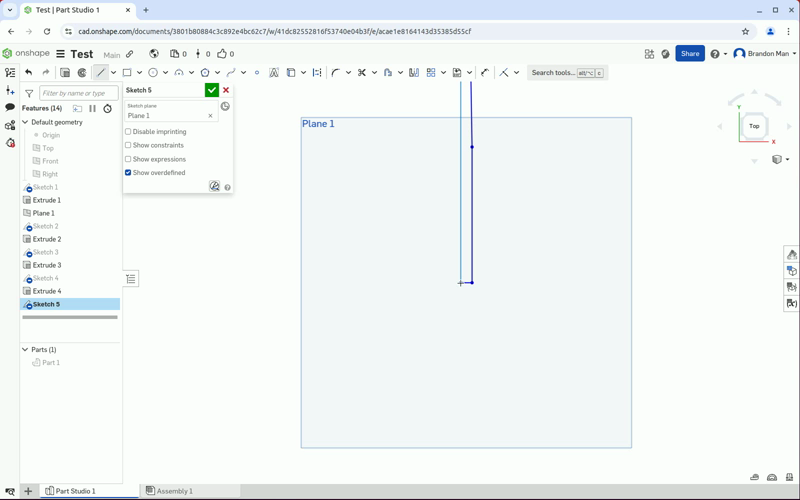
key_up(shift)
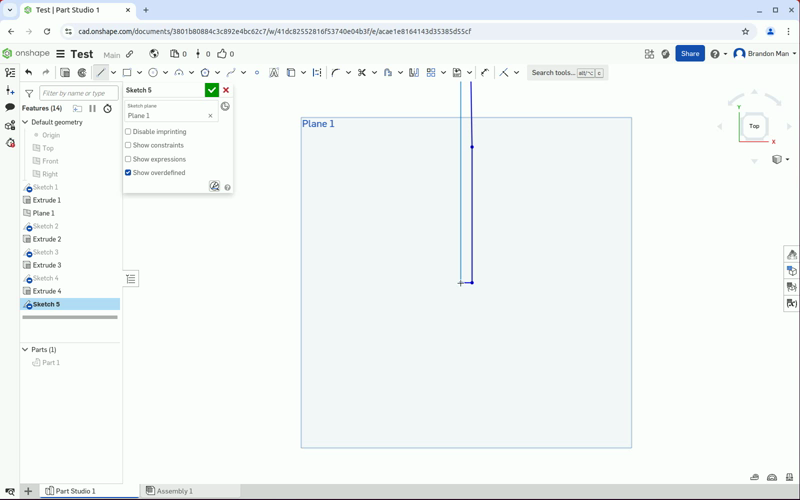
click(460, 282)
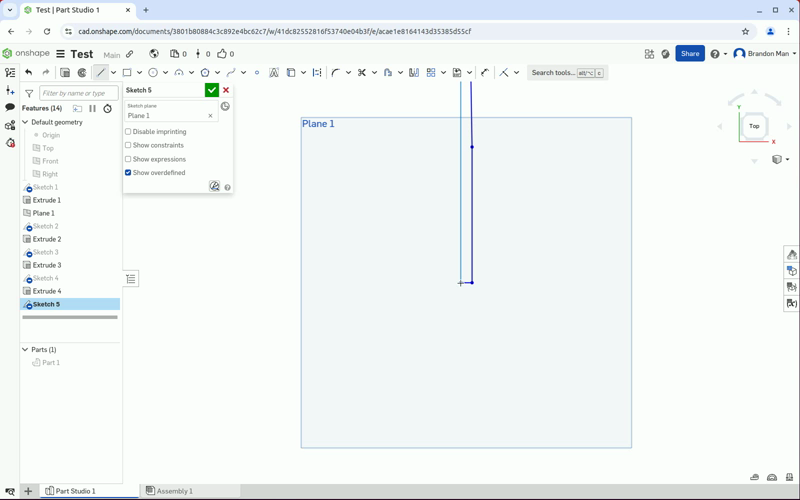
scroll(-6)
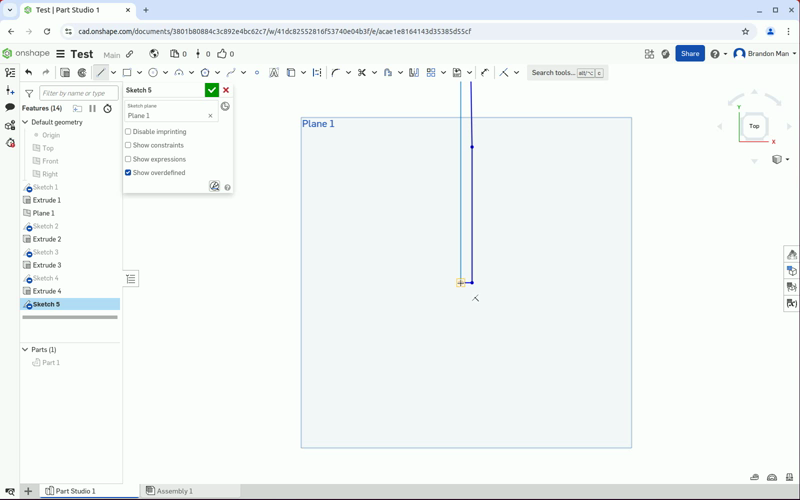
scroll(-6)
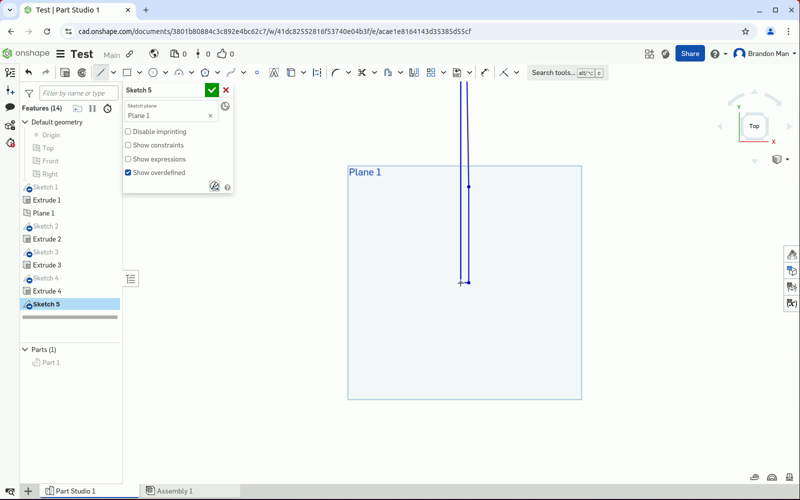
scroll(-6)
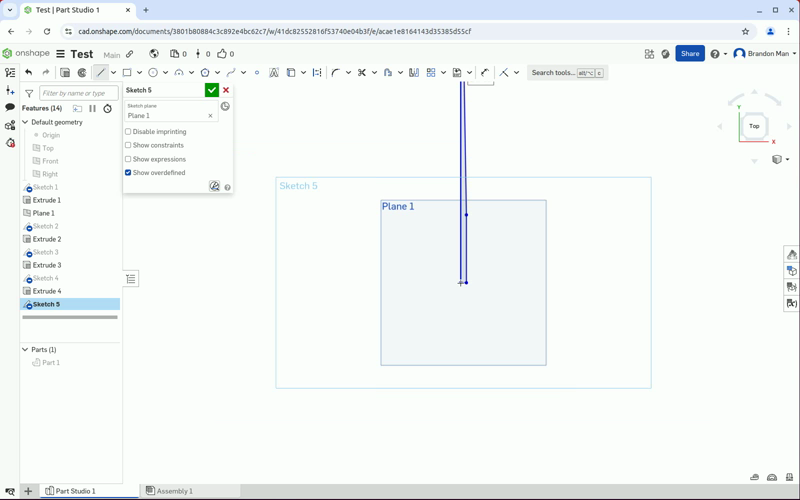
scroll(-6)
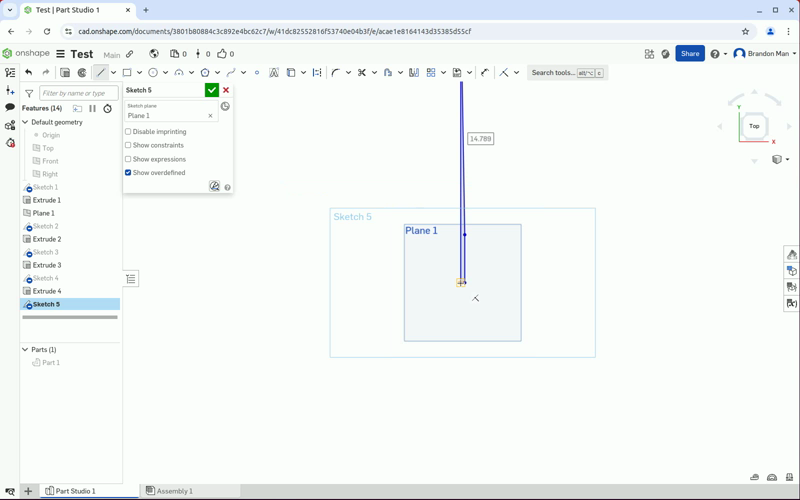
scroll(-6)
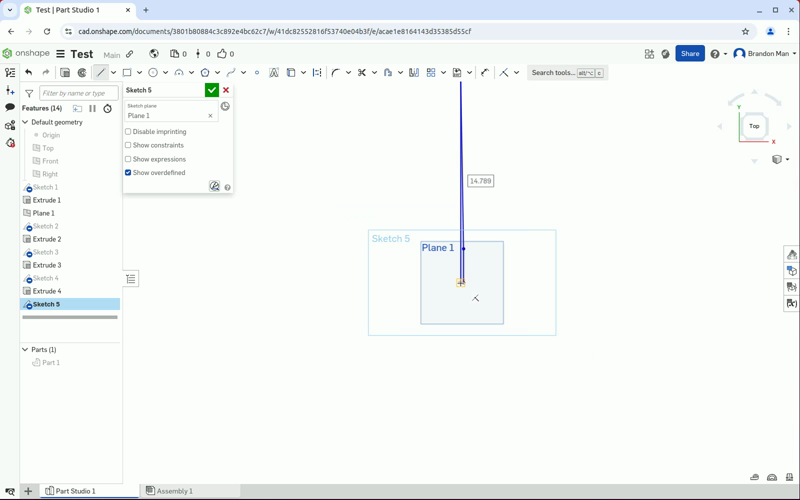
scroll(-6)
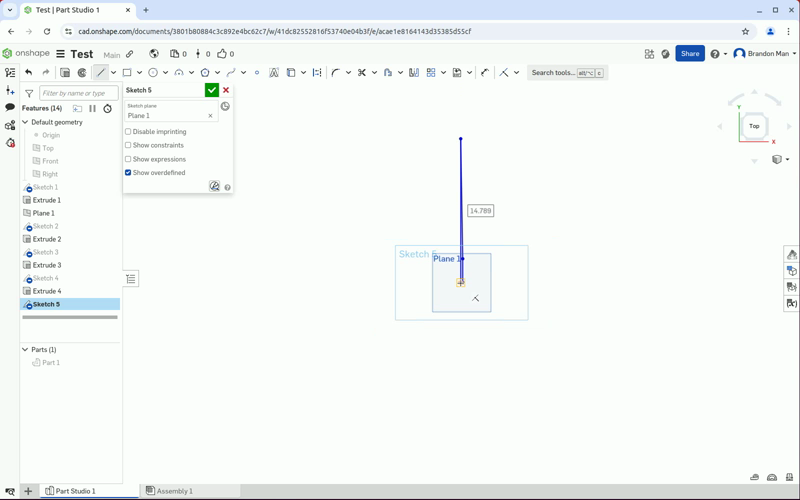
scroll(-6)
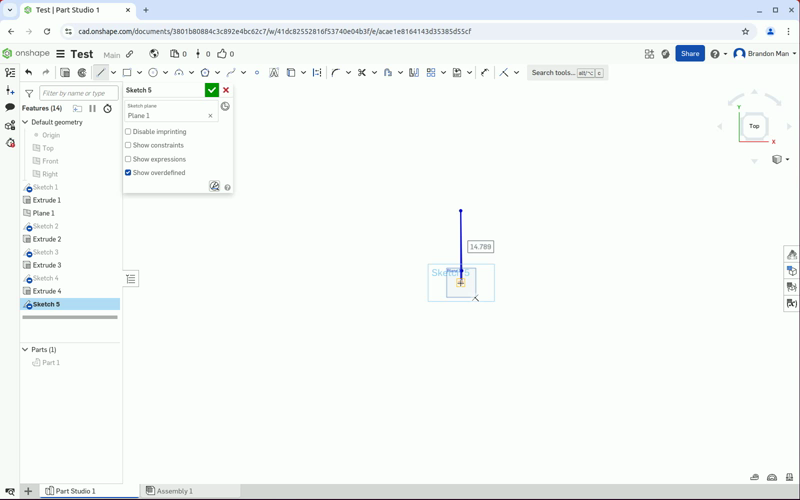
key(esc)
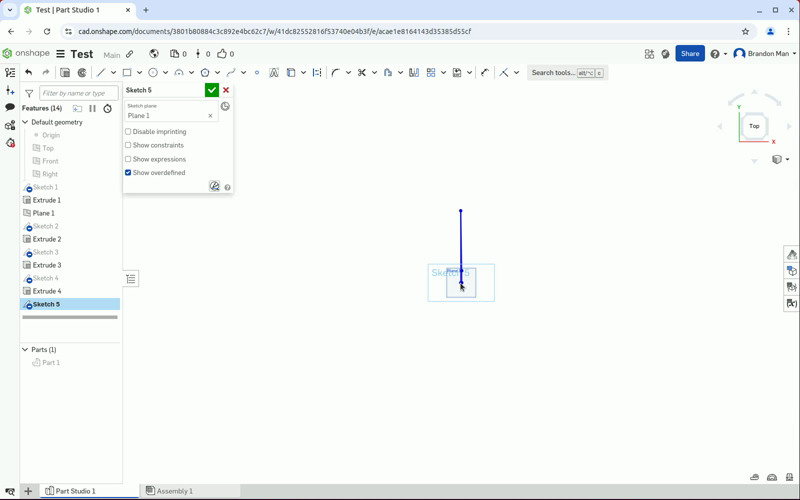
mouse_move(461, 272)
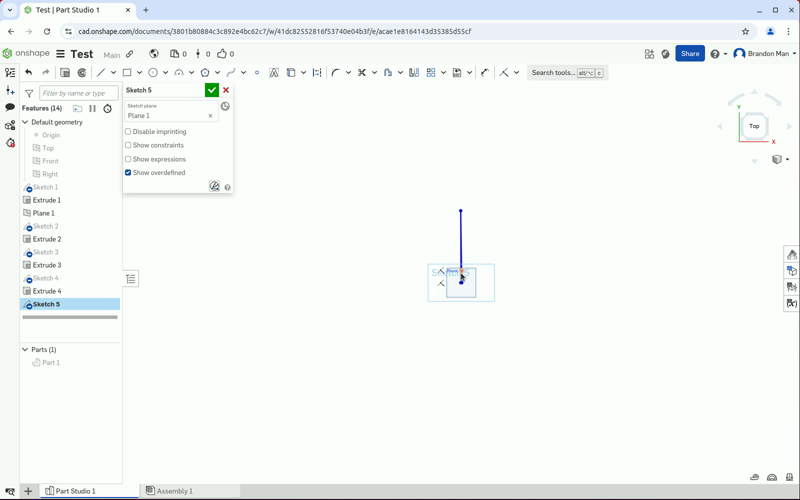
scroll(6)
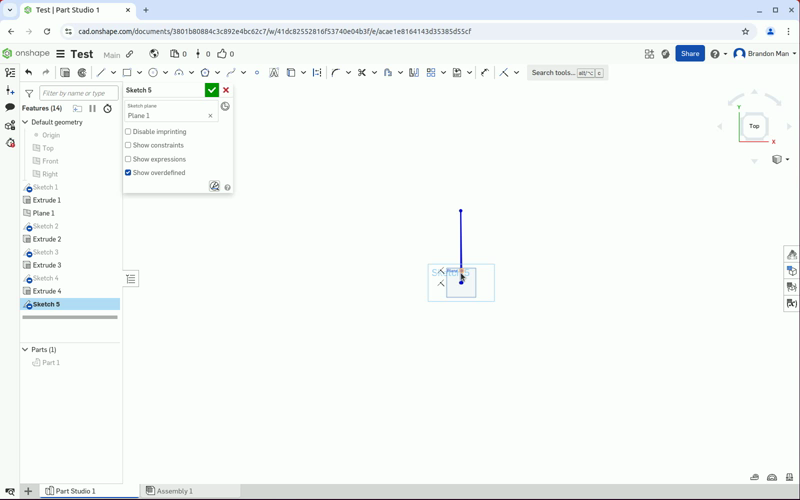
scroll(6)
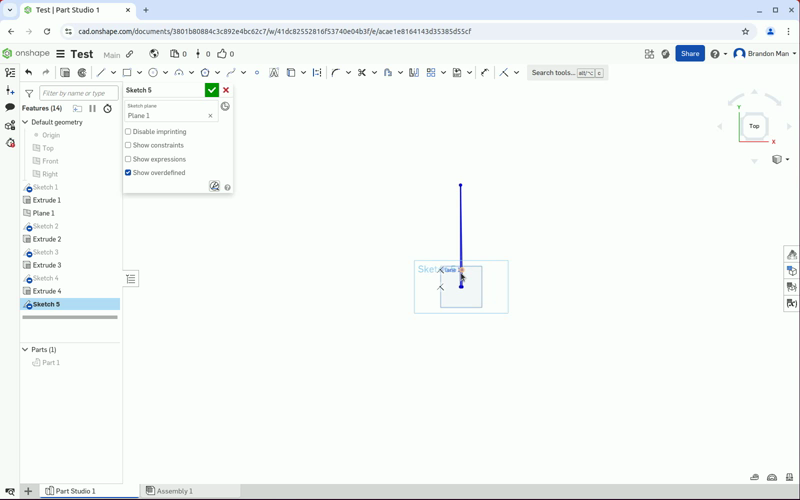
scroll(6)
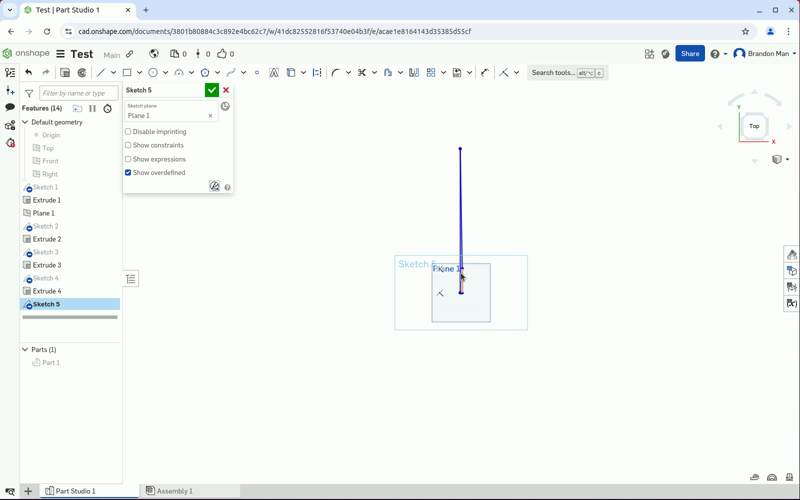
scroll(6)
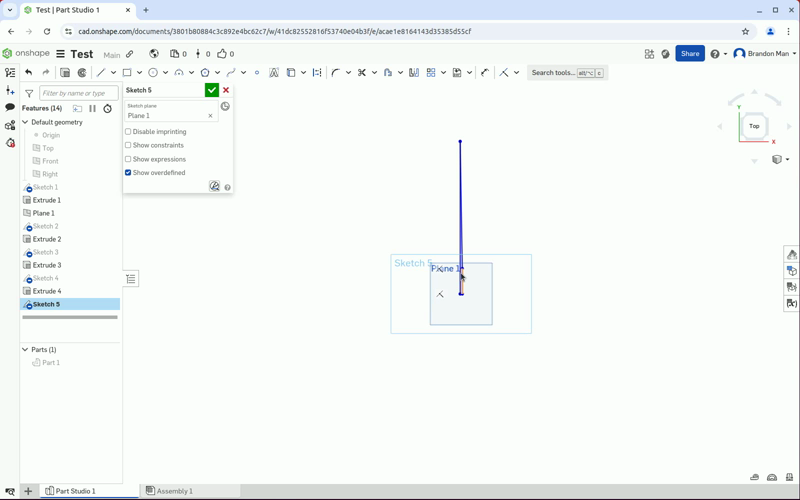
scroll(6)
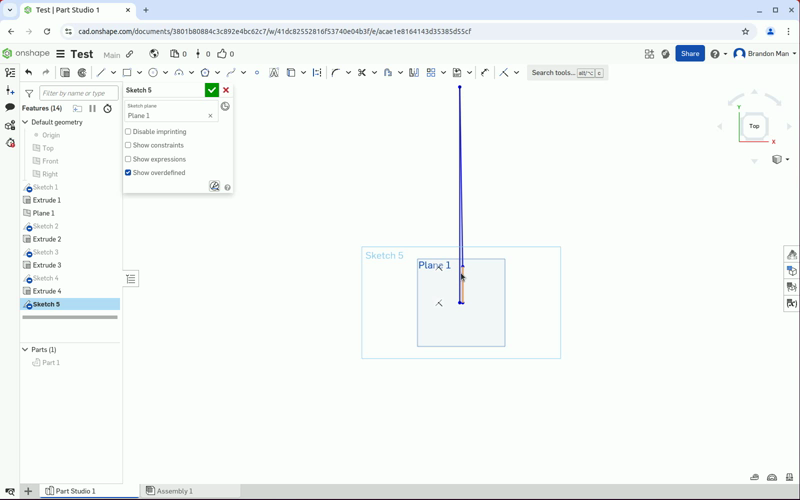
scroll(6)
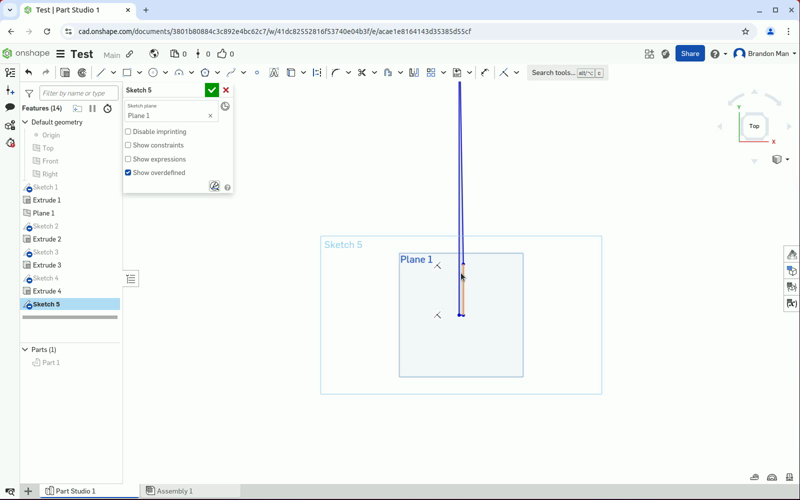
scroll(6)
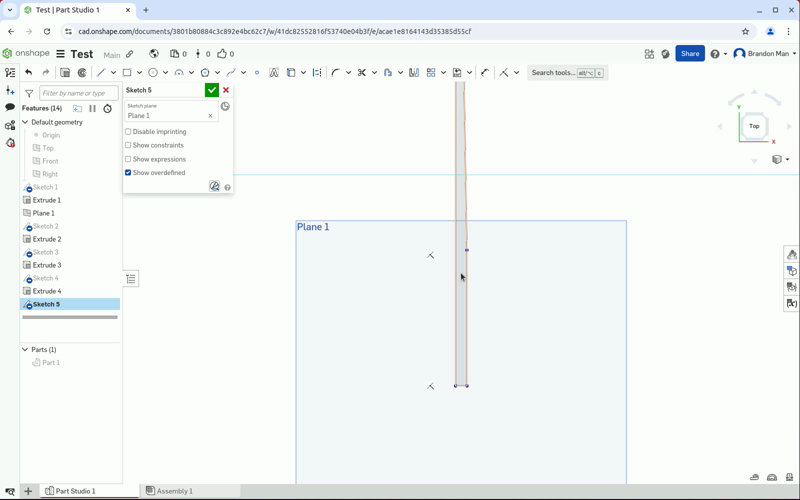
click(461, 272)
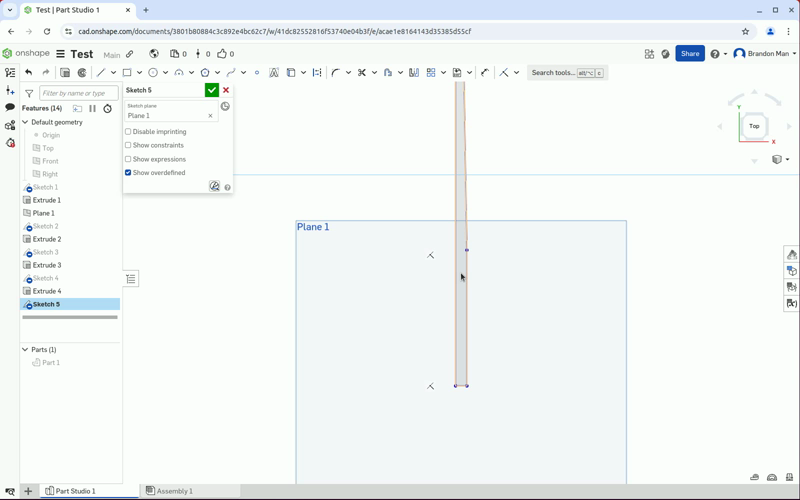
scroll(-6)
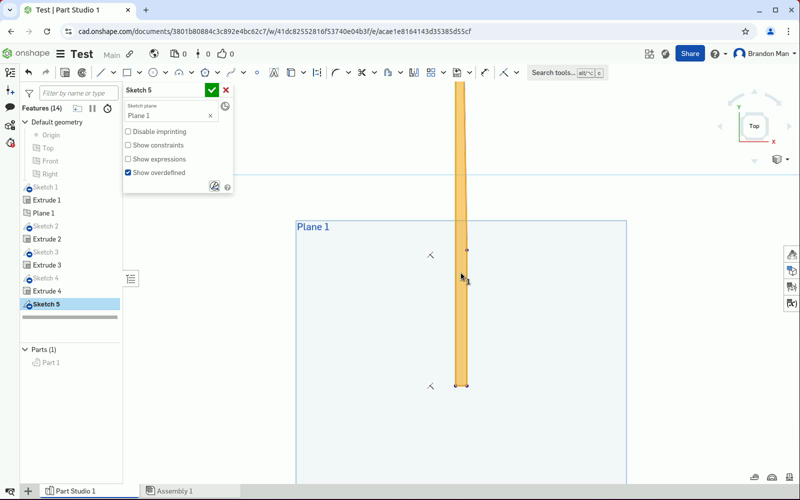
scroll(-6)
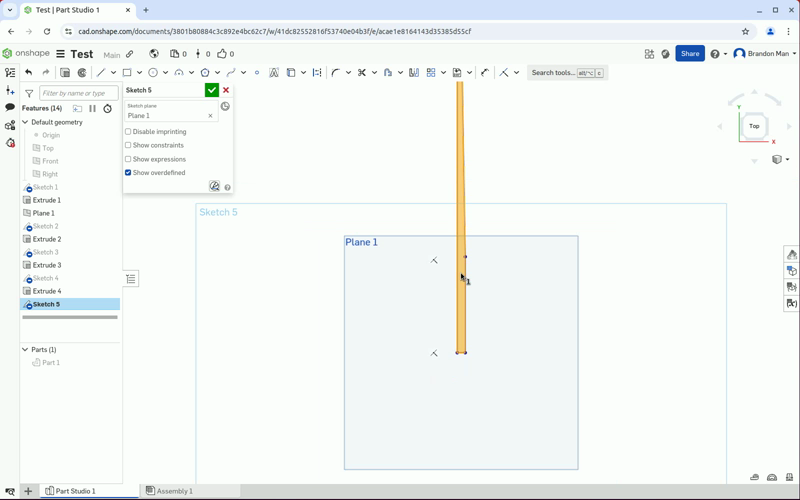
scroll(-6)
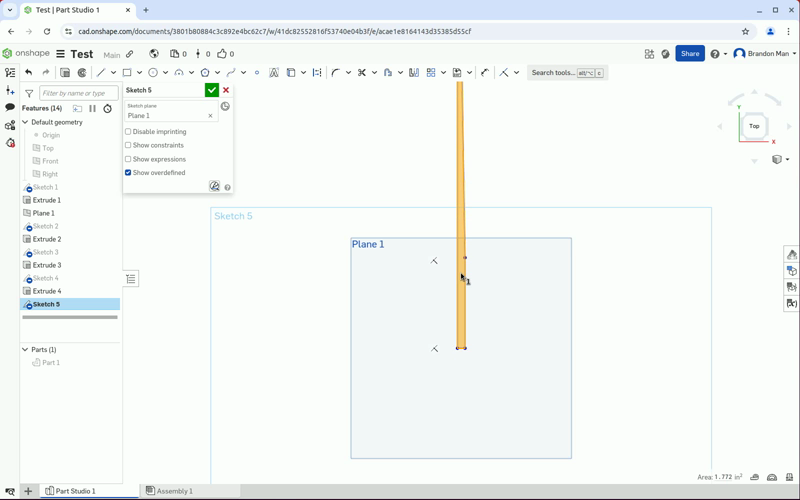
scroll(-6)
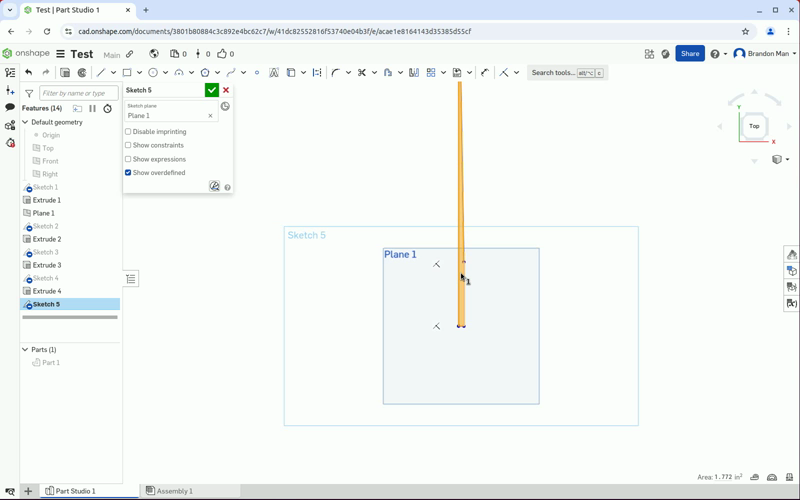
scroll(-6)
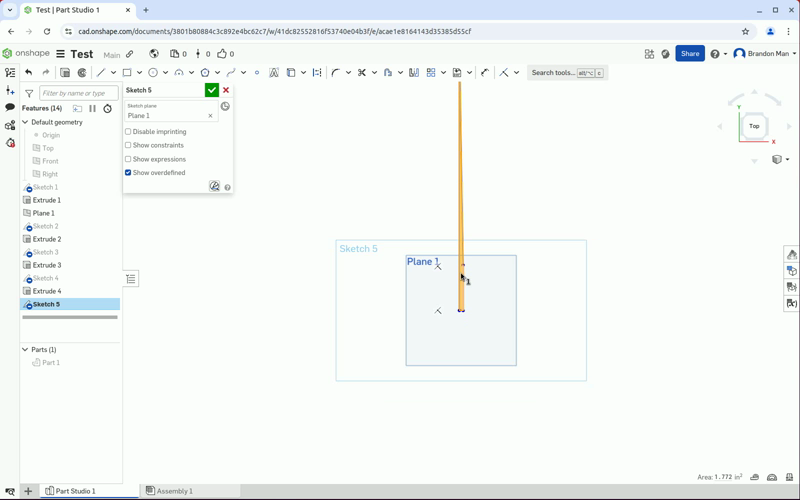
scroll(-6)
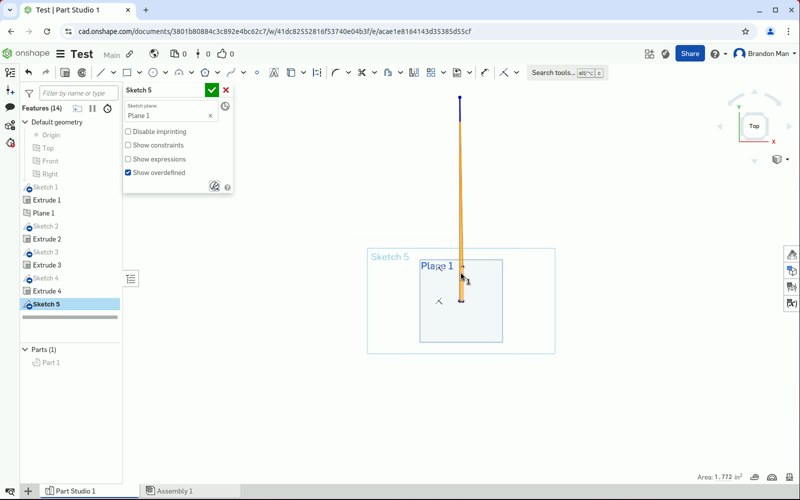
scroll(-6)
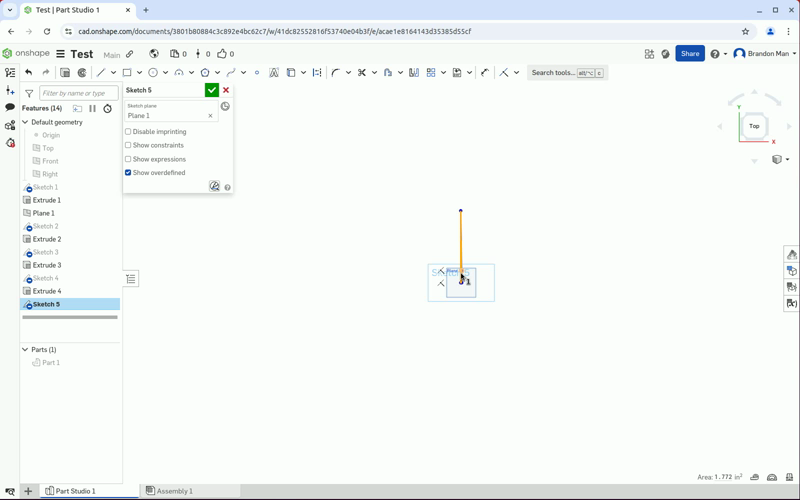
mouse_move(73, 352)
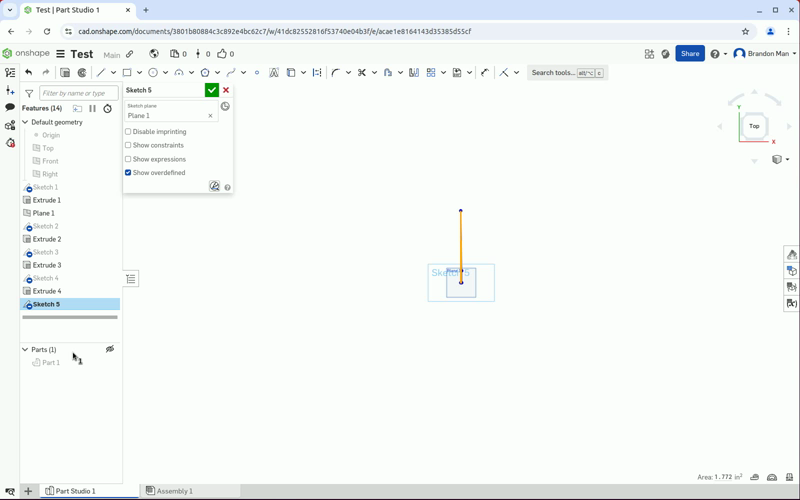
key(shift+y)
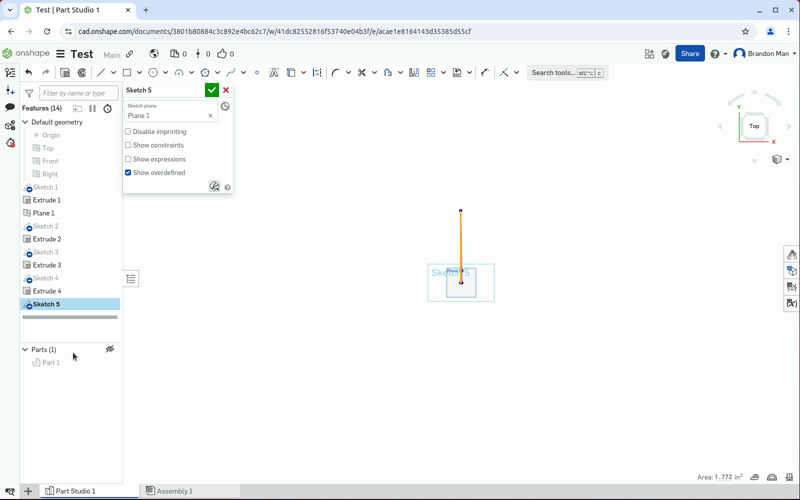
key(shift+e)
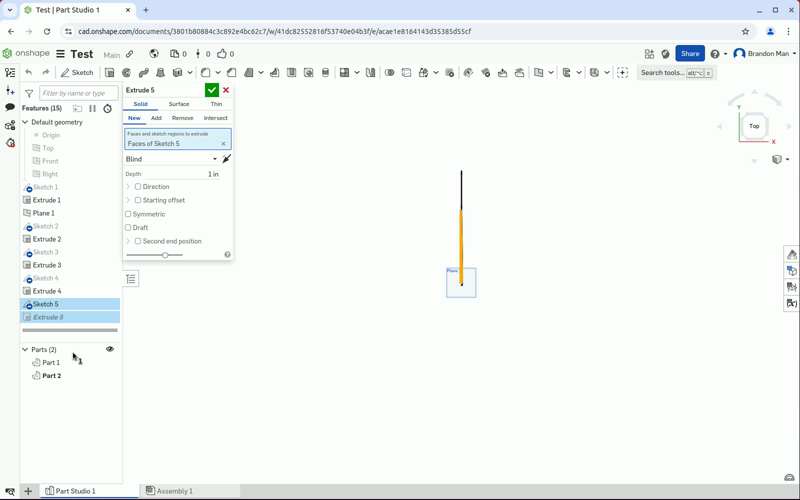
mouse_move(143, 106)
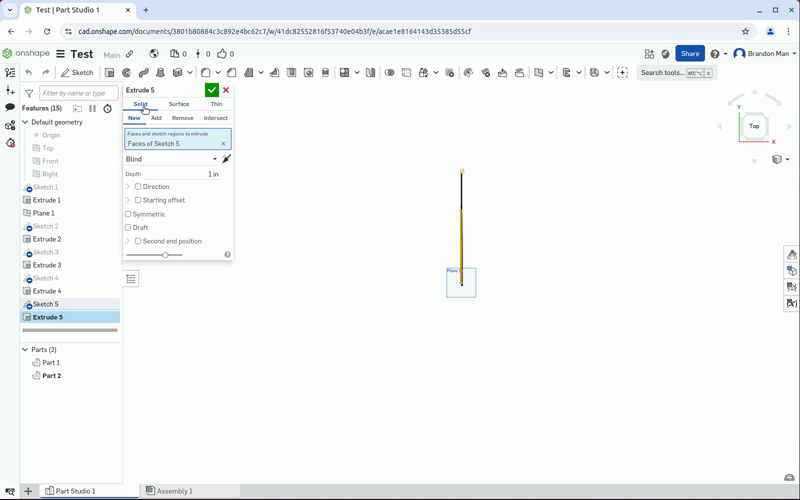
click(143, 106)
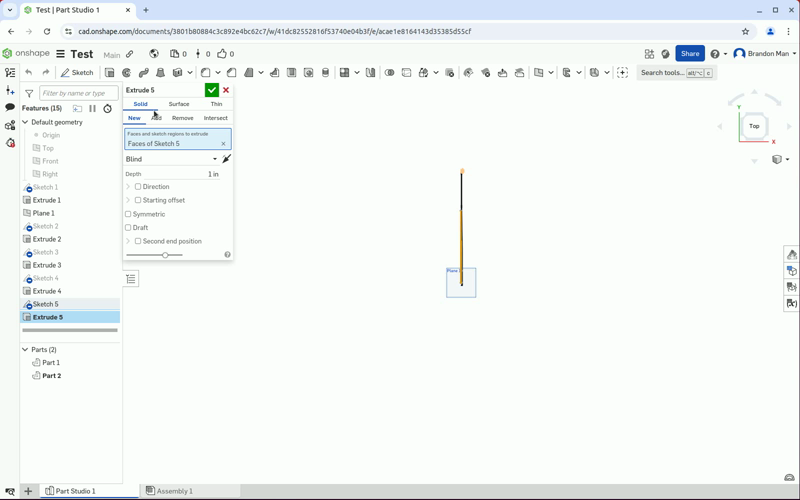
mouse_move(186, 120)
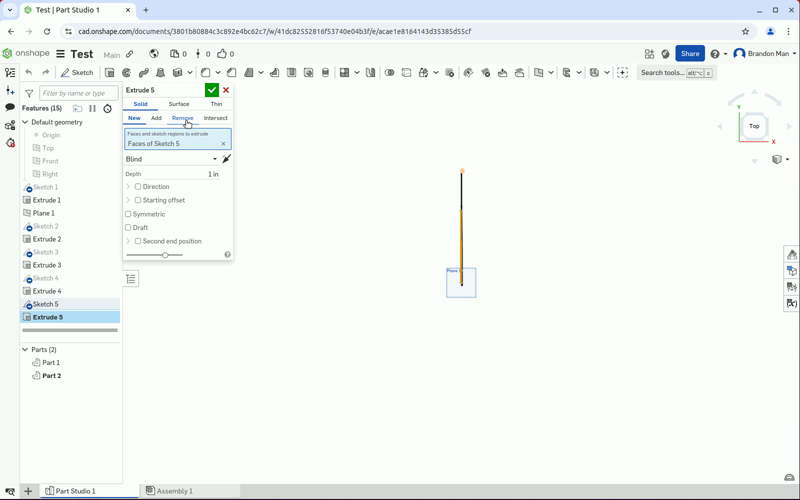
click(186, 120)
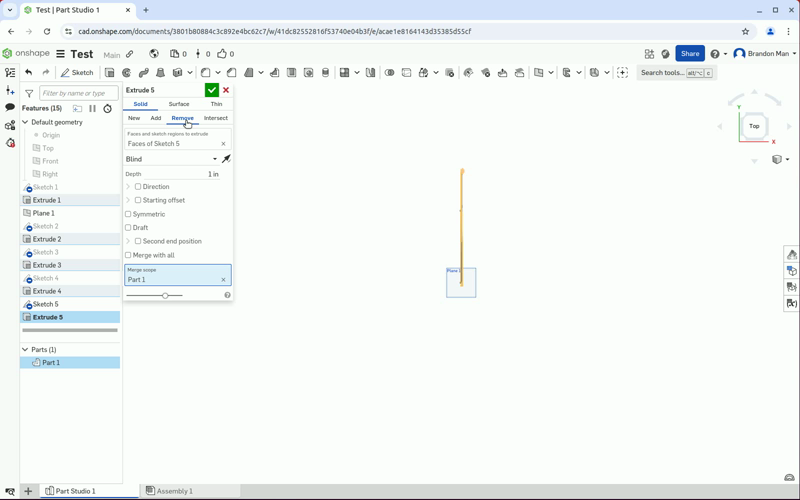
key(tab, 4)
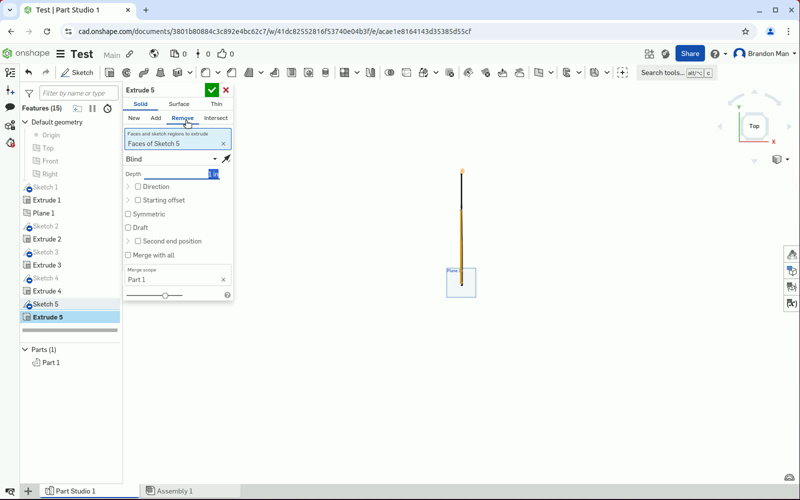
text(1.204)
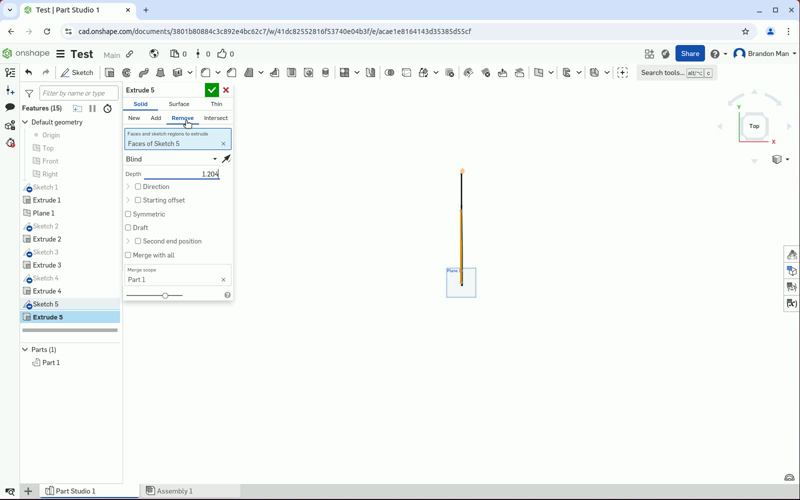
key(tab, 6)
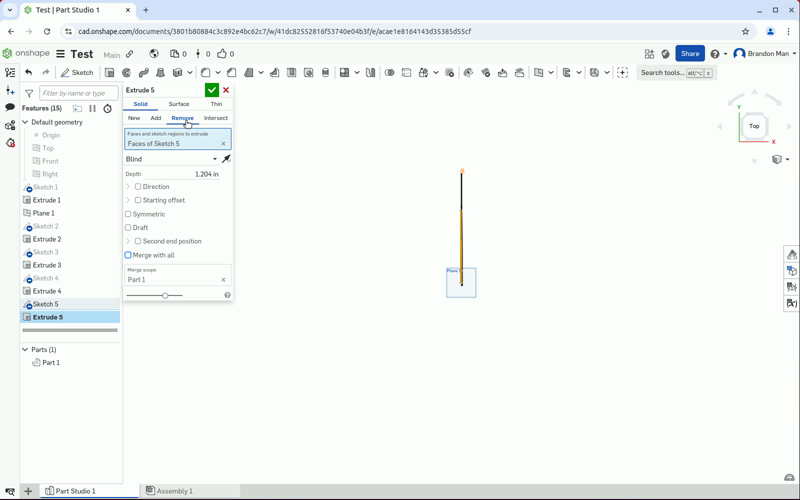
key(space)
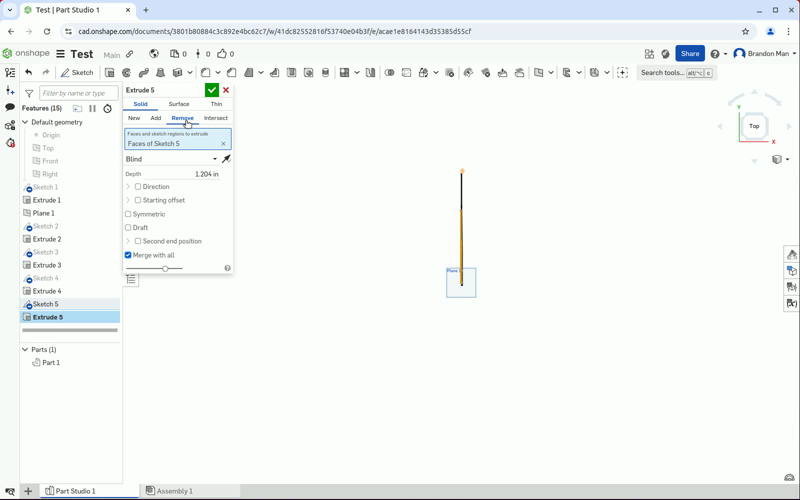
key(enter)
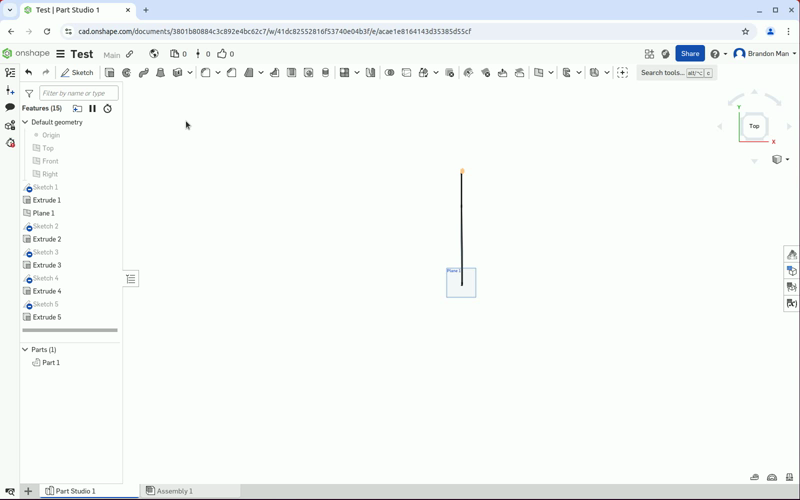
key(shift+h)
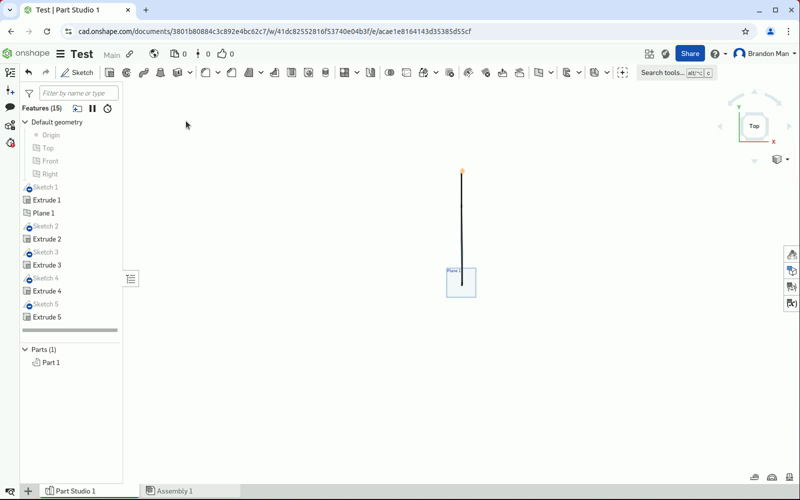
key(shift+h)
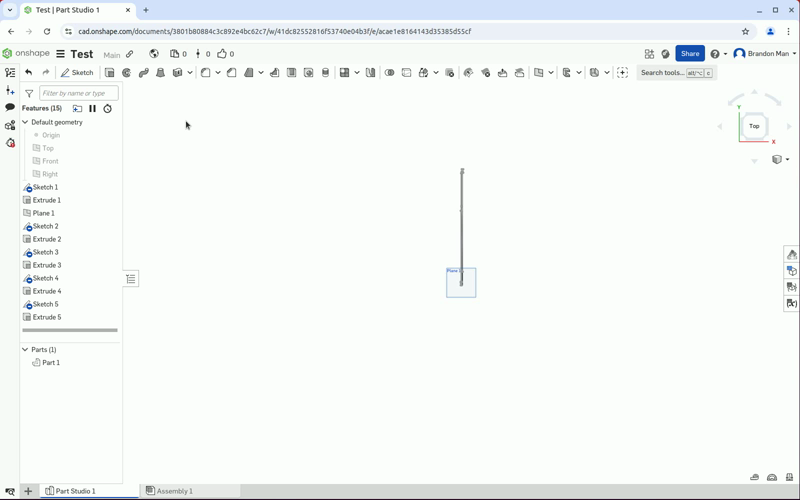
key(shift+7)
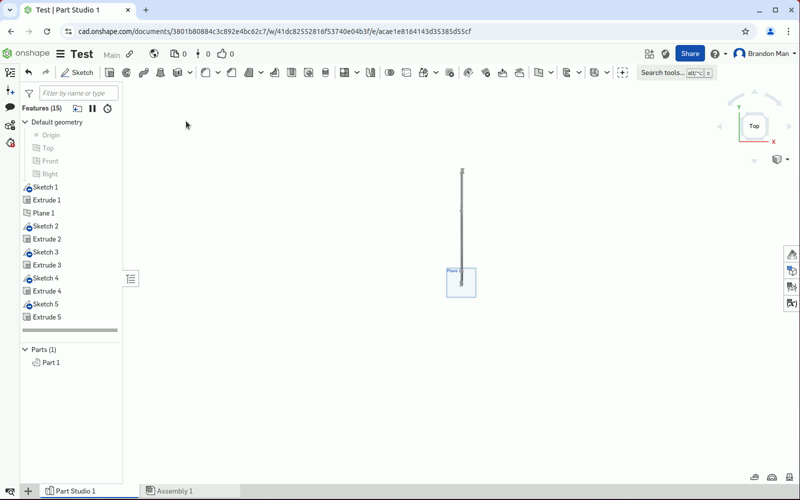
key(up, 3)
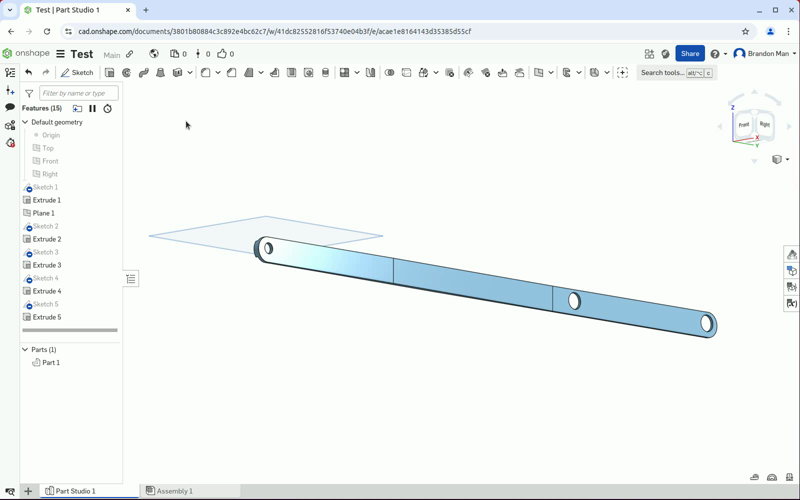
key(left, 3)
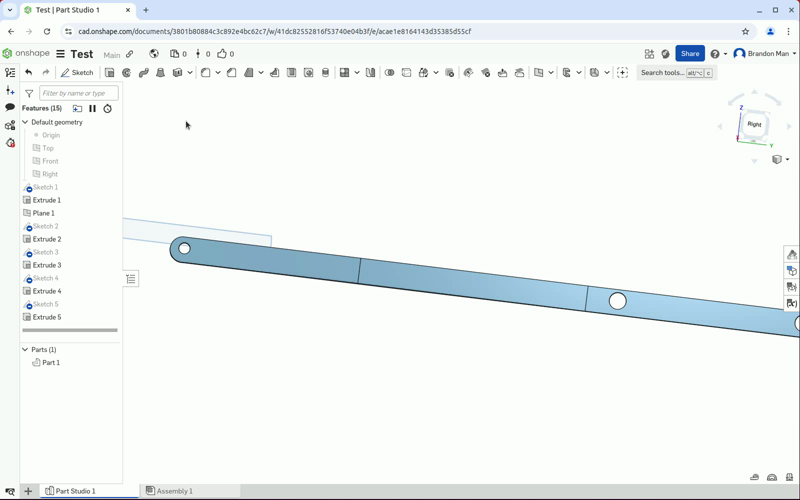
key(right, 3)
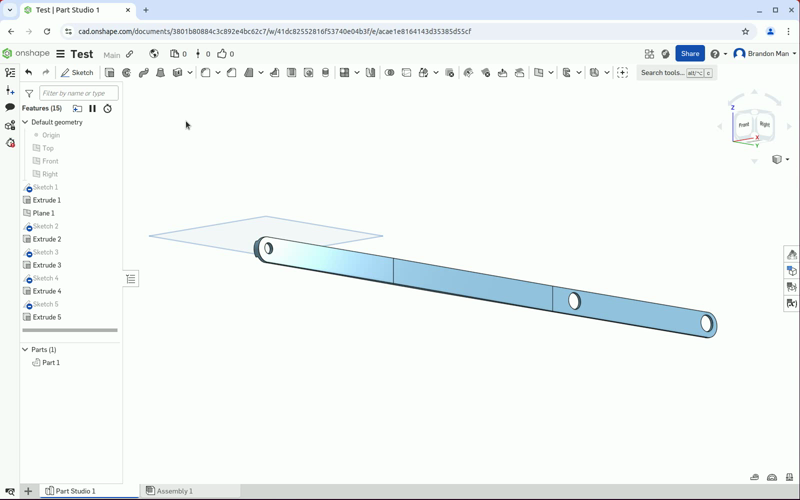
key(down, 3)
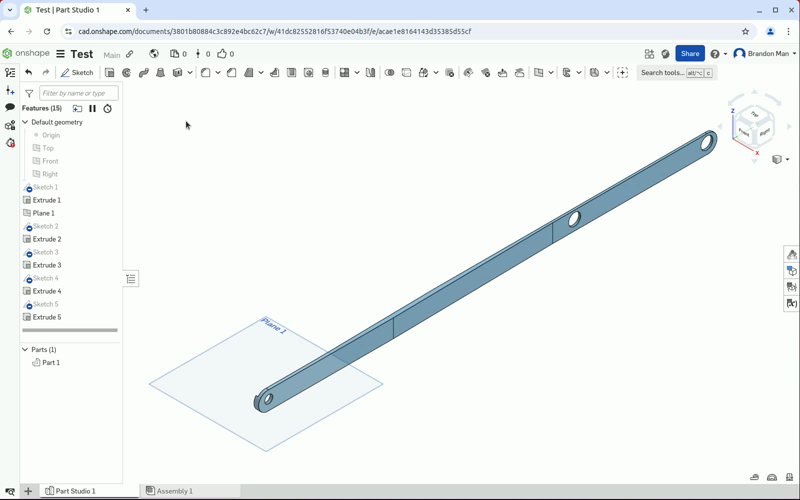
mouse_move(73, 189)
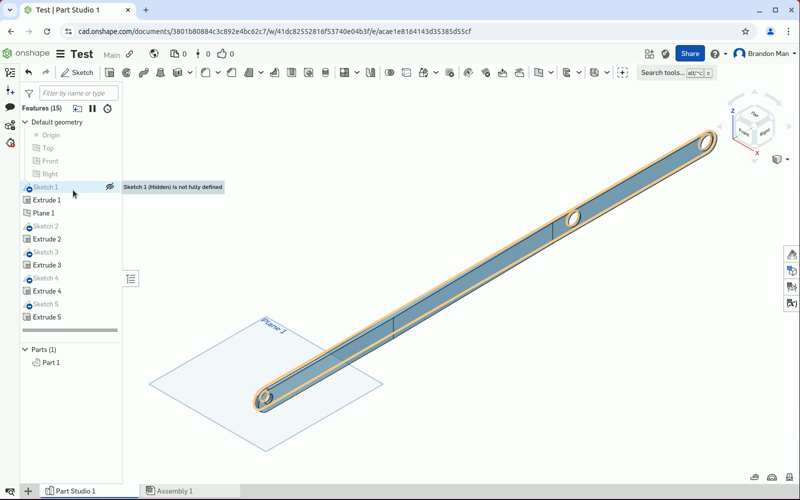
click(73, 189)